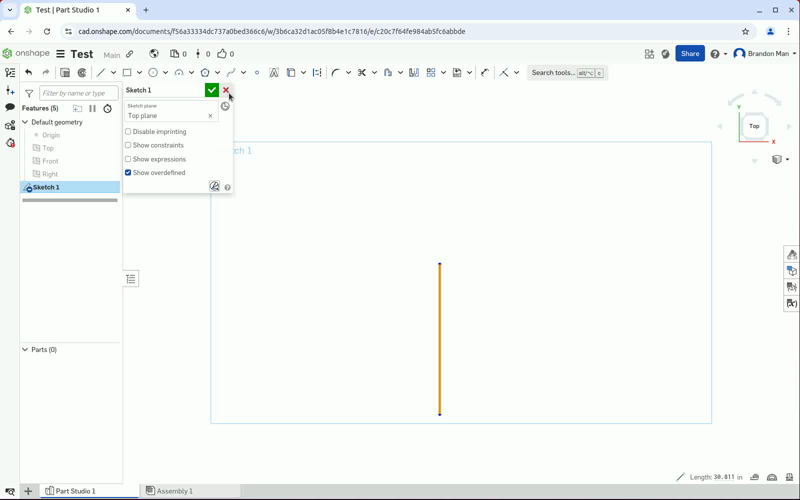
key(shift+h)
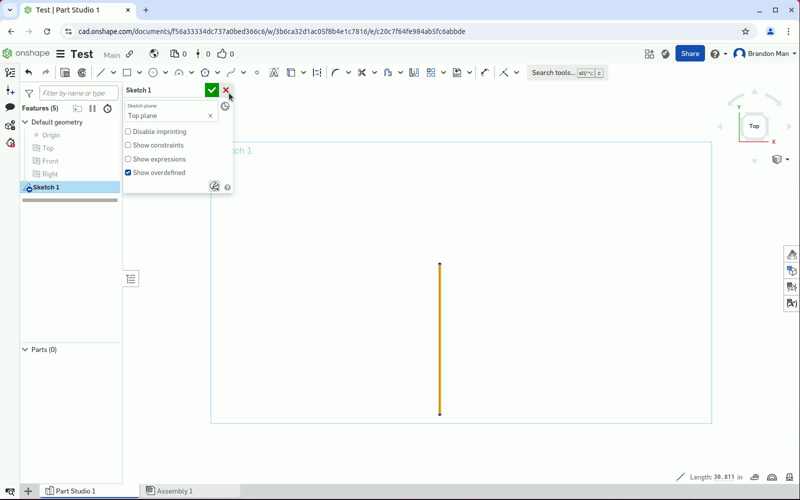
key(shift+s)
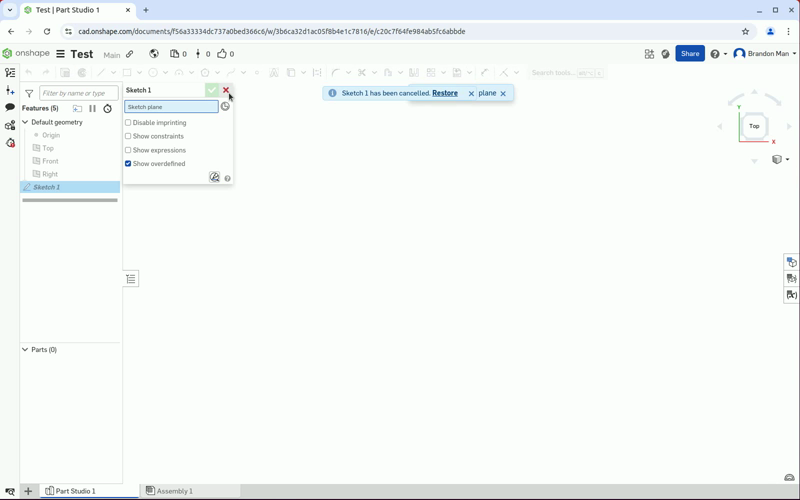
mouse_move(73, 150)
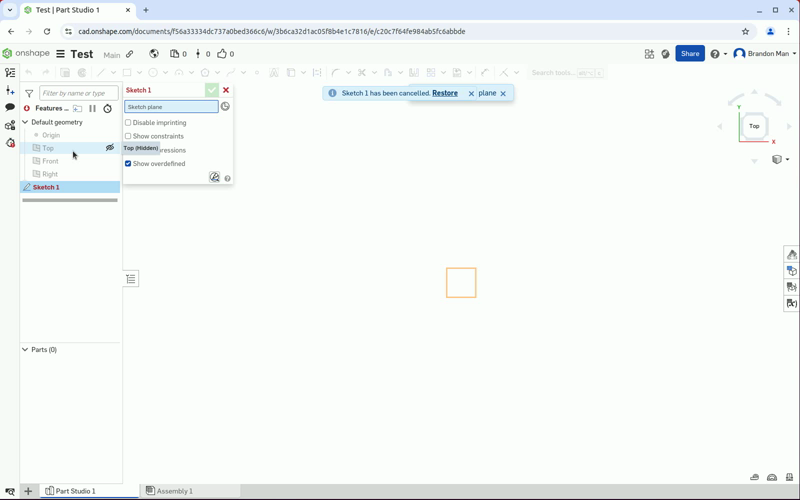
click(73, 150)
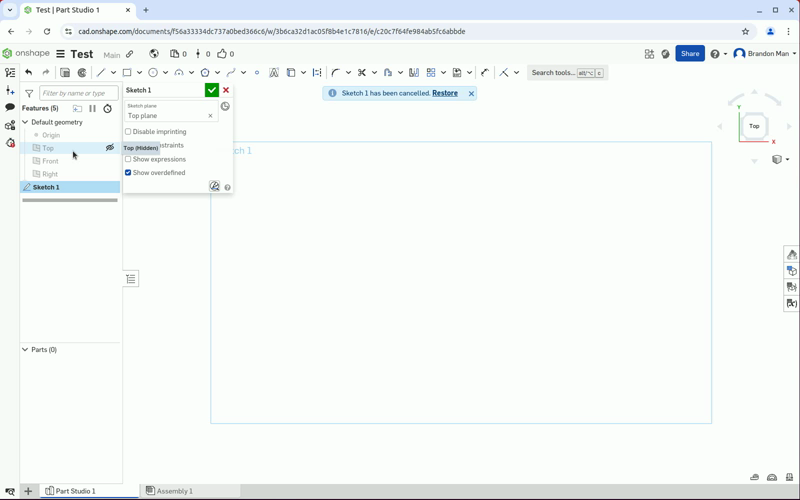
mouse_move(73, 352)
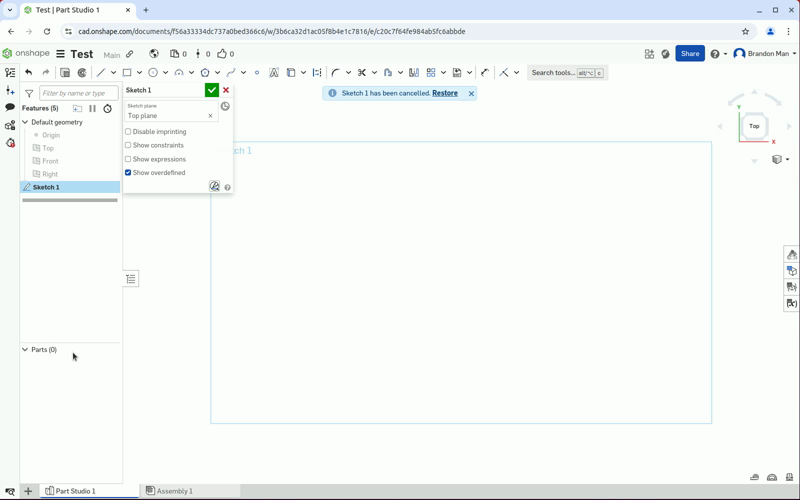
key(y)
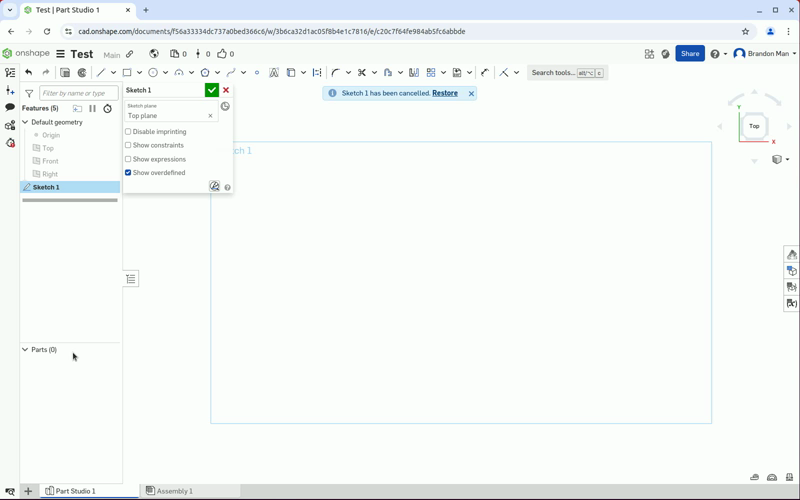
key(l)
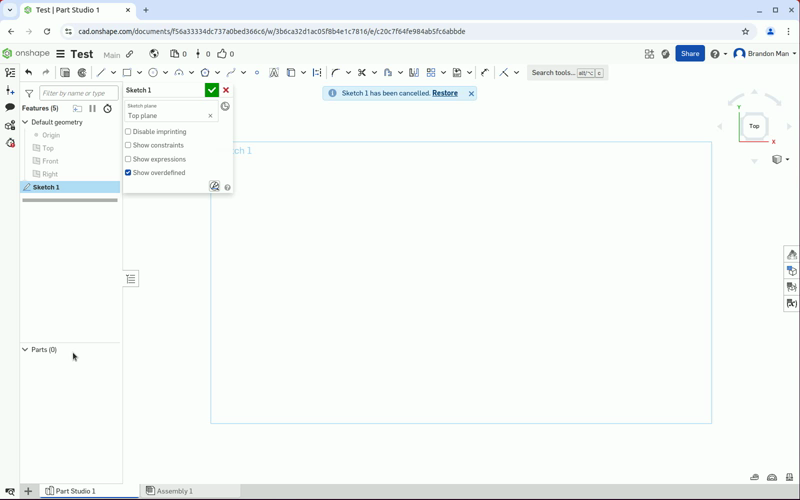
key_down(shift)
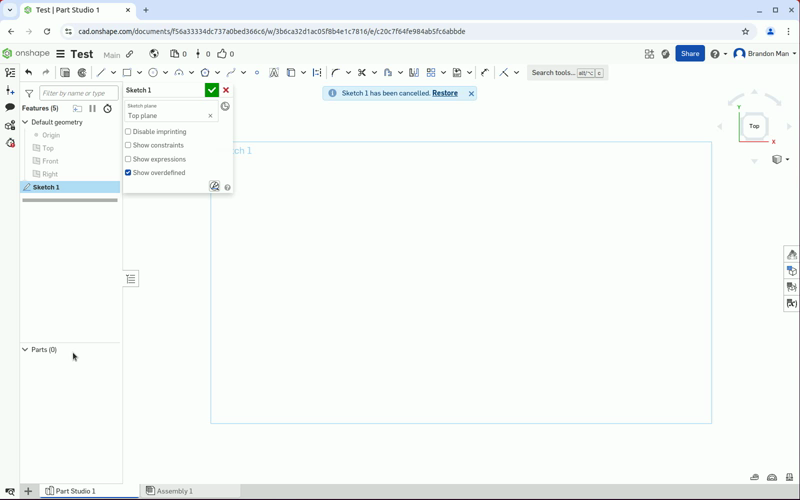
mouse_move(426, 309)
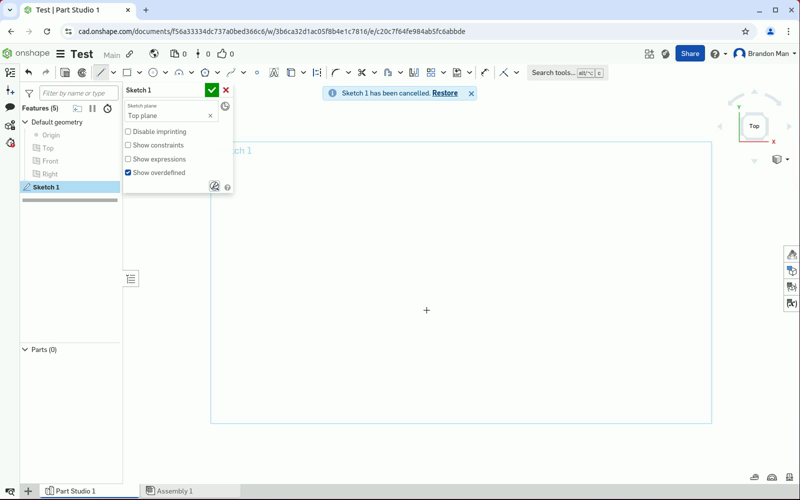
click(426, 309)
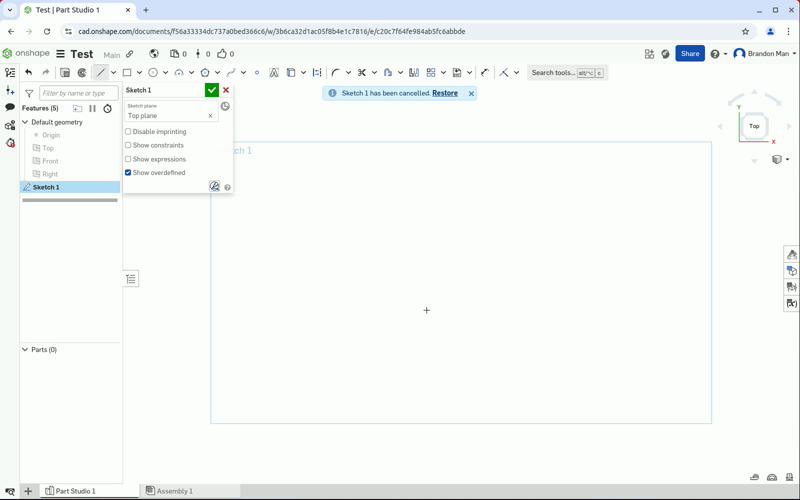
key_up(shift)
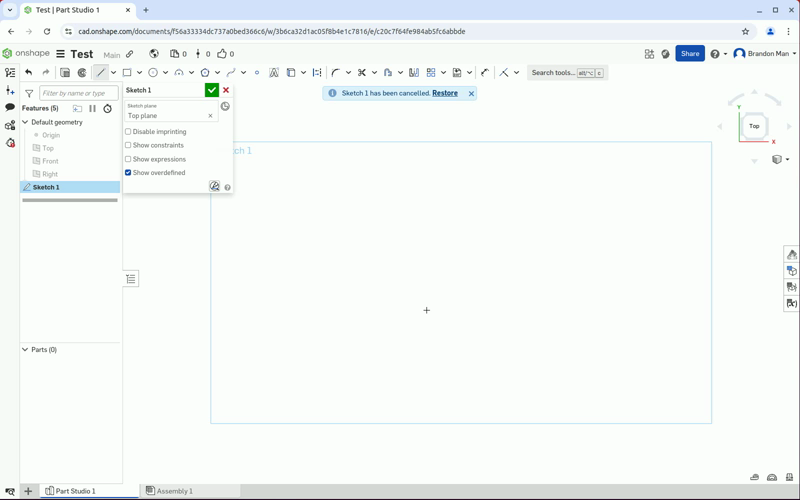
key_down(shift)
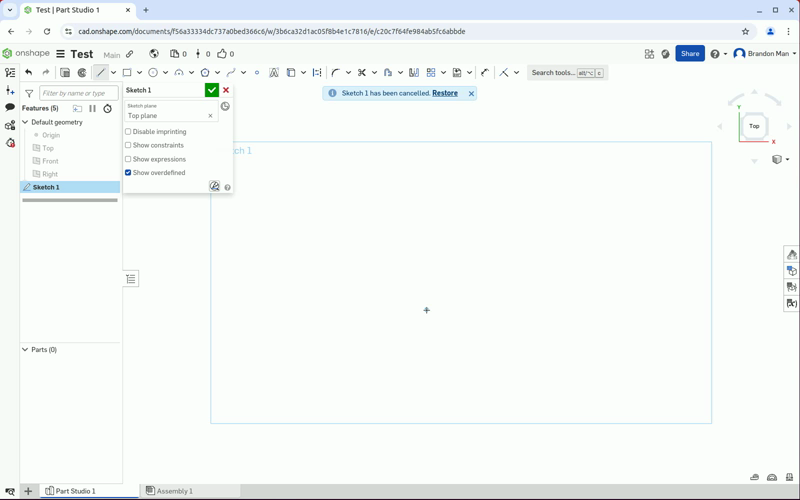
mouse_move(495, 309)
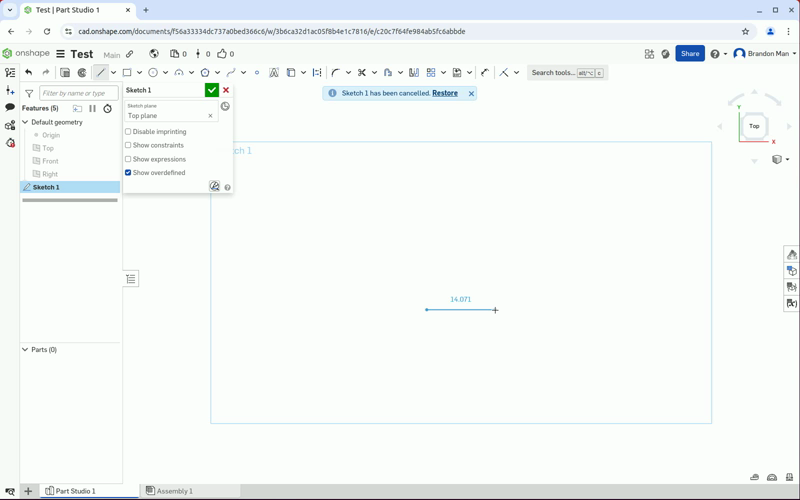
click(495, 309)
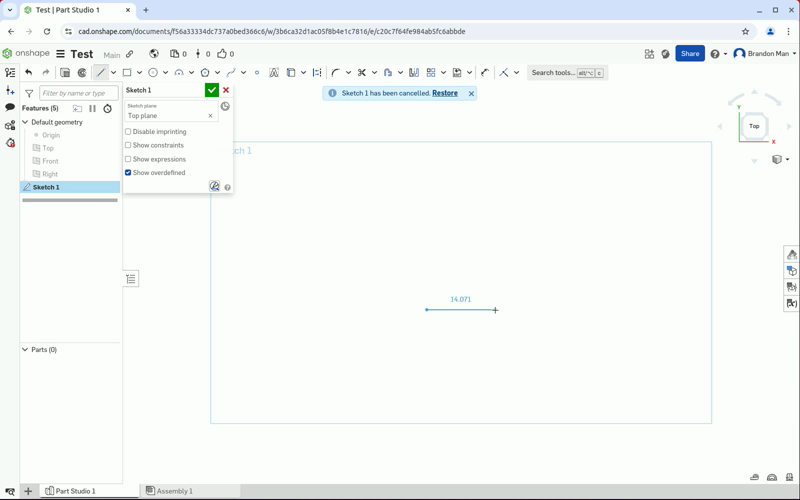
key_up(shift)
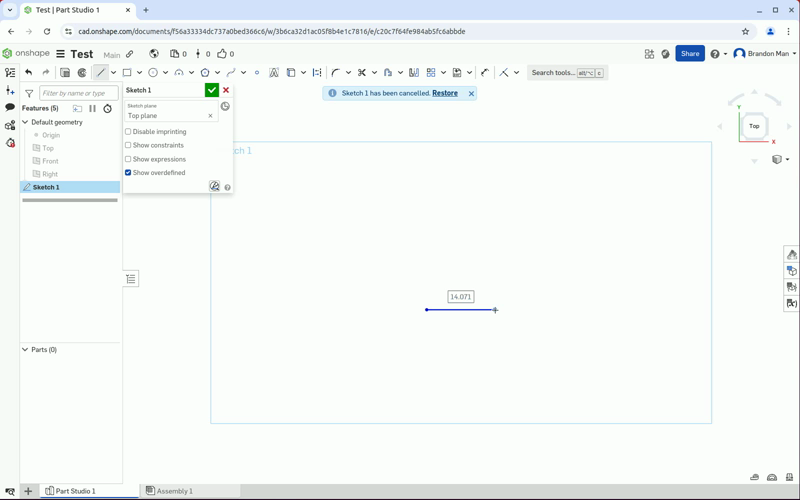
key_down(shift)
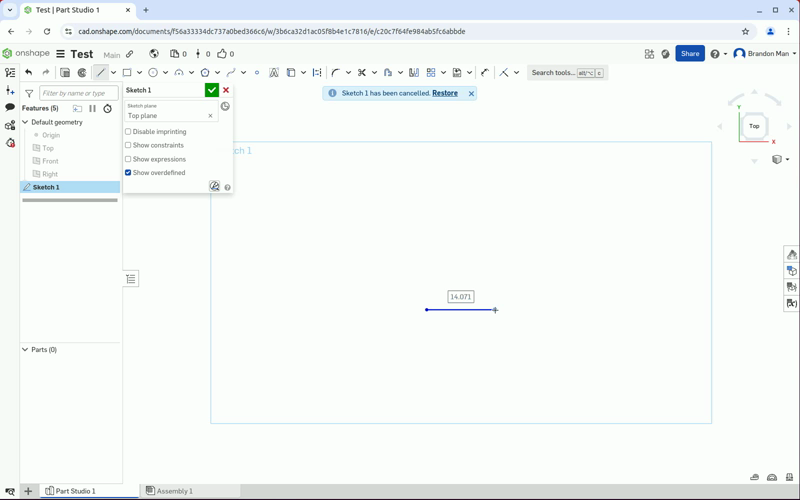
mouse_move(525, 309)
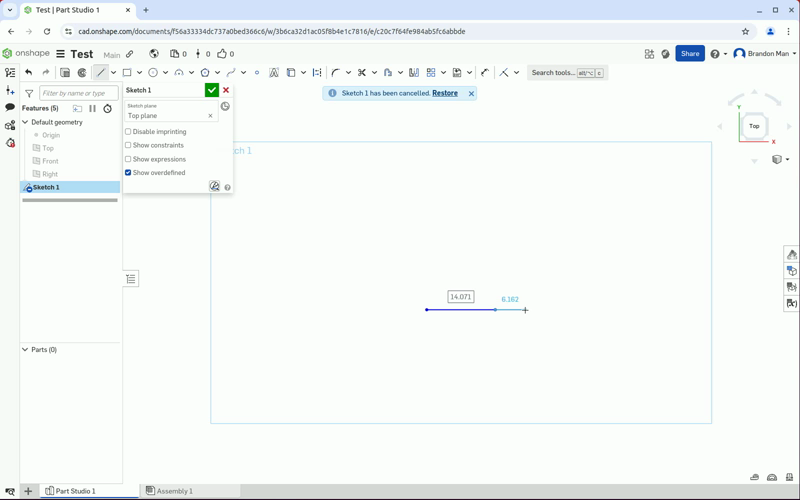
mouse_move(495, 306)
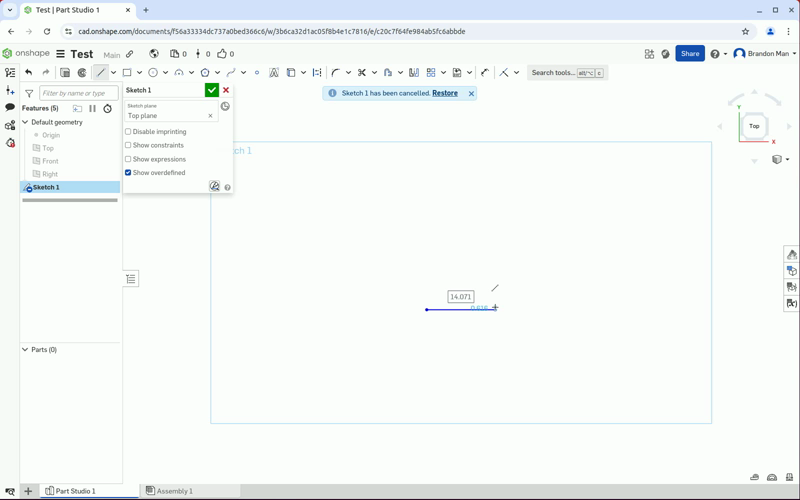
scroll(6)
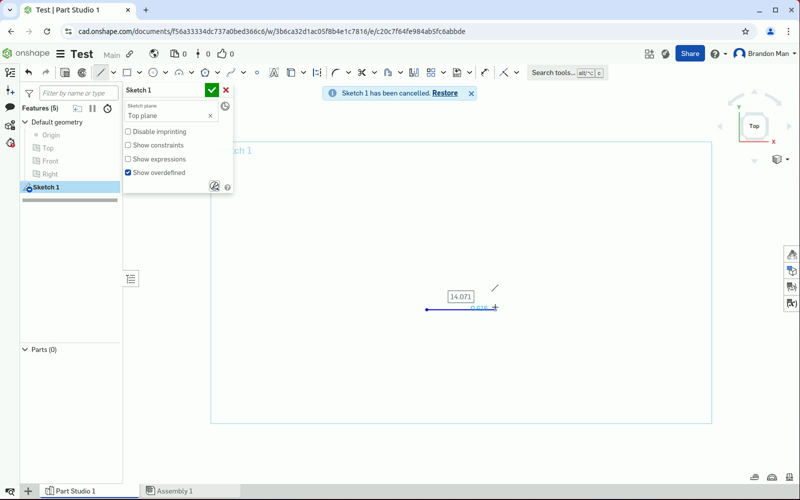
scroll(6)
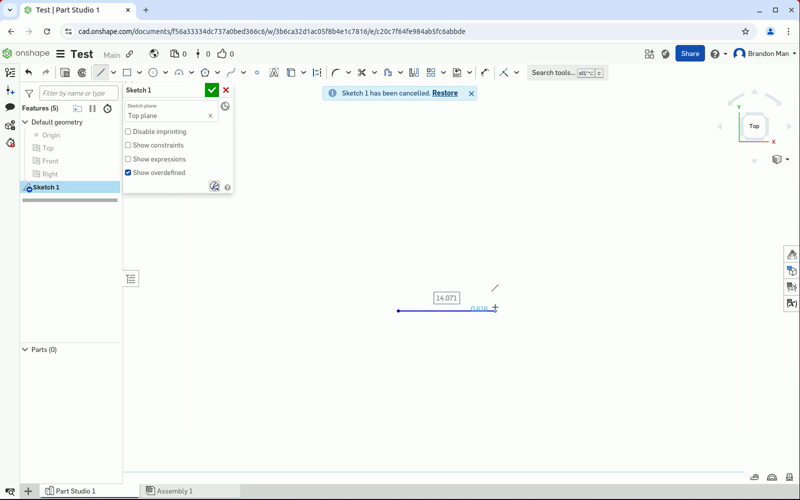
scroll(6)
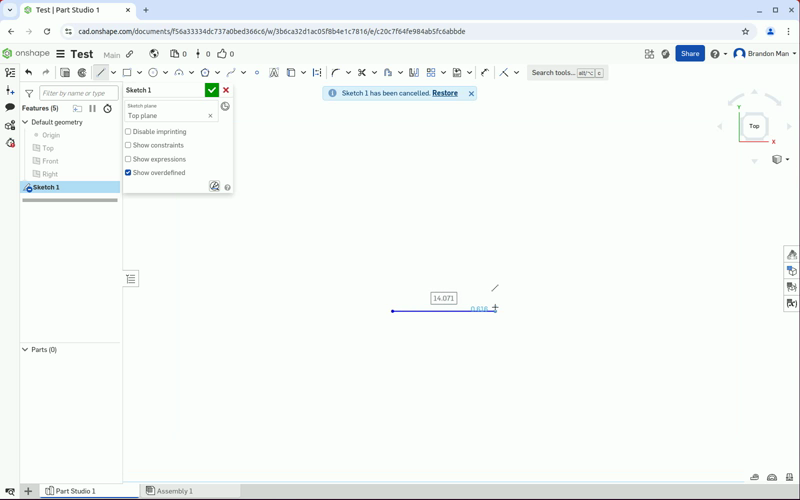
scroll(6)
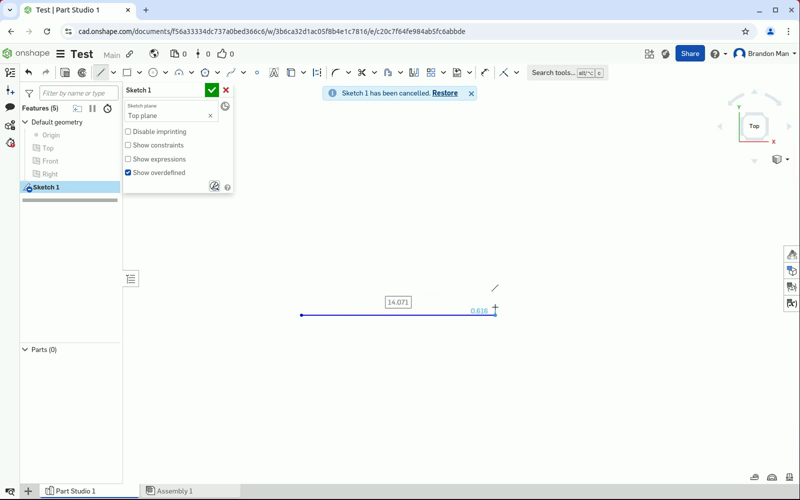
scroll(6)
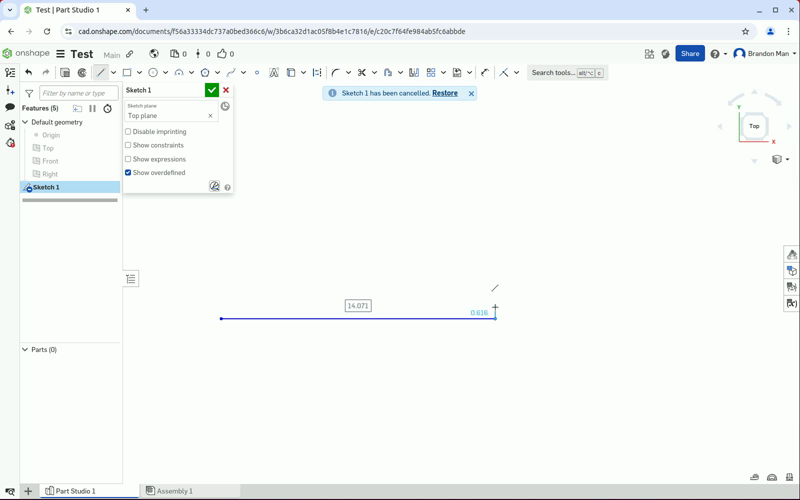
scroll(6)
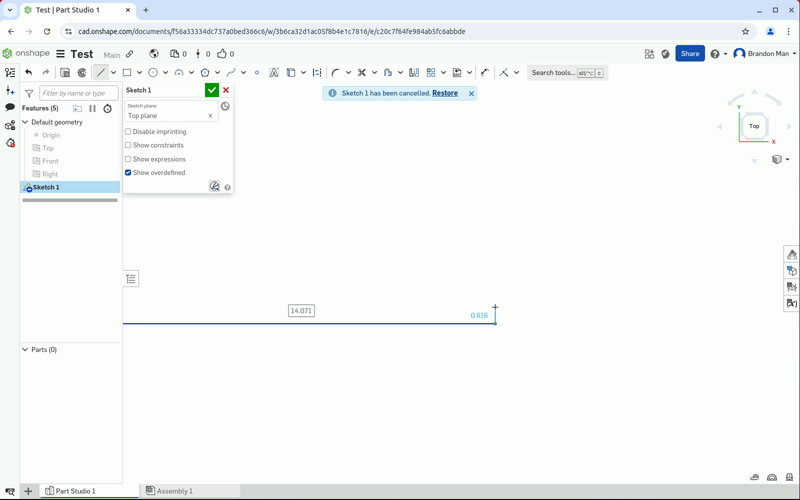
scroll(6)
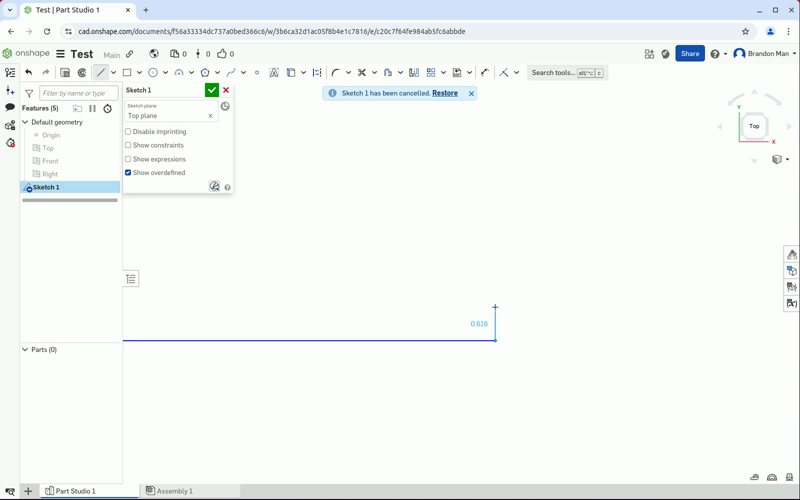
click(495, 306)
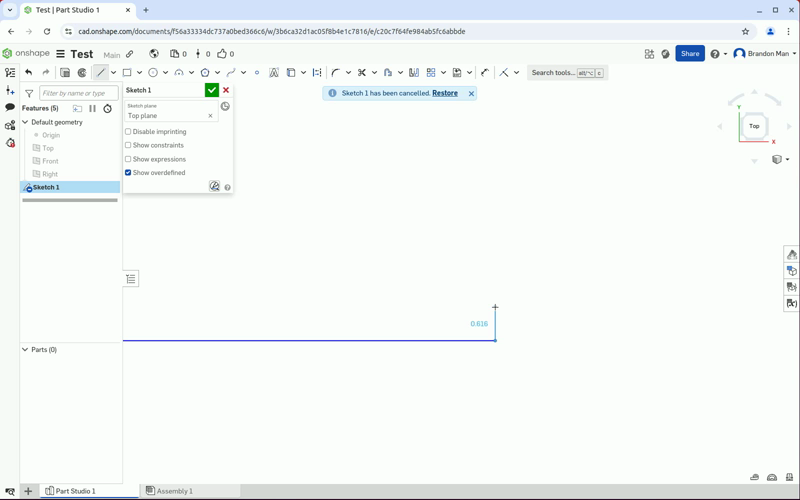
scroll(-6)
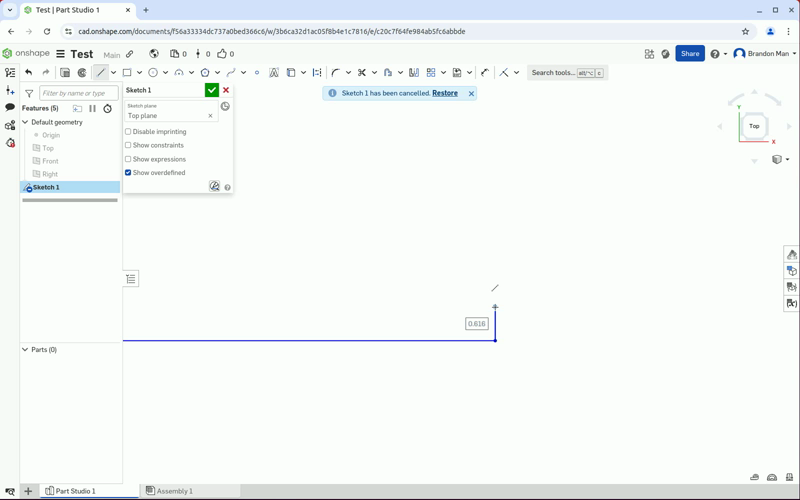
scroll(-6)
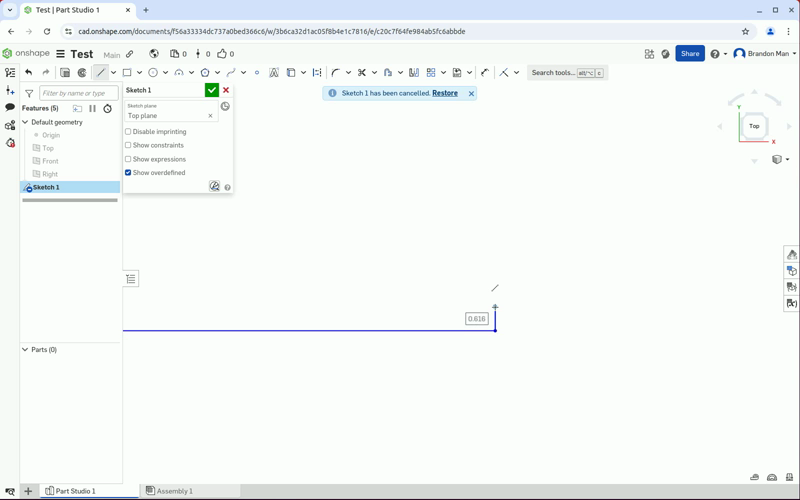
scroll(-6)
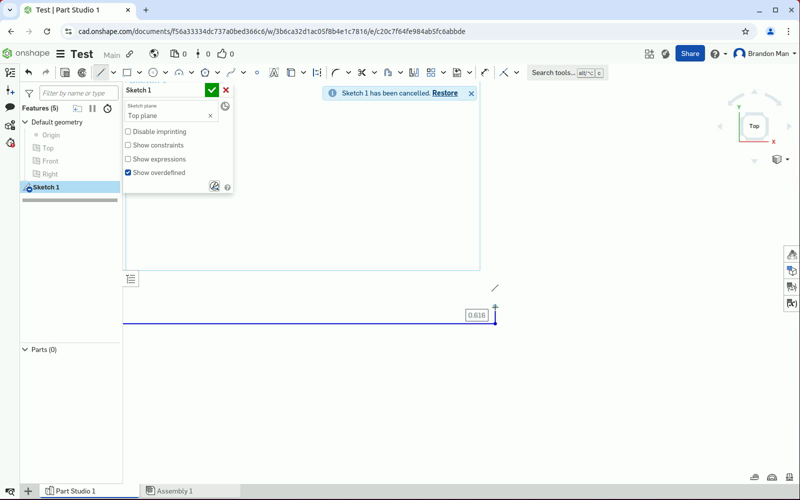
scroll(-6)
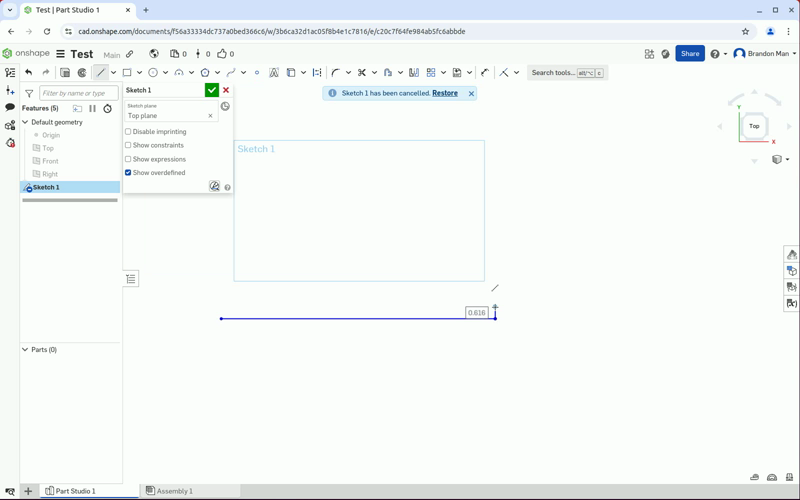
scroll(-6)
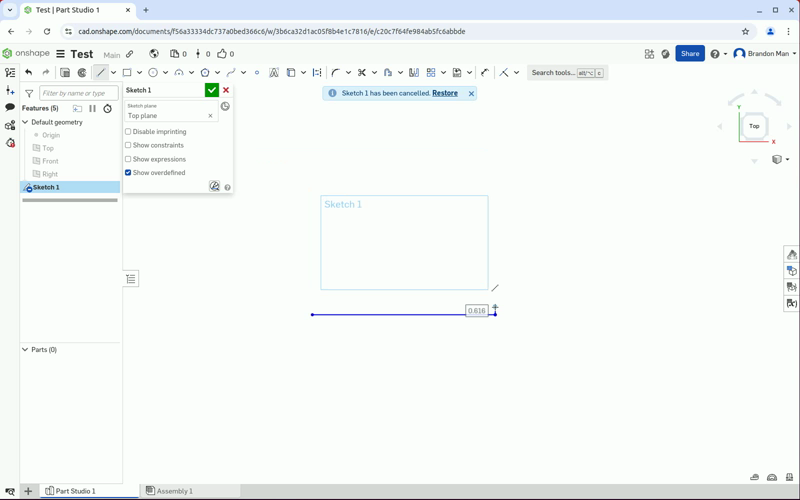
scroll(-6)
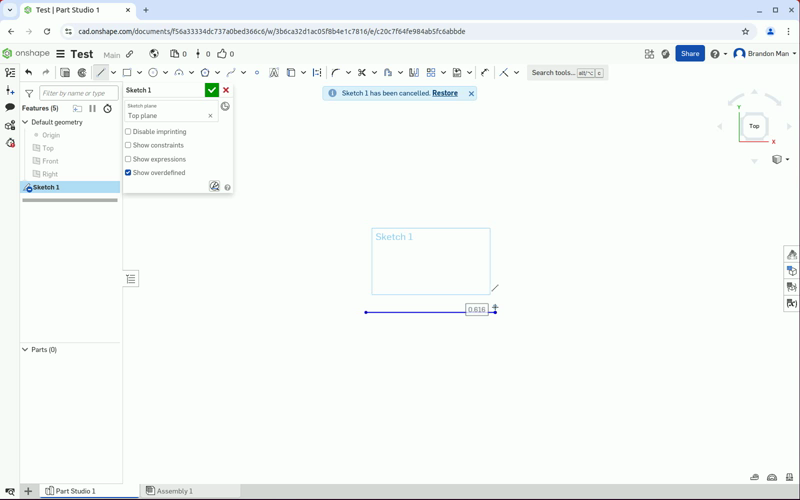
scroll(-6)
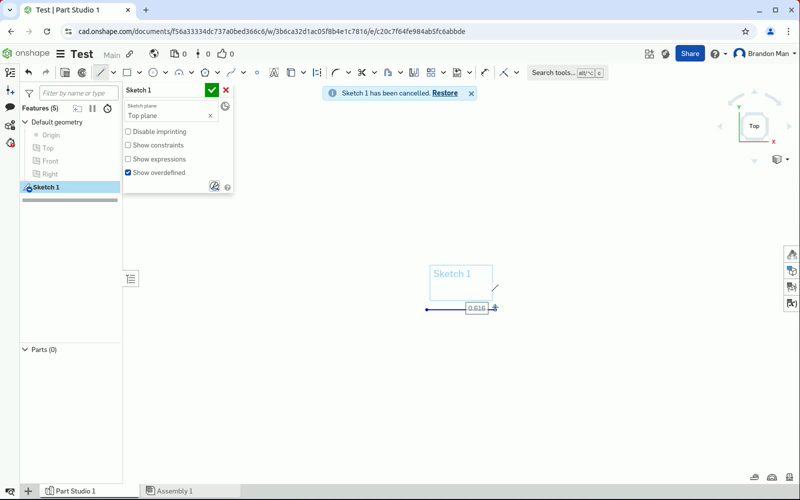
key_up(shift)
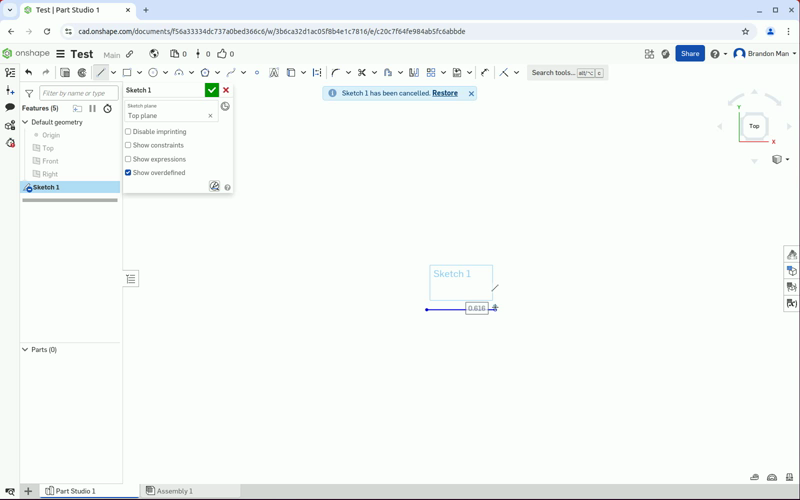
key(esc)
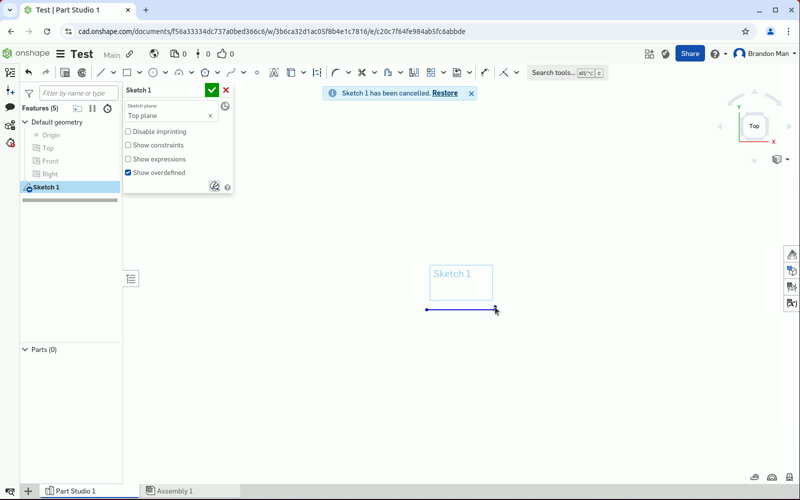
key(a)
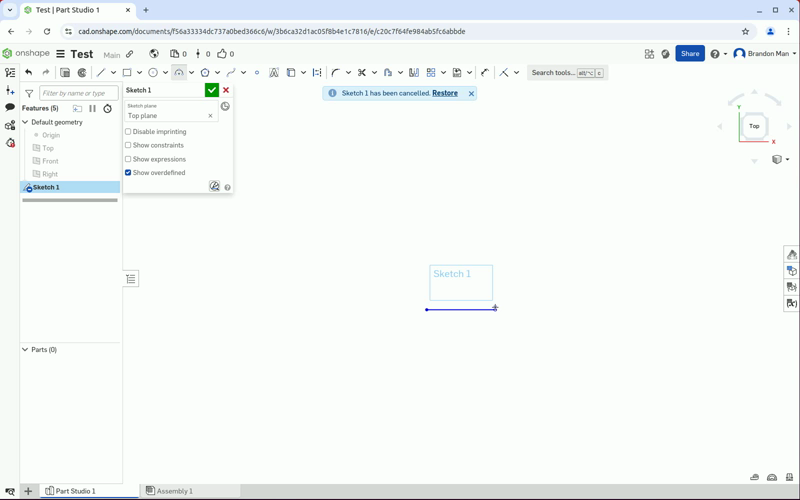
mouse_move(495, 306)
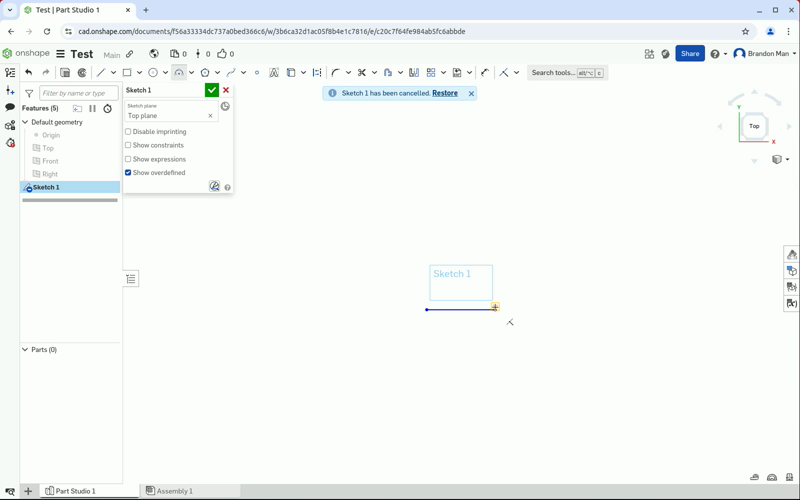
scroll(6)
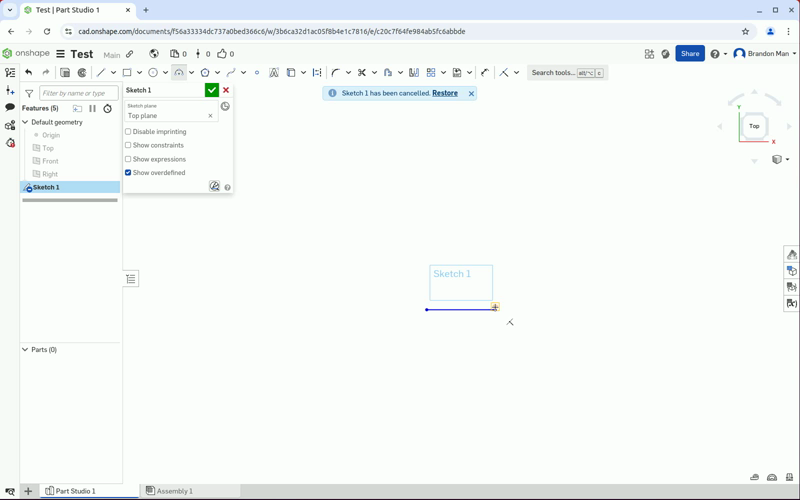
scroll(6)
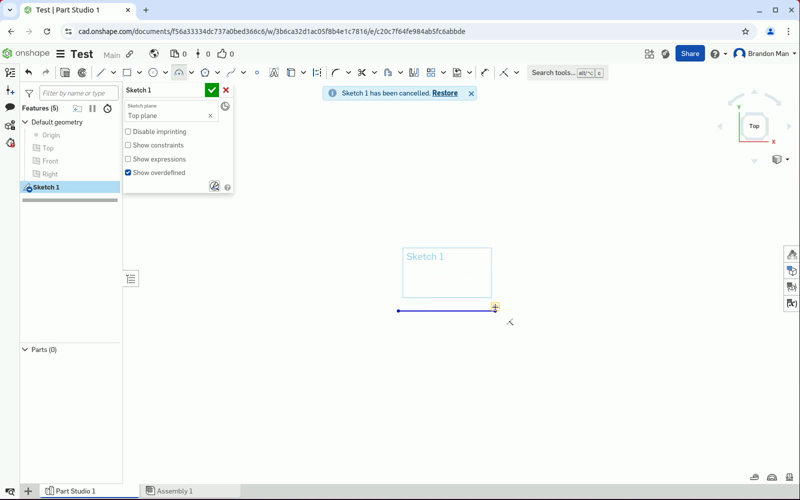
scroll(6)
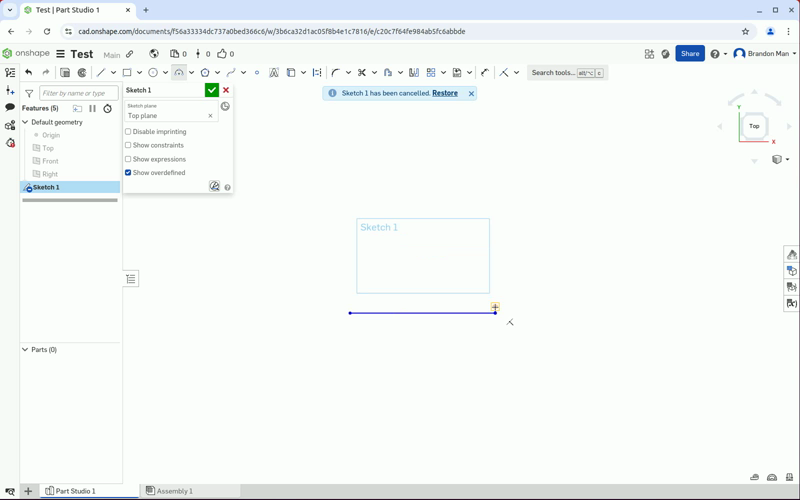
scroll(6)
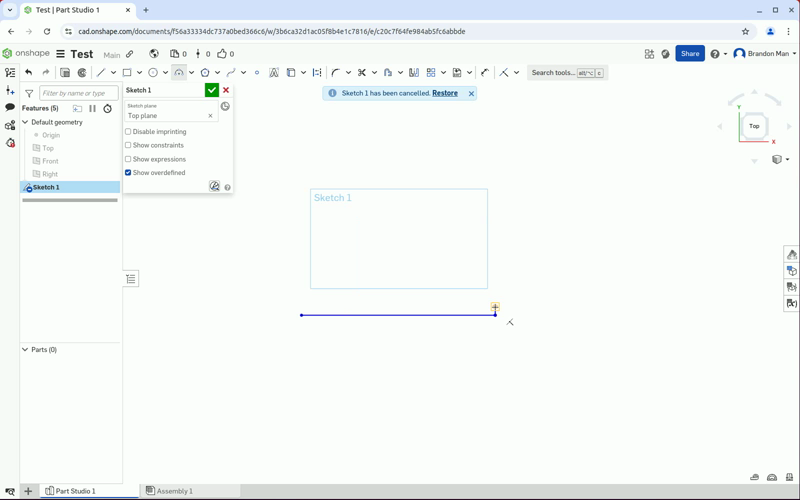
scroll(6)
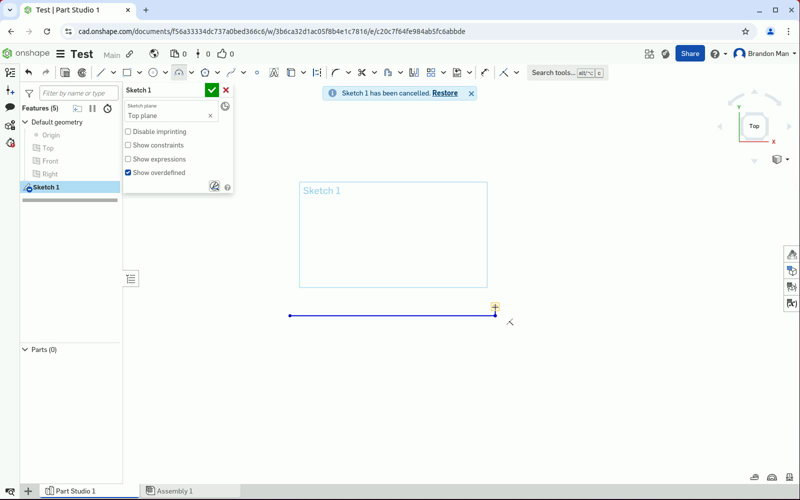
scroll(6)
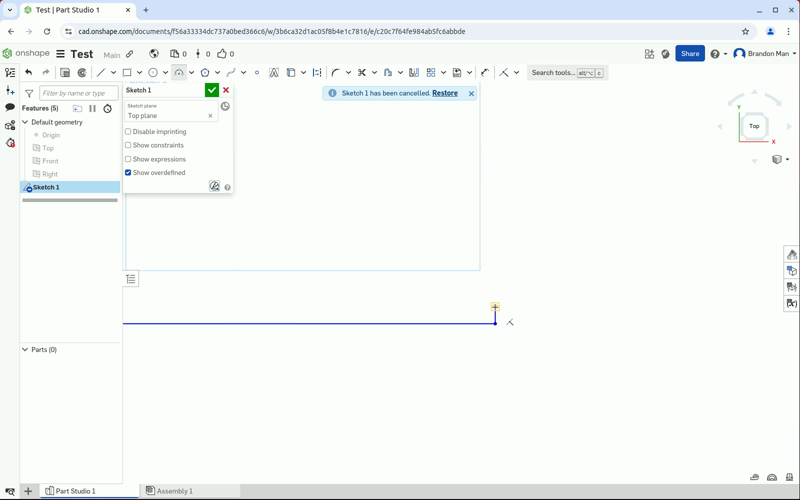
scroll(6)
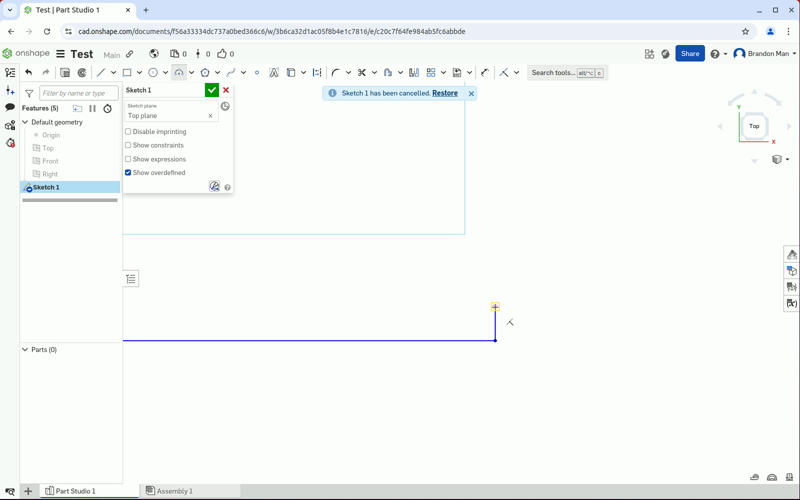
click(495, 306)
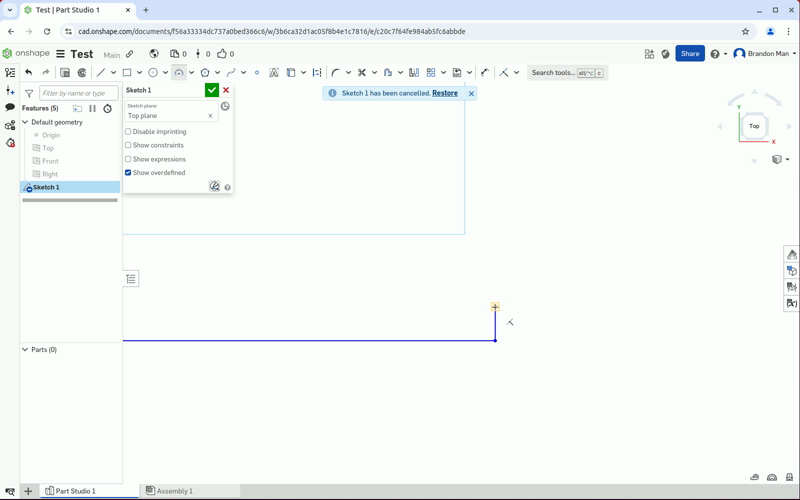
scroll(-6)
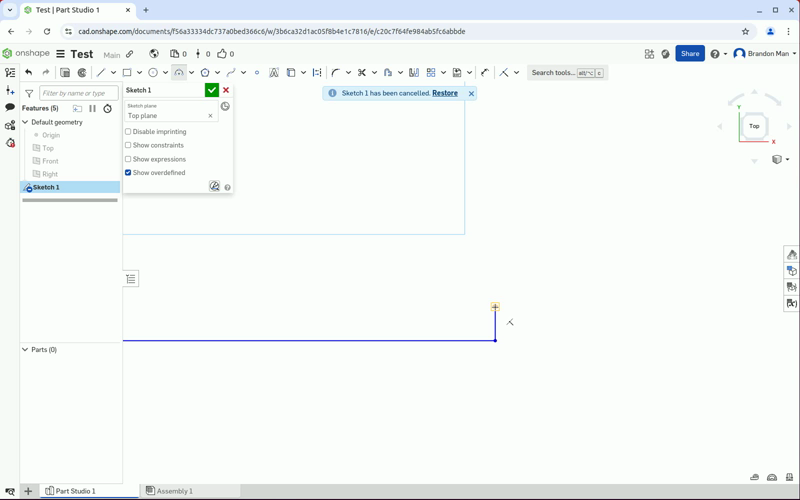
scroll(-6)
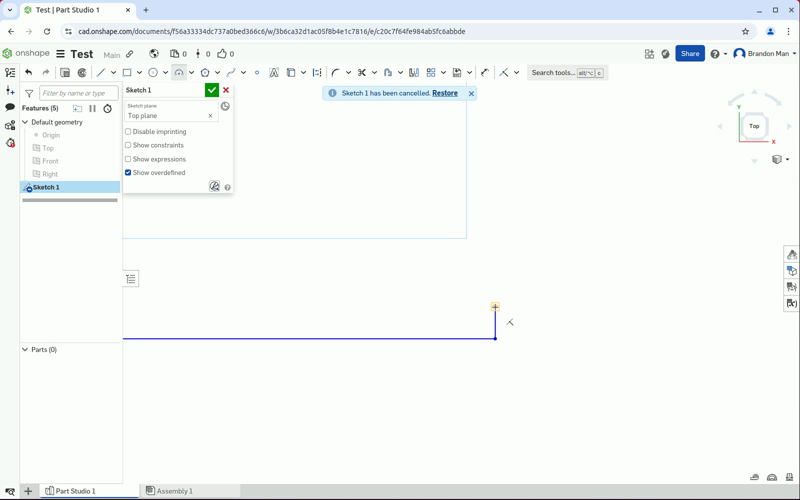
scroll(-6)
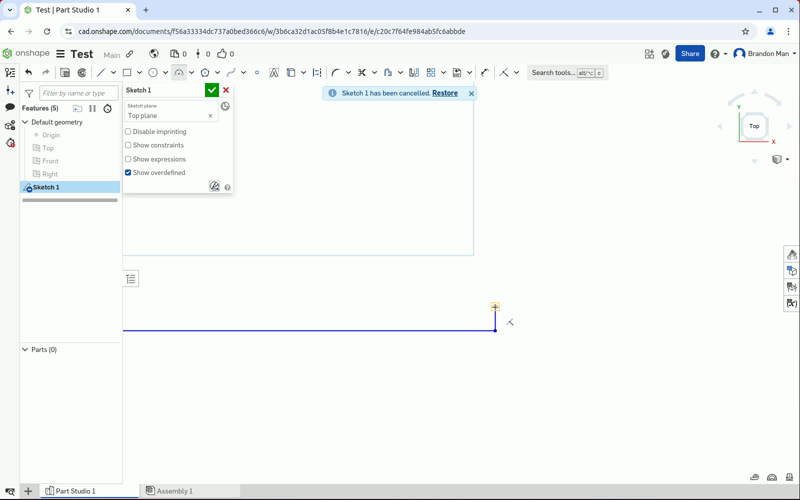
scroll(-6)
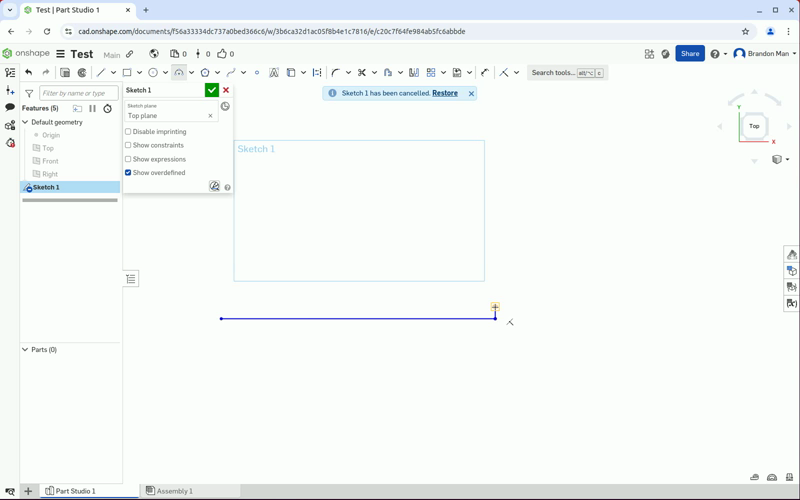
scroll(-6)
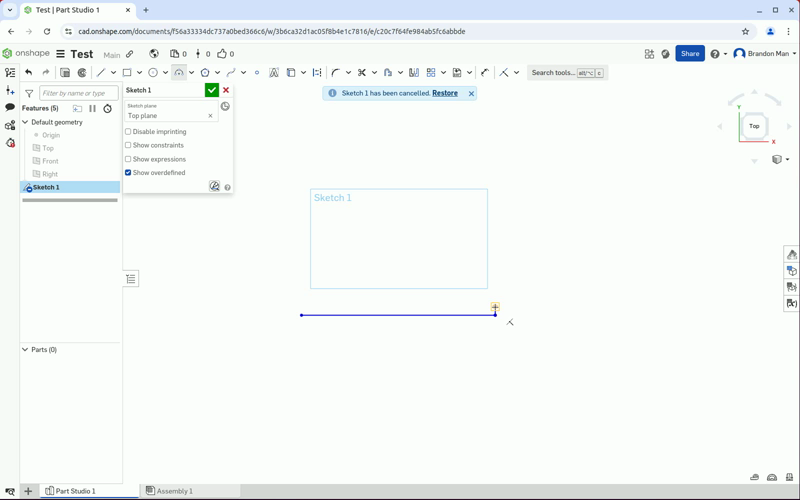
scroll(-6)
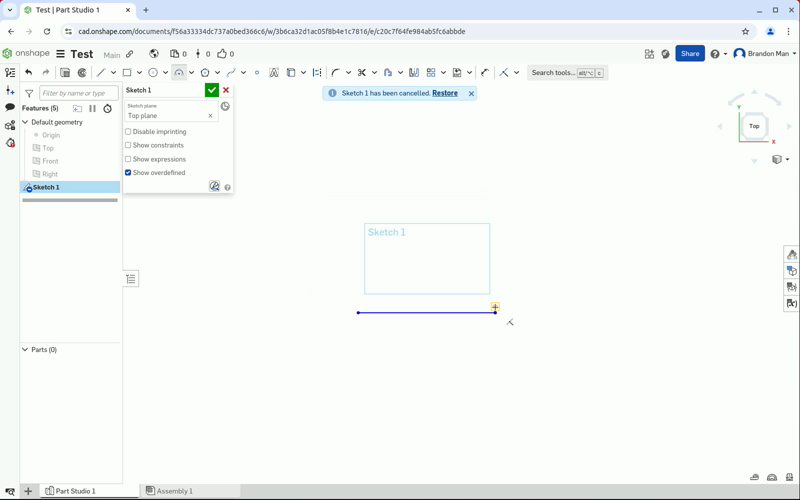
scroll(-6)
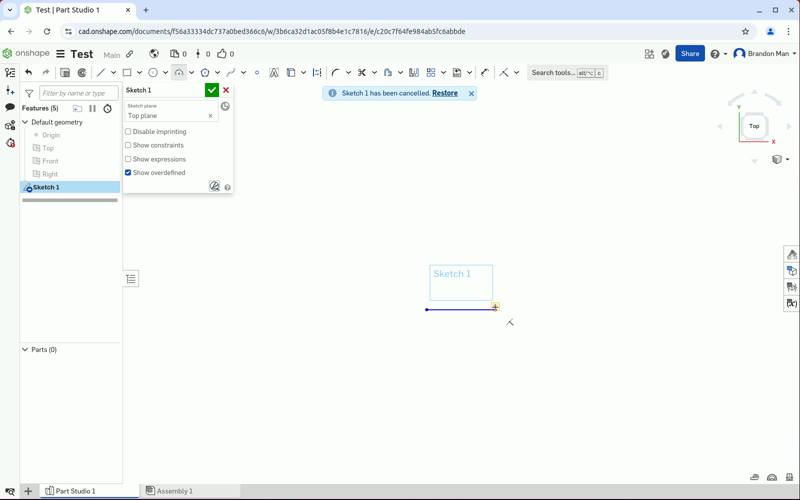
key_down(shift)
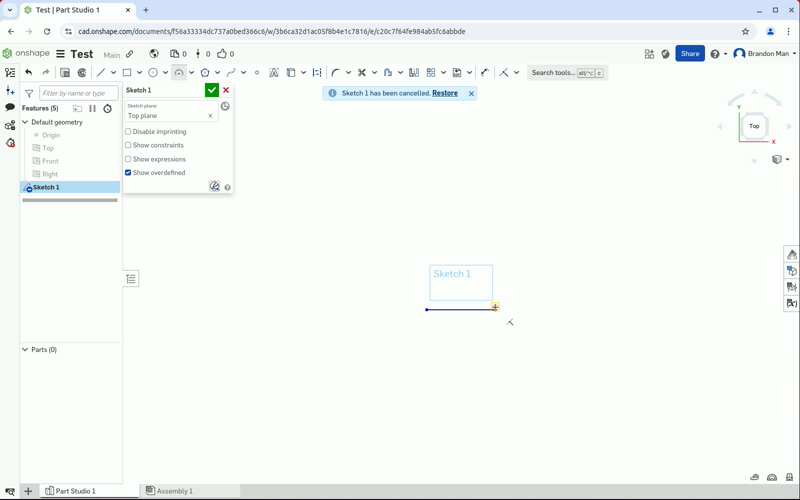
mouse_move(486, 298)
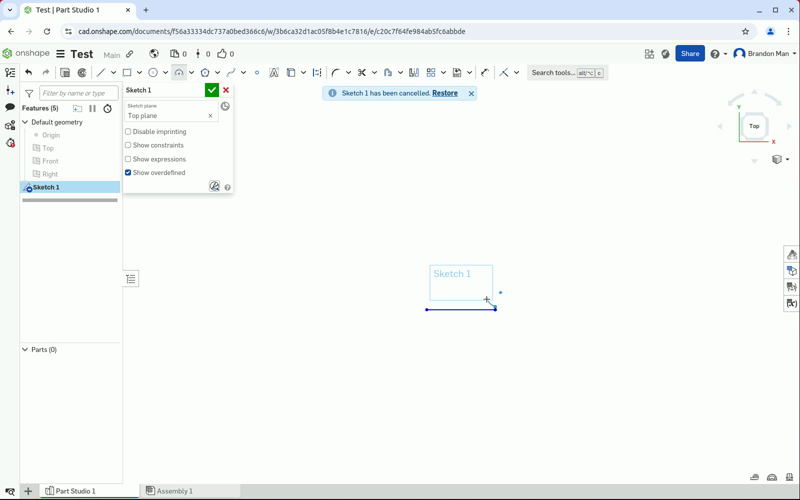
click(486, 298)
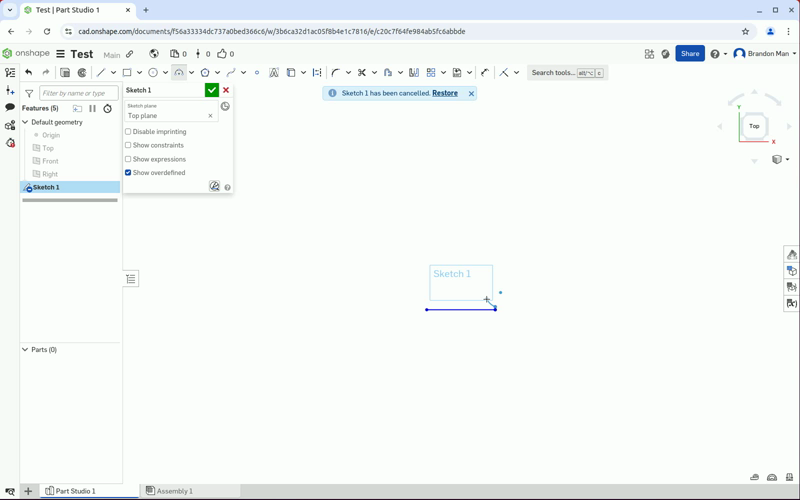
mouse_move(489, 304)
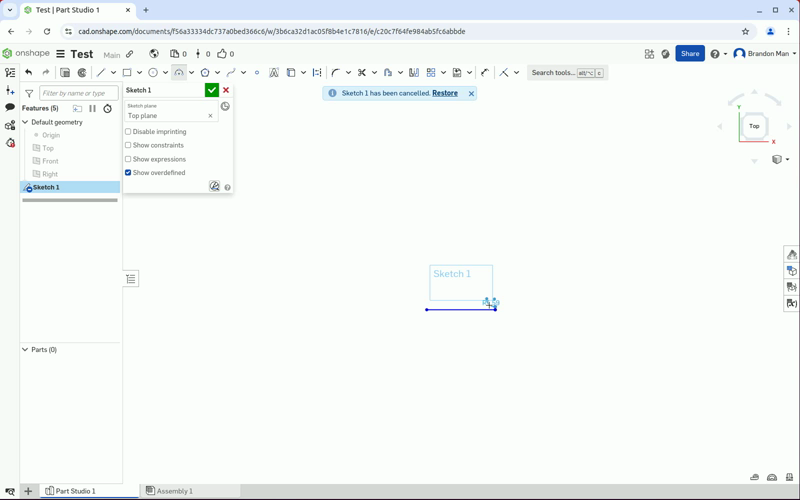
click(489, 304)
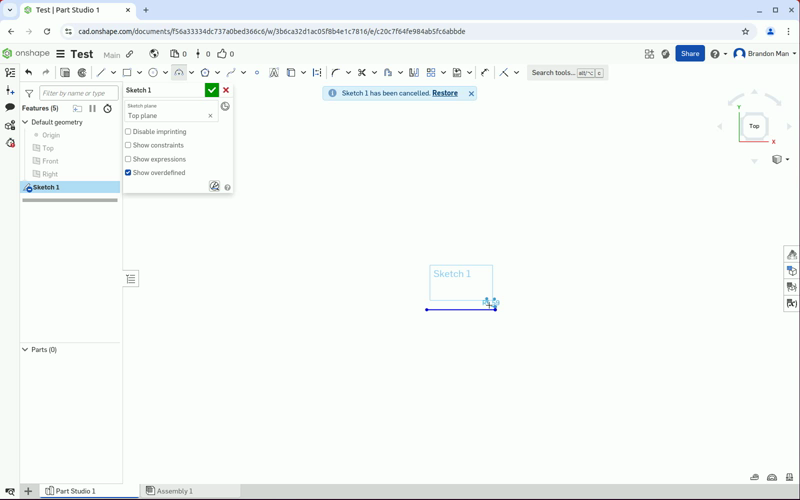
key_up(shift)
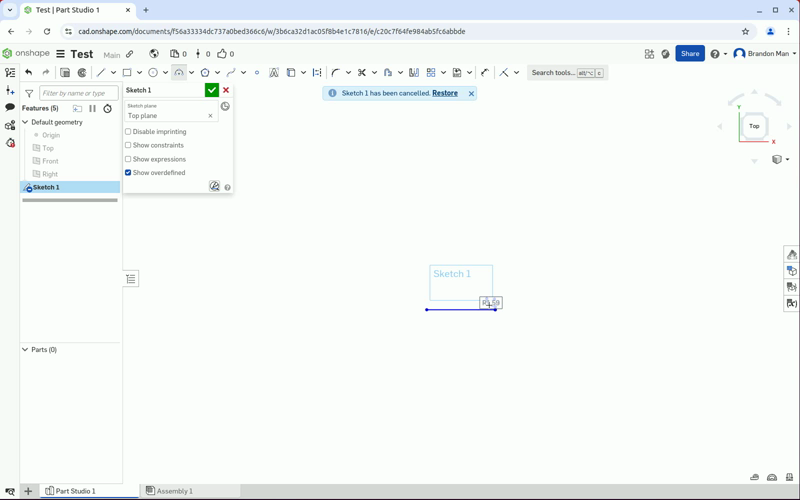
key(esc)
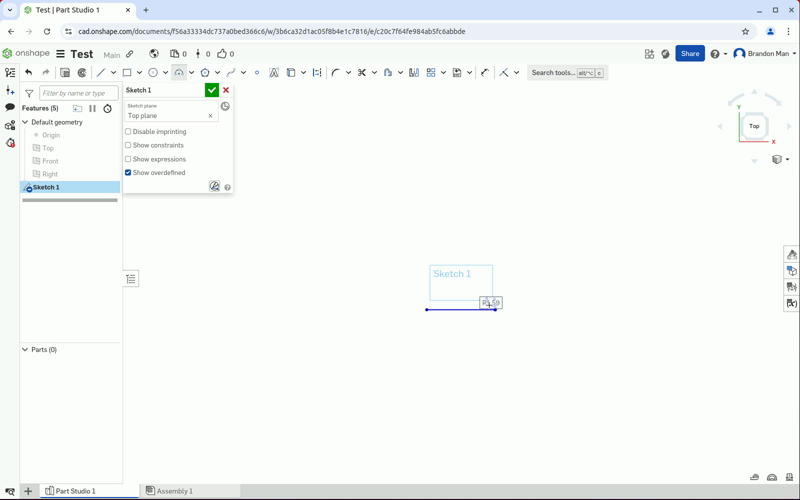
key(l)
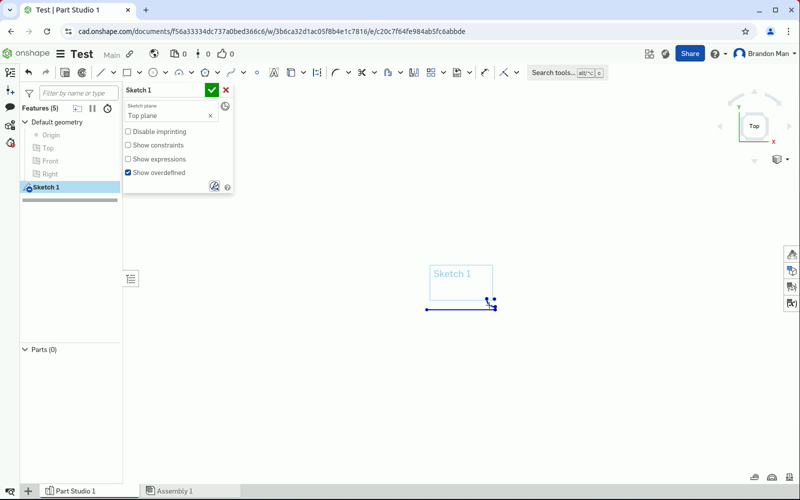
mouse_move(486, 298)
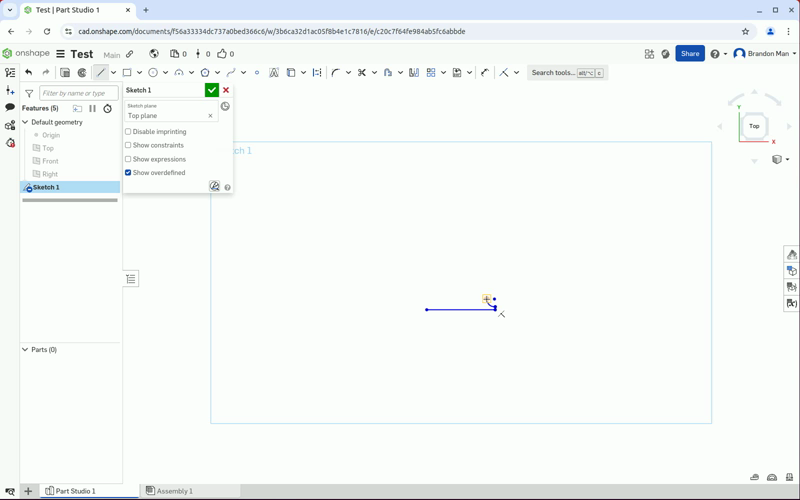
click(486, 298)
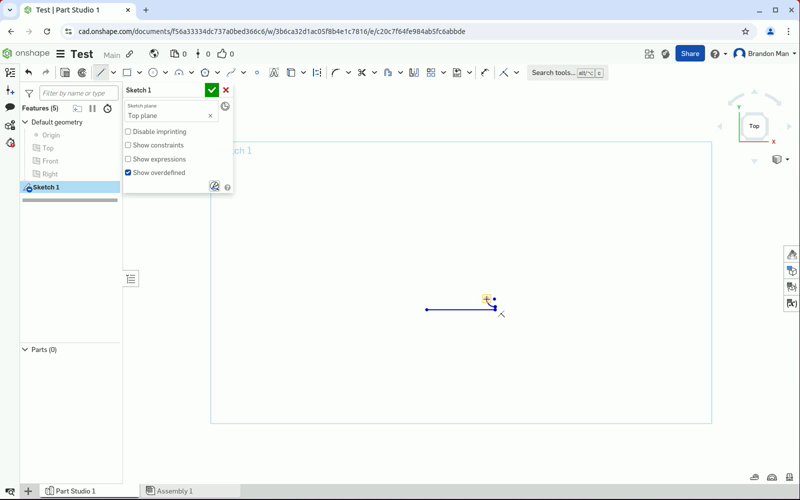
key_down(shift)
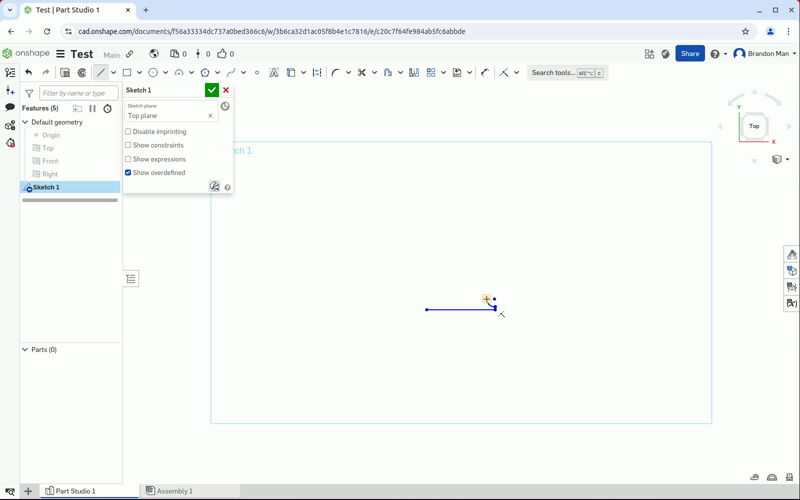
mouse_move(516, 298)
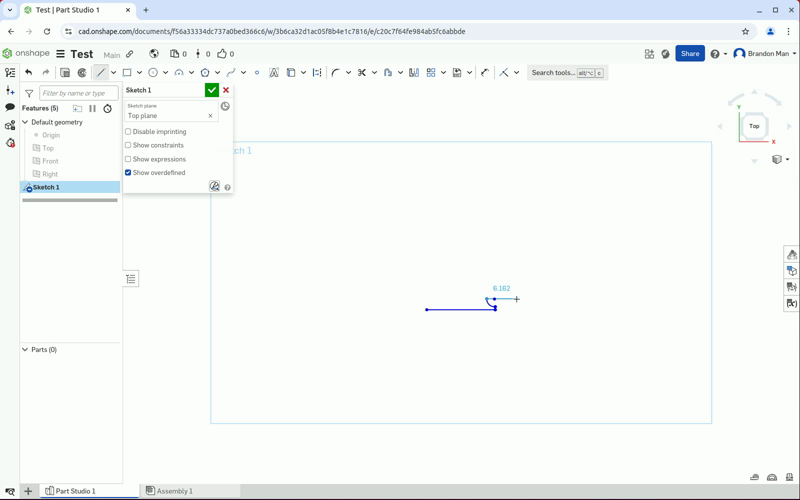
mouse_move(435, 298)
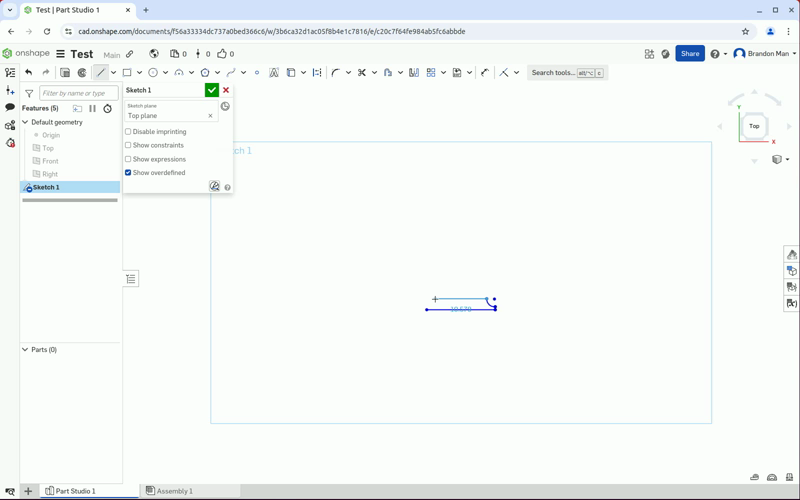
click(435, 298)
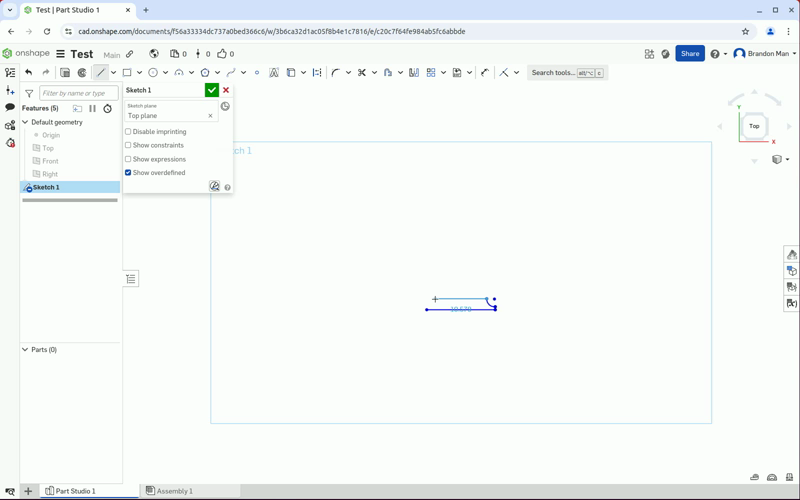
key_up(shift)
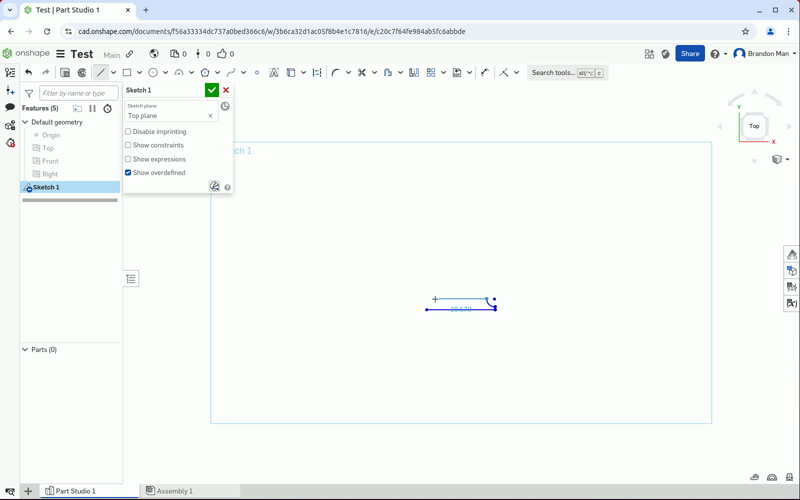
key(esc)
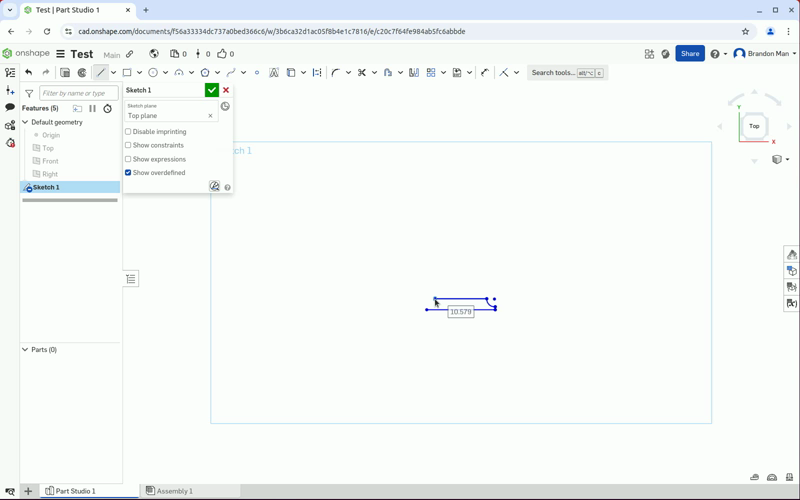
key(a)
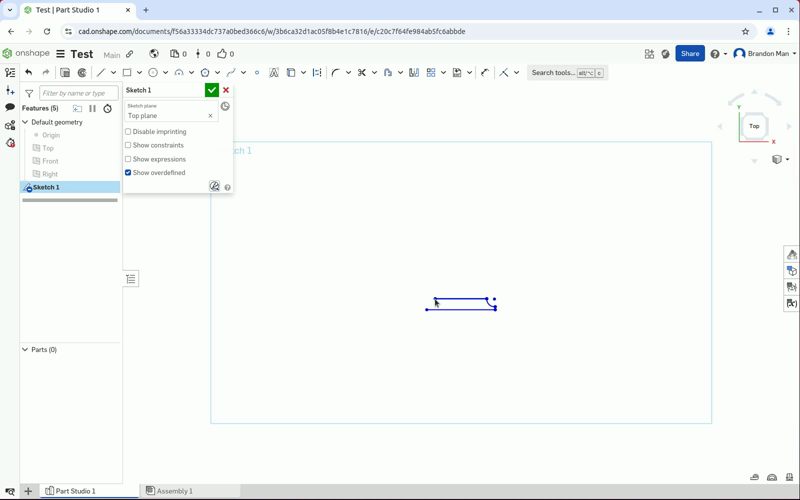
mouse_move(435, 298)
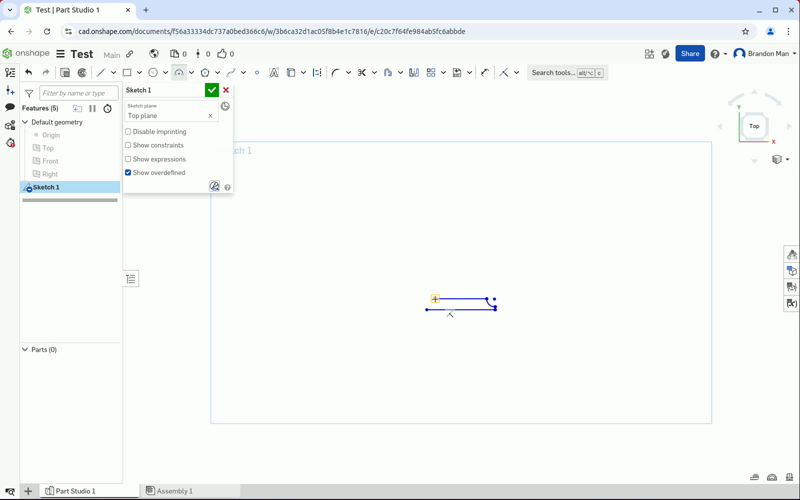
click(435, 298)
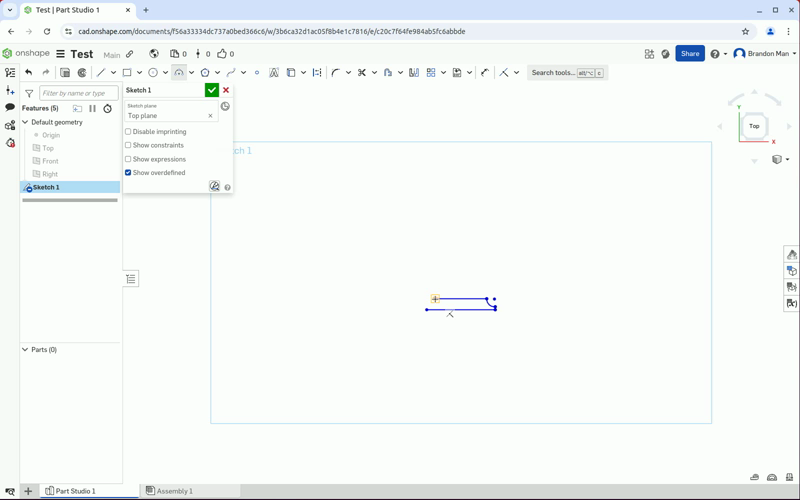
key_down(shift)
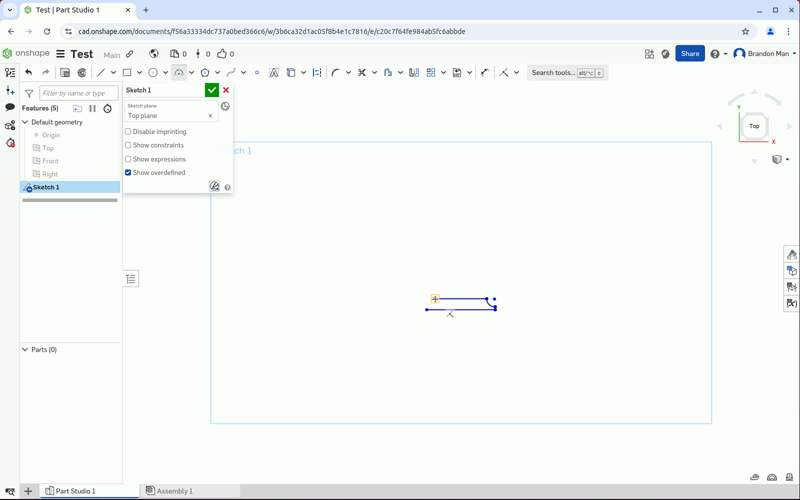
mouse_move(426, 306)
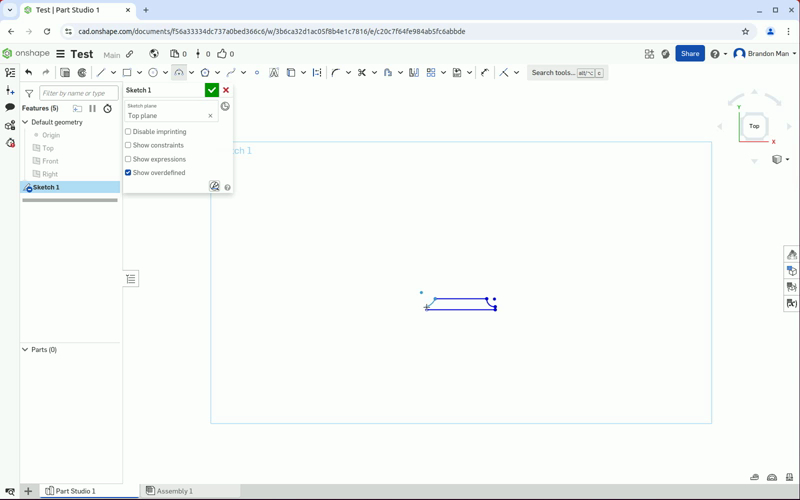
scroll(6)
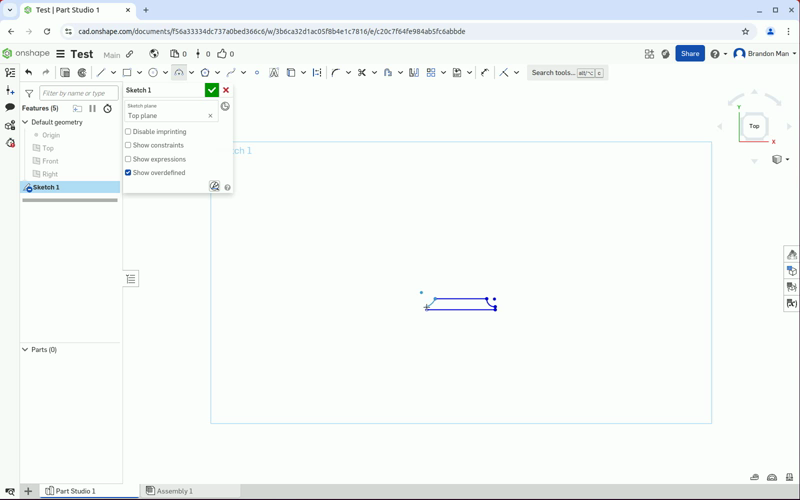
scroll(6)
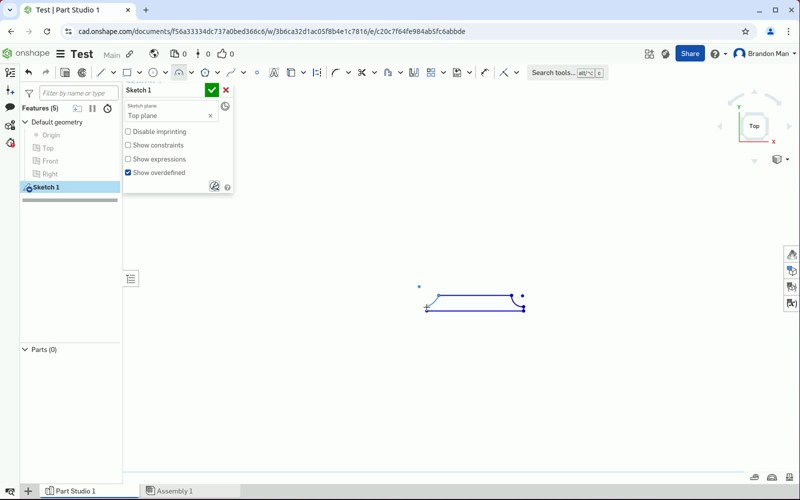
scroll(6)
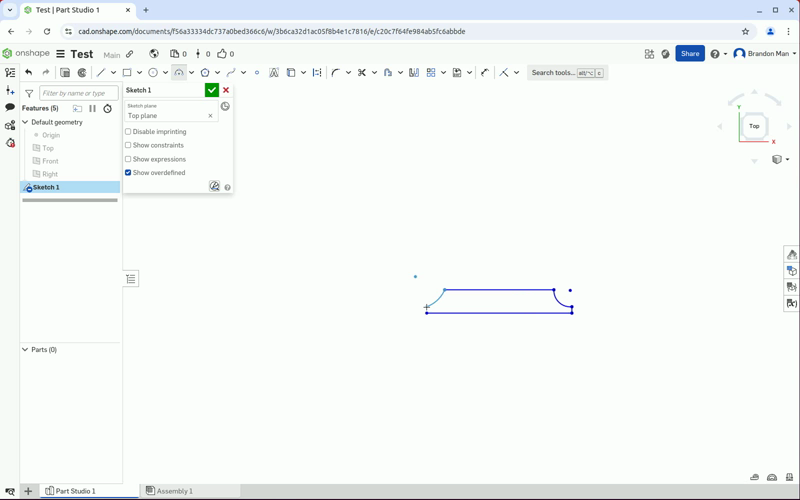
scroll(6)
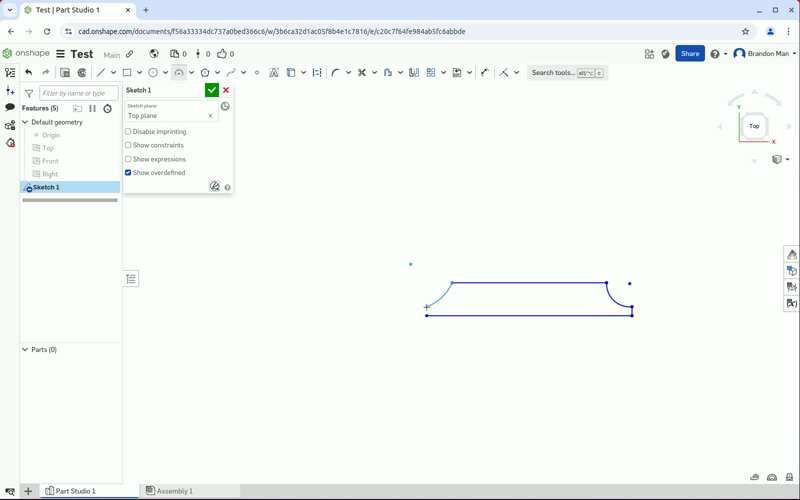
scroll(6)
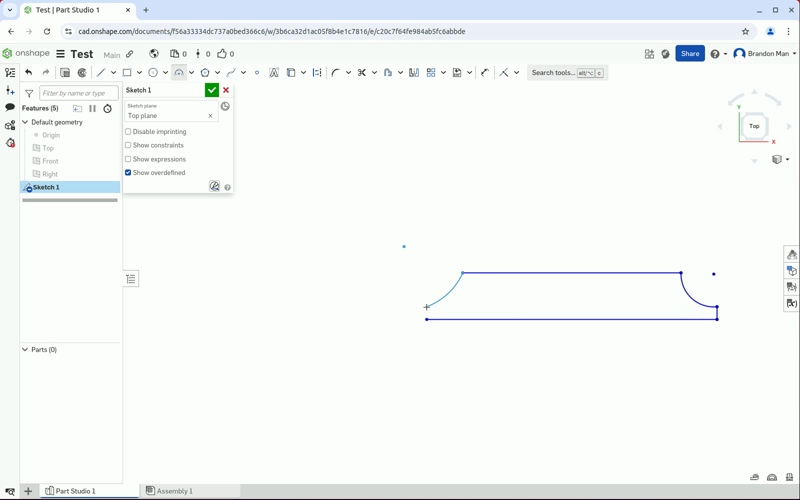
scroll(6)
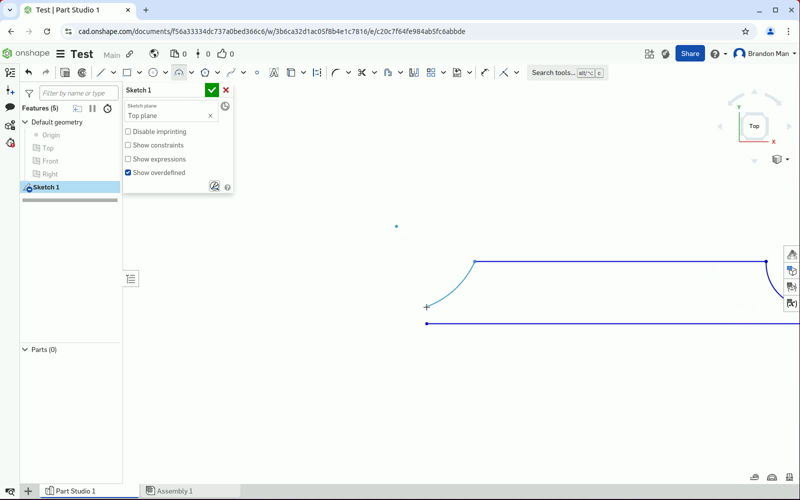
scroll(6)
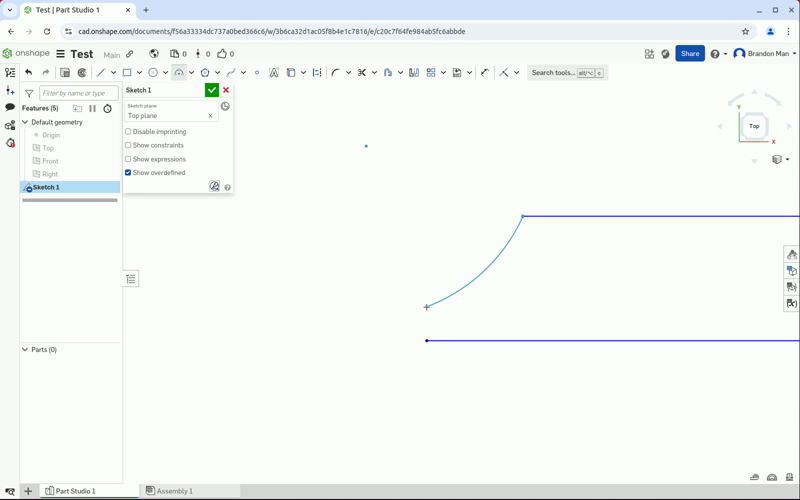
click(426, 306)
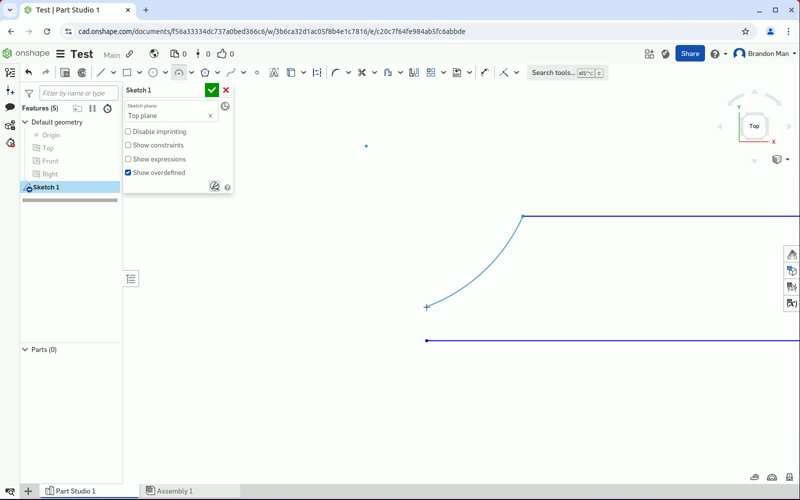
scroll(-6)
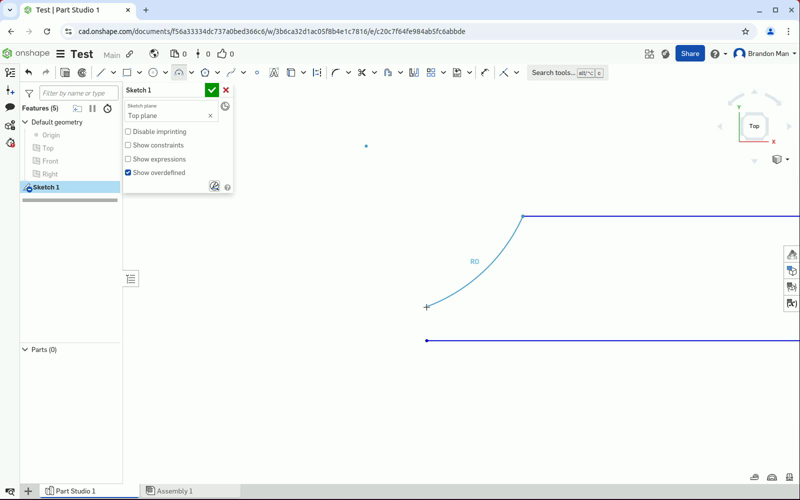
scroll(-6)
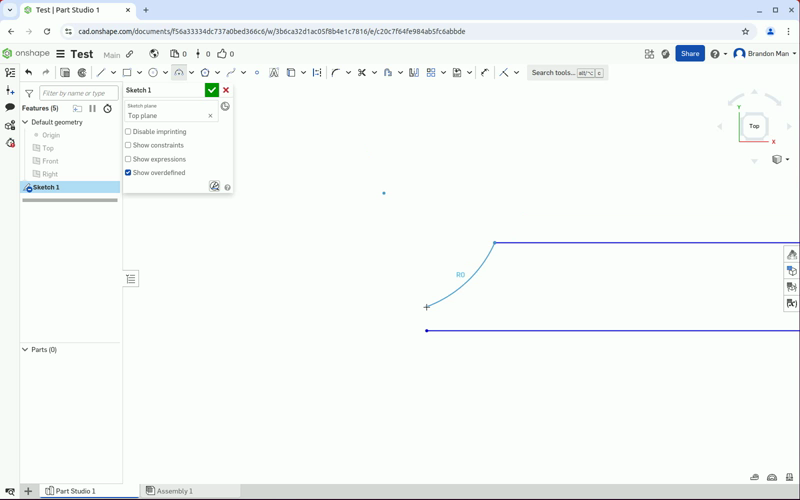
scroll(-6)
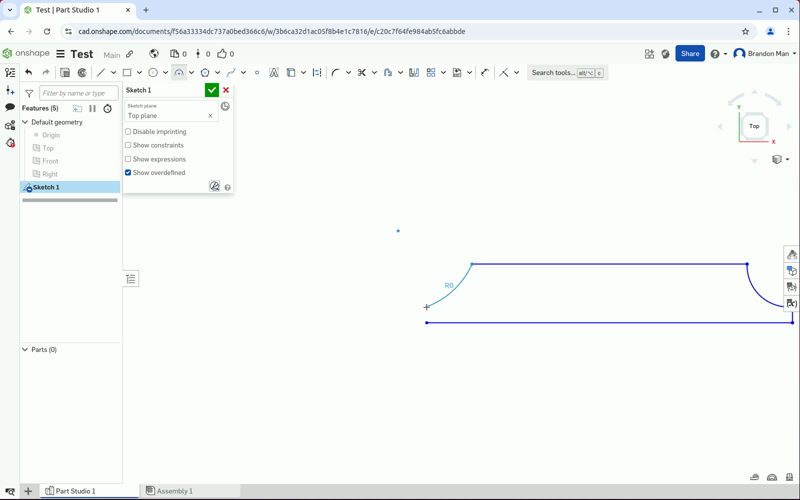
scroll(-6)
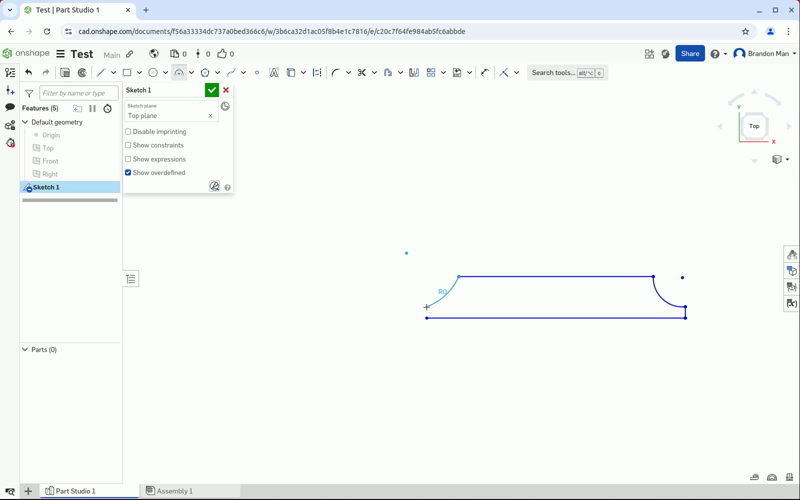
scroll(-6)
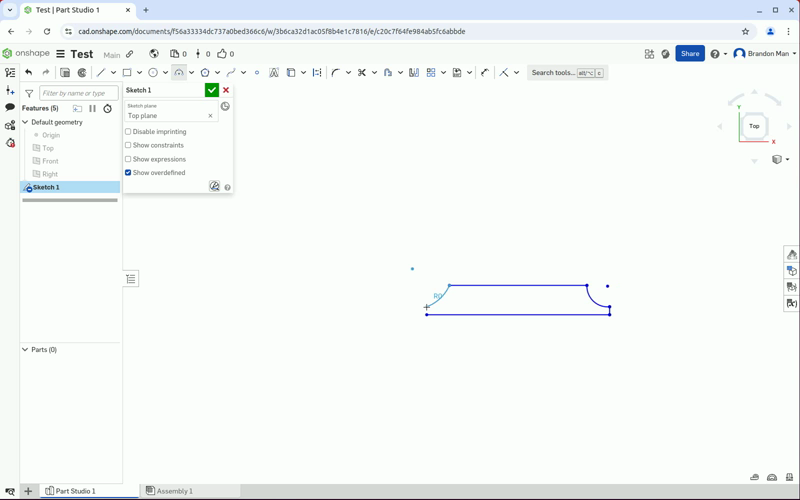
scroll(-6)
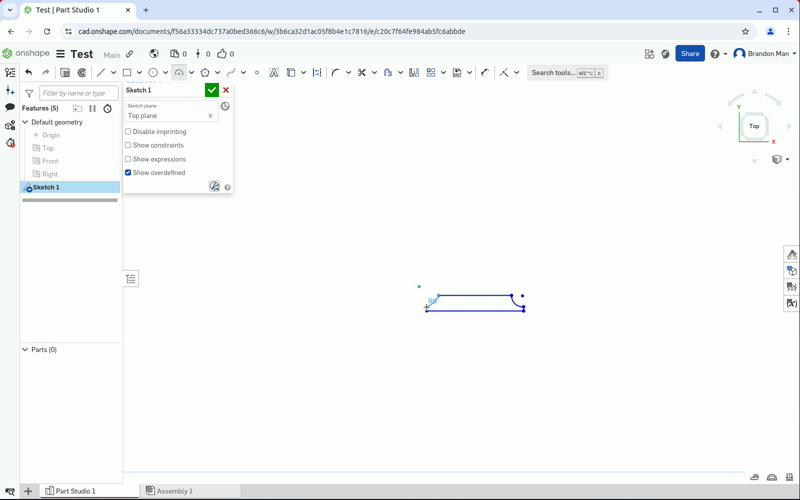
scroll(-6)
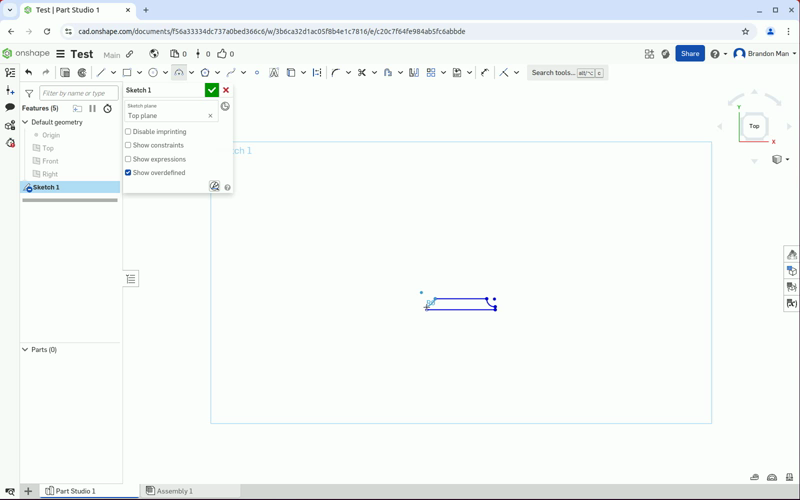
mouse_move(432, 304)
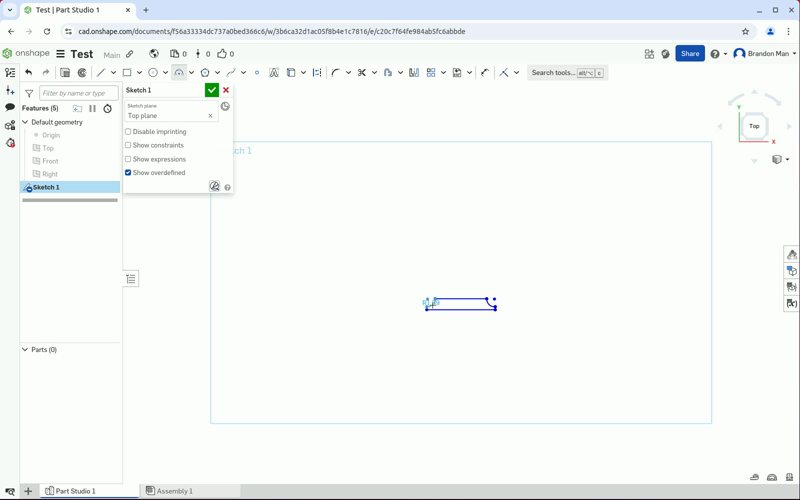
click(432, 304)
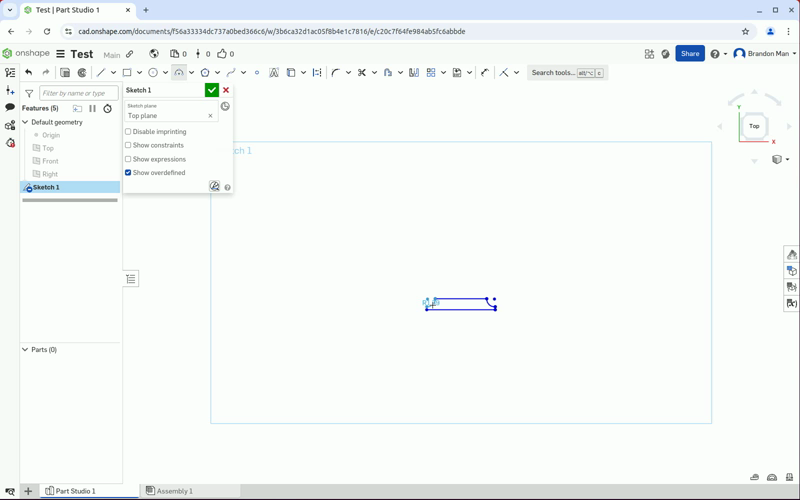
key_up(shift)
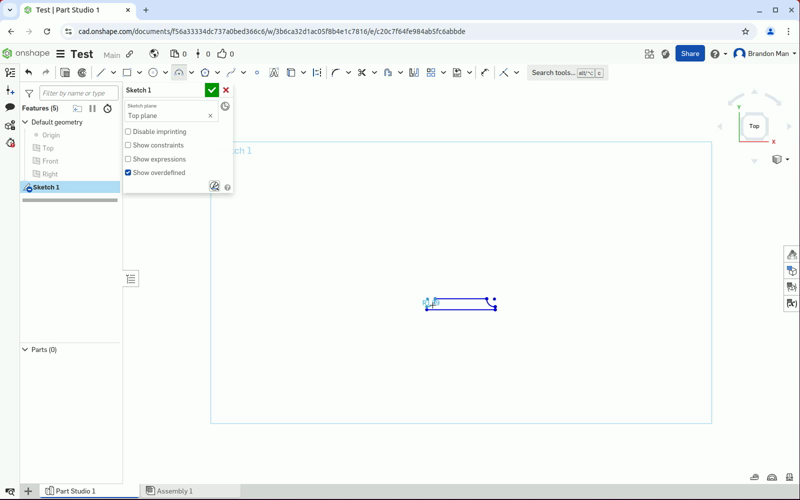
key(esc)
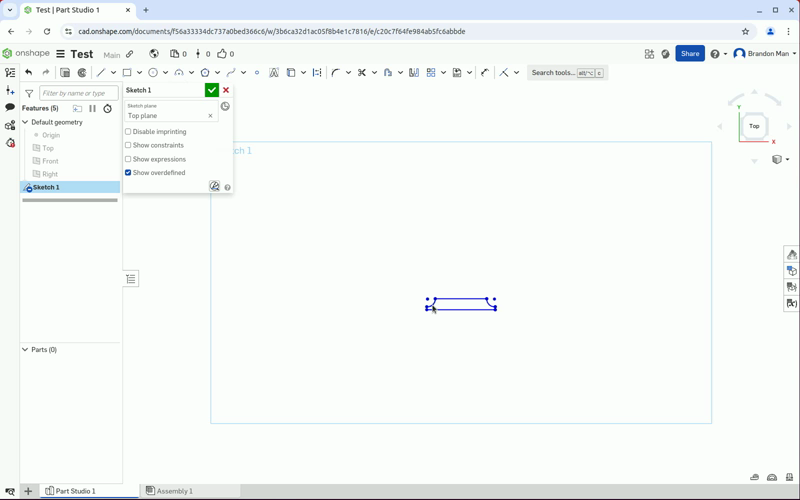
key(l)
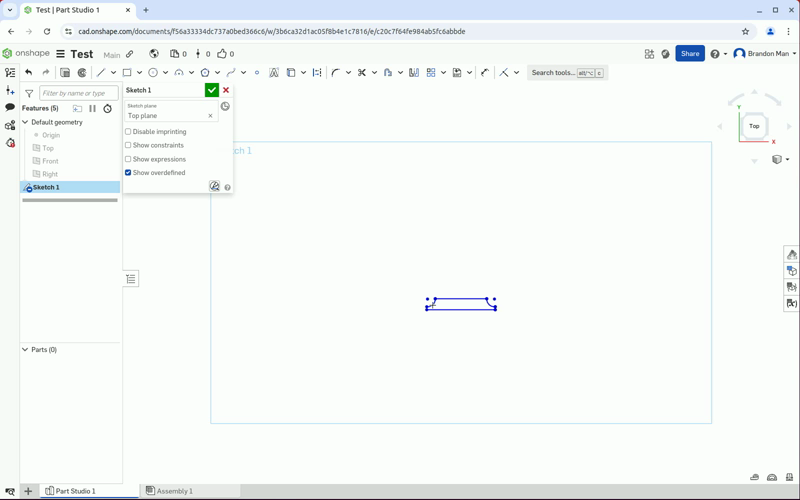
mouse_move(426, 306)
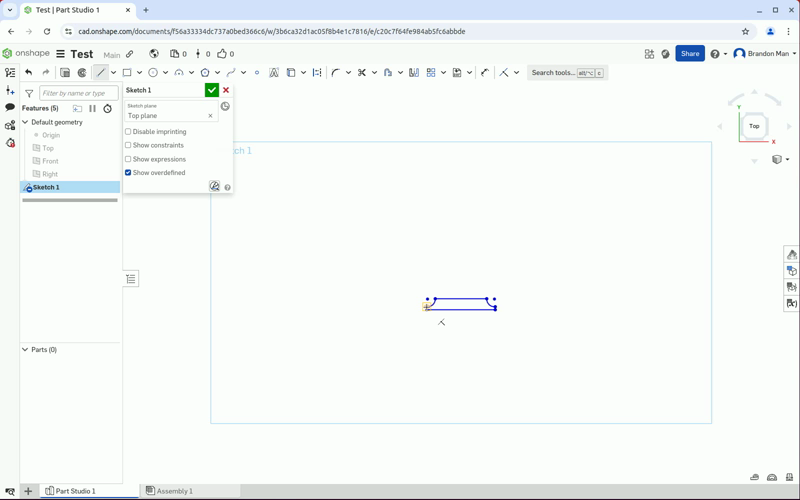
scroll(6)
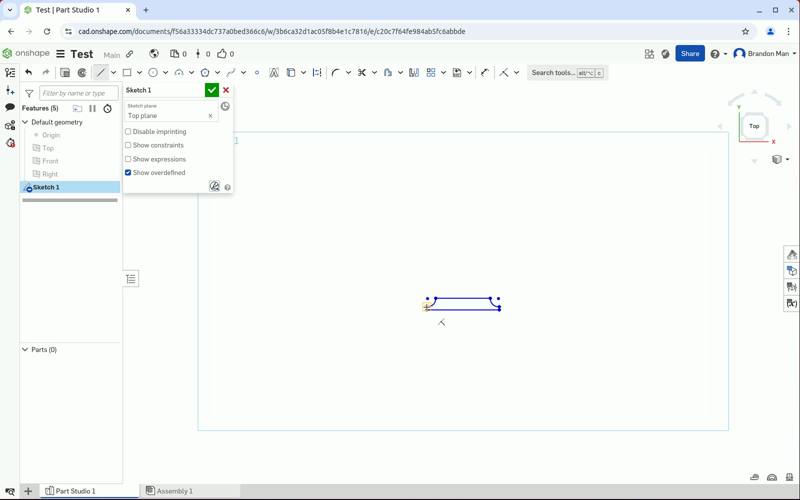
scroll(6)
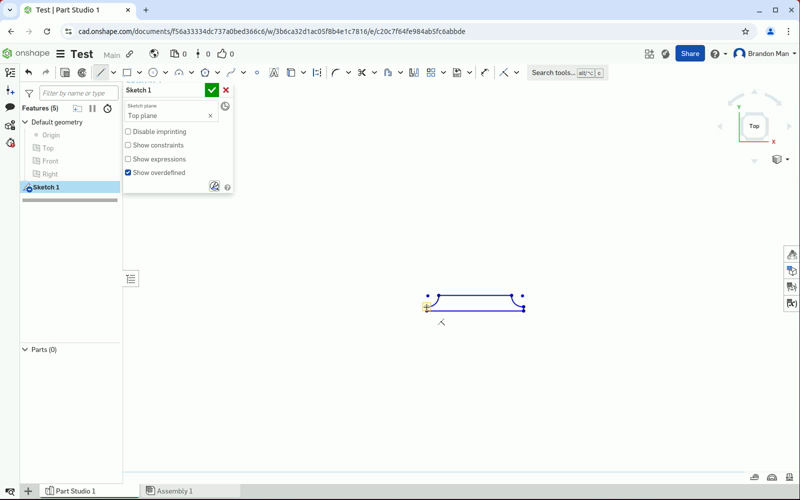
scroll(6)
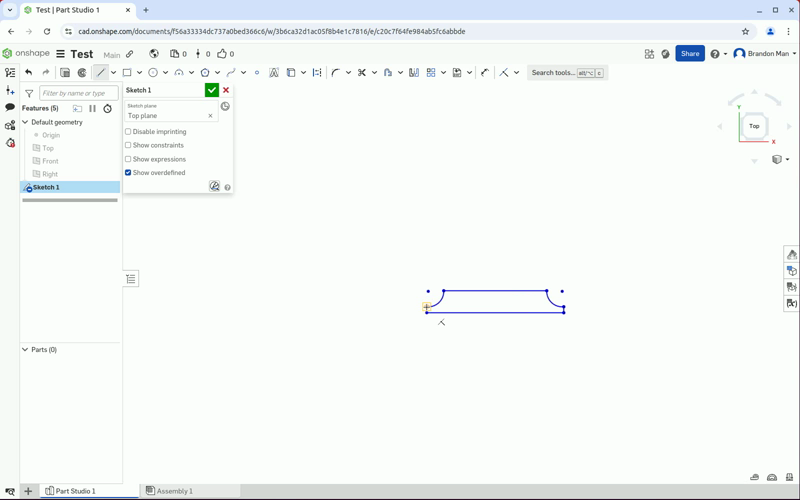
scroll(6)
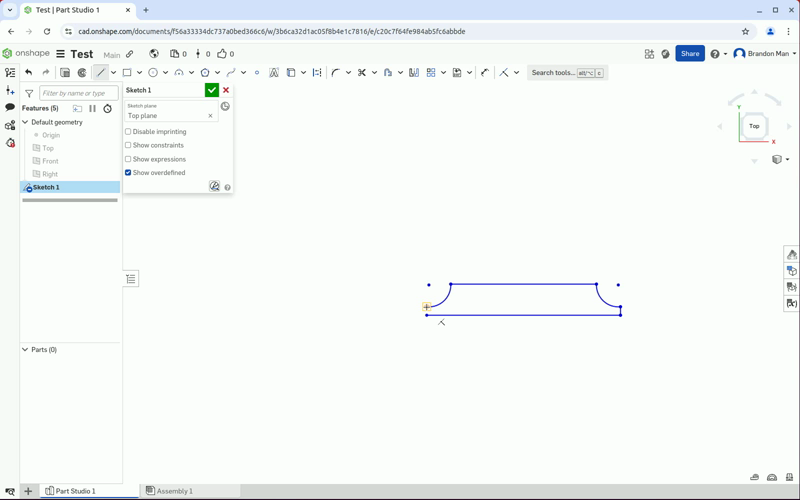
scroll(6)
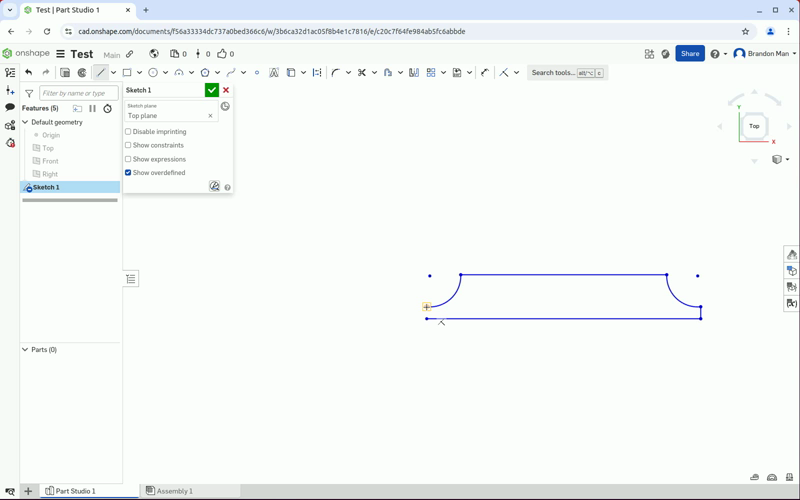
scroll(6)
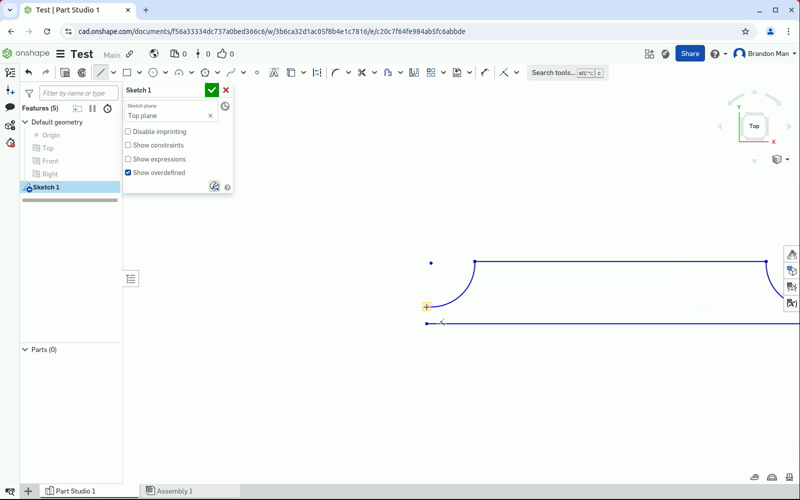
scroll(6)
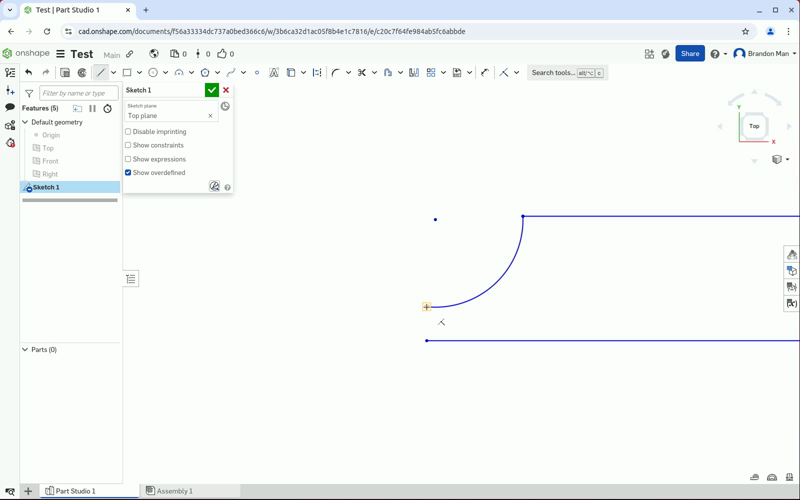
click(426, 306)
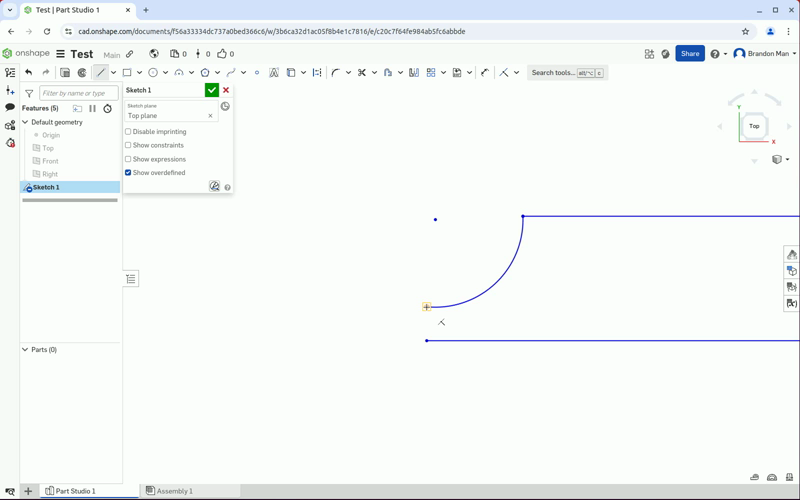
scroll(-6)
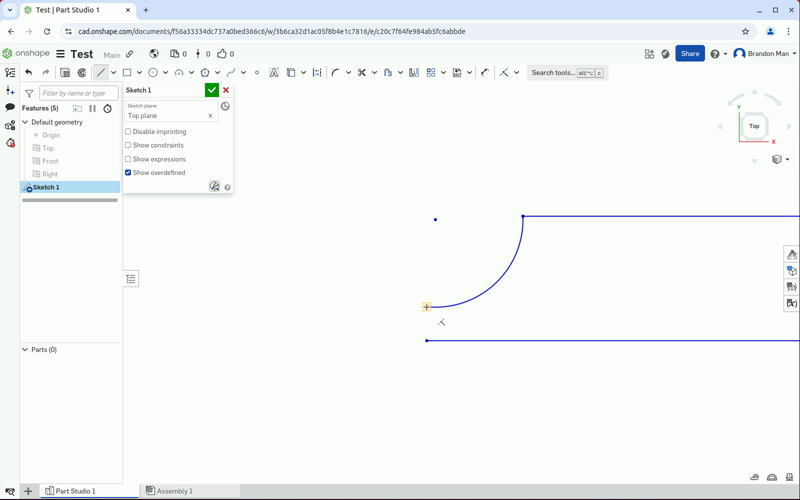
scroll(-6)
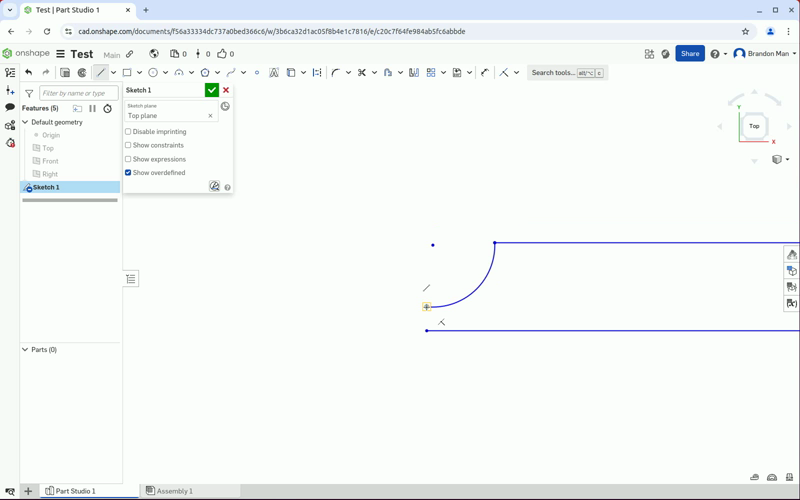
scroll(-6)
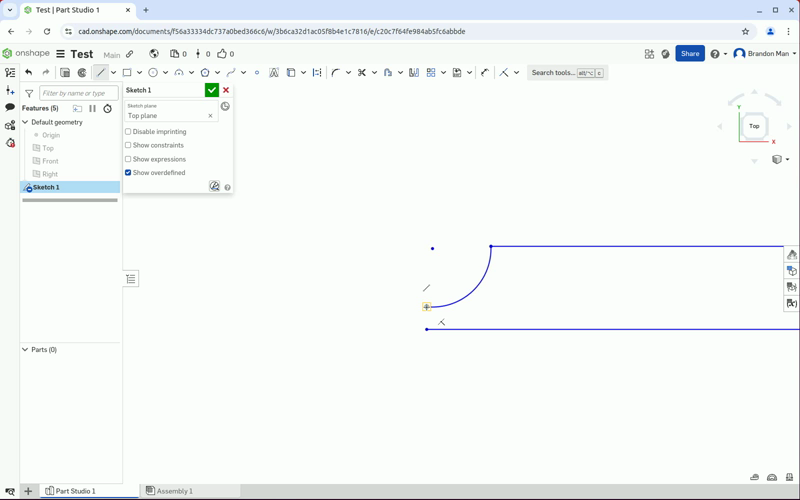
scroll(-6)
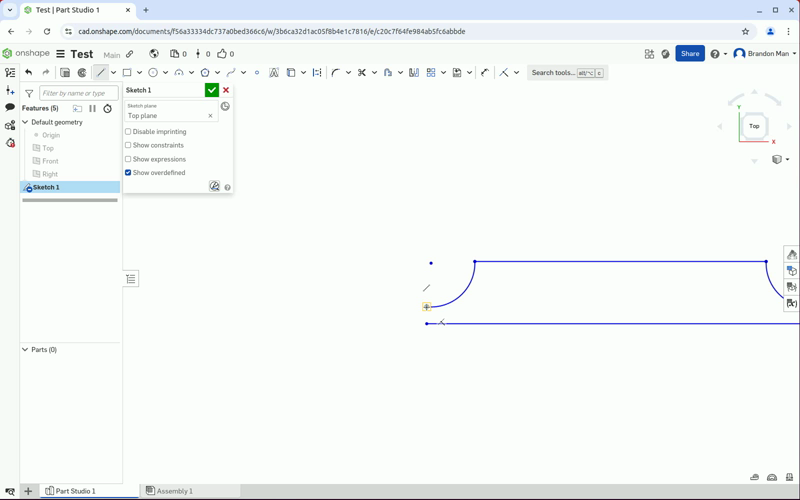
scroll(-6)
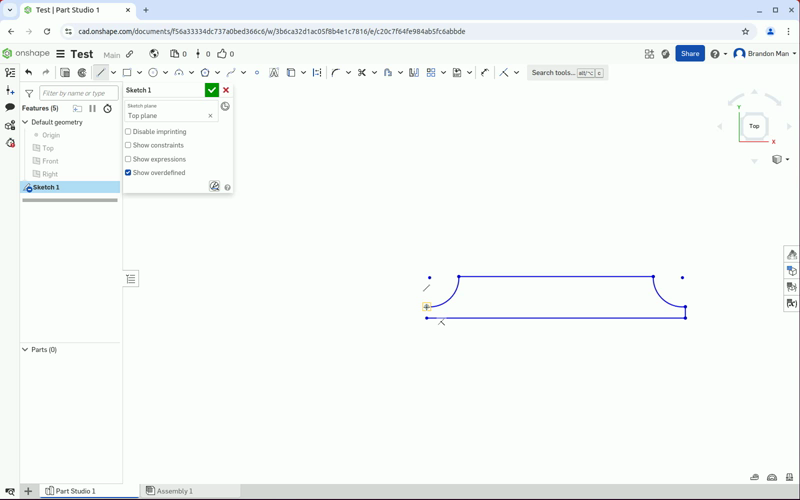
scroll(-6)
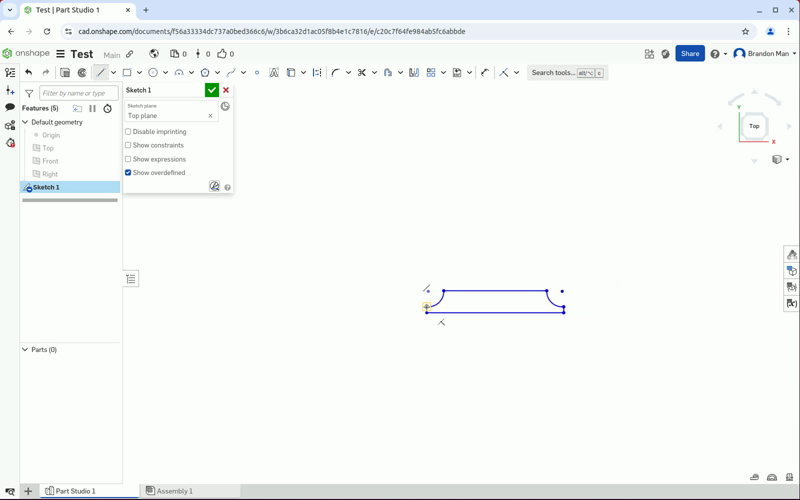
scroll(-6)
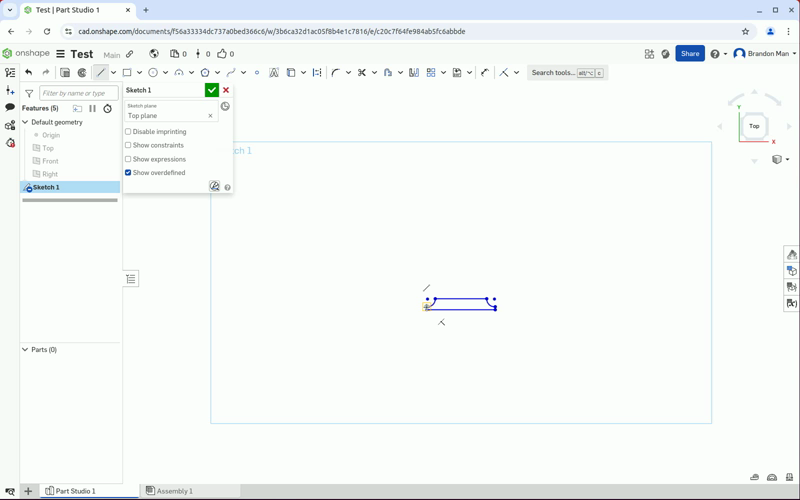
mouse_move(456, 306)
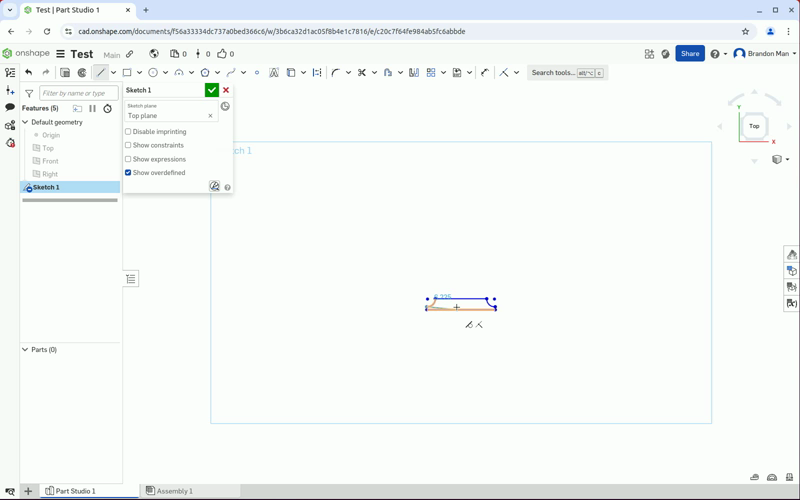
key_down(shift)
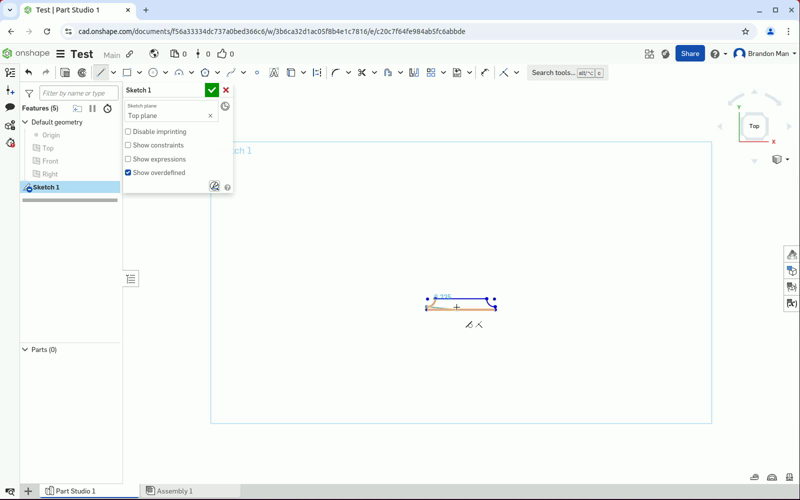
mouse_move(426, 309)
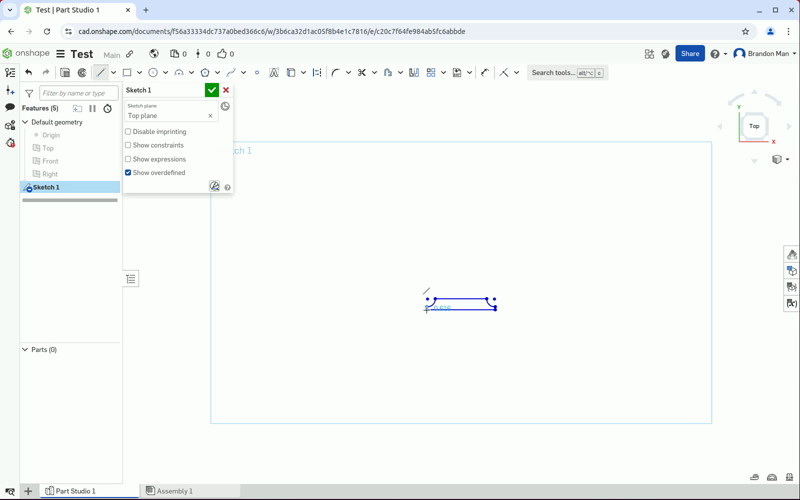
scroll(6)
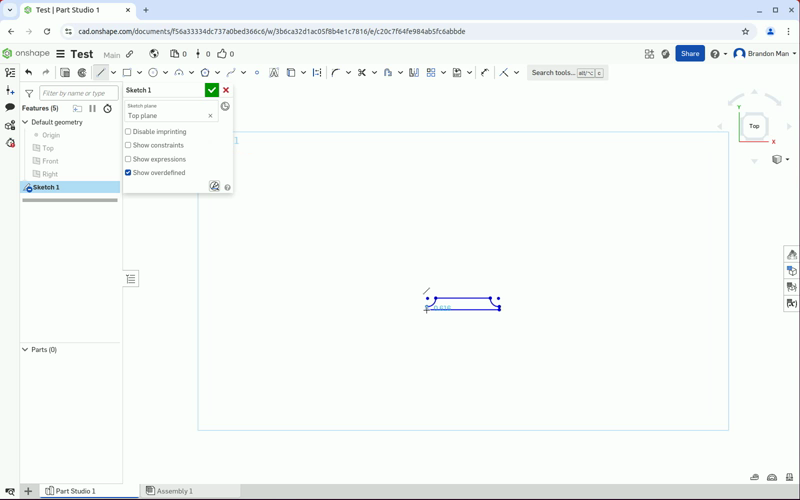
scroll(6)
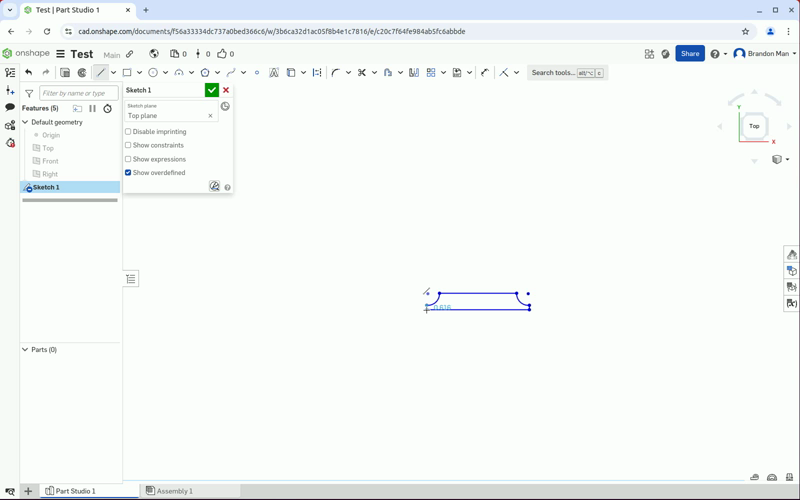
scroll(6)
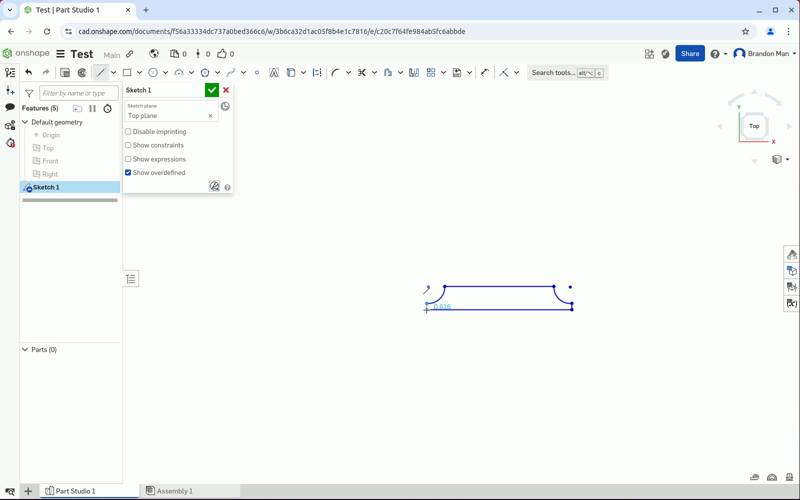
scroll(6)
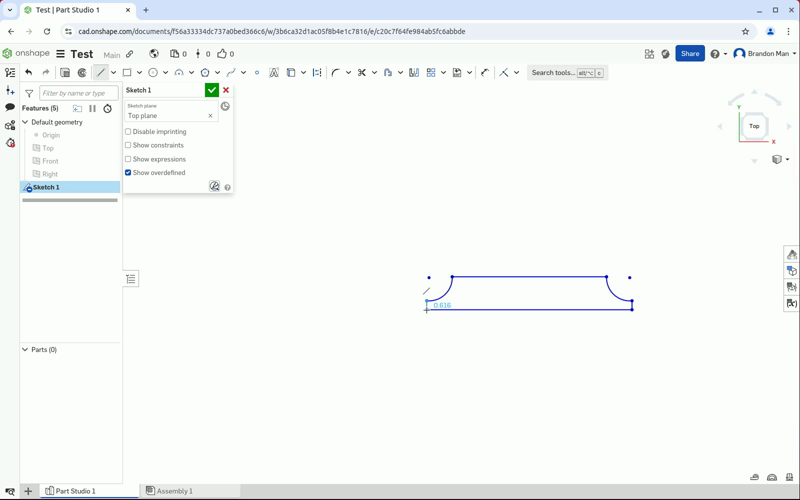
scroll(6)
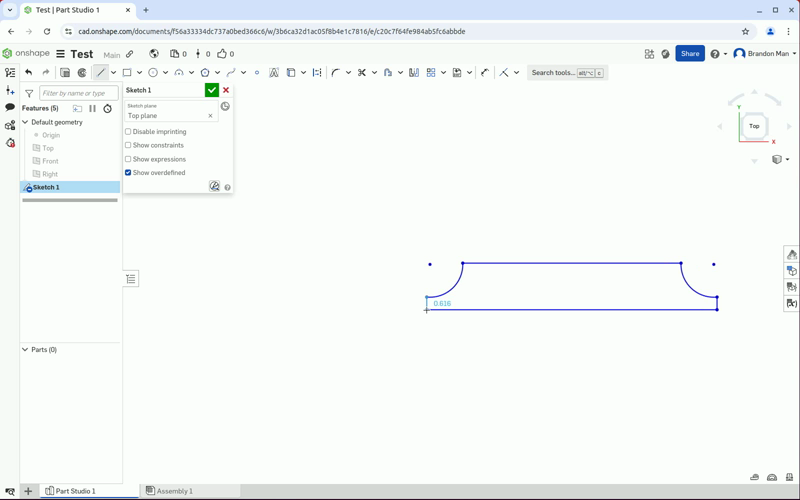
scroll(6)
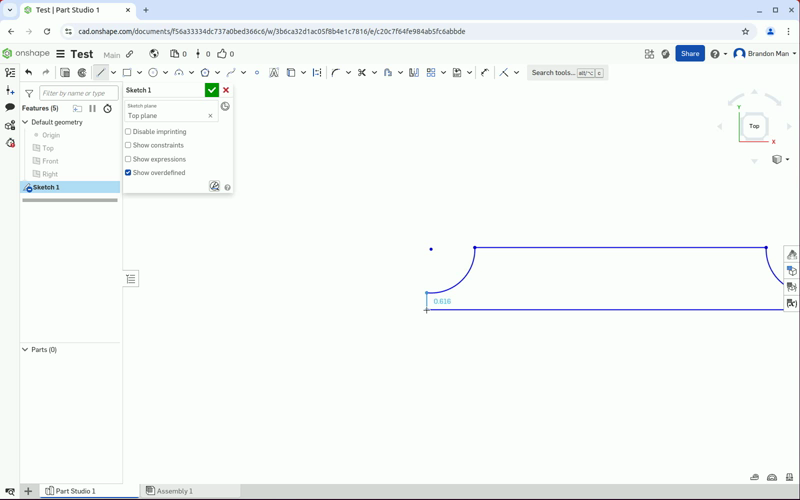
scroll(6)
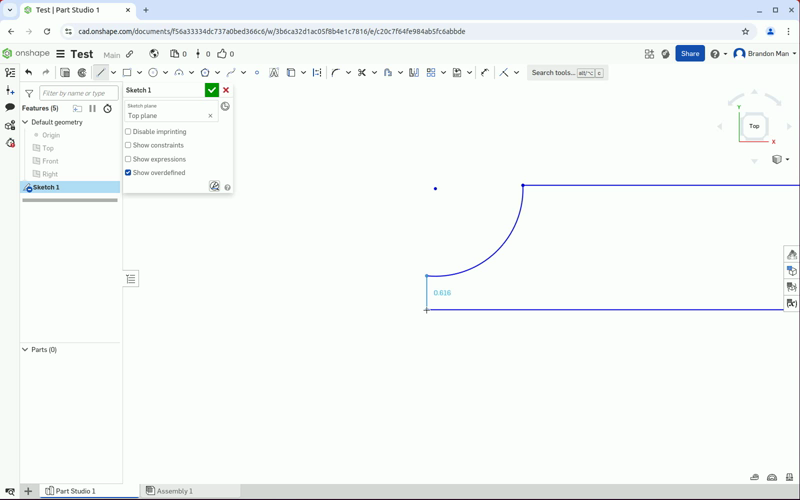
key_up(shift)
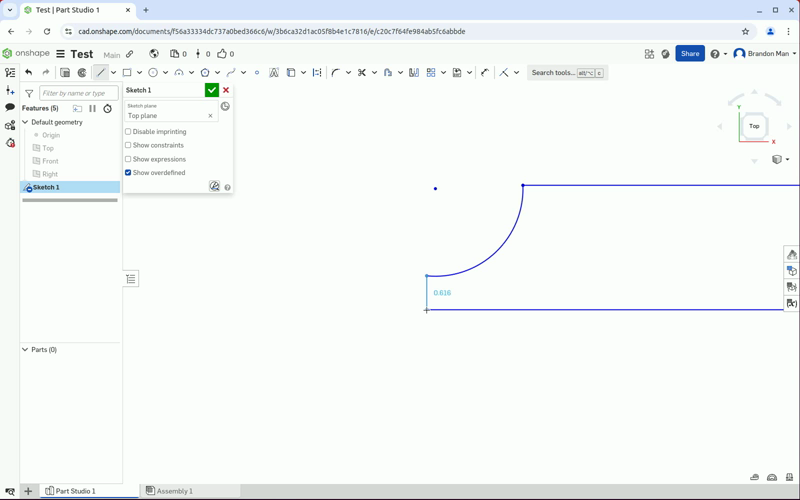
click(426, 309)
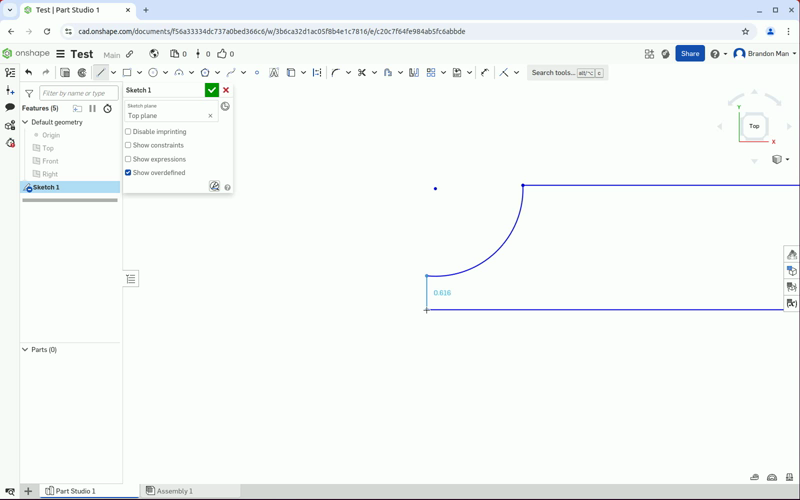
scroll(-6)
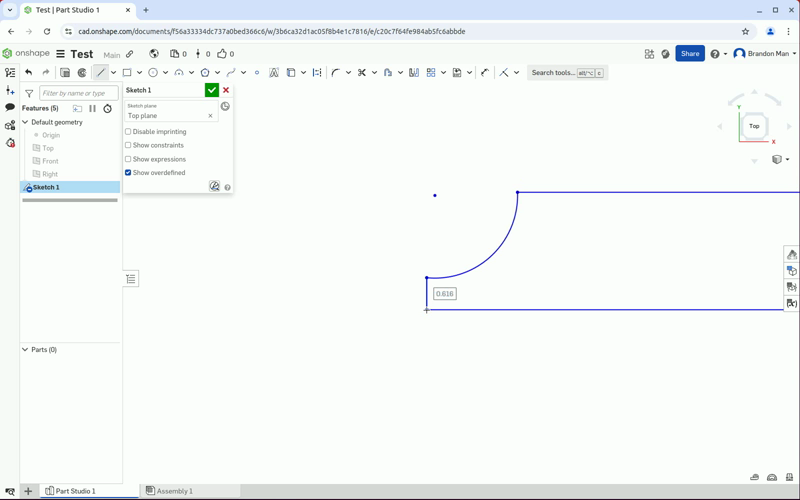
scroll(-6)
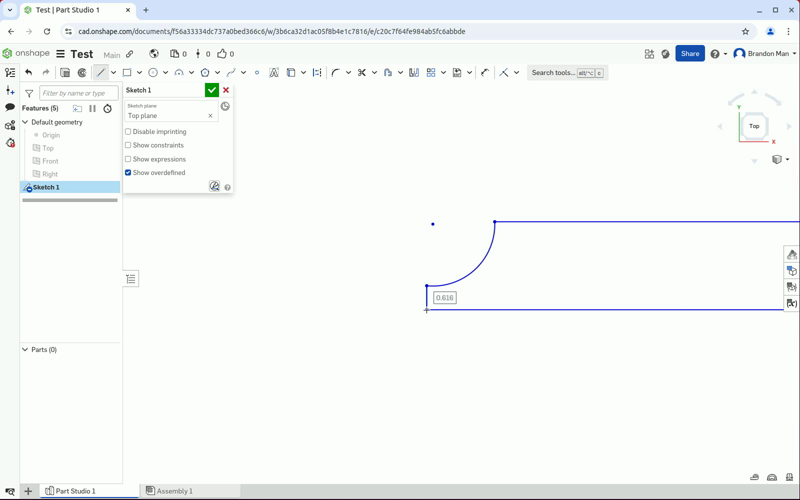
scroll(-6)
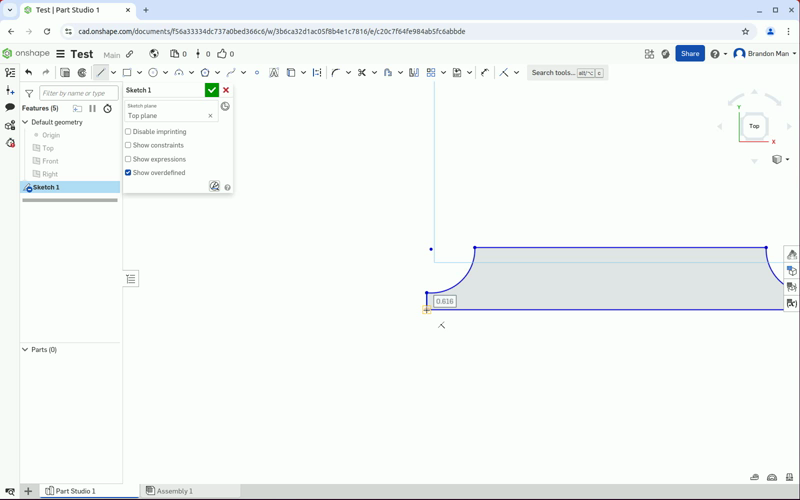
scroll(-6)
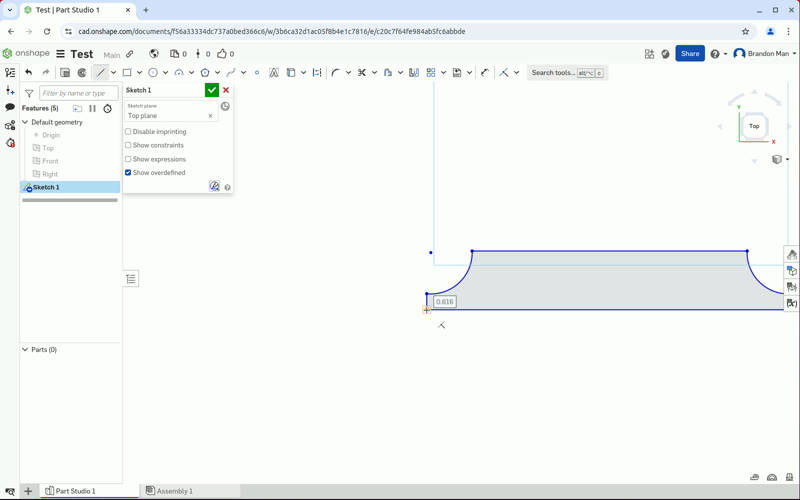
scroll(-6)
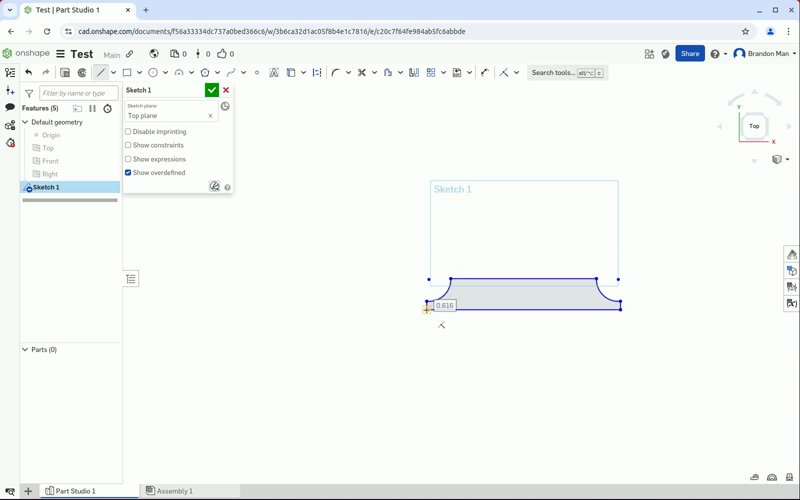
scroll(-6)
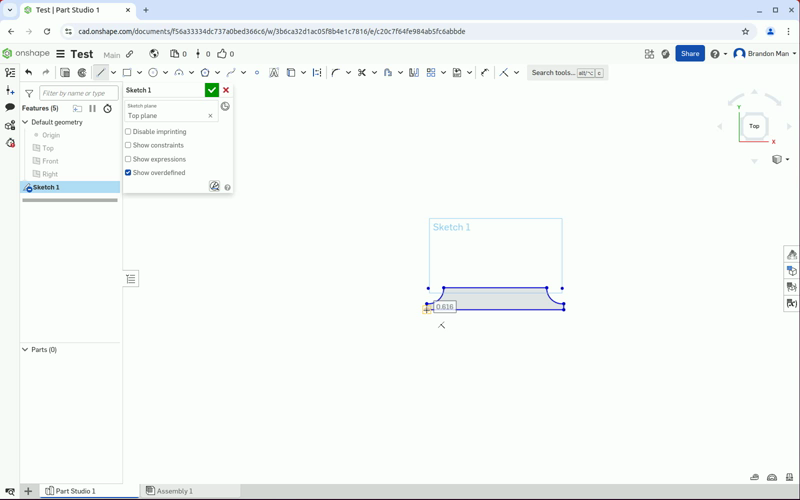
scroll(-6)
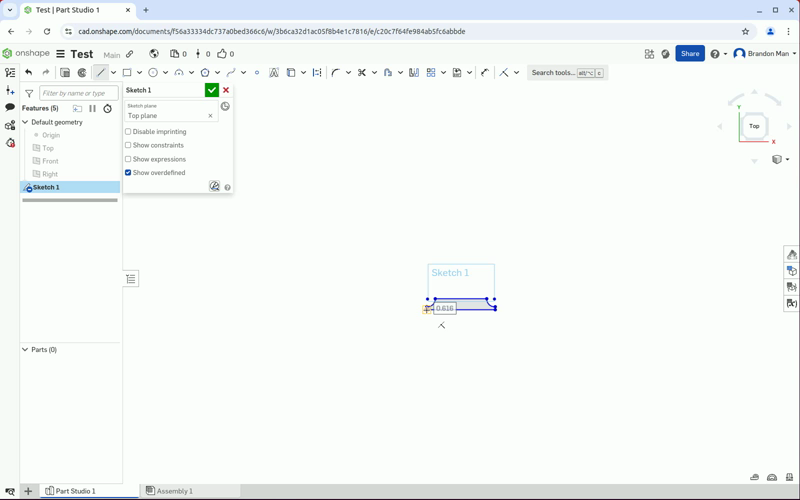
key(esc)
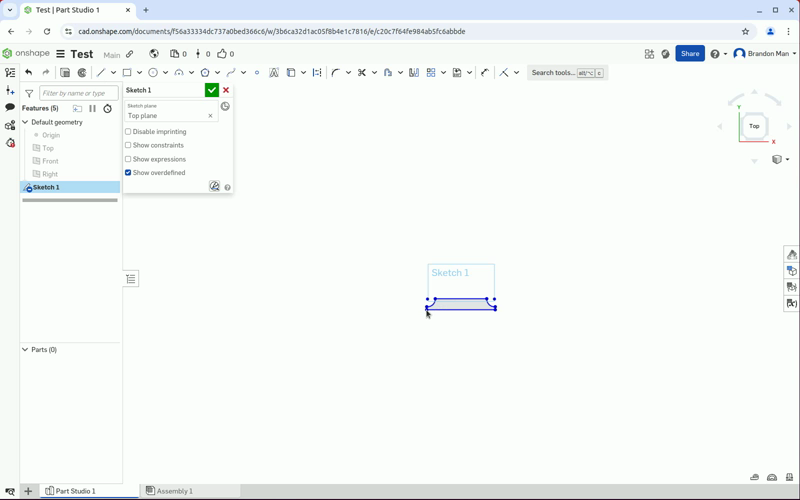
mouse_move(469, 299)
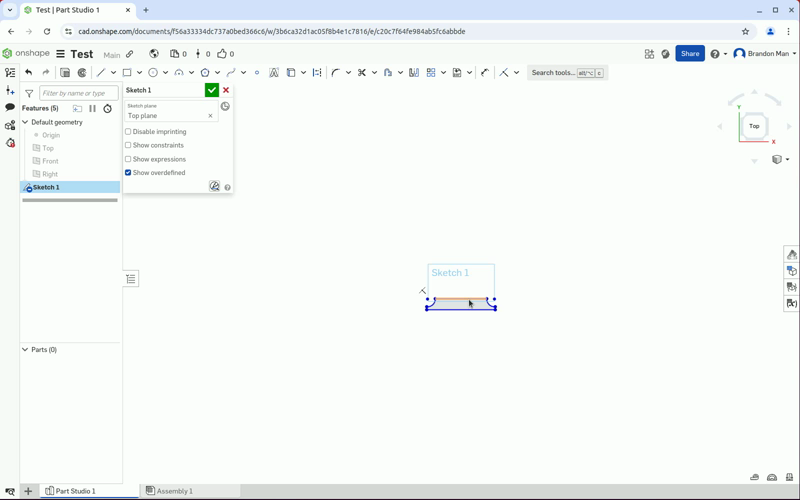
scroll(6)
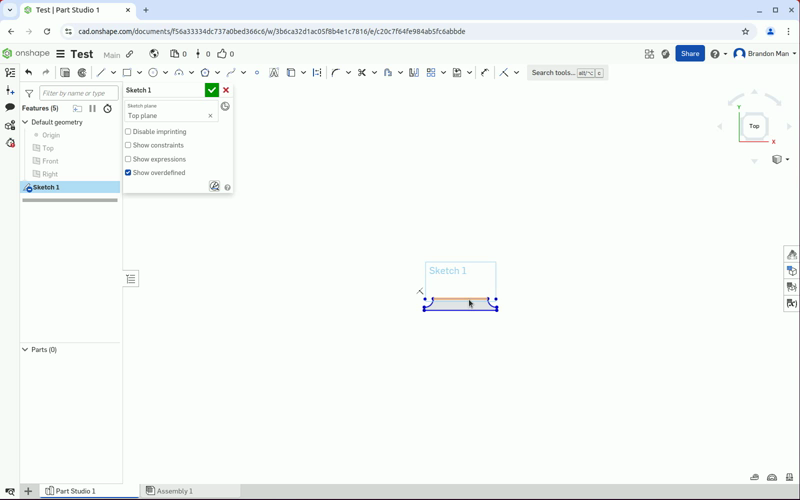
scroll(6)
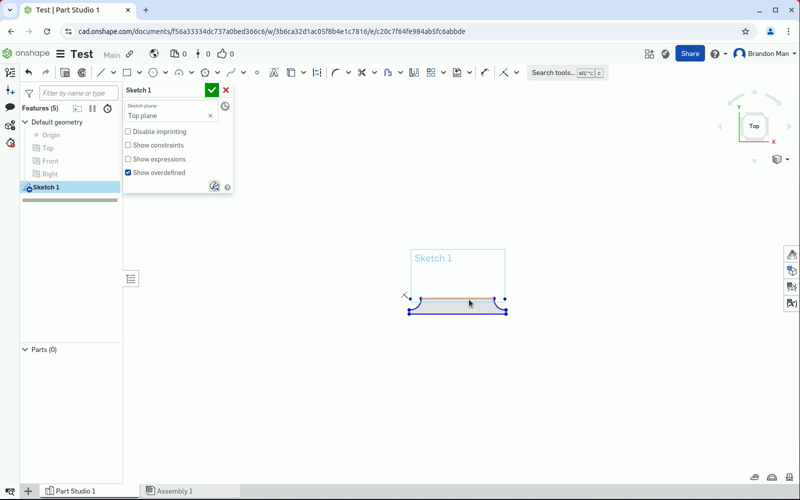
scroll(6)
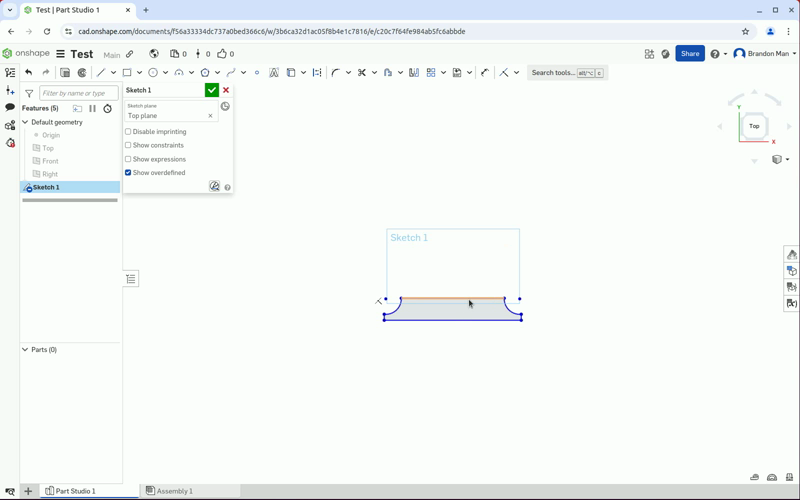
scroll(6)
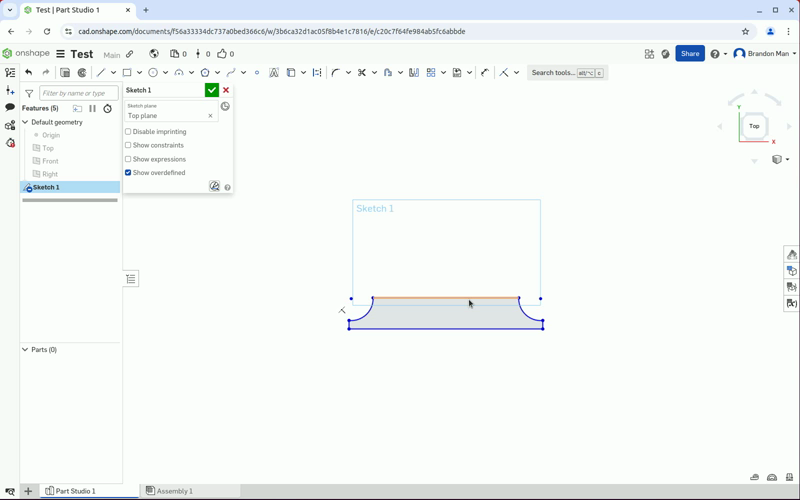
scroll(6)
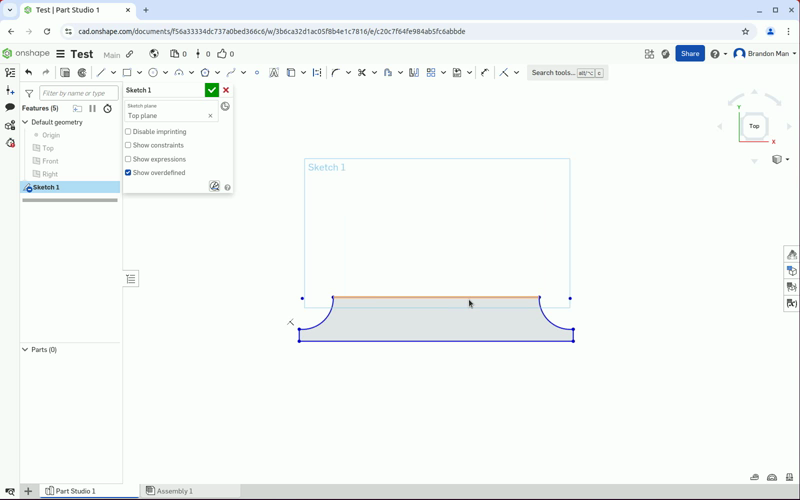
scroll(6)
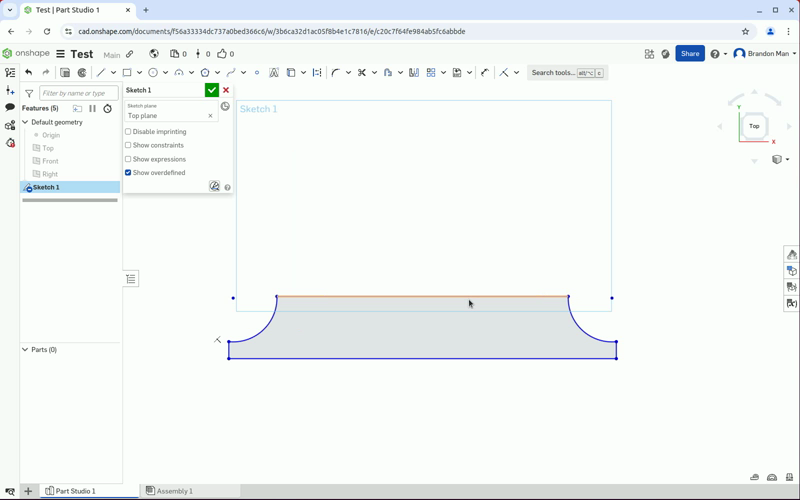
scroll(6)
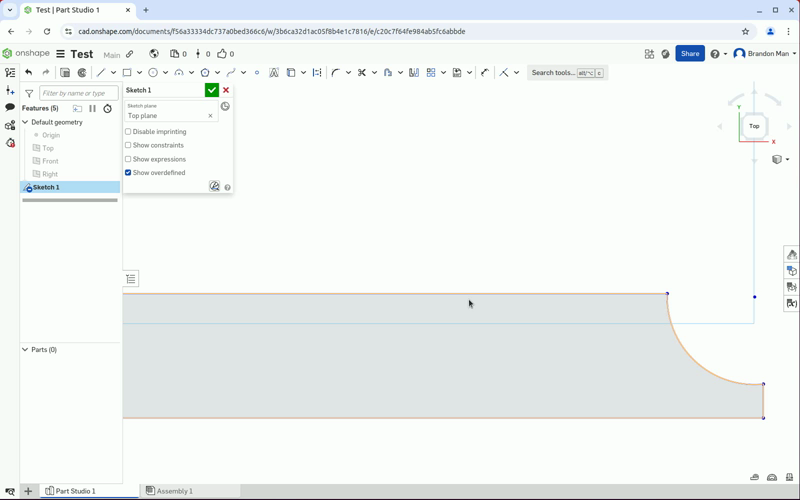
click(469, 299)
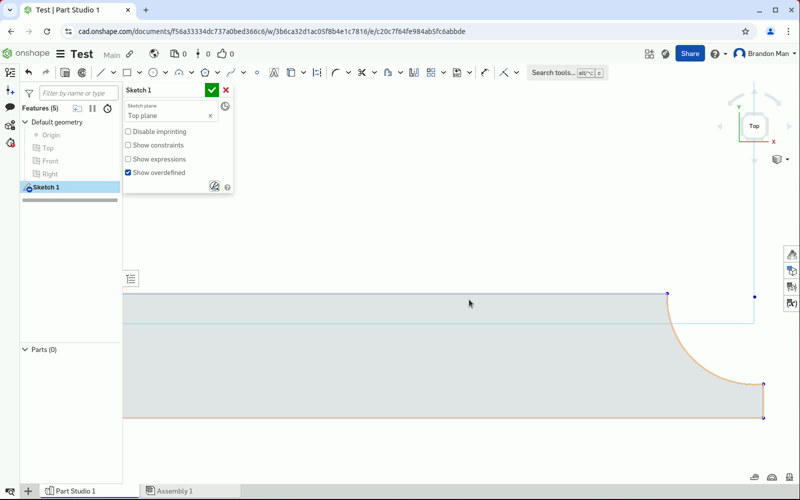
scroll(-6)
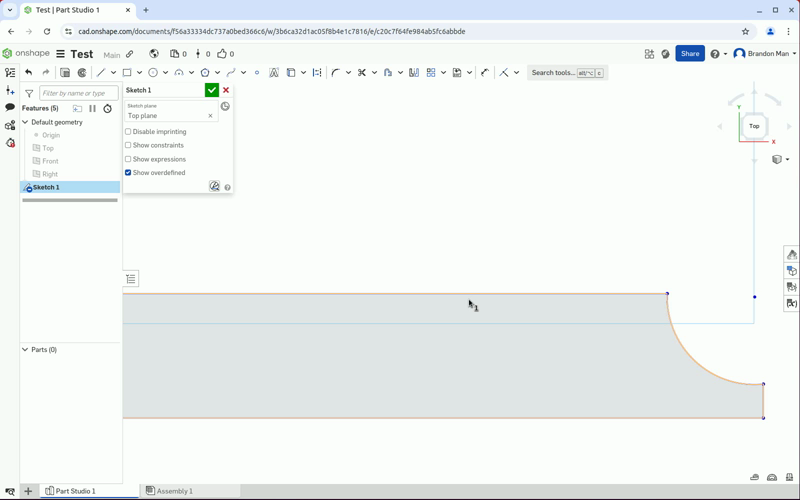
scroll(-6)
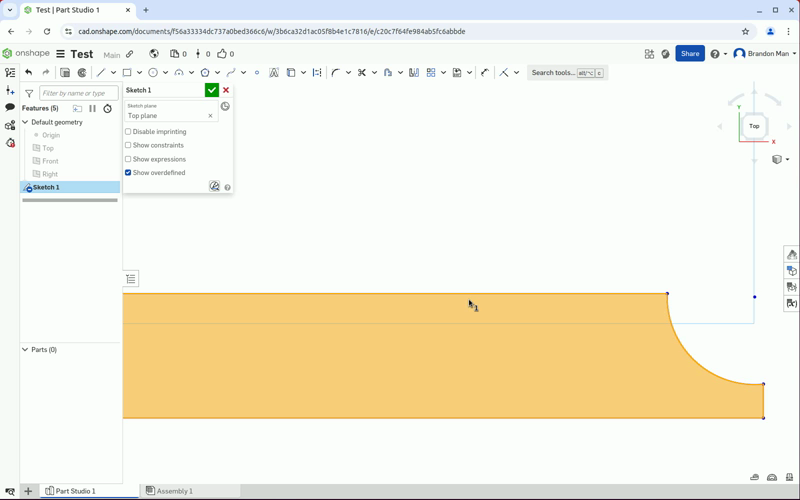
scroll(-6)
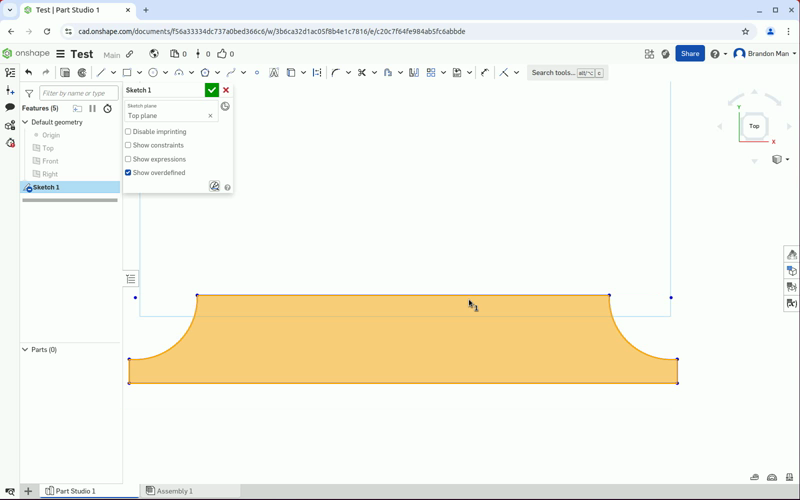
scroll(-6)
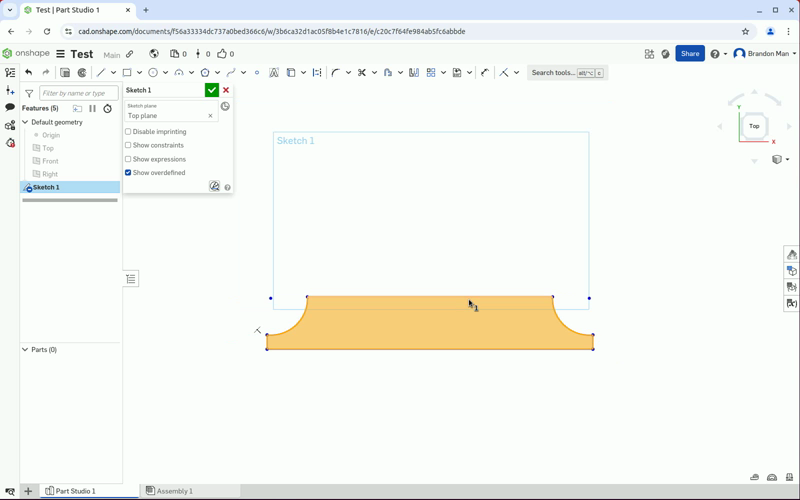
scroll(-6)
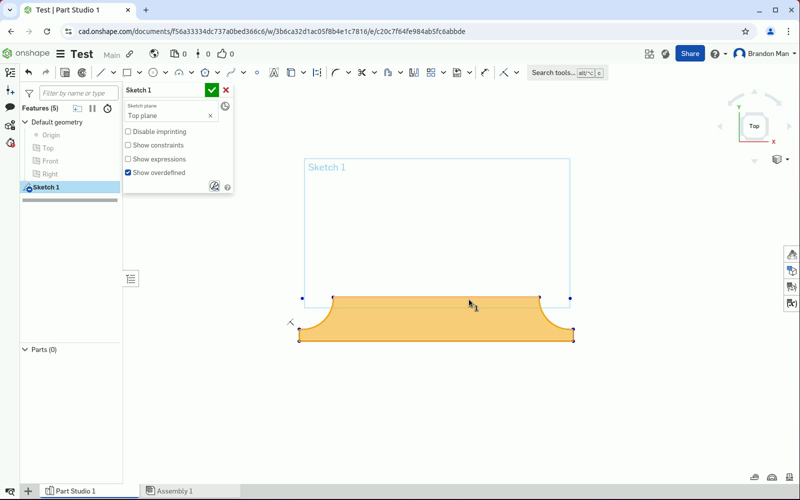
scroll(-6)
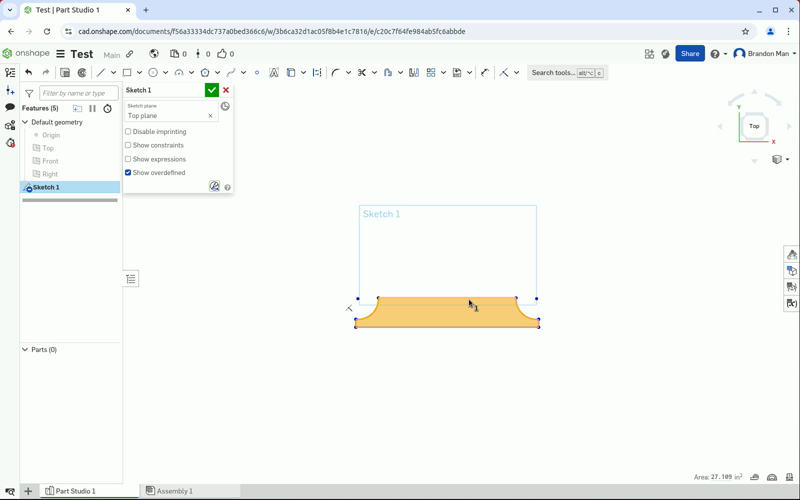
scroll(-6)
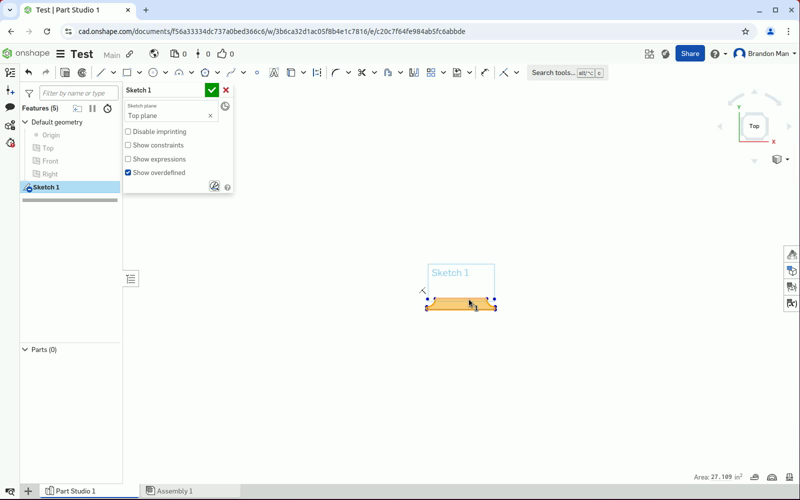
mouse_move(73, 352)
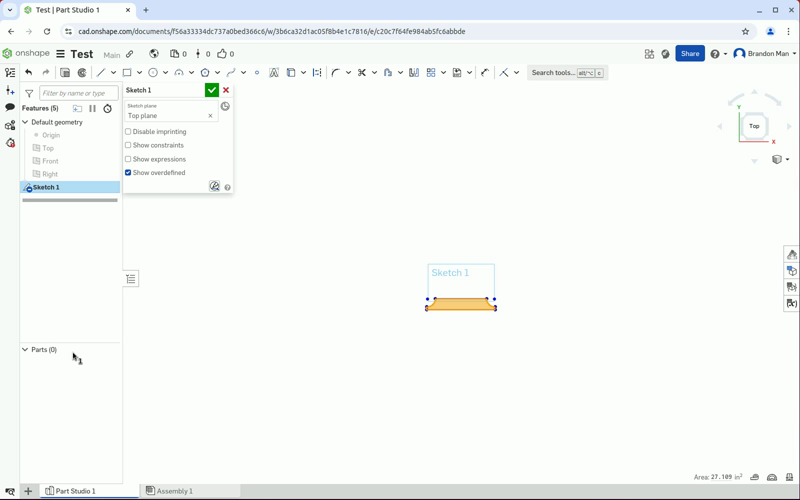
key(shift+y)
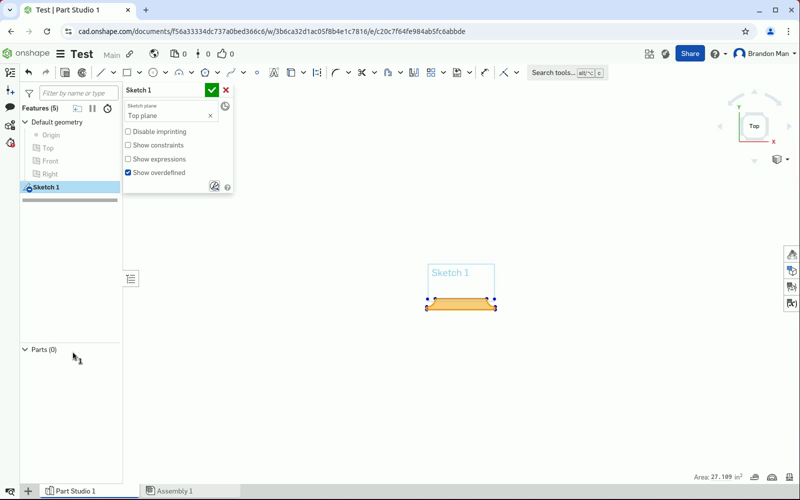
key(shift+e)
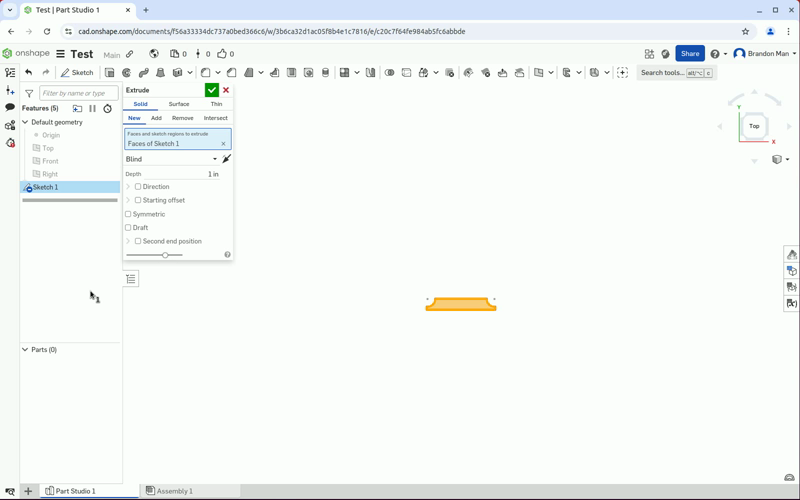
mouse_move(143, 106)
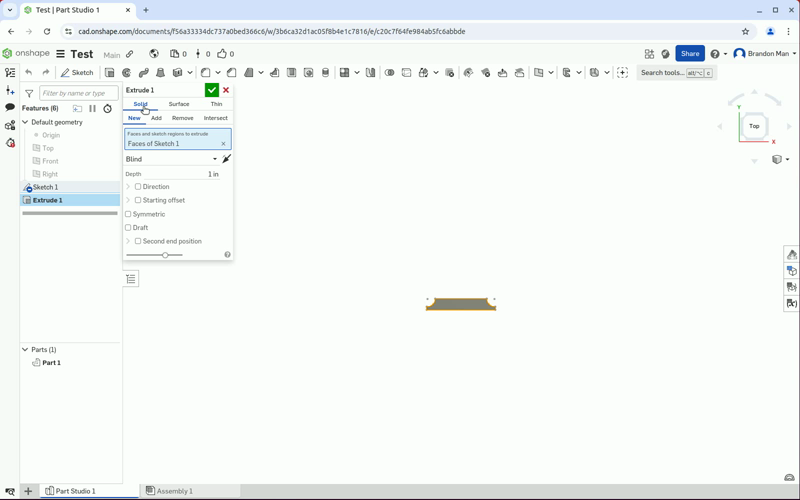
click(143, 106)
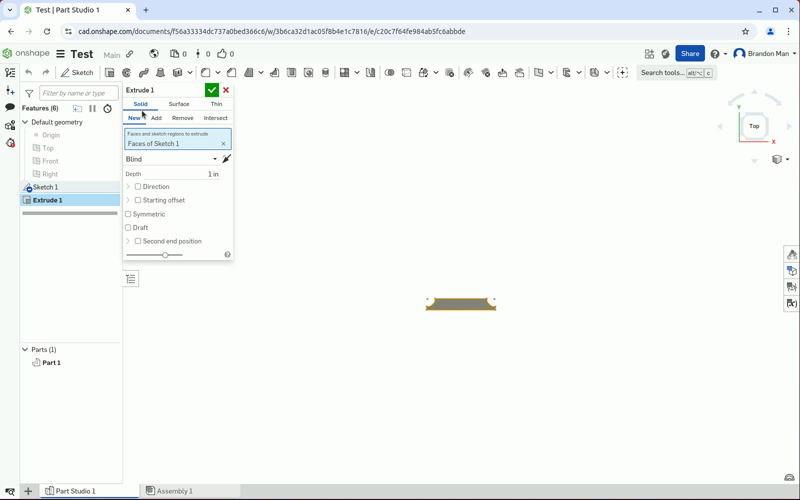
mouse_move(137, 120)
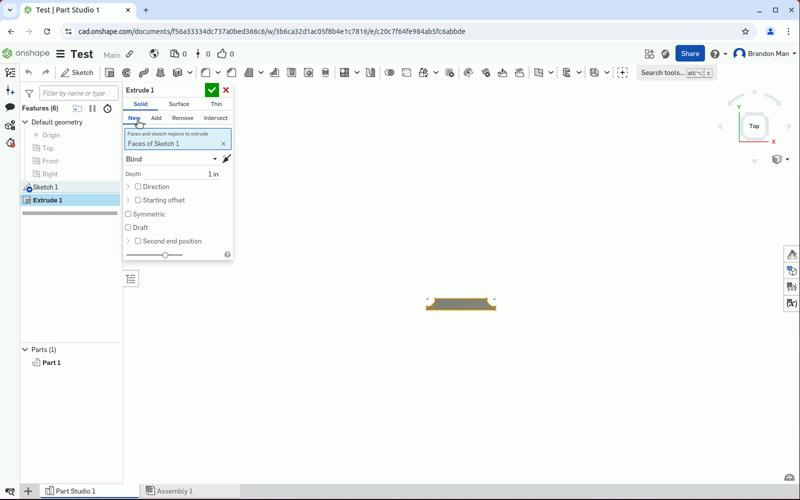
click(137, 120)
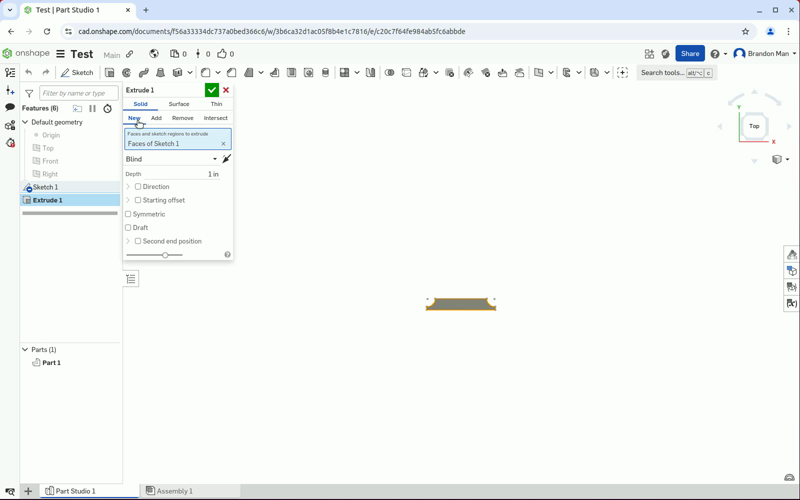
key(tab, 4)
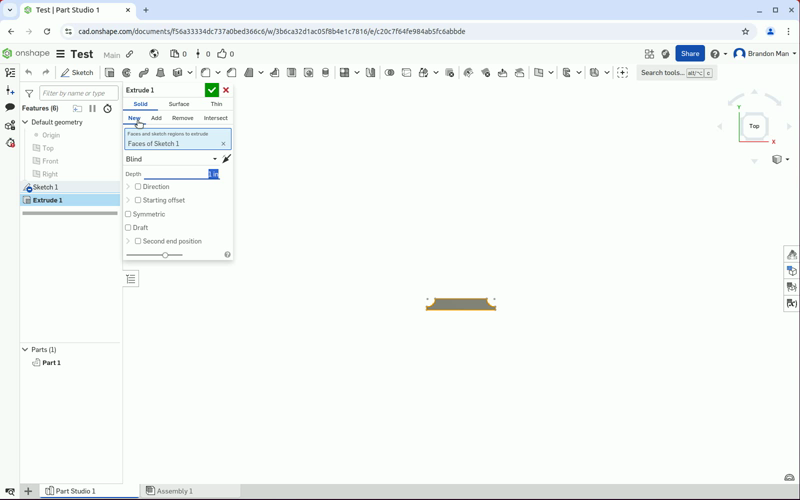
text(3.851)
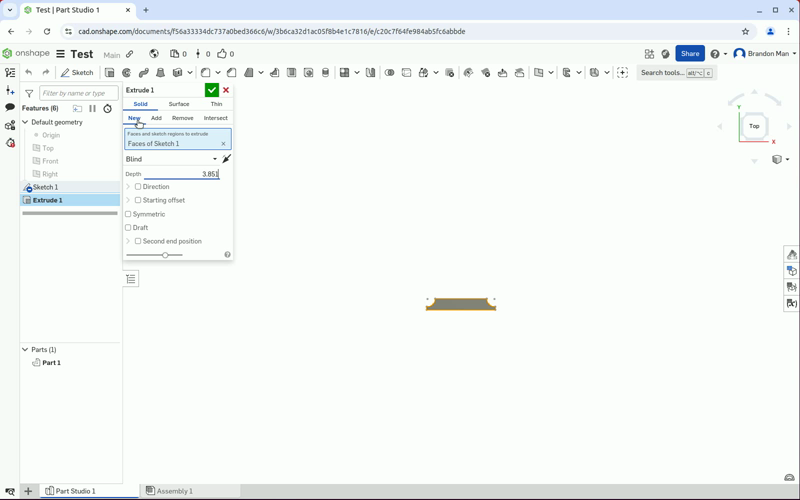
key(enter)
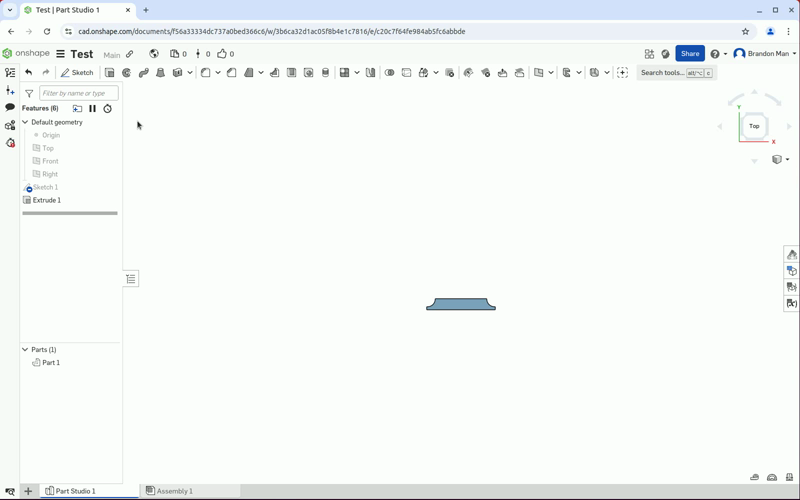
key(shift+h)
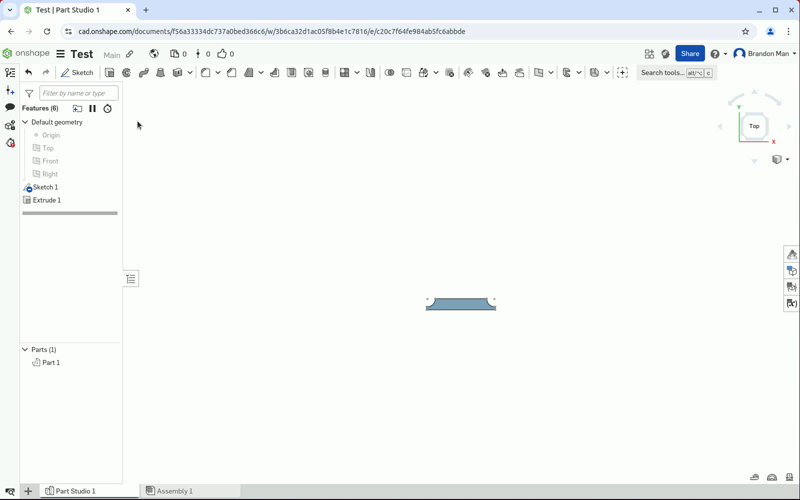
key(shift+h)
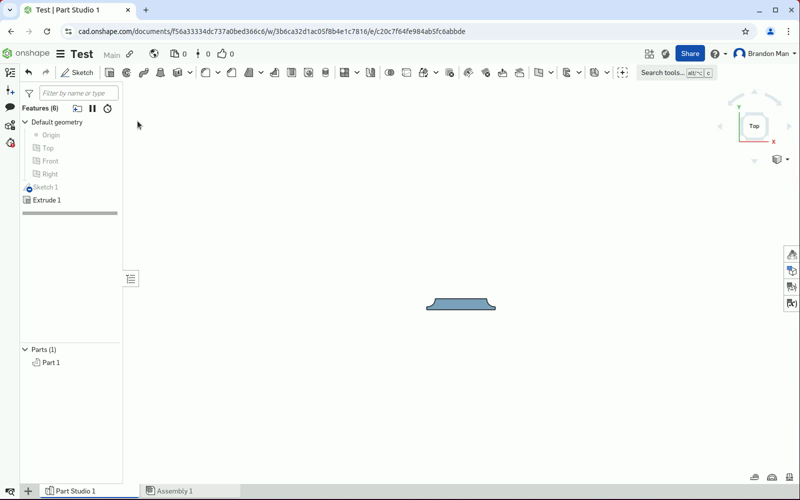
mouse_move(73, 189)
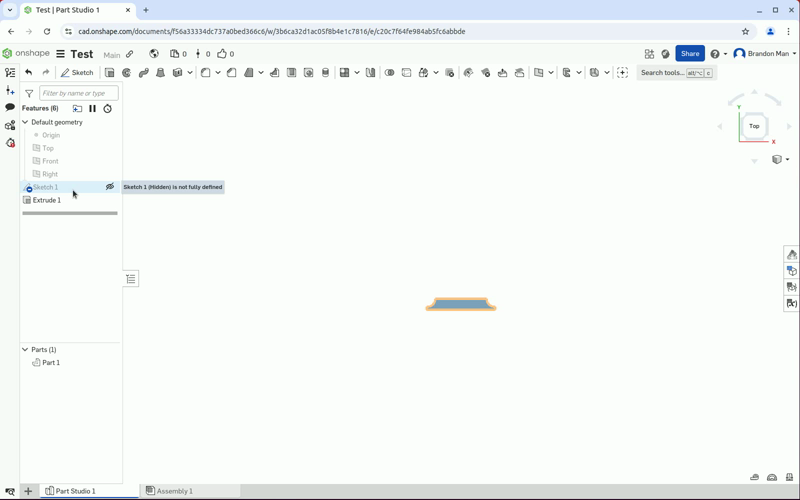
click(73, 189)
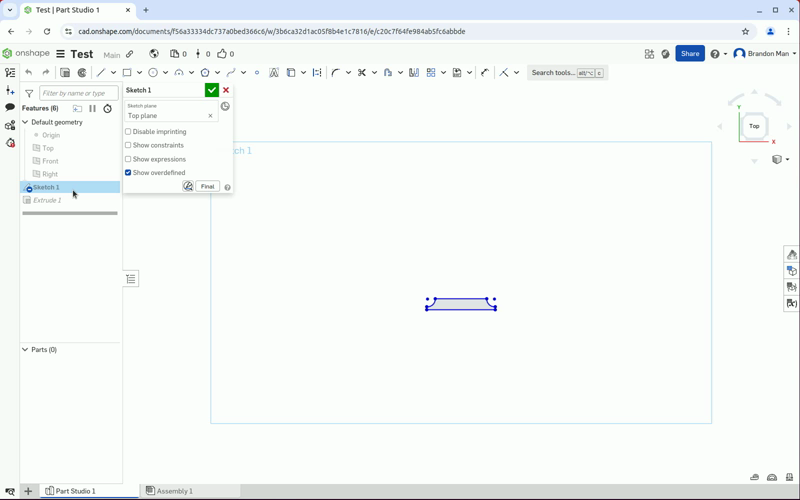
mouse_move(229, 92)
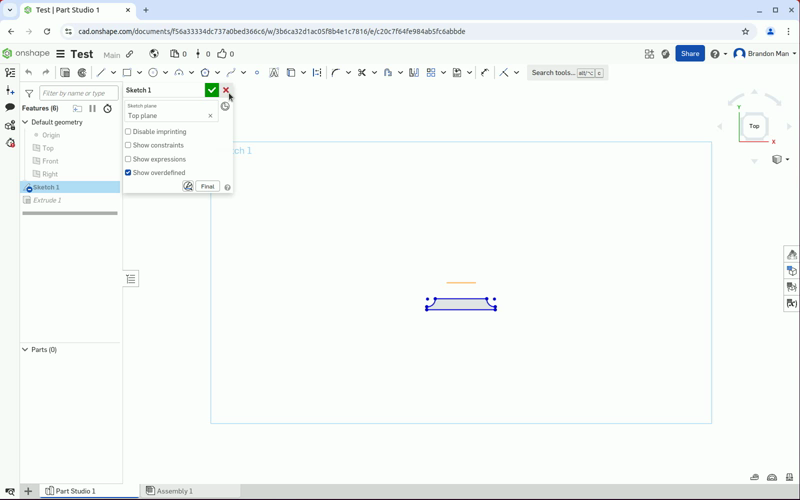
click(229, 92)
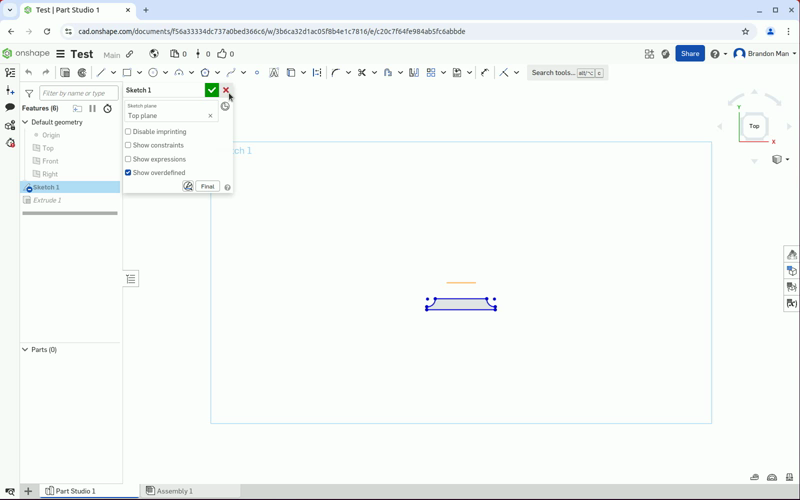
key(shift+s)
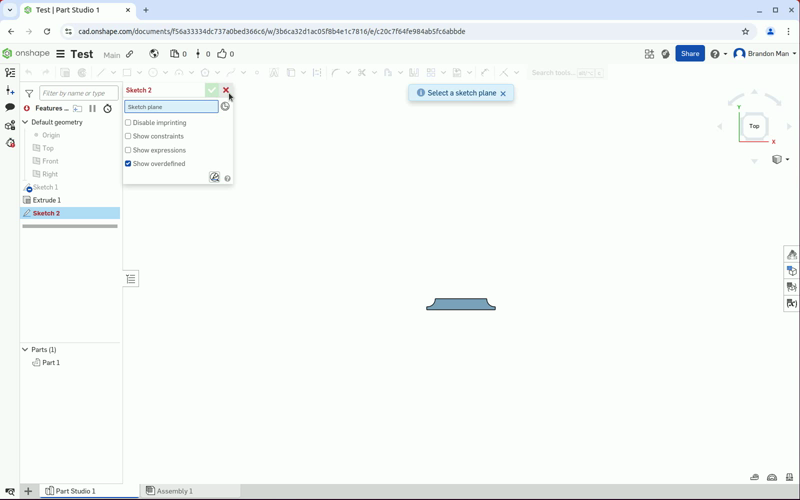
mouse_move(73, 150)
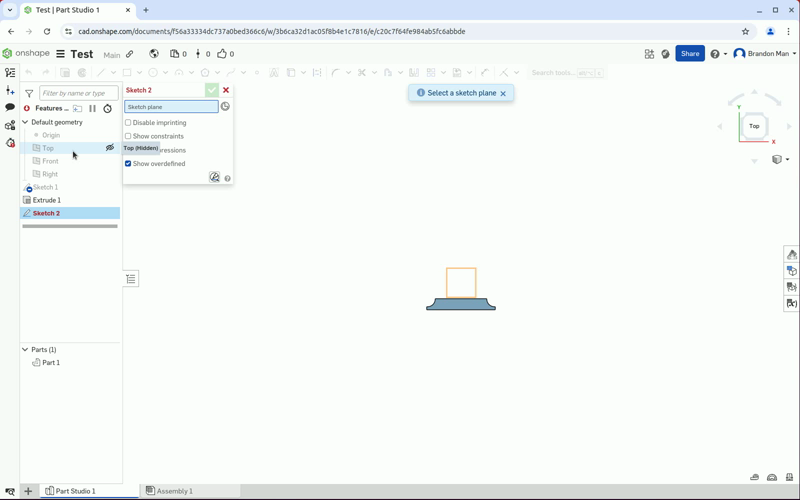
click(73, 150)
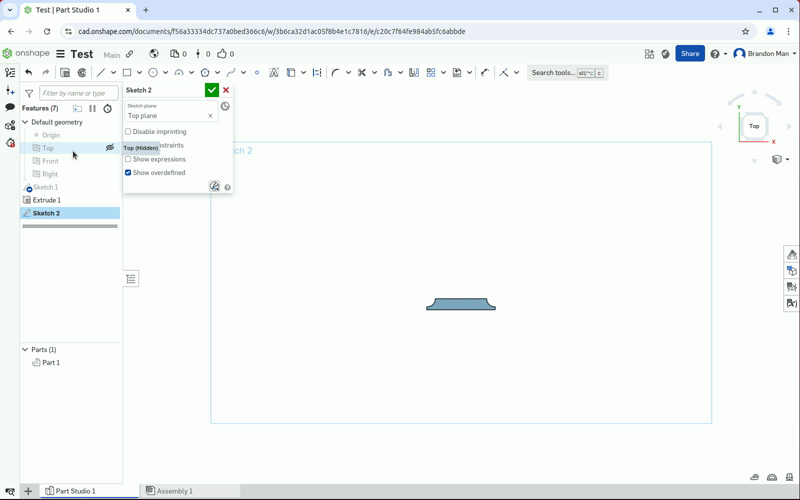
mouse_move(73, 352)
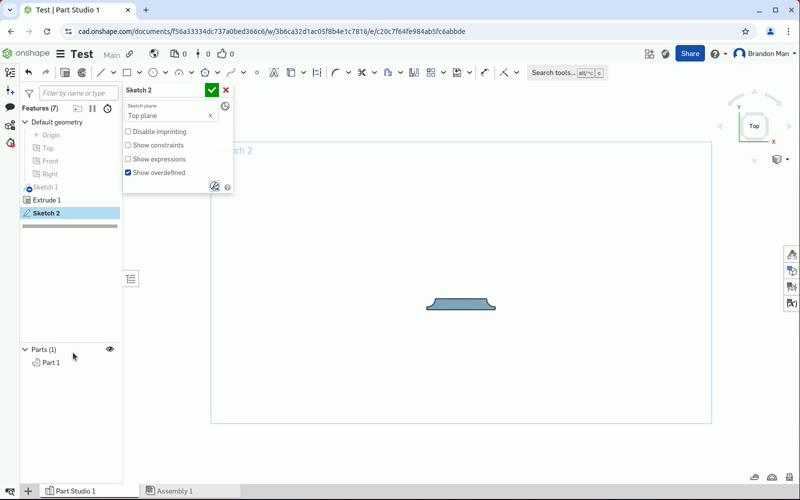
key(y)
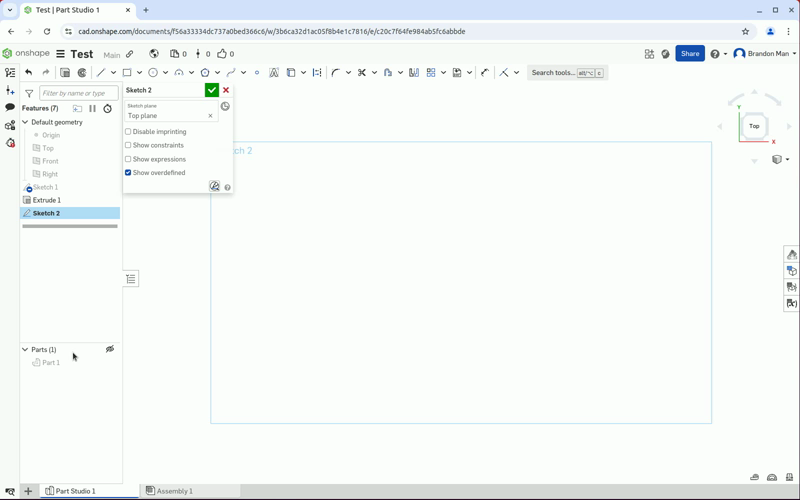
key(a)
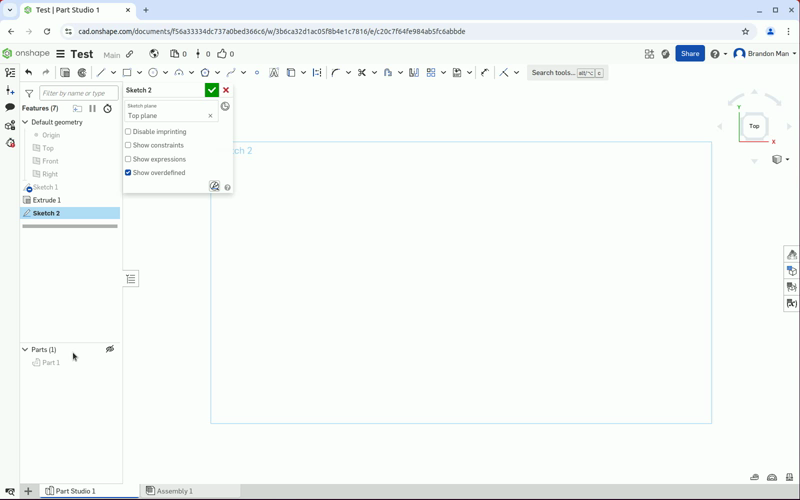
key_down(shift)
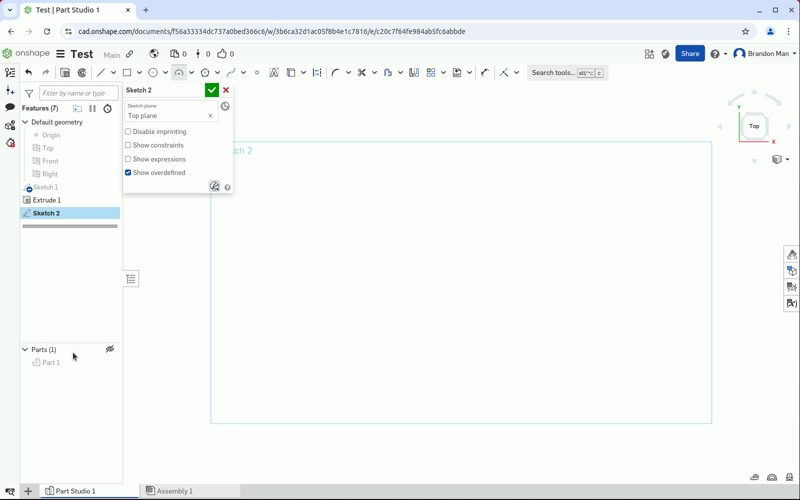
mouse_move(411, 298)
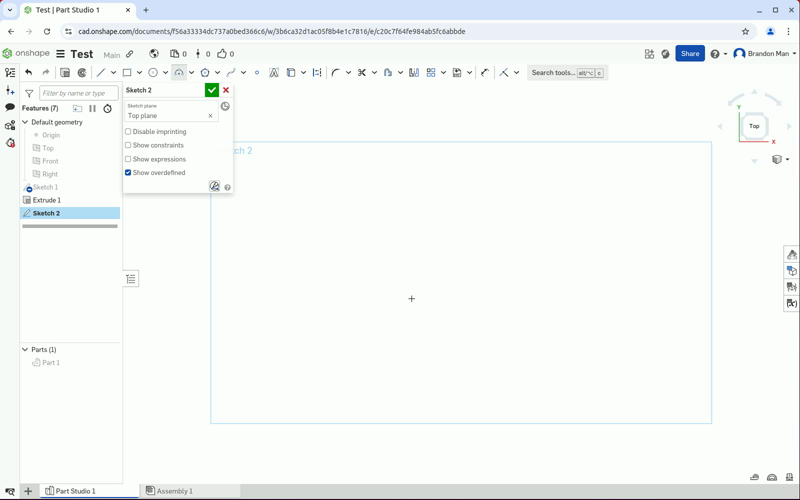
click(411, 298)
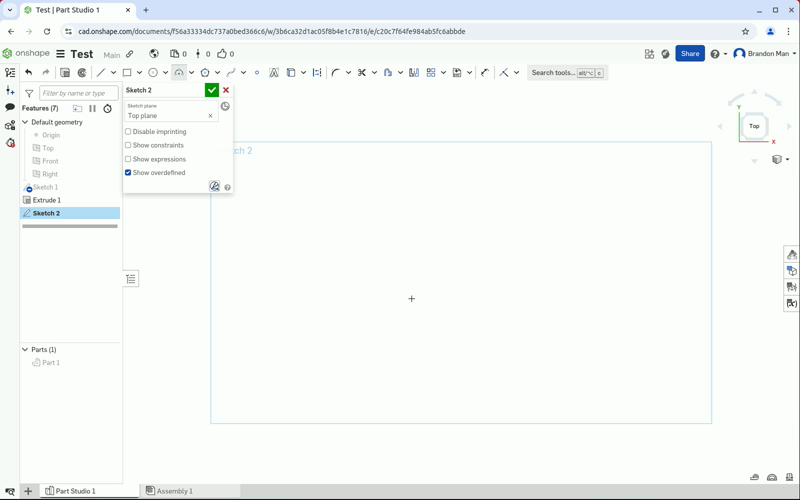
key_up(shift)
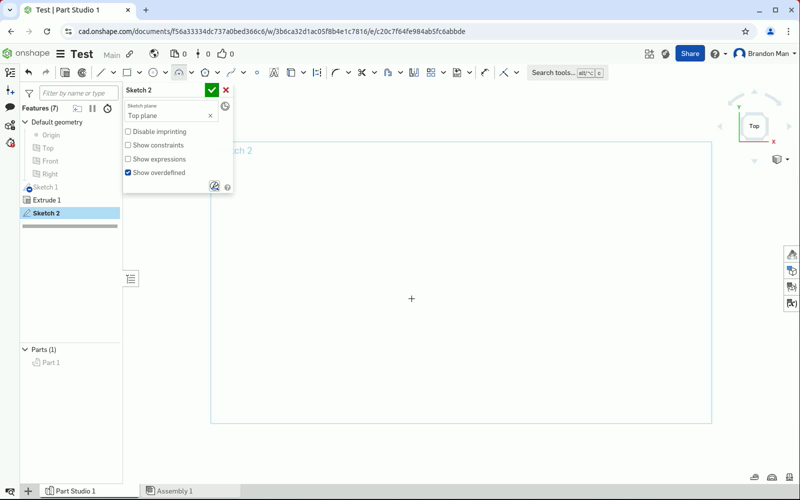
key_down(shift)
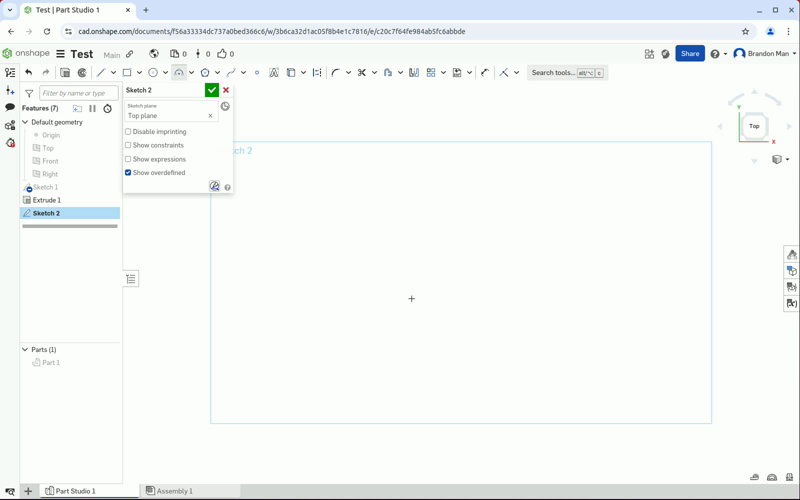
mouse_move(427, 310)
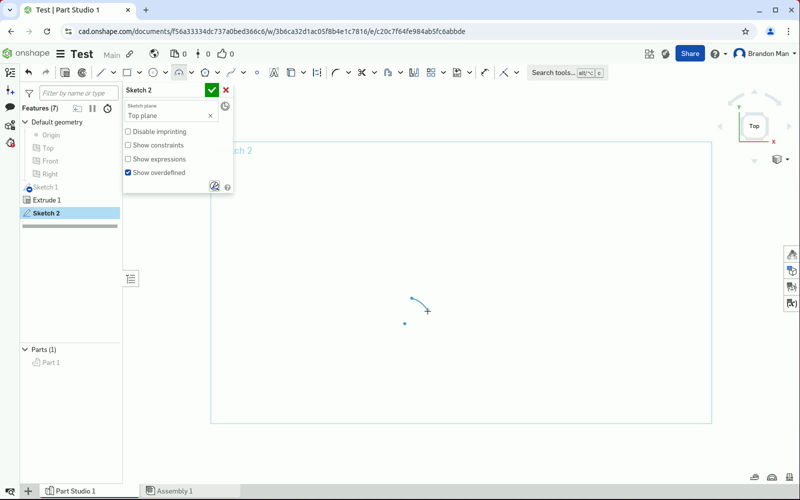
click(427, 310)
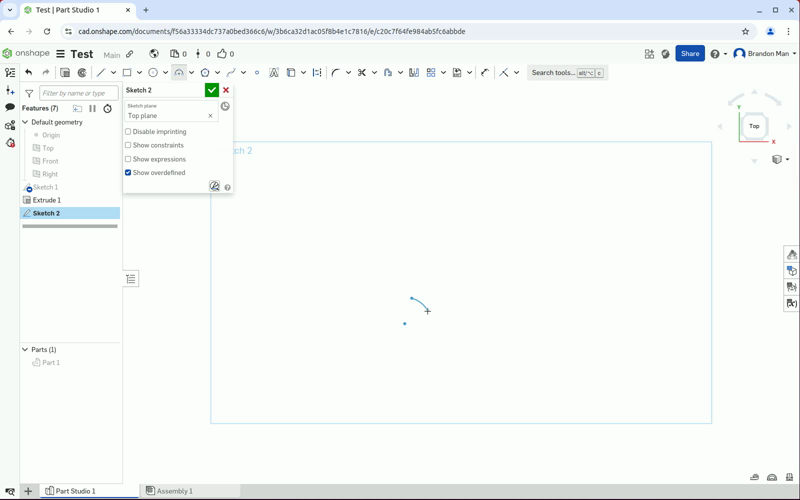
mouse_move(416, 308)
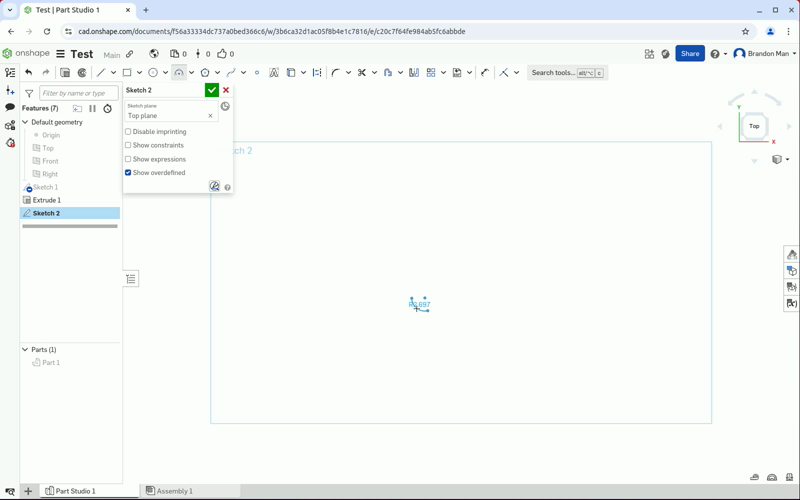
click(416, 308)
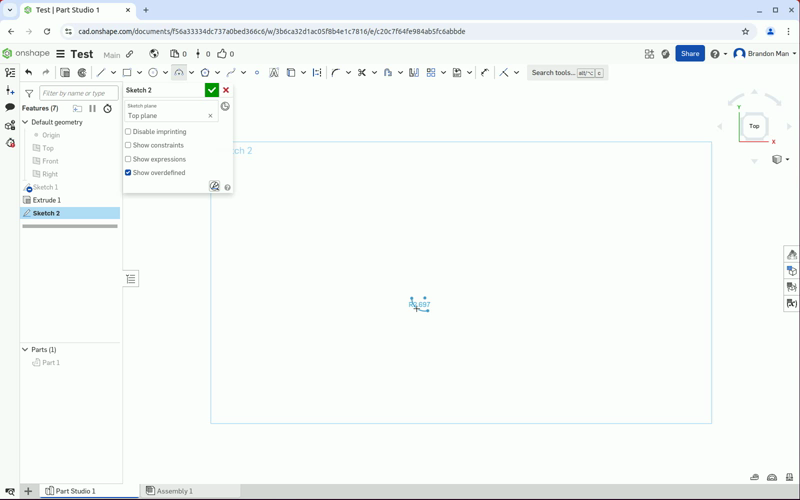
key_up(shift)
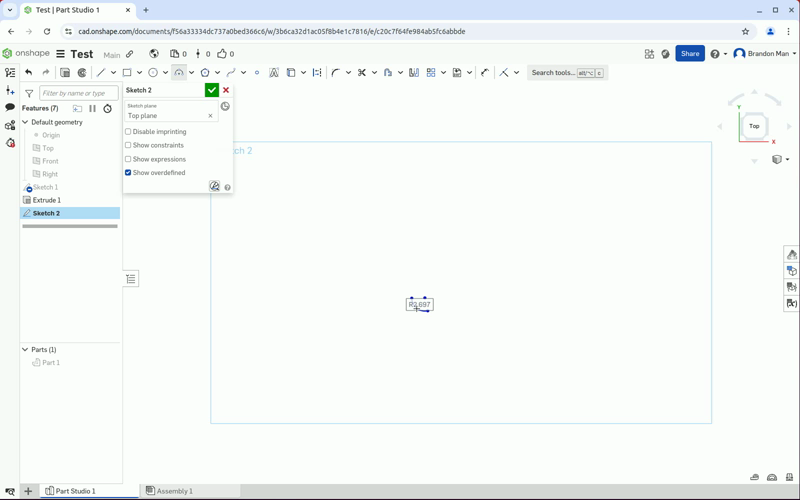
key(esc)
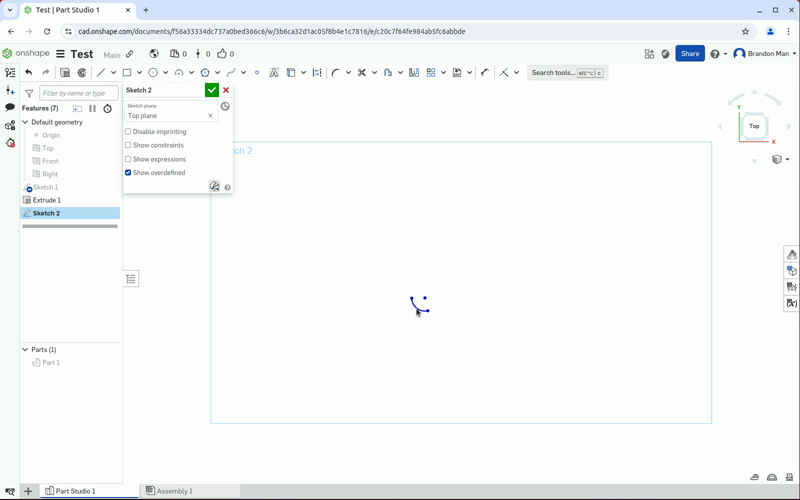
key(l)
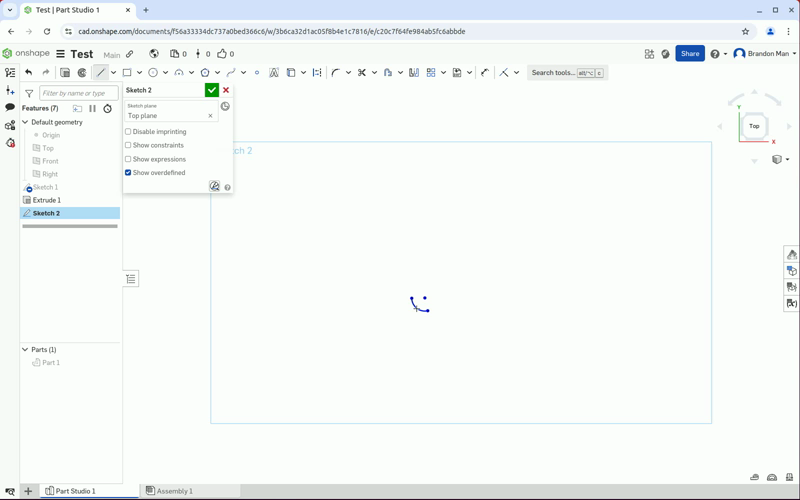
mouse_move(427, 310)
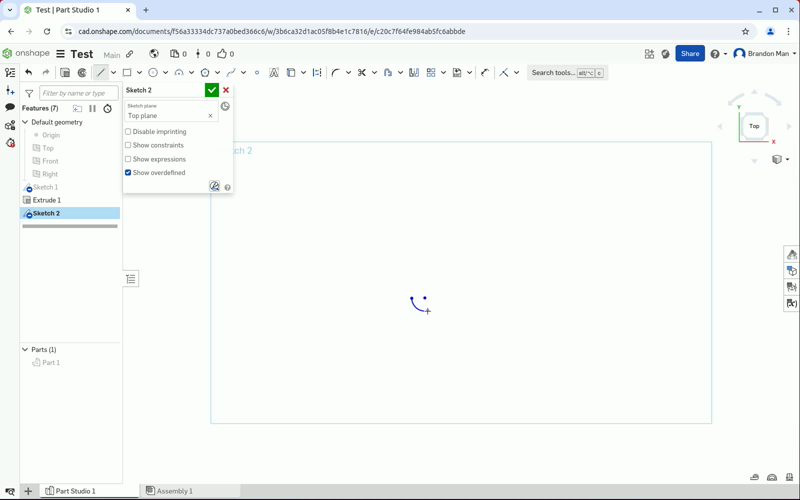
click(427, 310)
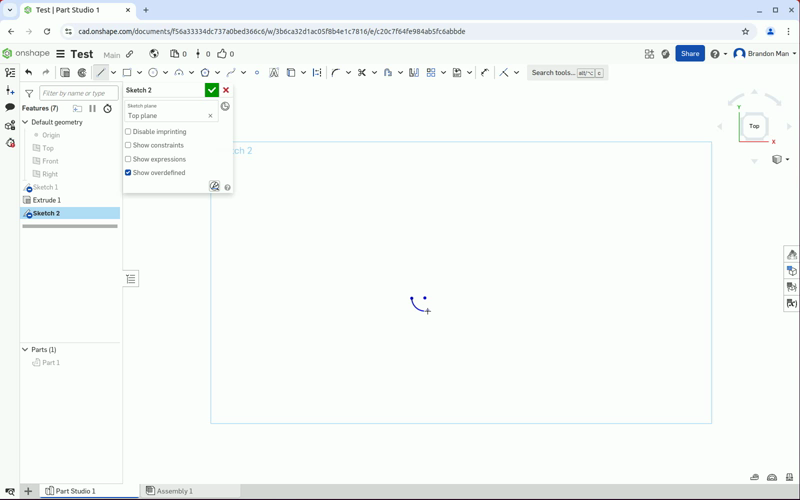
key_down(shift)
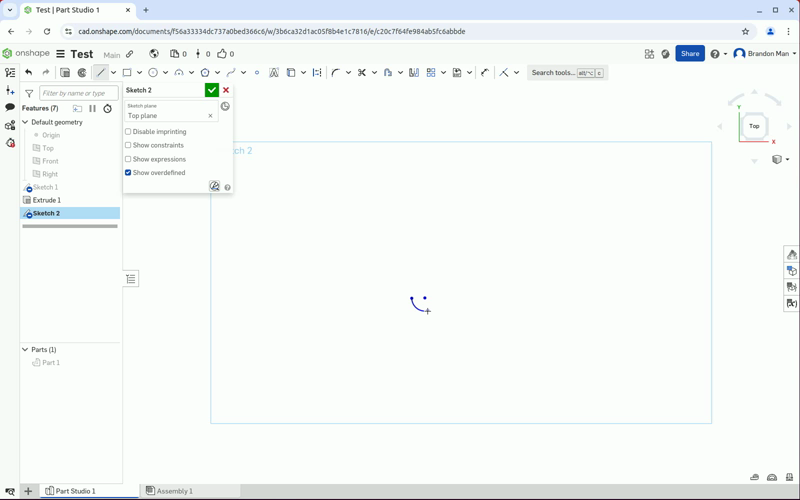
mouse_move(457, 310)
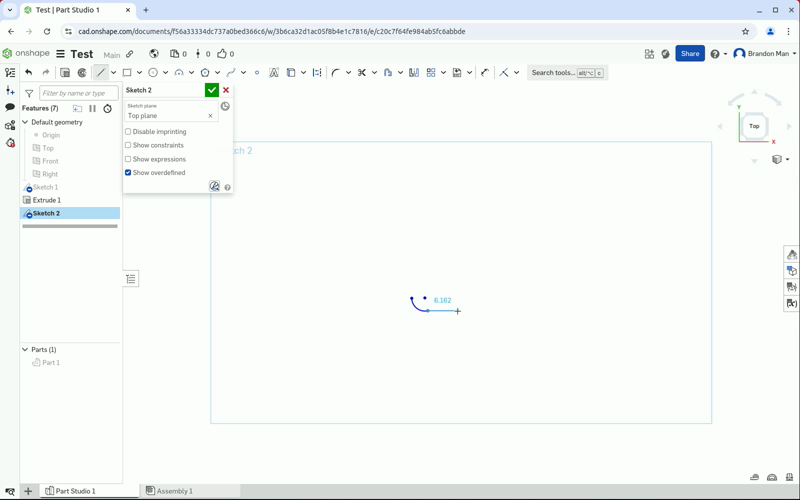
mouse_move(427, 307)
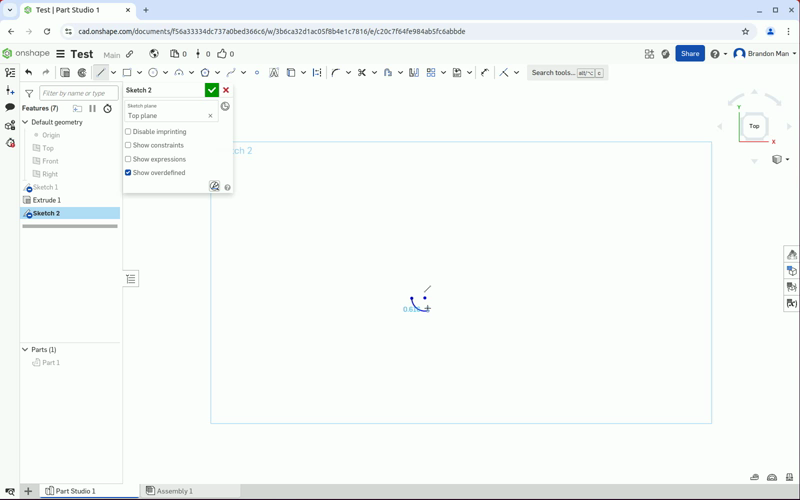
scroll(6)
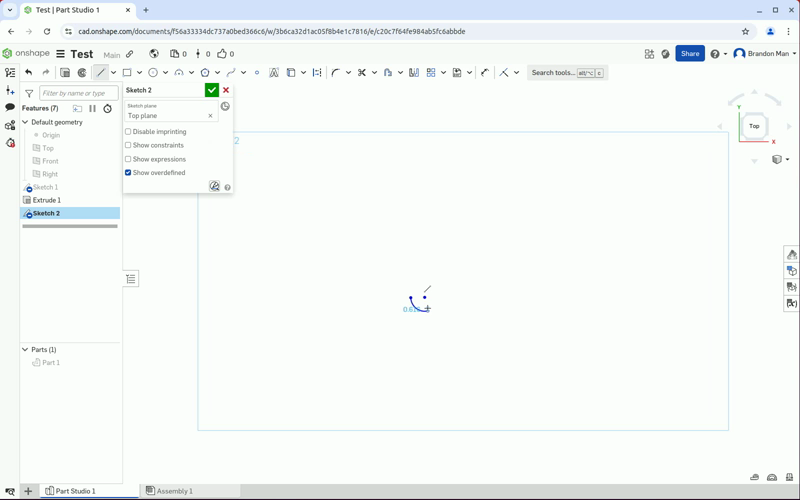
scroll(6)
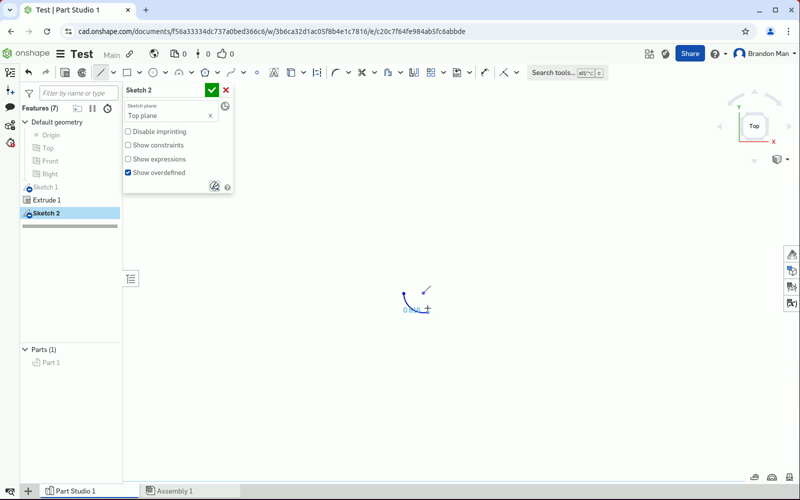
scroll(6)
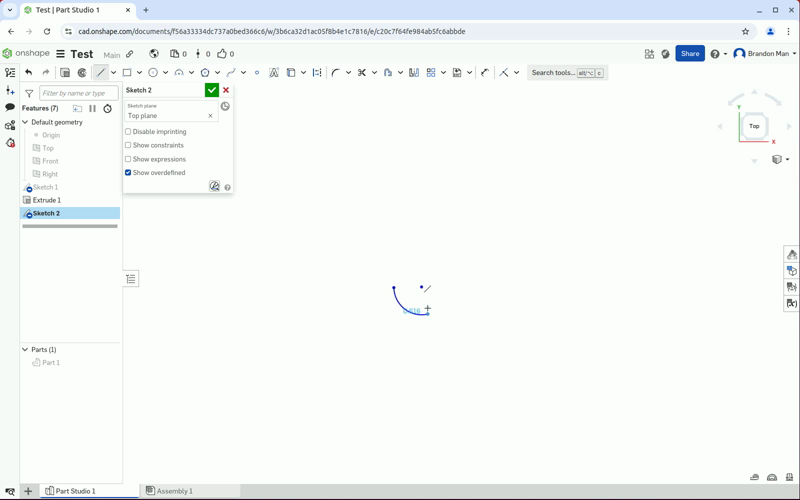
scroll(6)
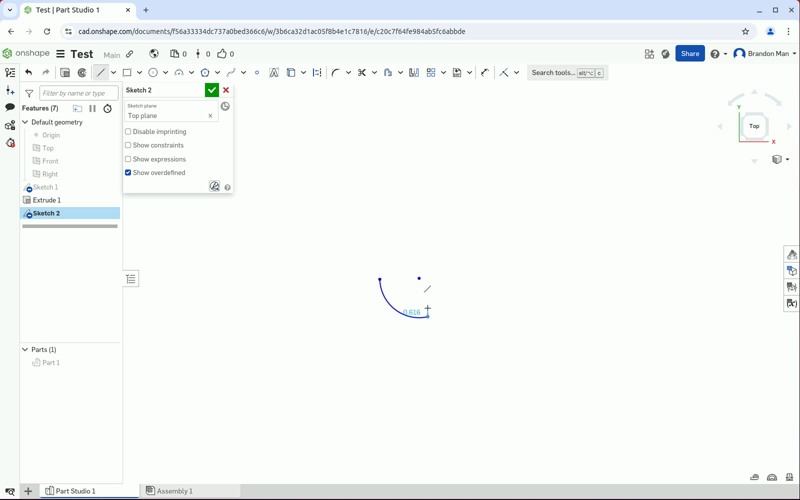
scroll(6)
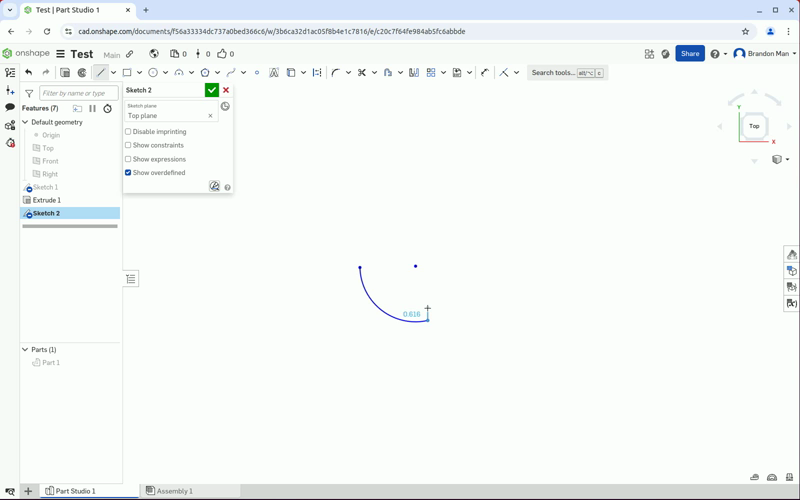
scroll(6)
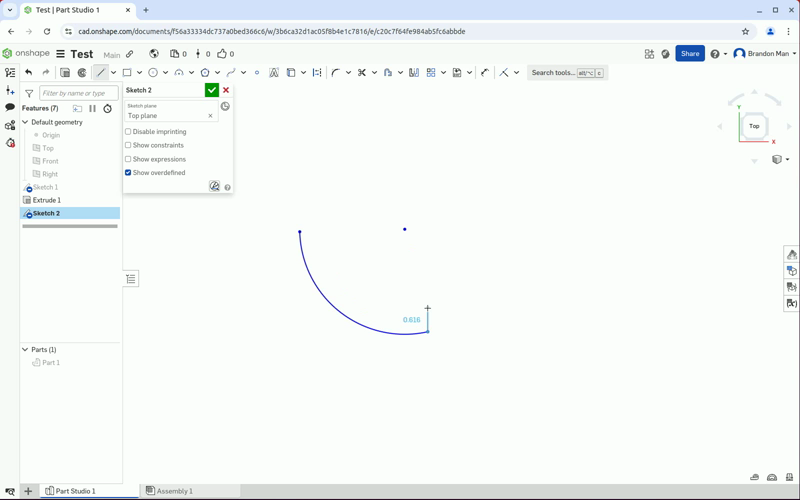
scroll(6)
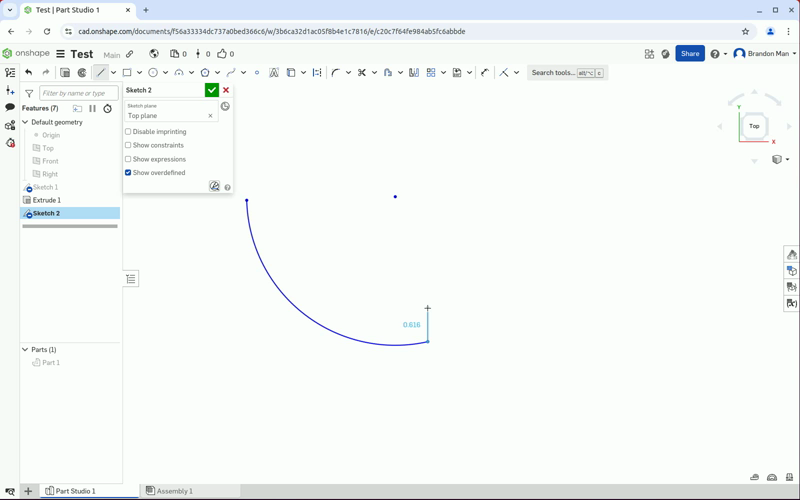
click(427, 307)
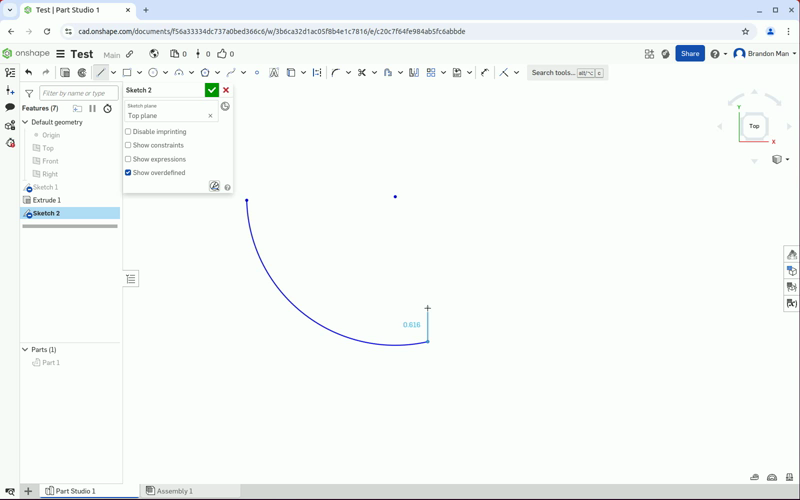
scroll(-6)
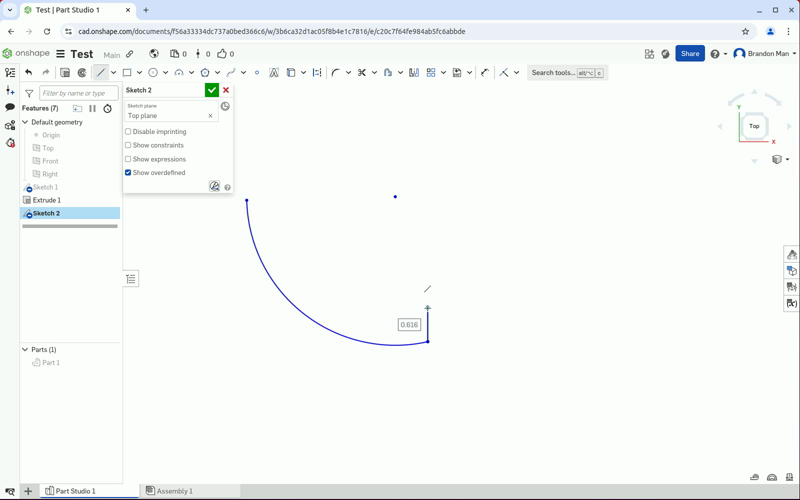
scroll(-6)
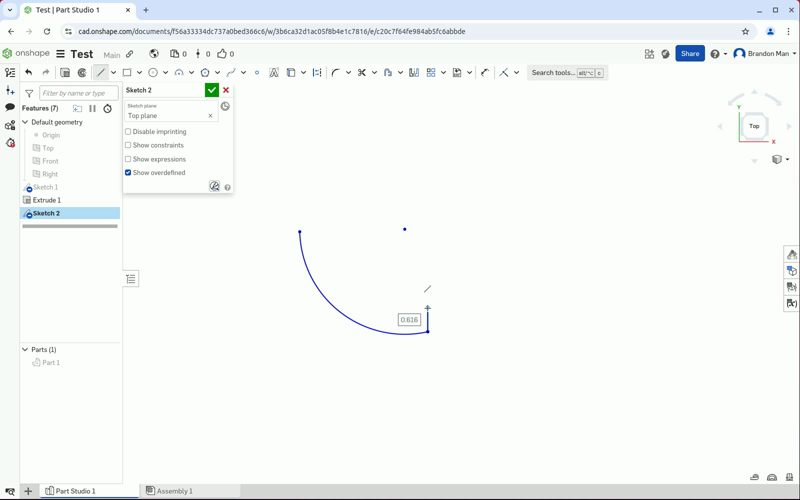
scroll(-6)
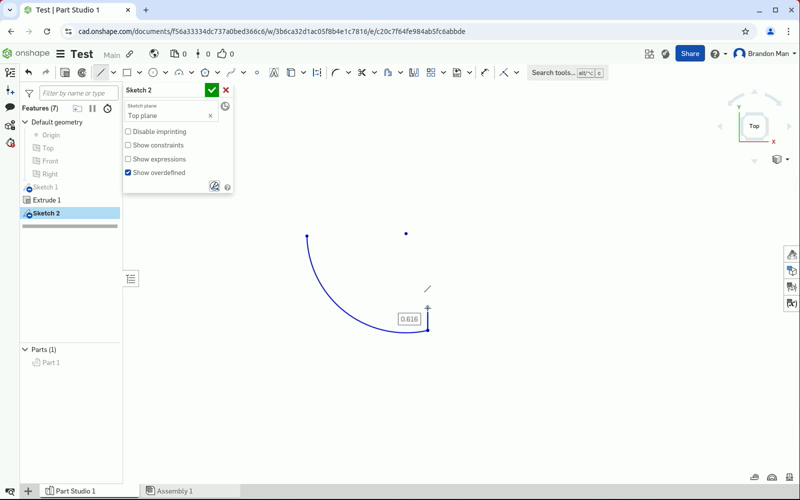
scroll(-6)
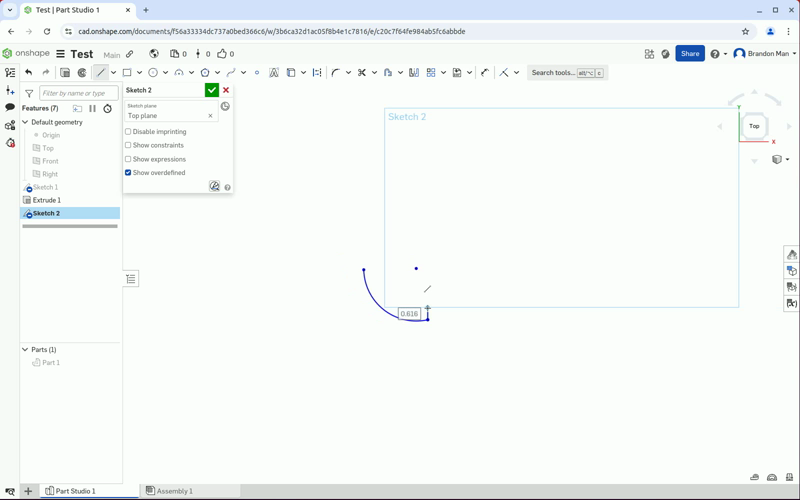
scroll(-6)
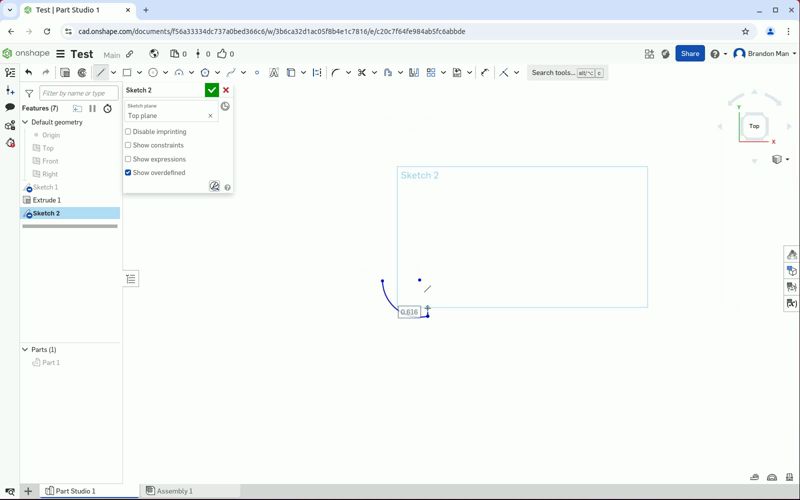
scroll(-6)
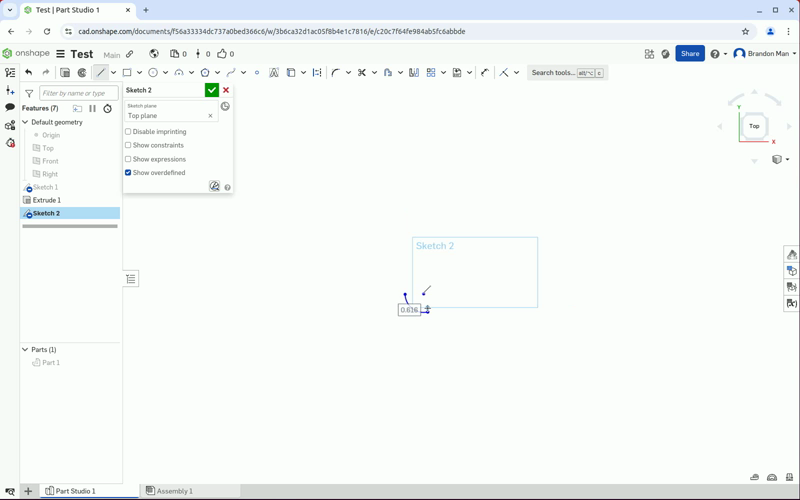
scroll(-6)
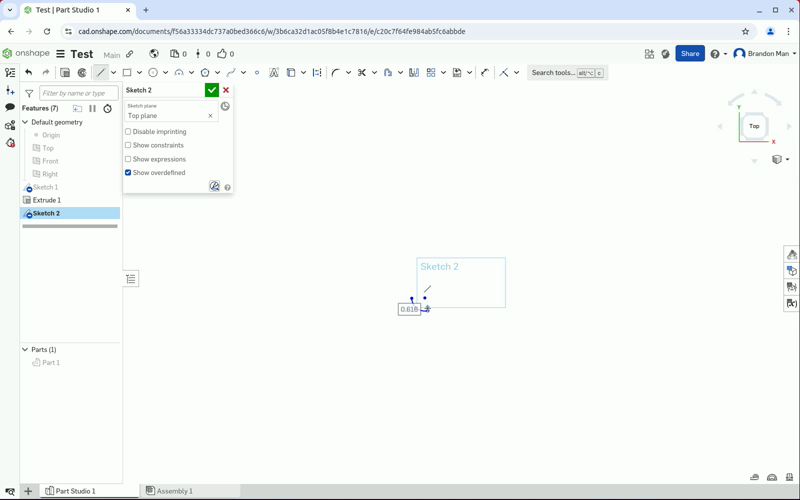
key_up(shift)
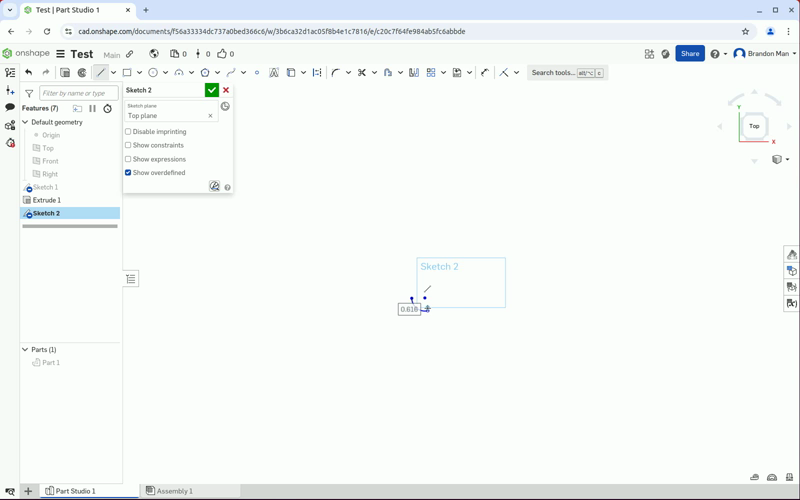
key(esc)
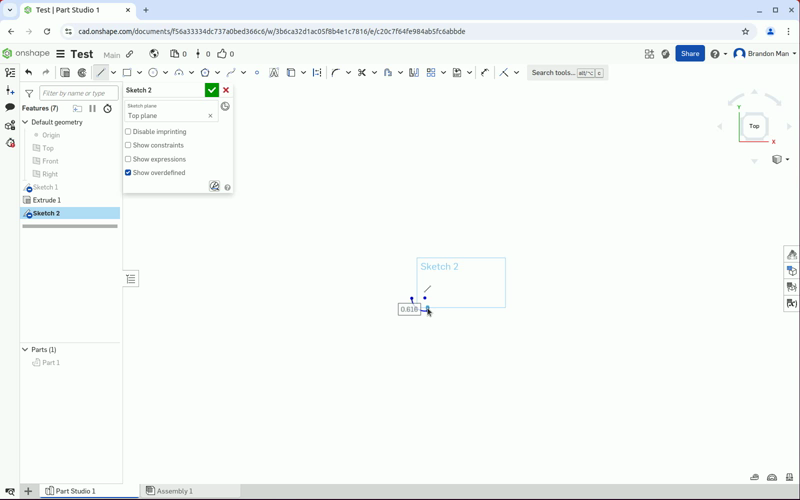
key(a)
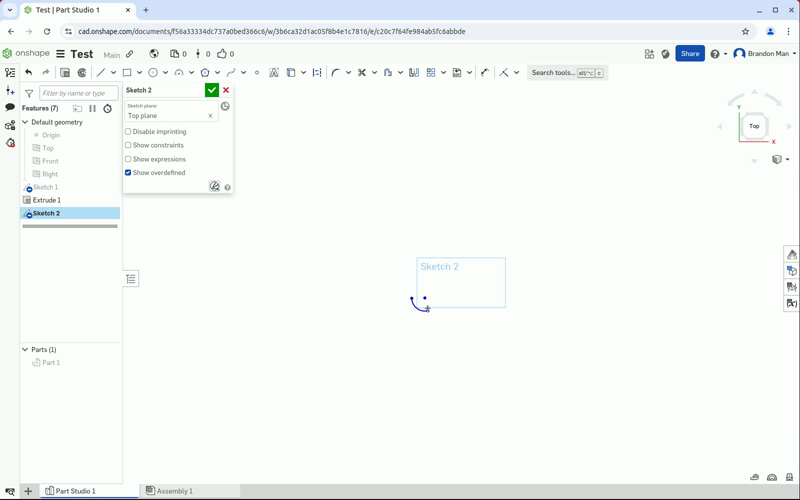
mouse_move(427, 307)
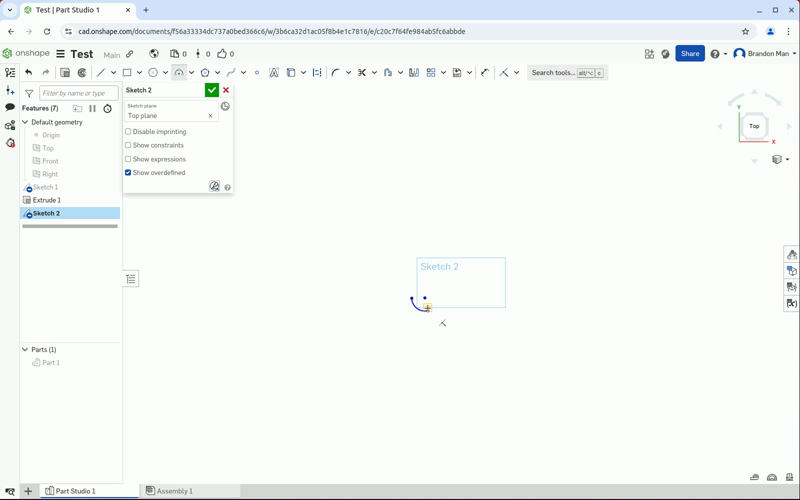
scroll(6)
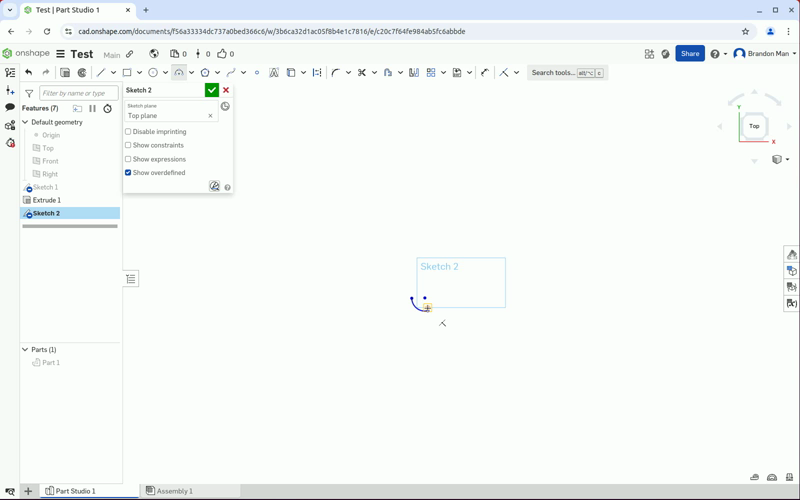
scroll(6)
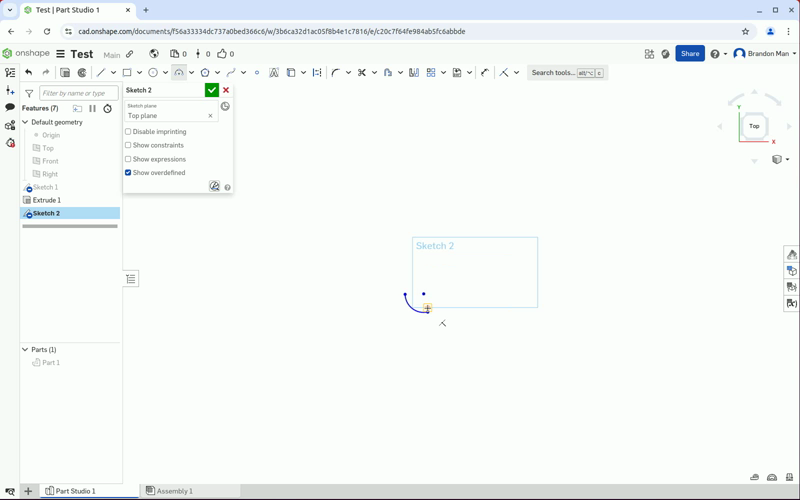
scroll(6)
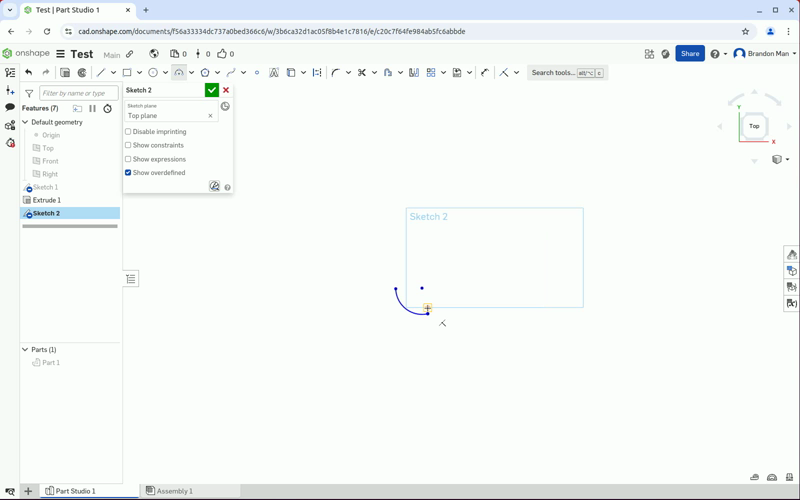
scroll(6)
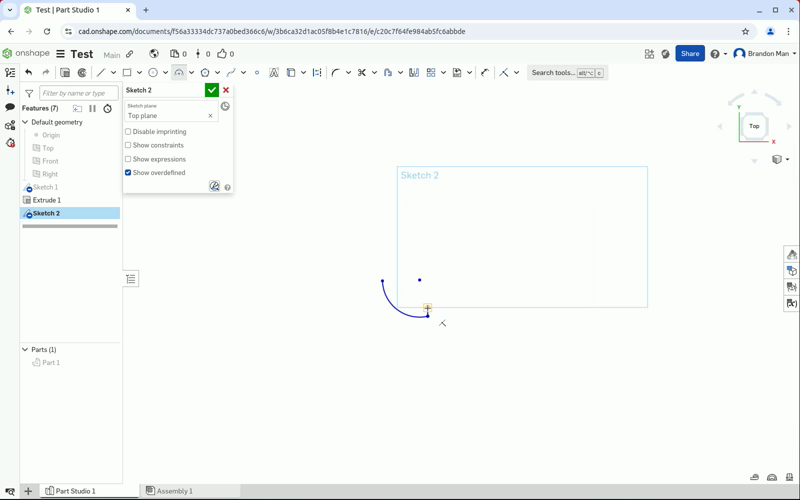
scroll(6)
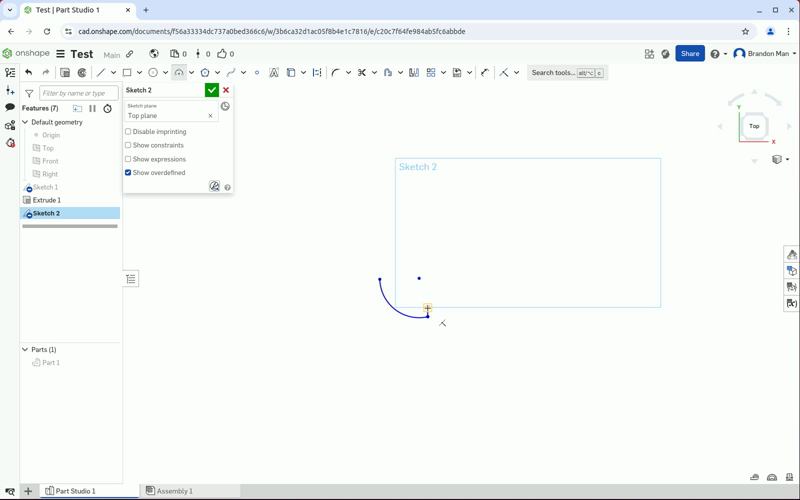
scroll(6)
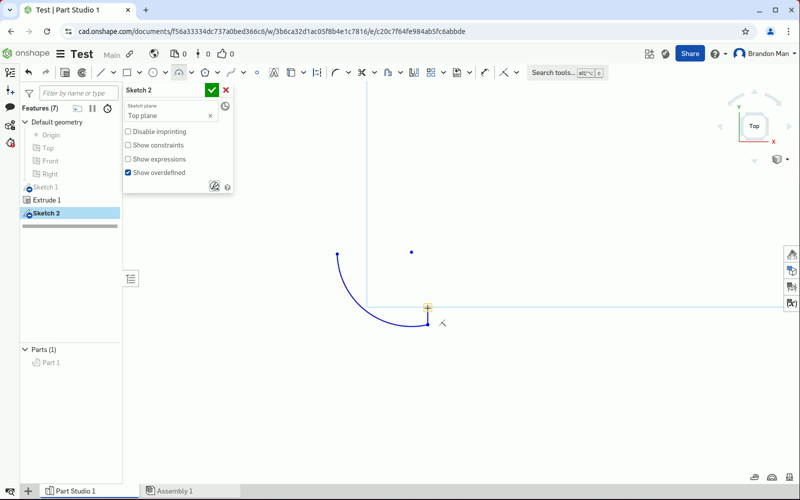
scroll(6)
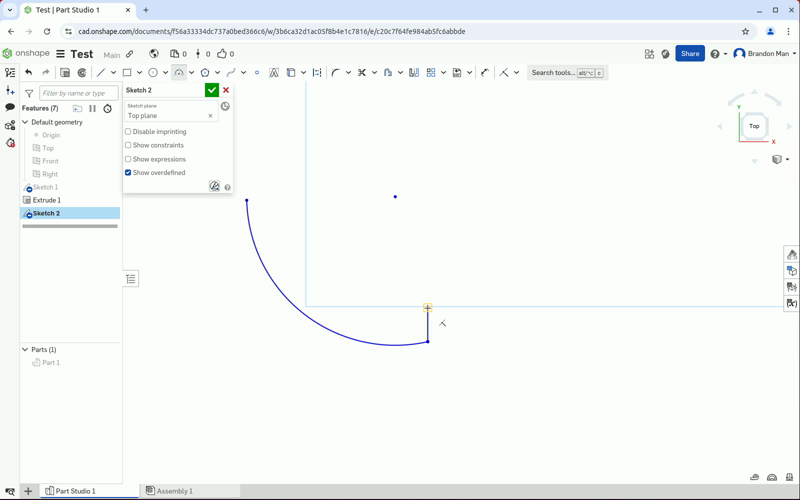
click(427, 307)
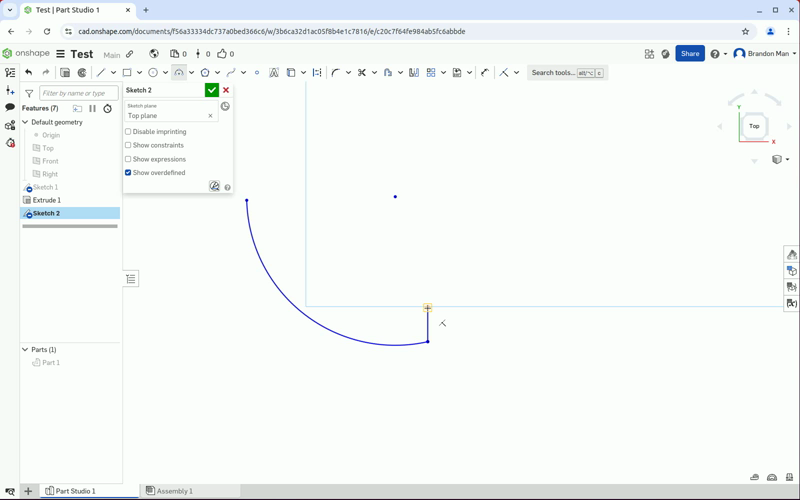
scroll(-6)
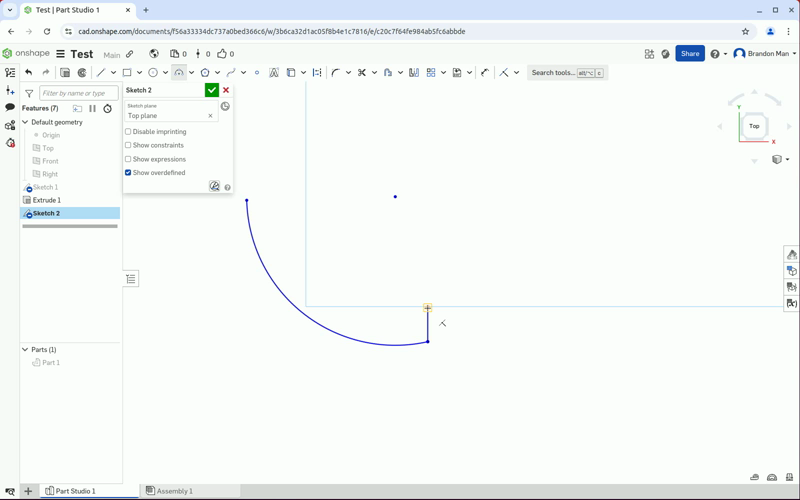
scroll(-6)
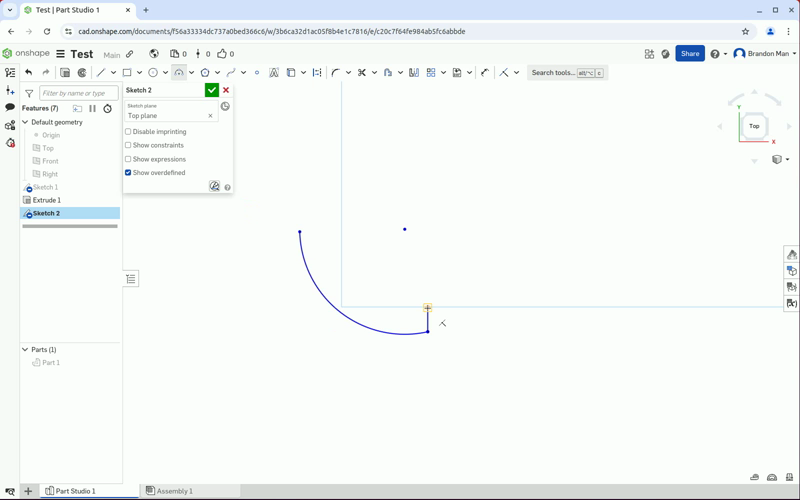
scroll(-6)
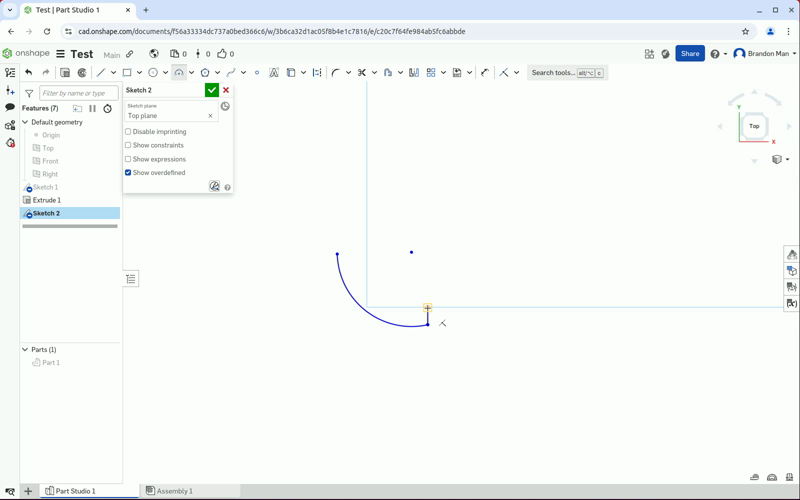
scroll(-6)
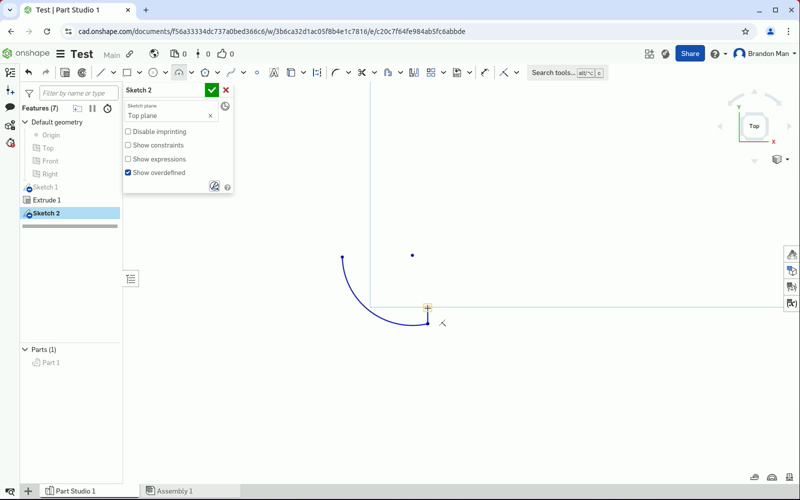
scroll(-6)
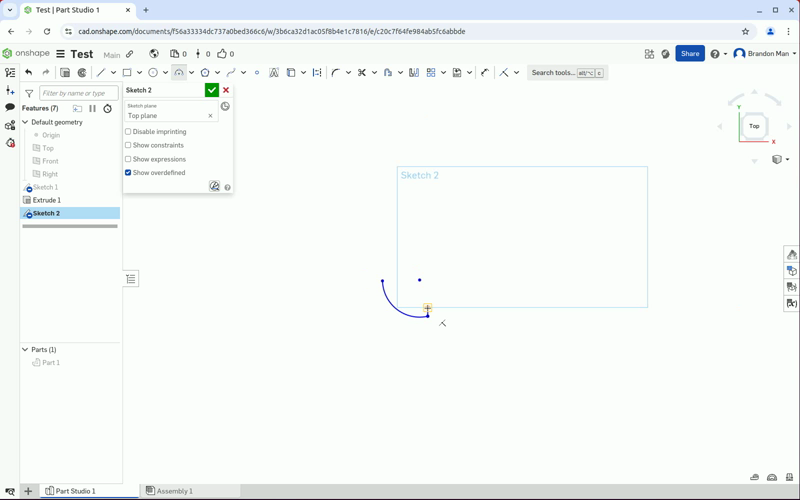
scroll(-6)
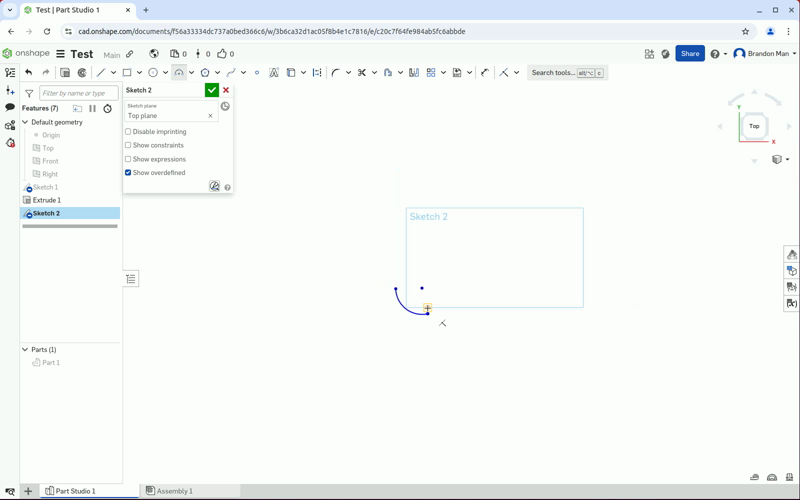
scroll(-6)
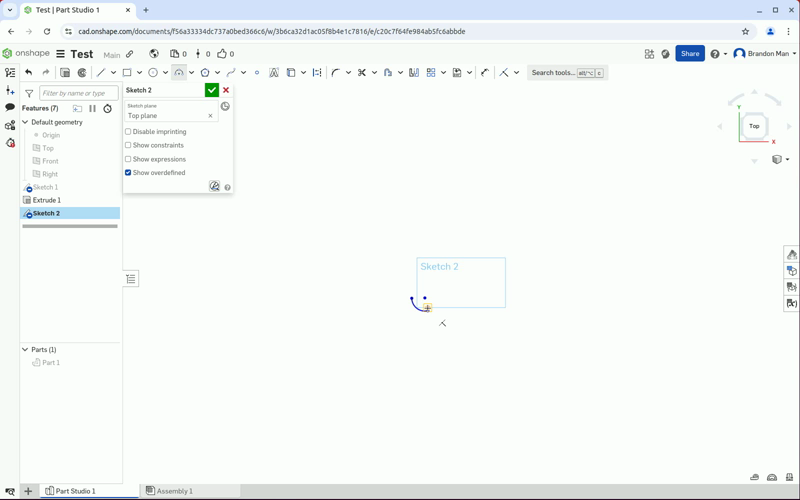
key_down(shift)
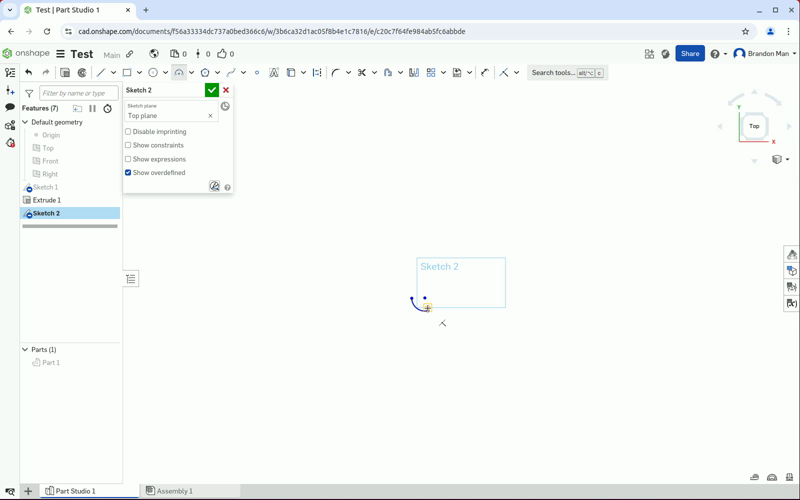
mouse_move(418, 298)
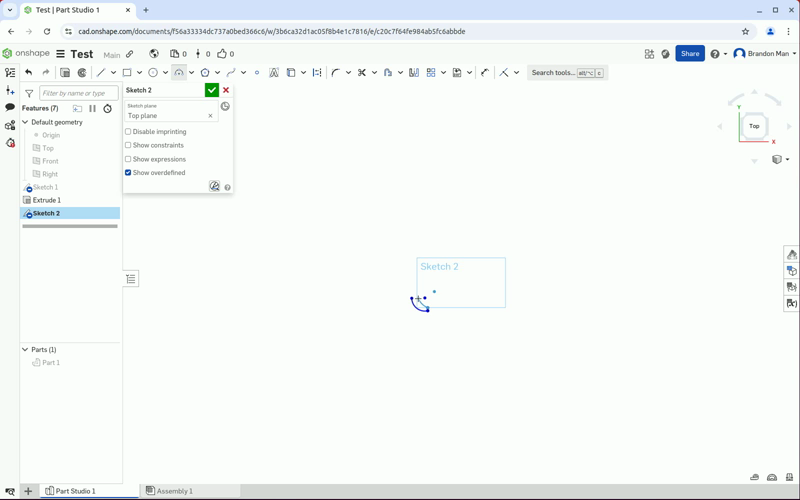
click(418, 298)
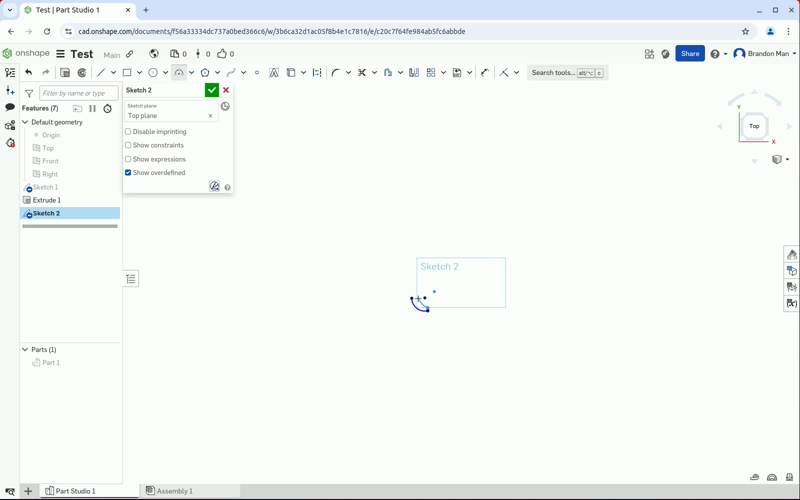
mouse_move(421, 304)
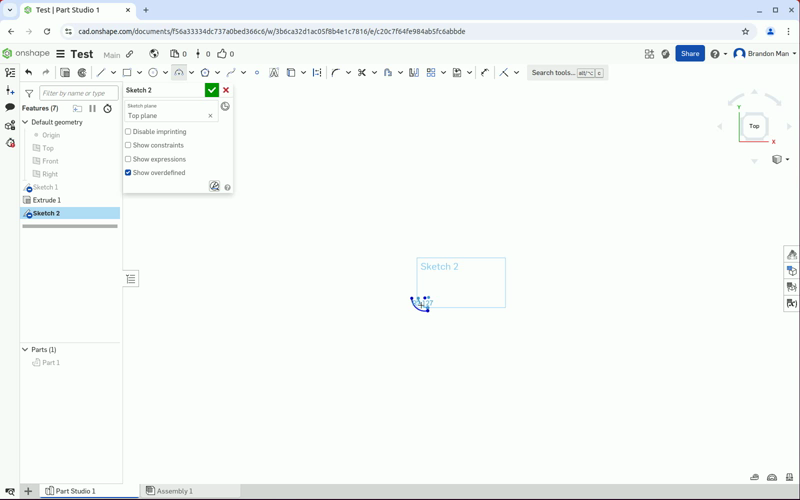
click(421, 304)
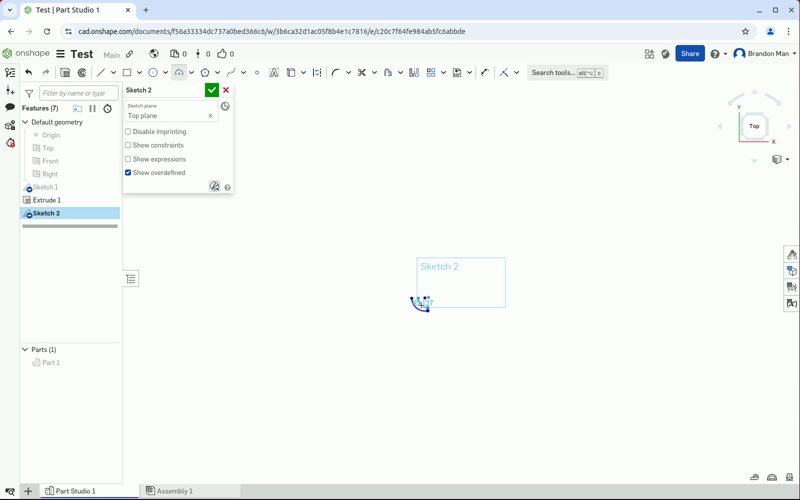
key_up(shift)
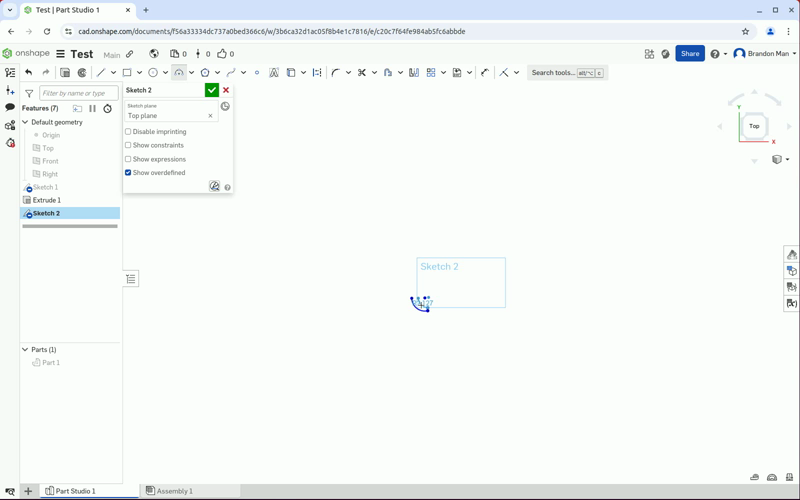
key(esc)
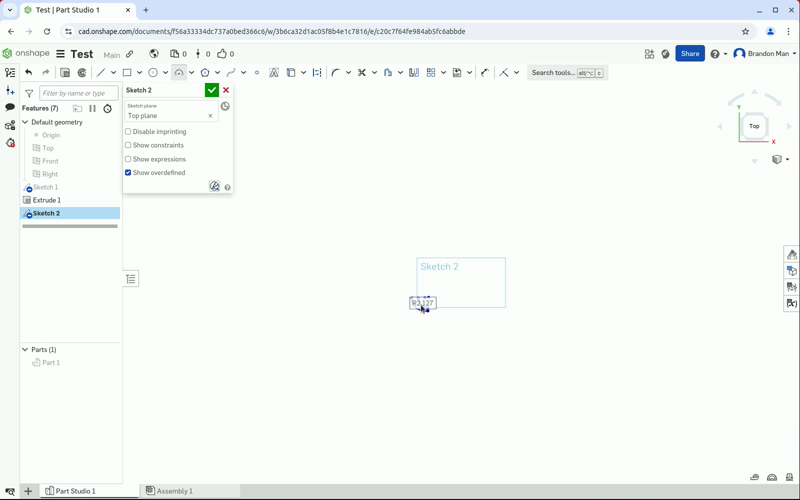
key(l)
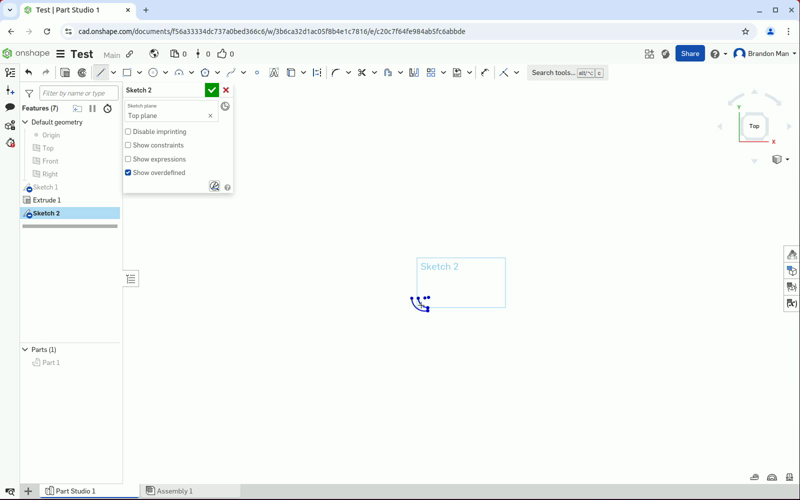
mouse_move(418, 298)
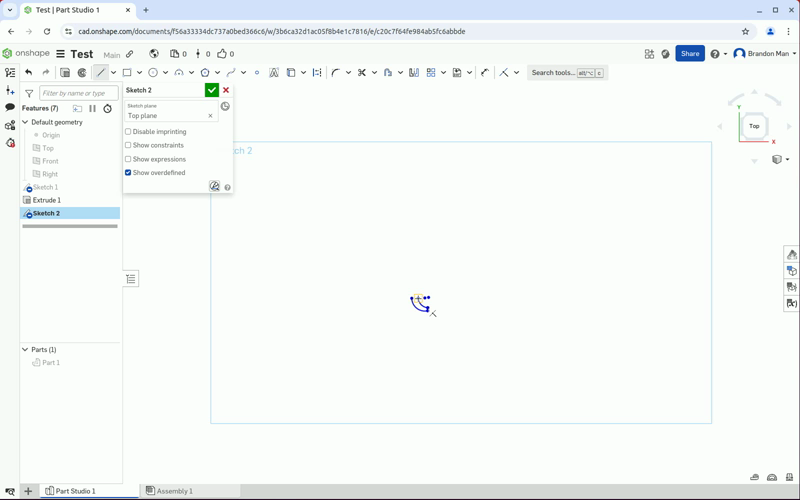
click(418, 298)
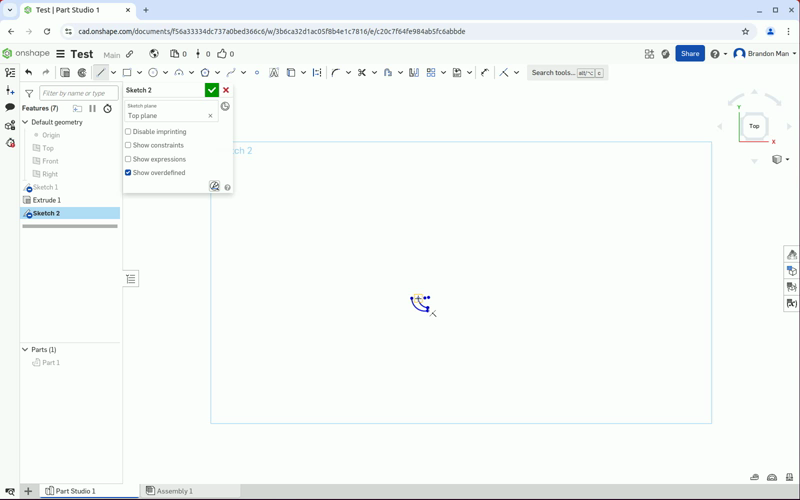
mouse_move(448, 298)
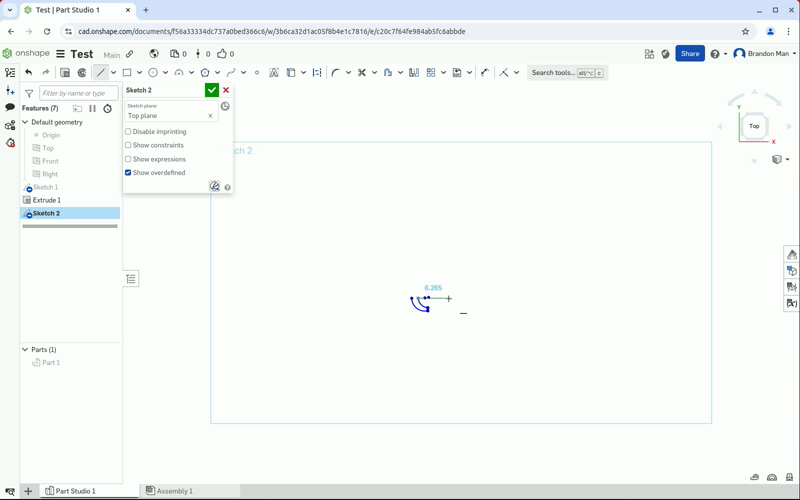
key_down(shift)
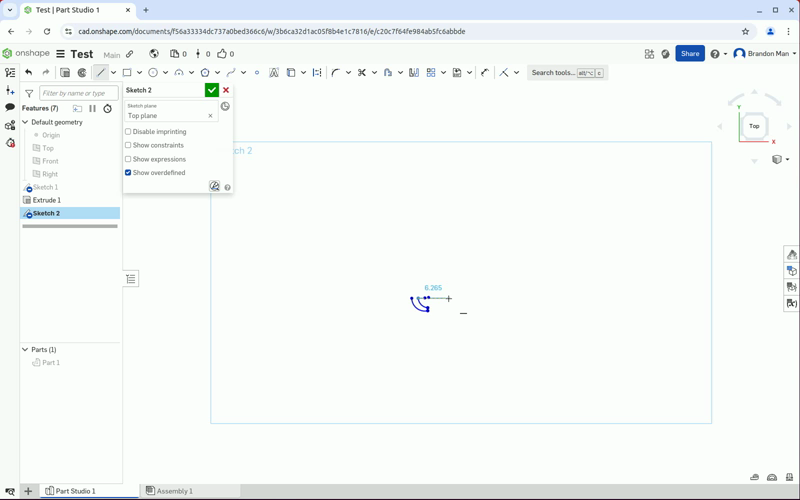
mouse_move(411, 298)
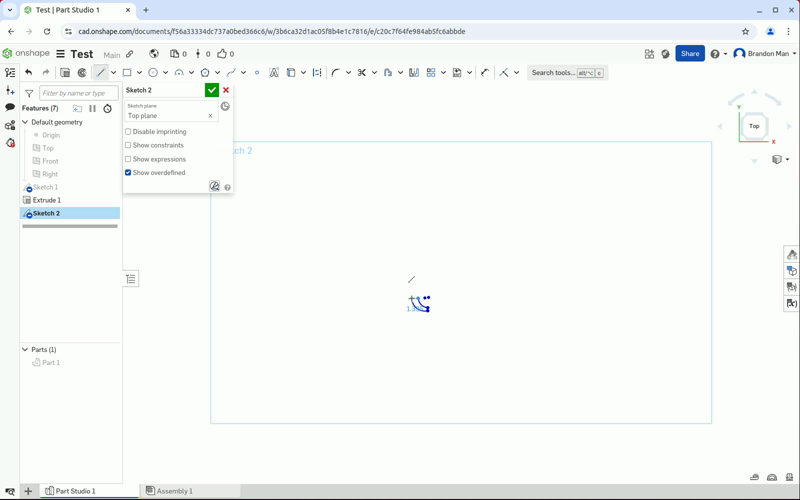
scroll(6)
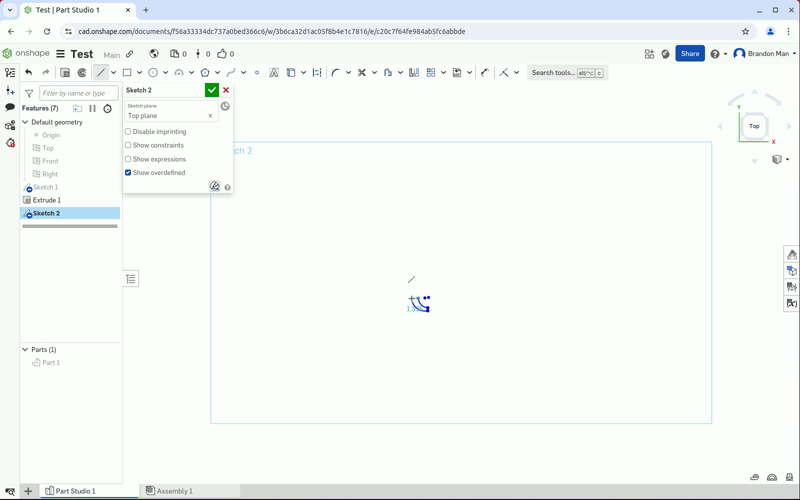
scroll(6)
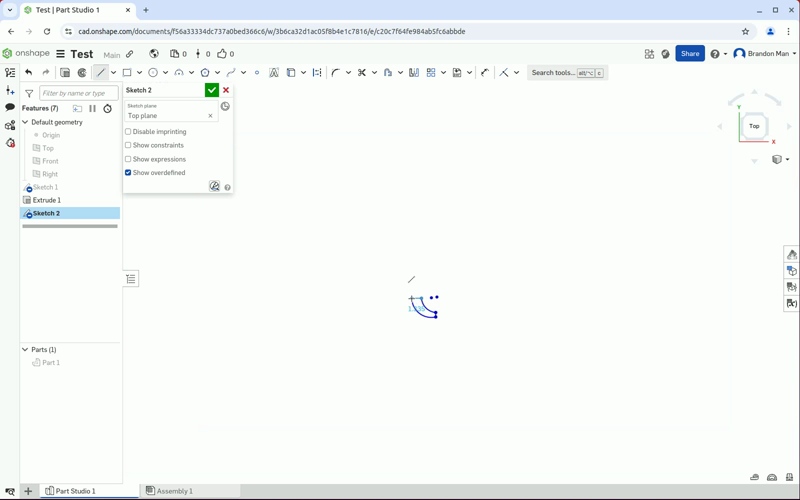
scroll(6)
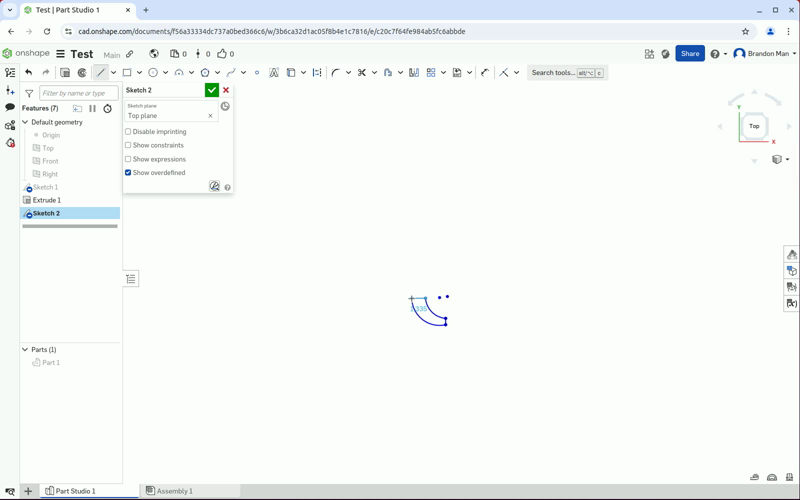
scroll(6)
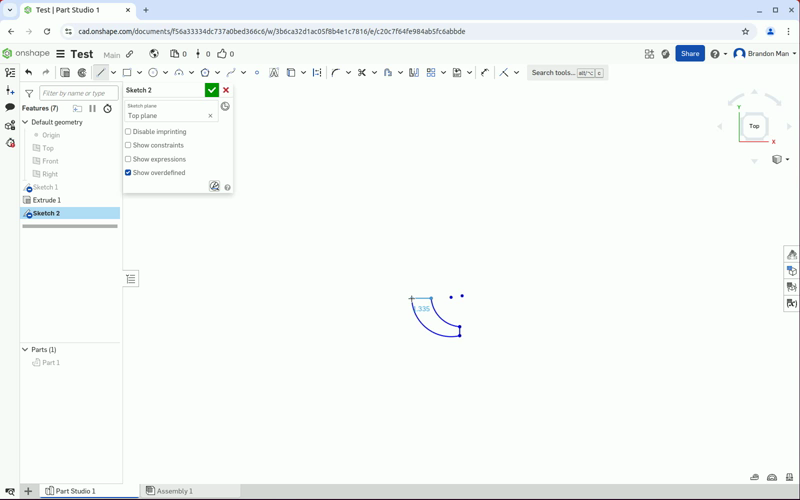
scroll(6)
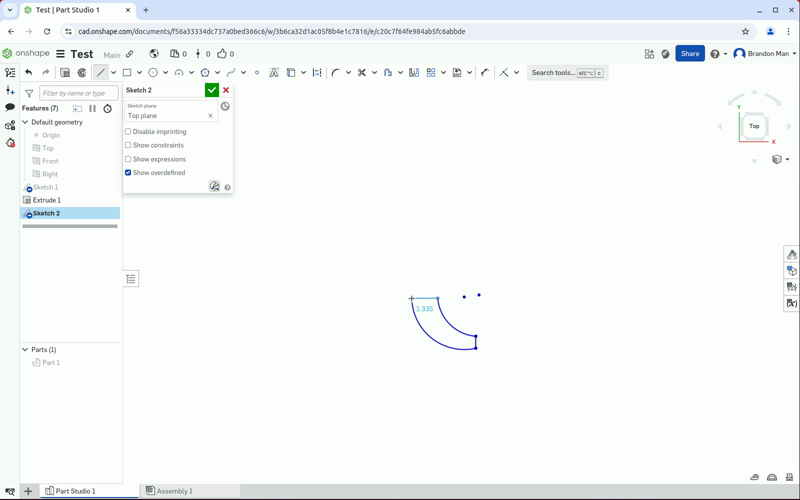
scroll(6)
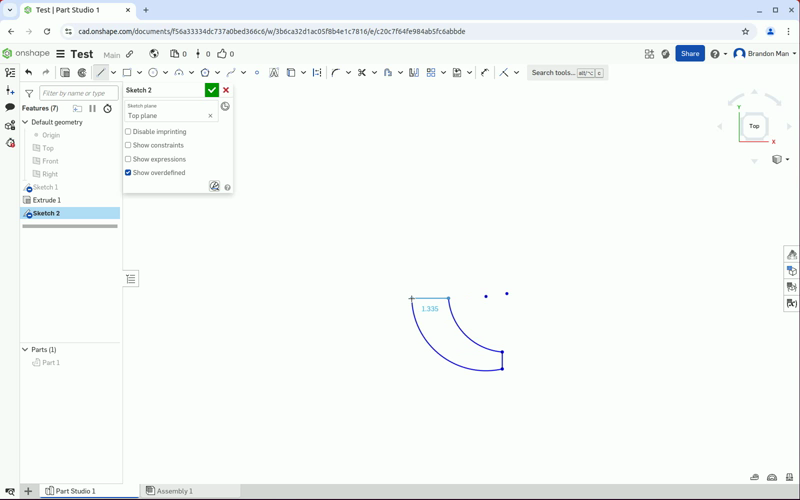
scroll(6)
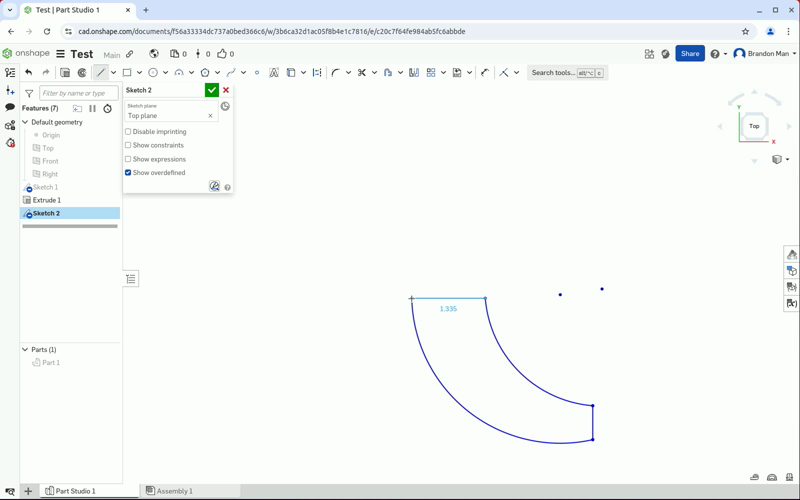
key_up(shift)
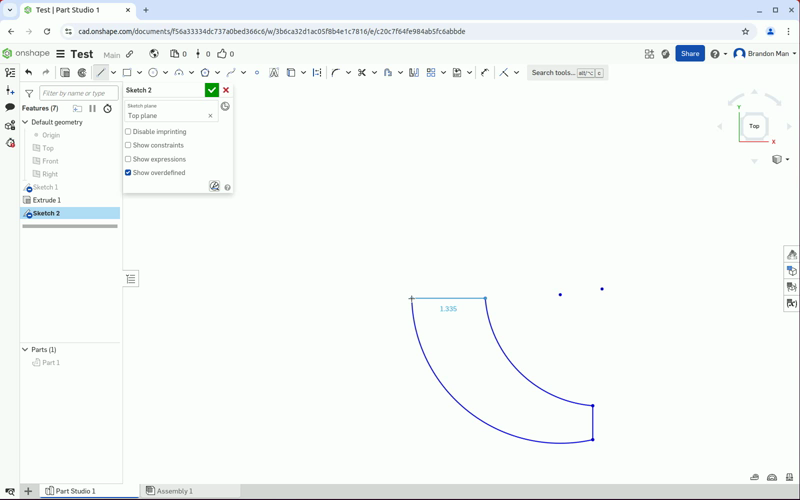
click(411, 298)
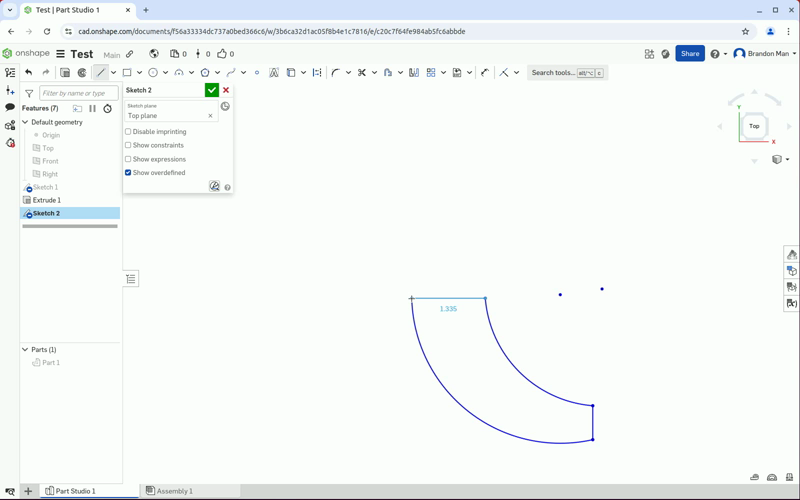
scroll(-6)
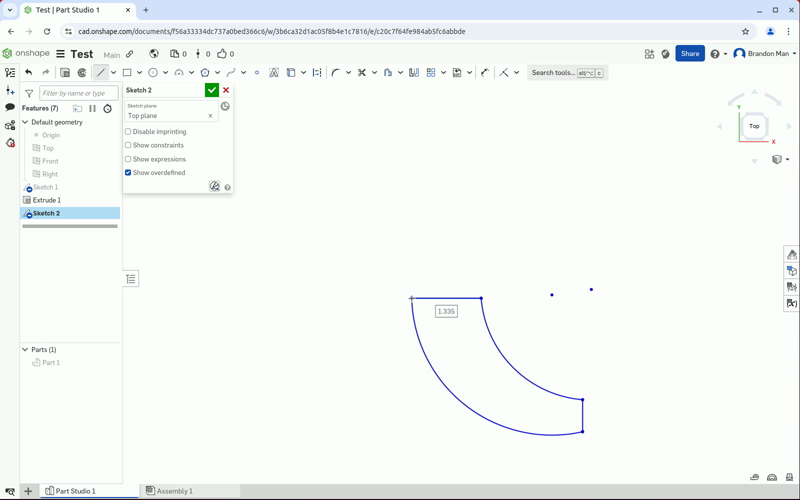
scroll(-6)
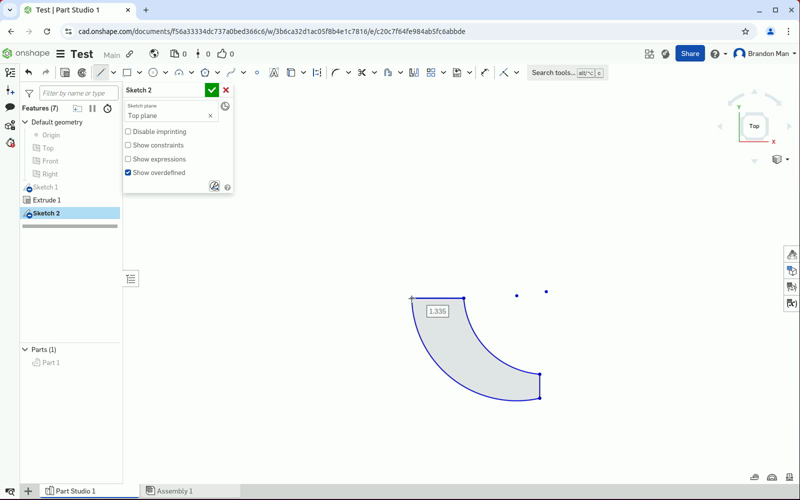
scroll(-6)
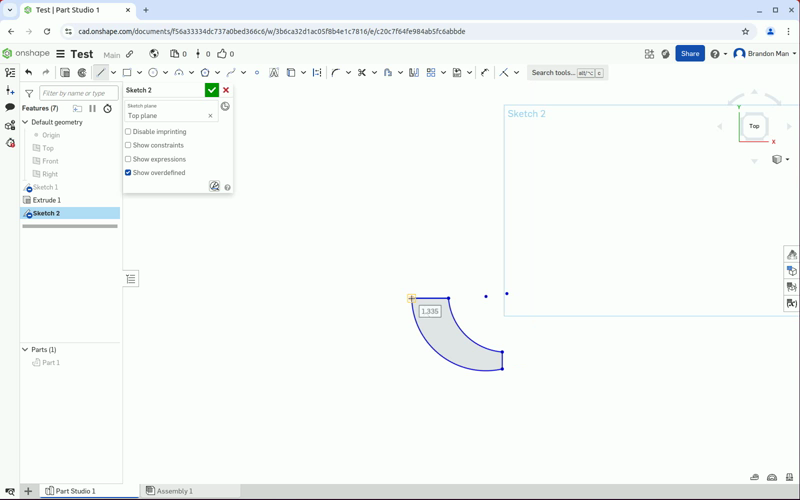
scroll(-6)
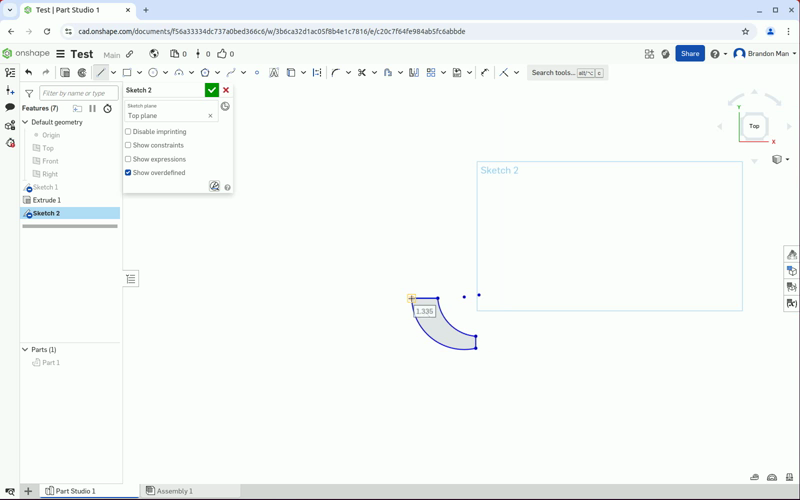
scroll(-6)
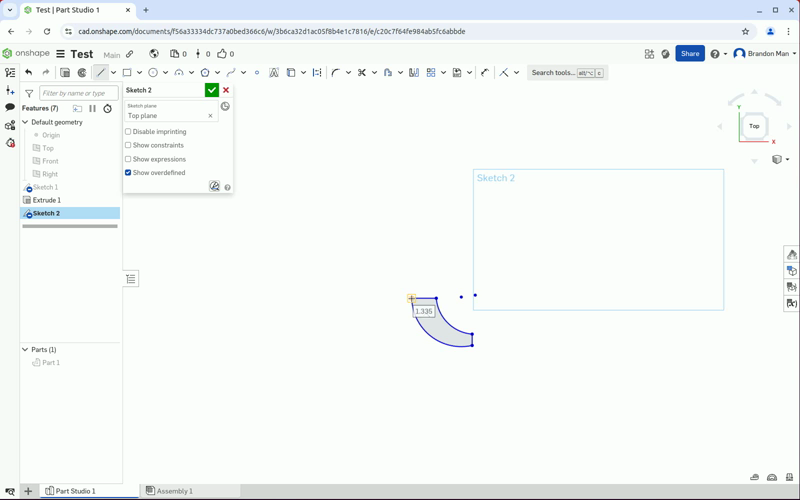
scroll(-6)
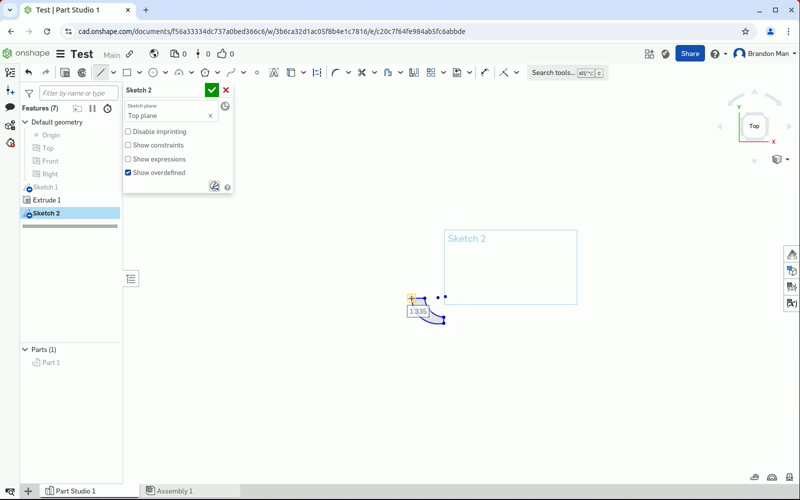
scroll(-6)
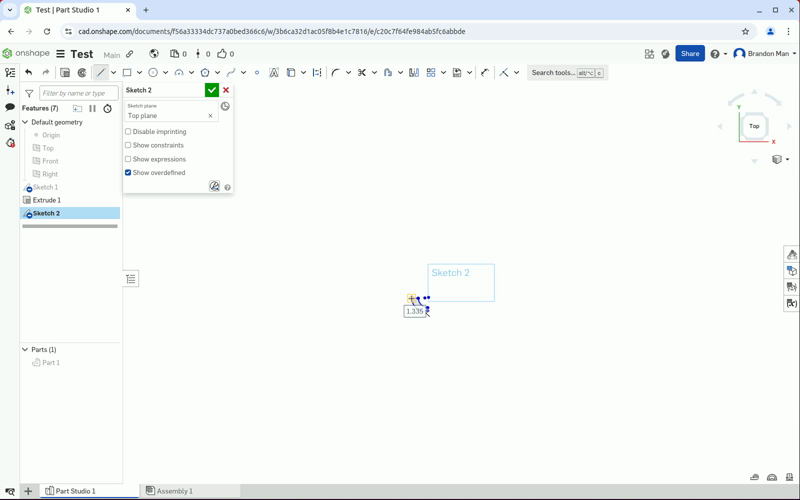
key(esc)
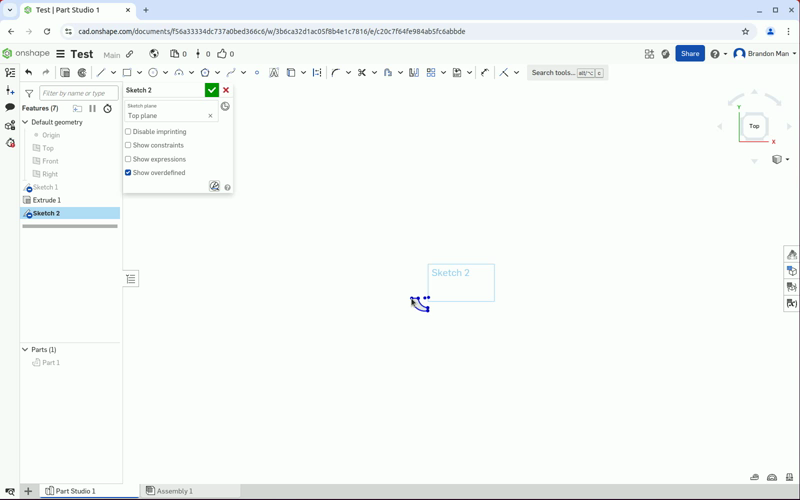
mouse_move(412, 302)
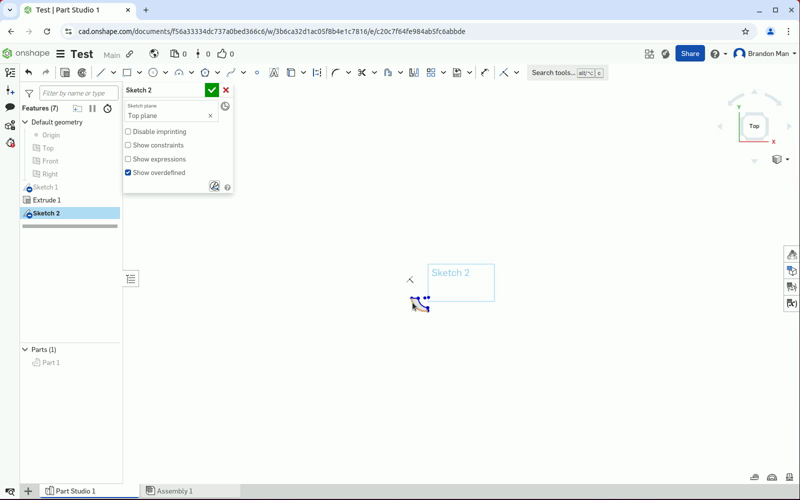
scroll(6)
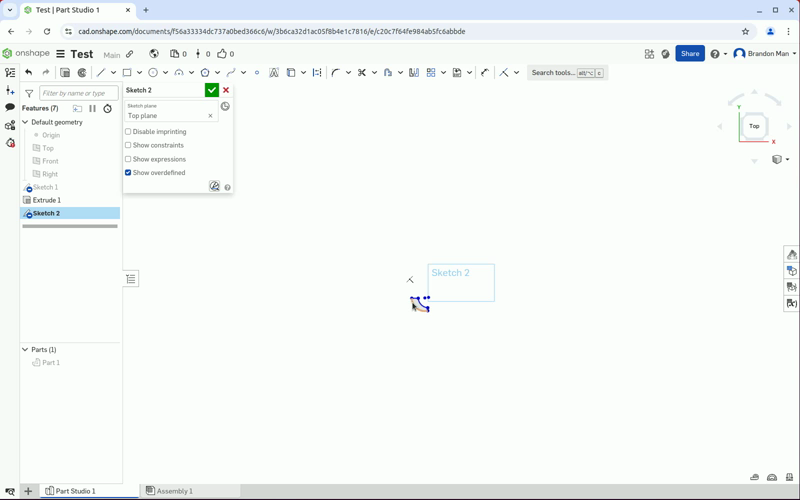
scroll(6)
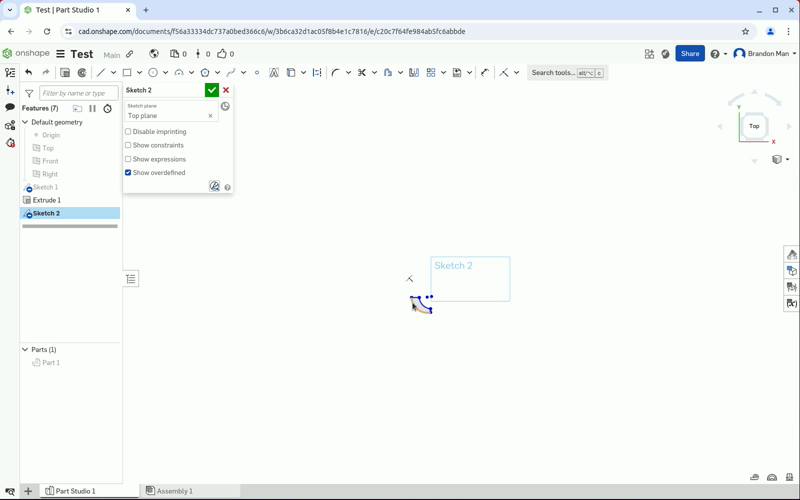
scroll(6)
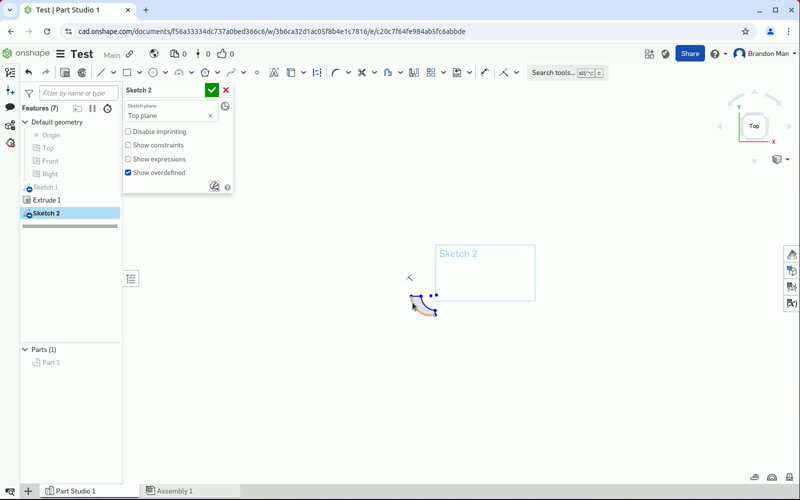
scroll(6)
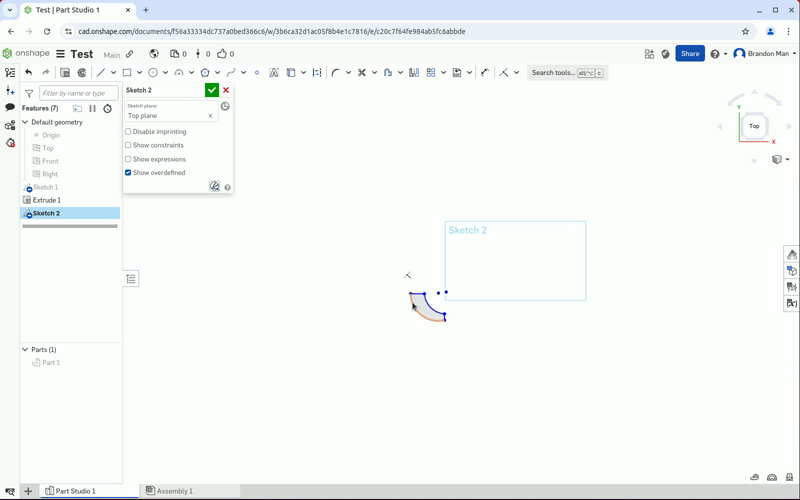
scroll(6)
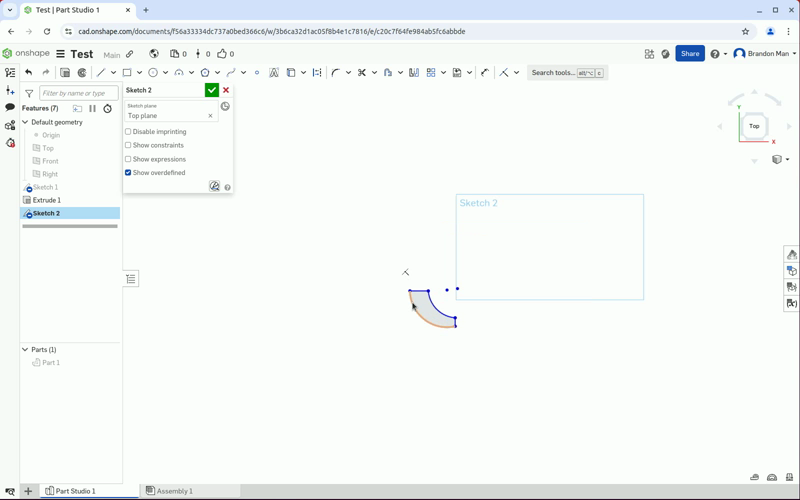
scroll(6)
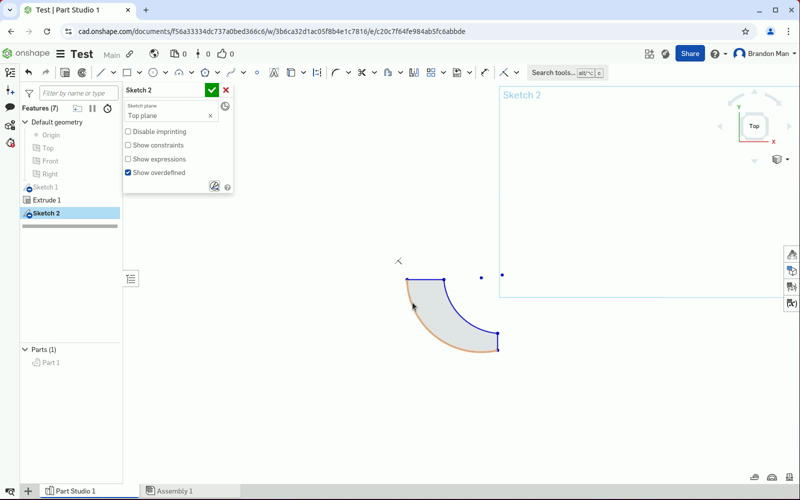
scroll(6)
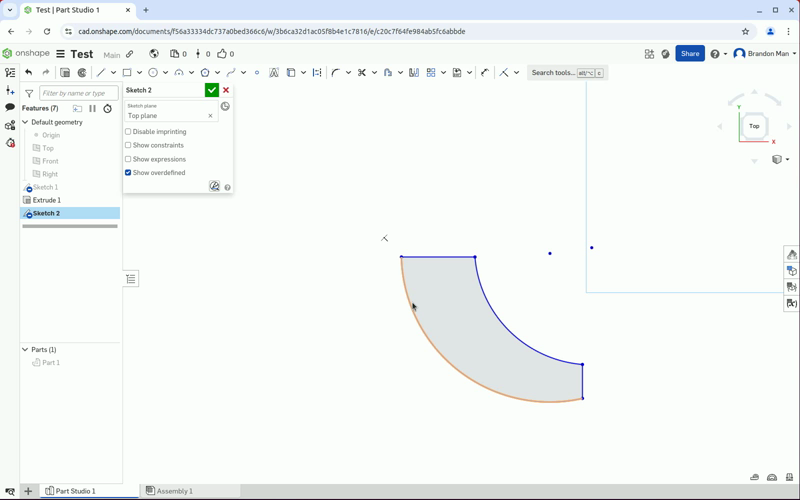
click(412, 302)
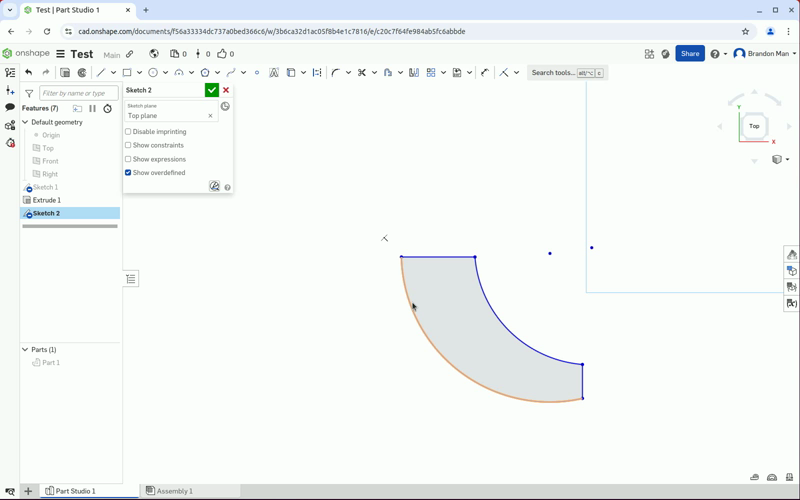
scroll(-6)
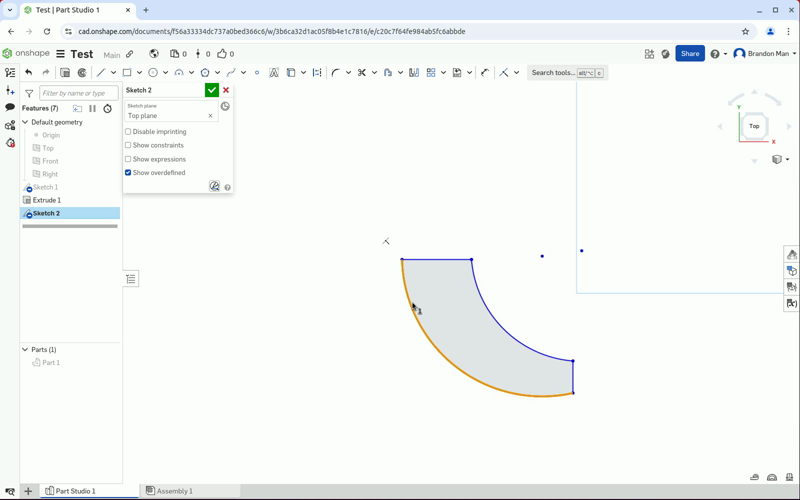
scroll(-6)
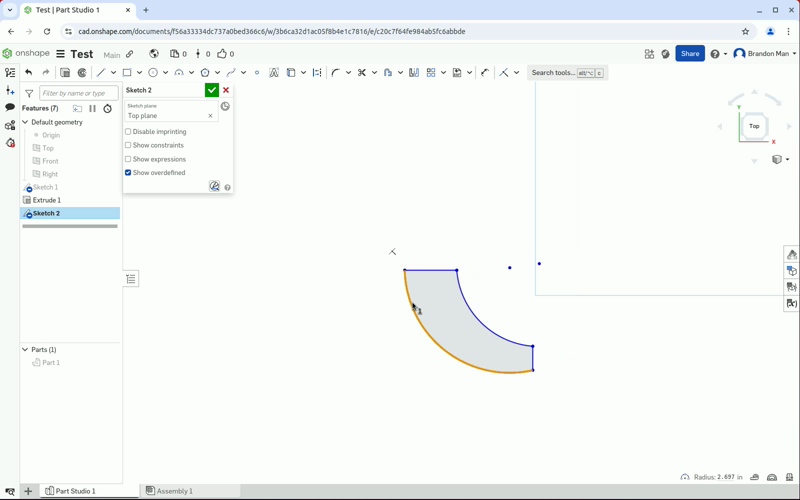
scroll(-6)
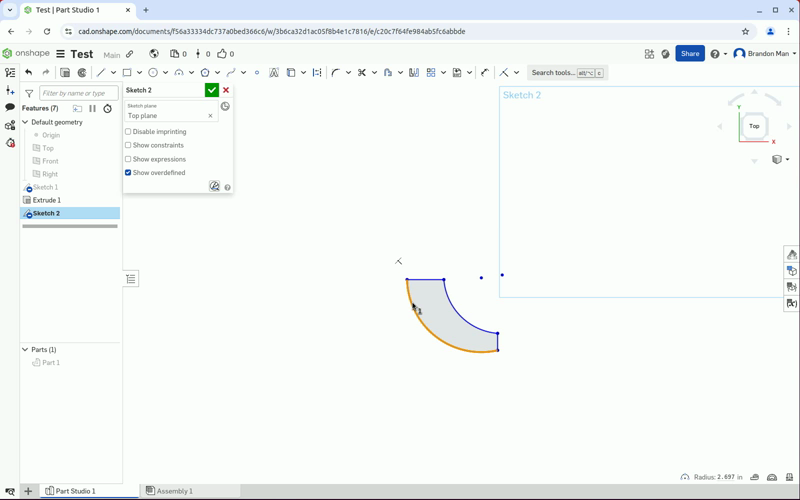
scroll(-6)
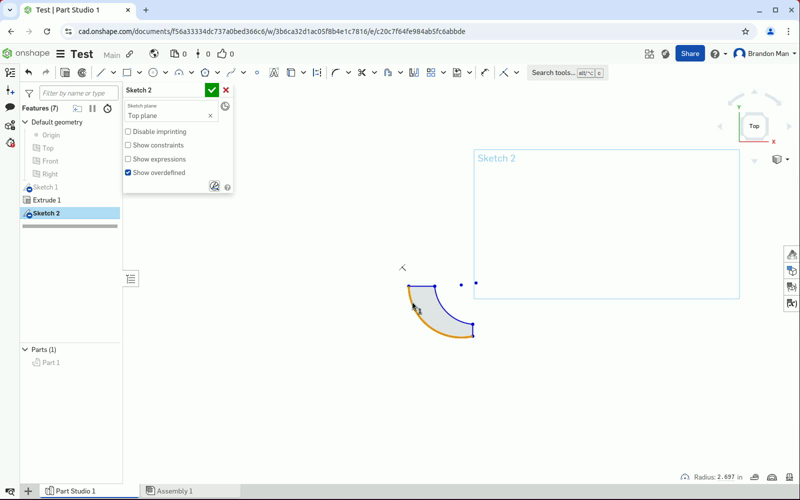
scroll(-6)
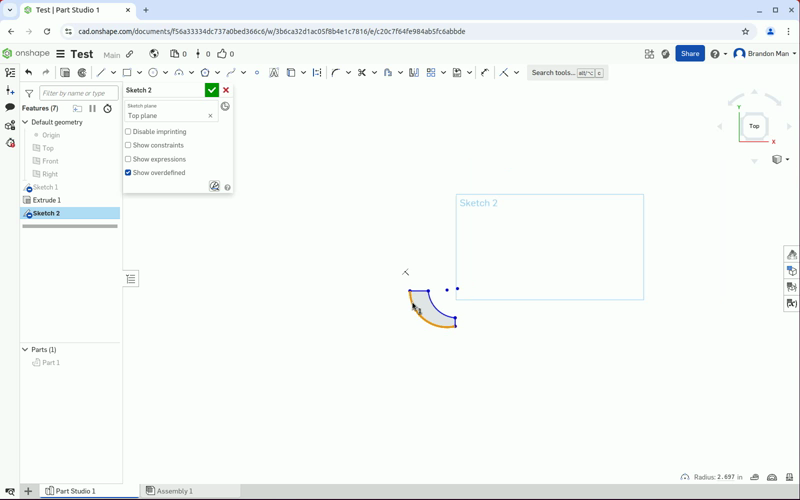
scroll(-6)
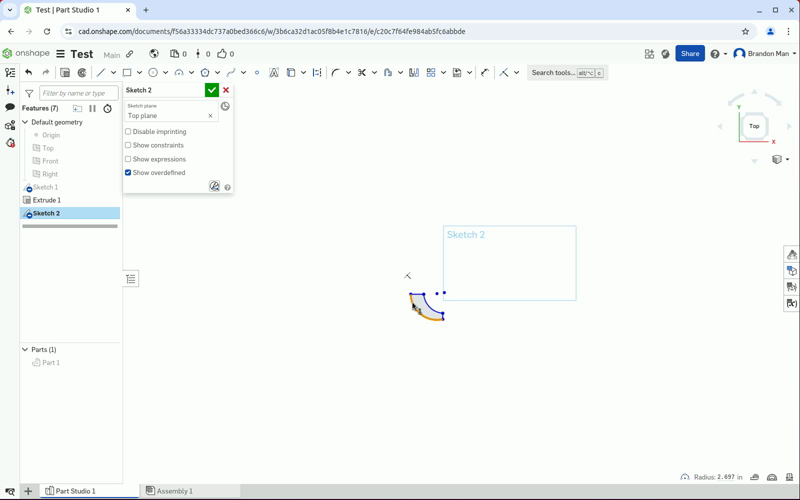
scroll(-6)
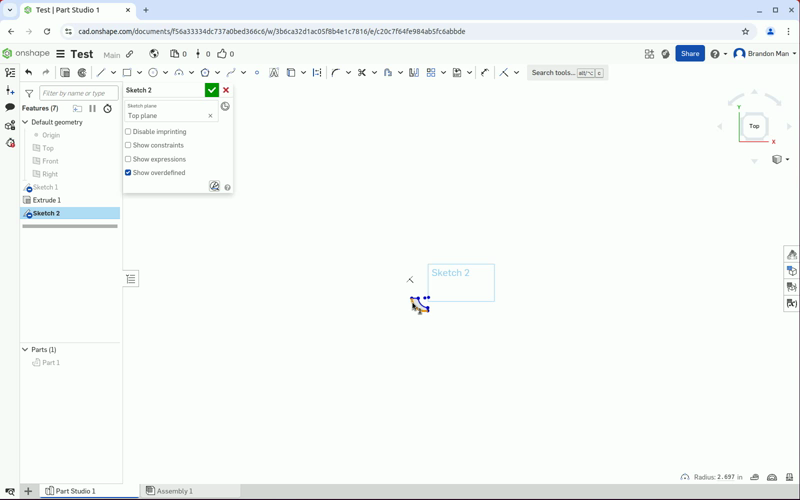
mouse_move(73, 352)
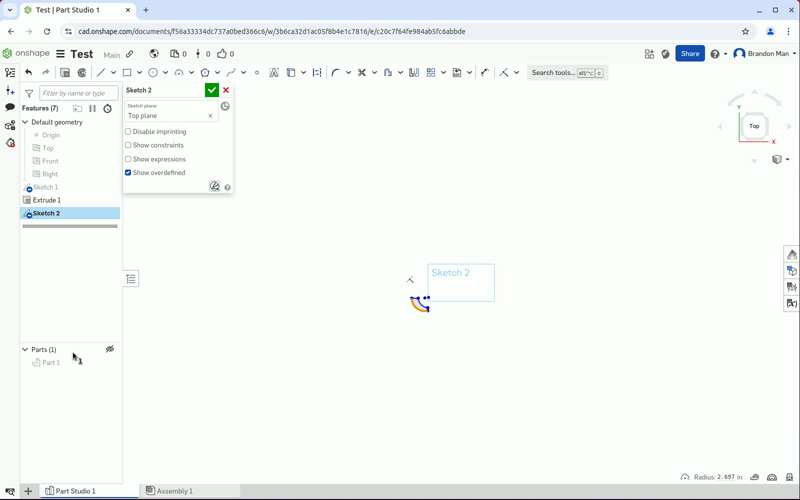
key(shift+y)
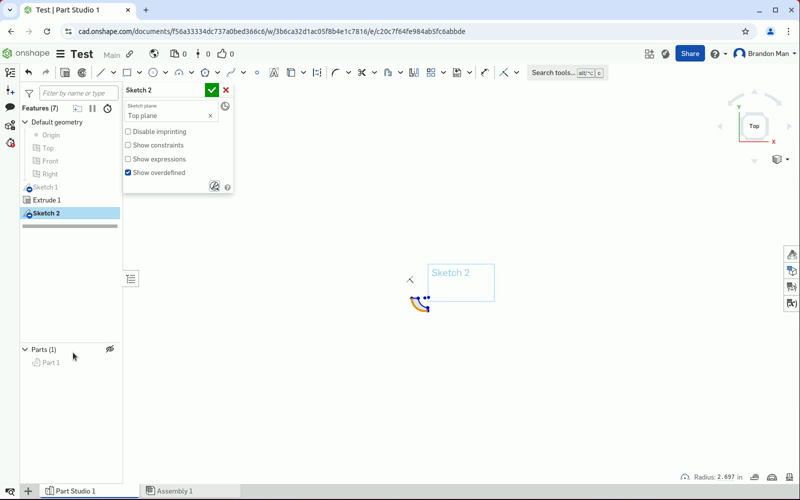
key(shift+e)
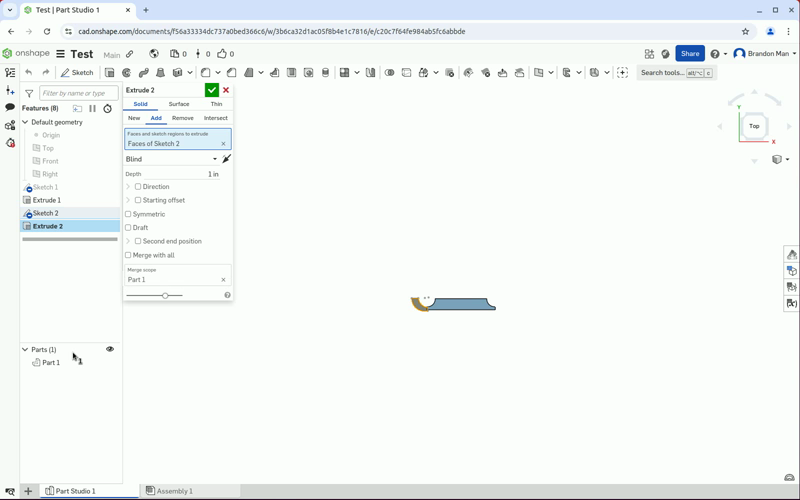
mouse_move(143, 106)
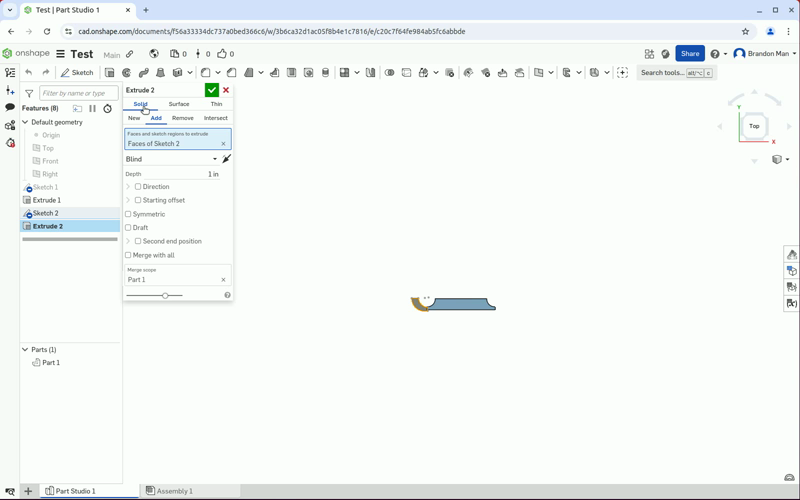
click(143, 106)
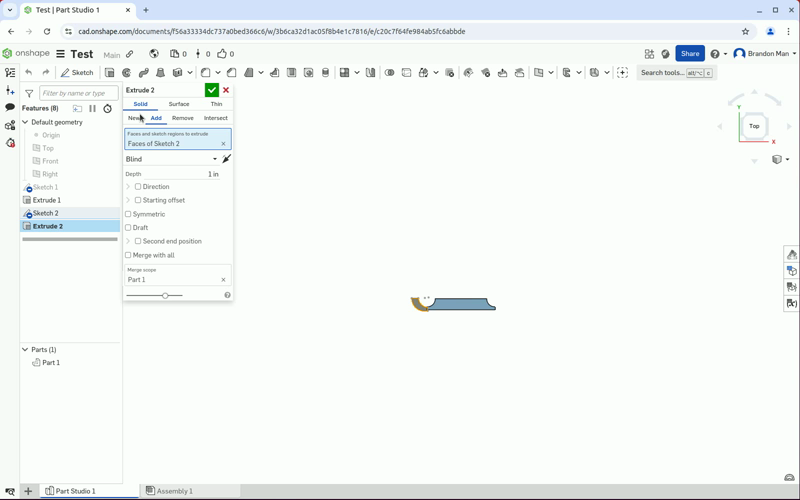
mouse_move(137, 120)
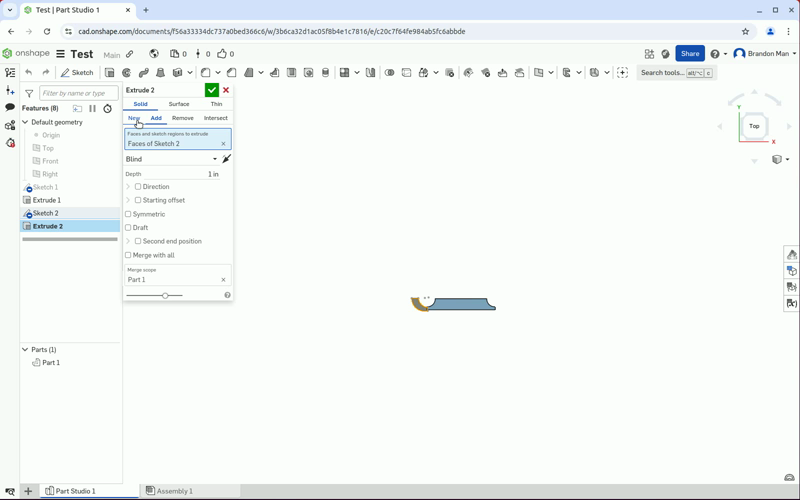
click(137, 120)
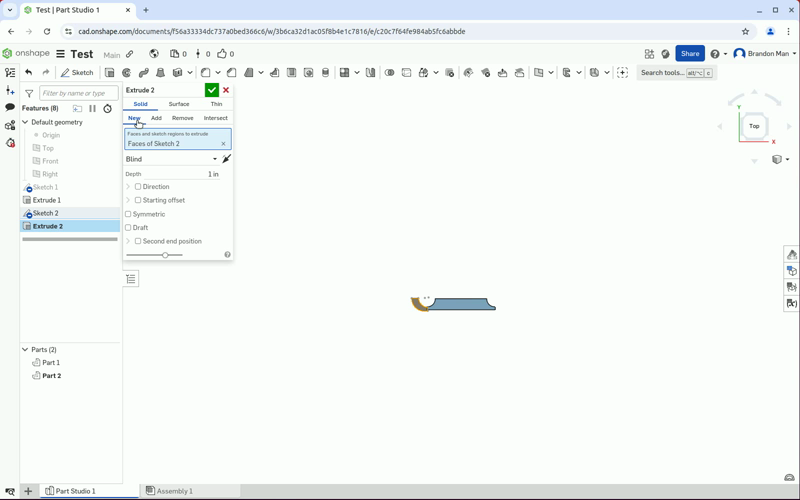
key(tab, 4)
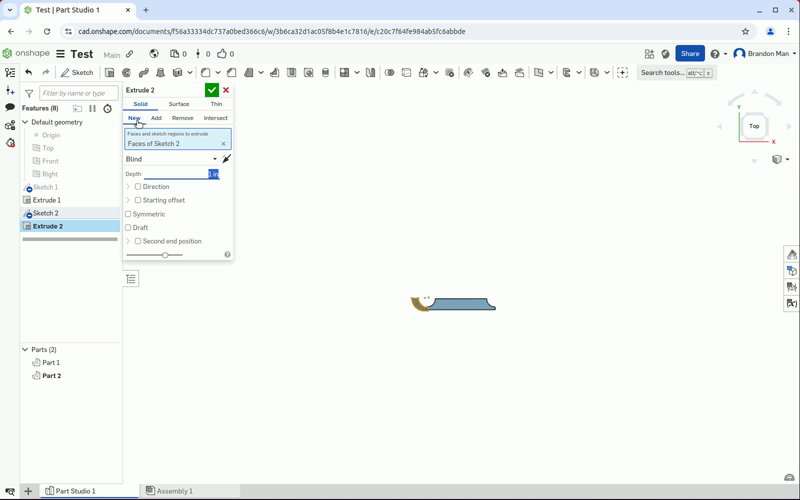
text(3.851)
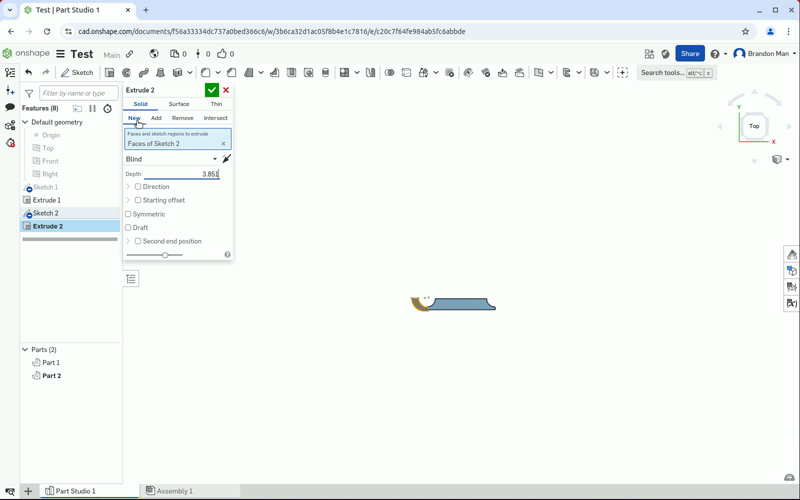
key(enter)
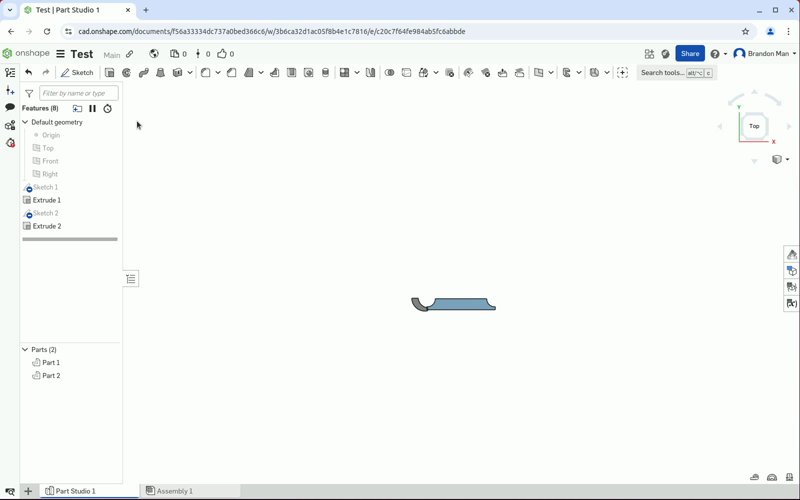
key(shift+h)
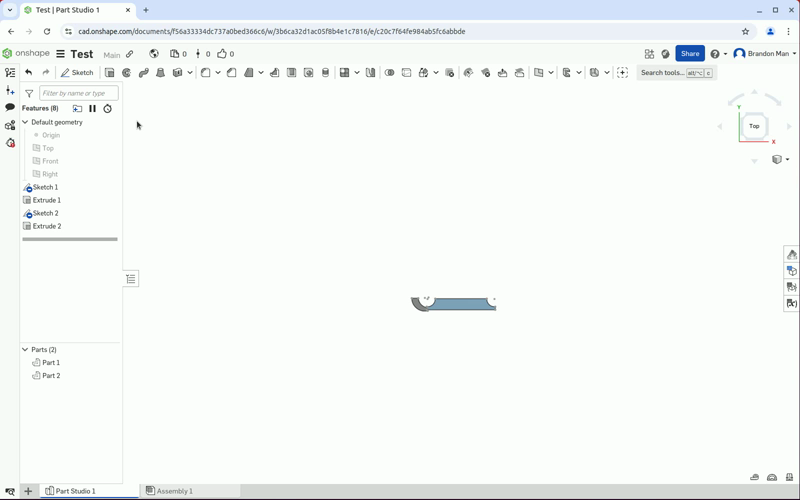
key(shift+h)
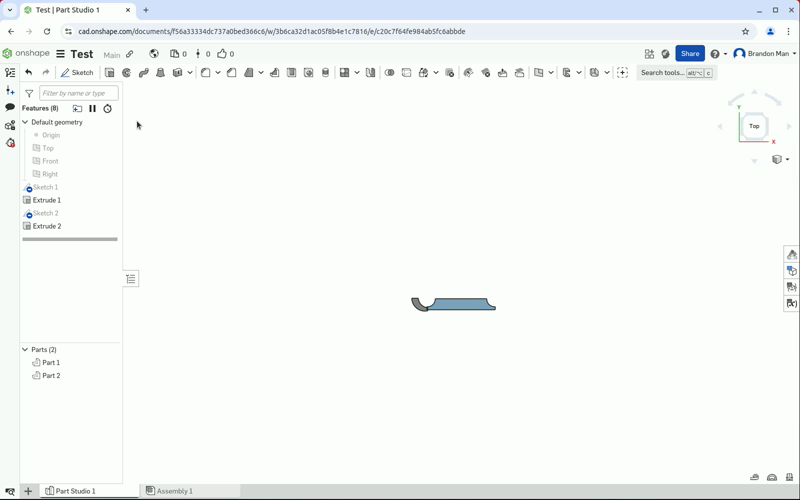
mouse_move(73, 189)
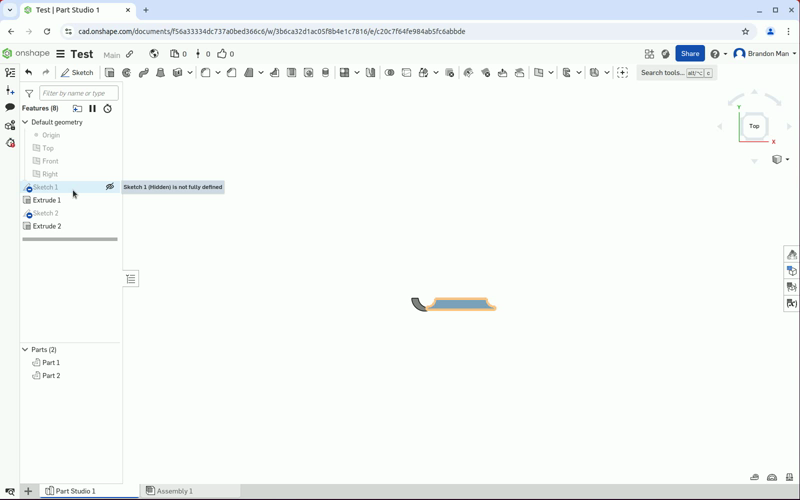
click(73, 189)
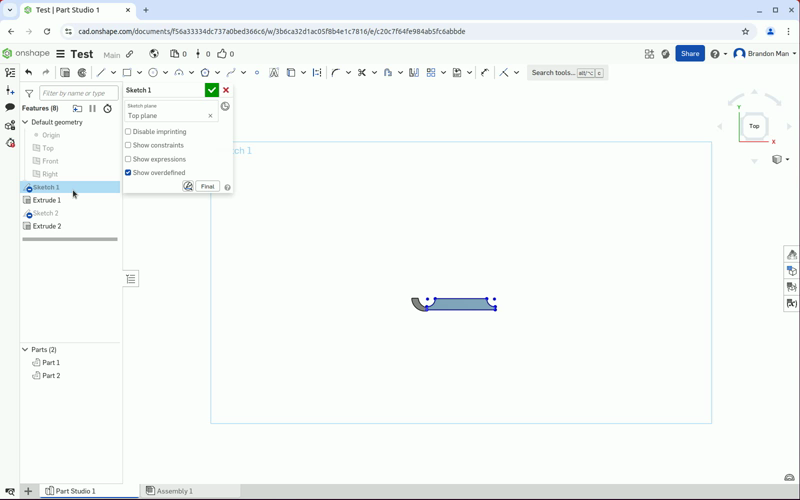
mouse_move(229, 92)
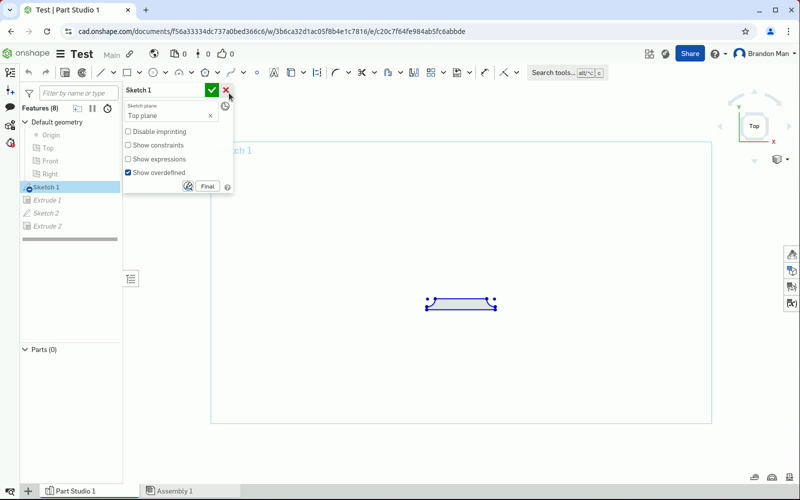
click(229, 92)
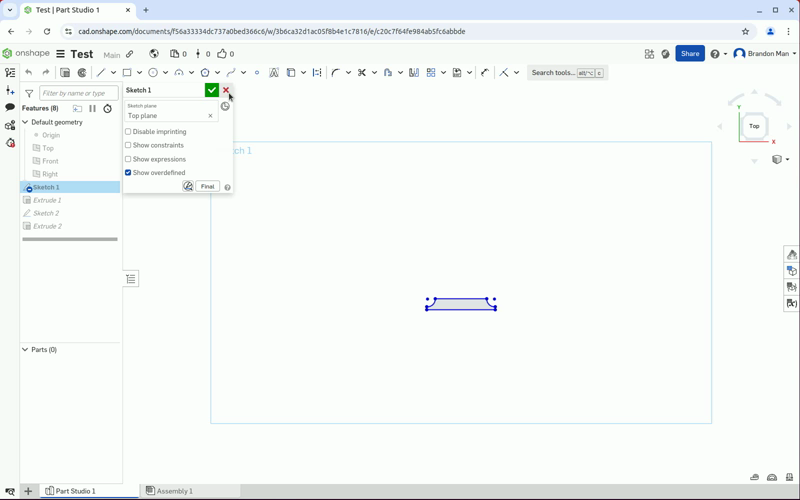
key(shift+s)
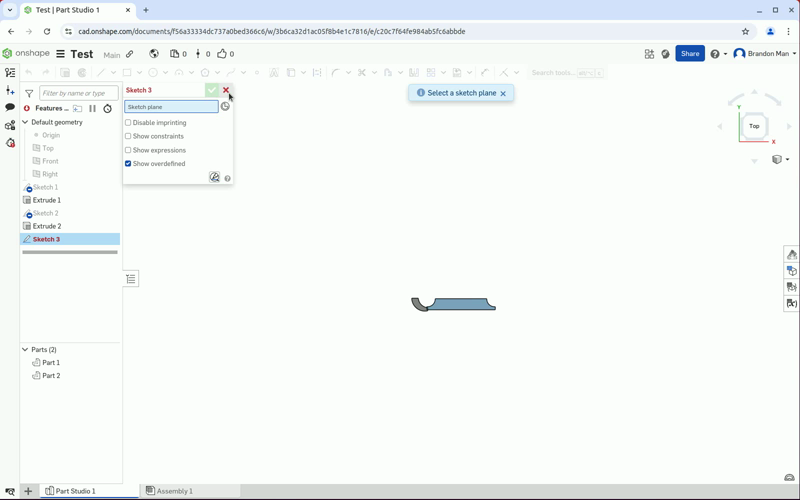
mouse_move(73, 150)
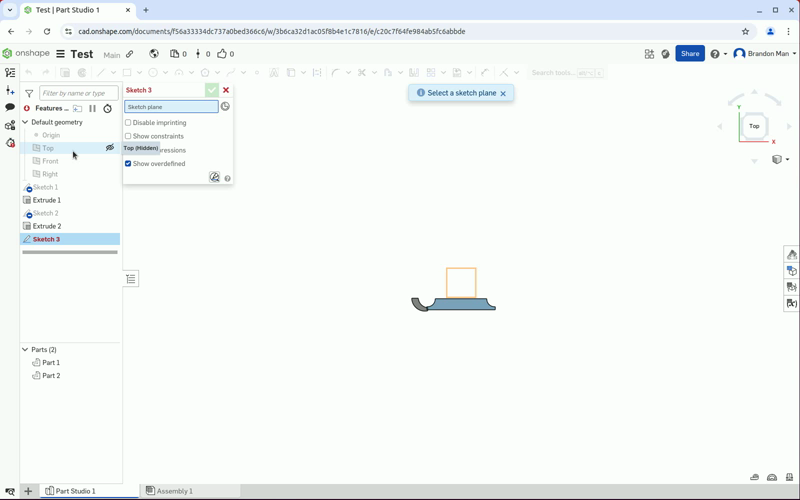
click(73, 150)
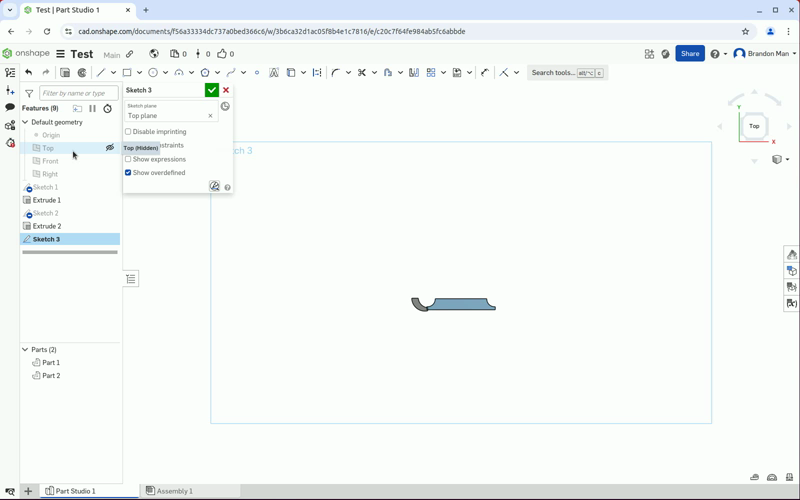
mouse_move(73, 352)
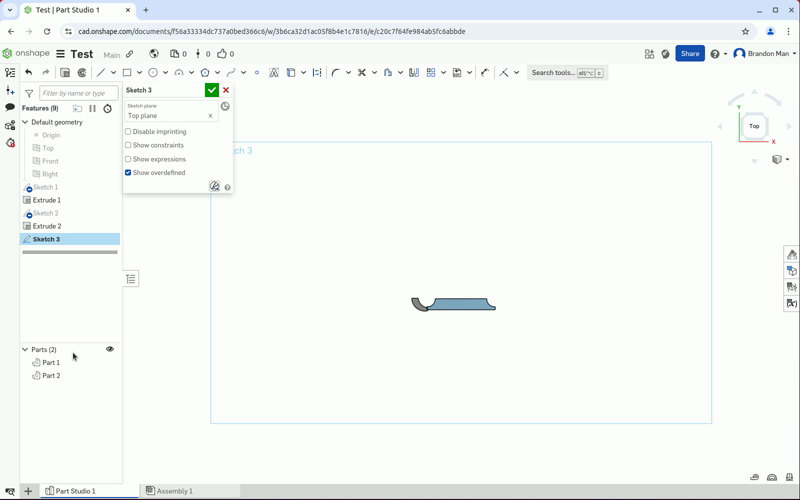
key(y)
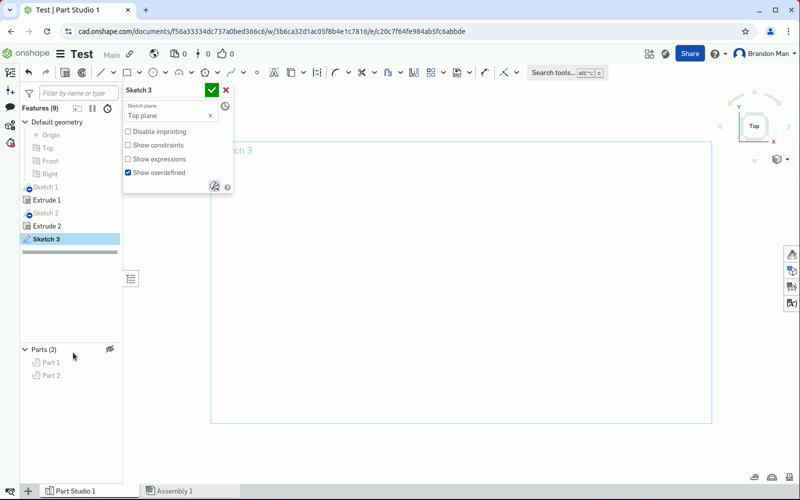
key(a)
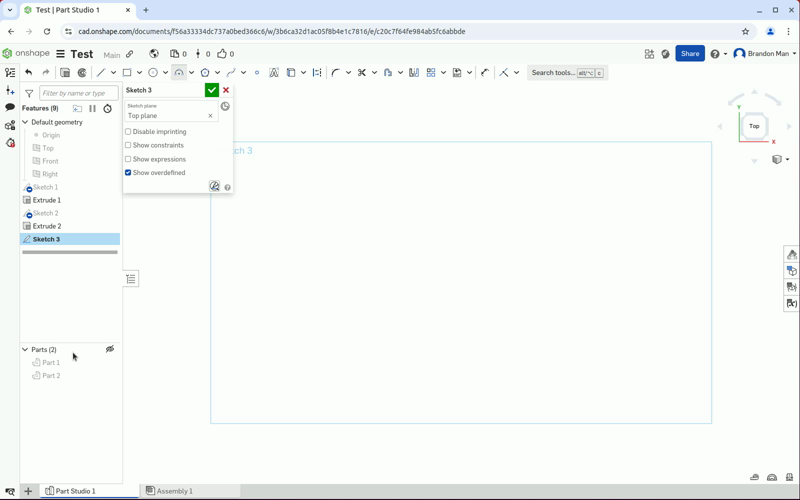
key_down(shift)
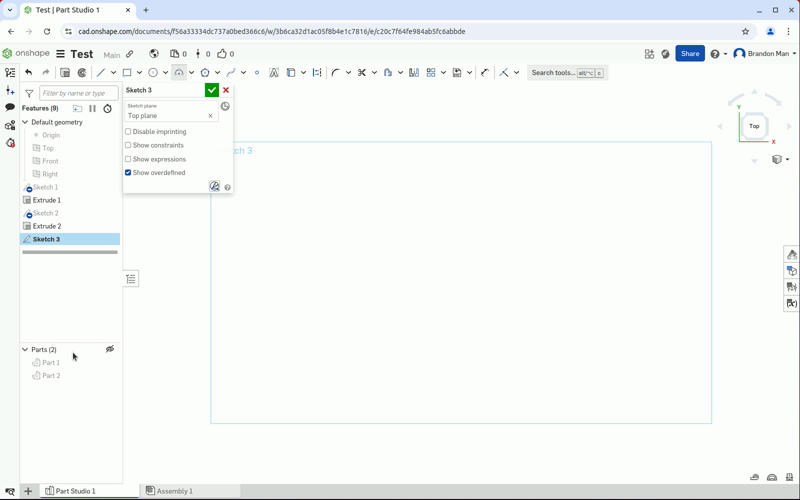
mouse_move(494, 309)
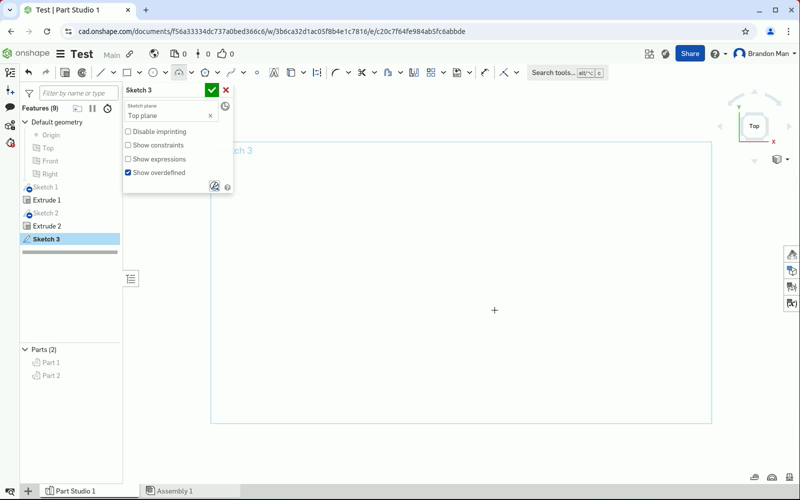
click(494, 309)
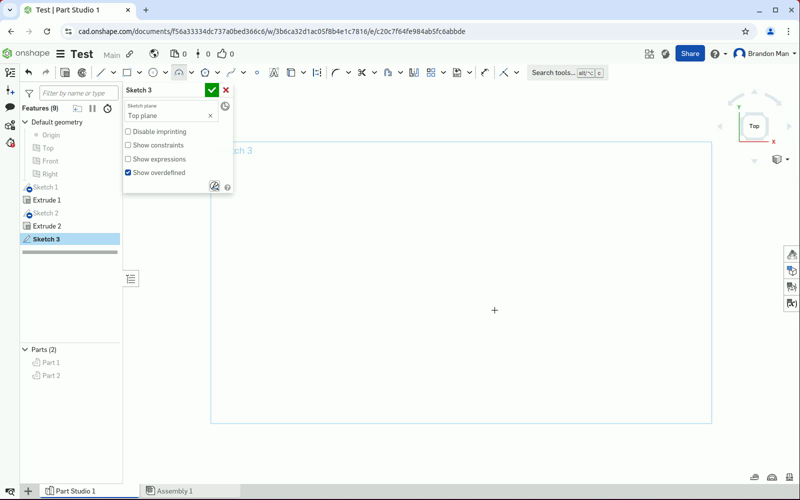
key_up(shift)
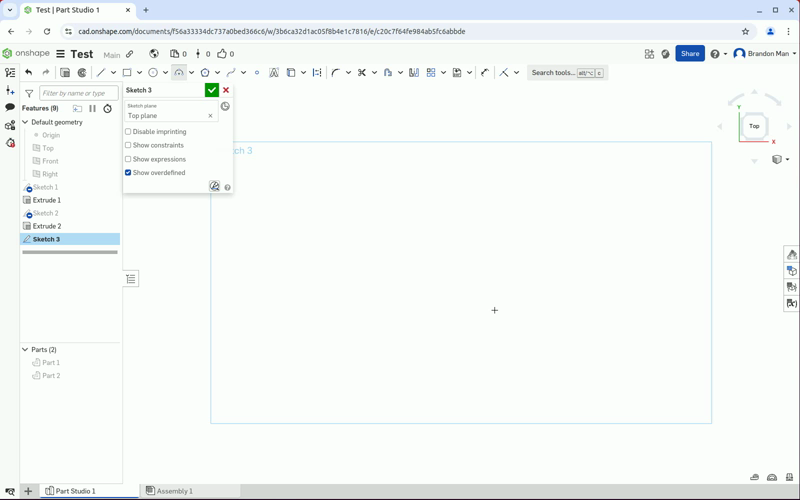
key_down(shift)
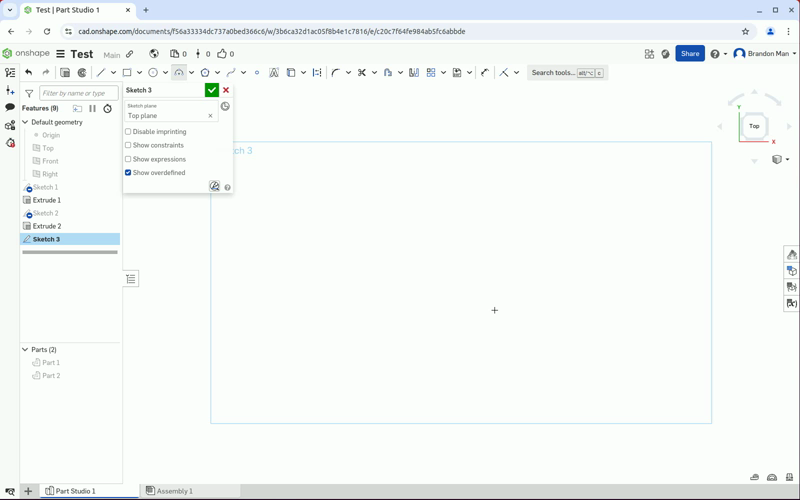
mouse_move(511, 297)
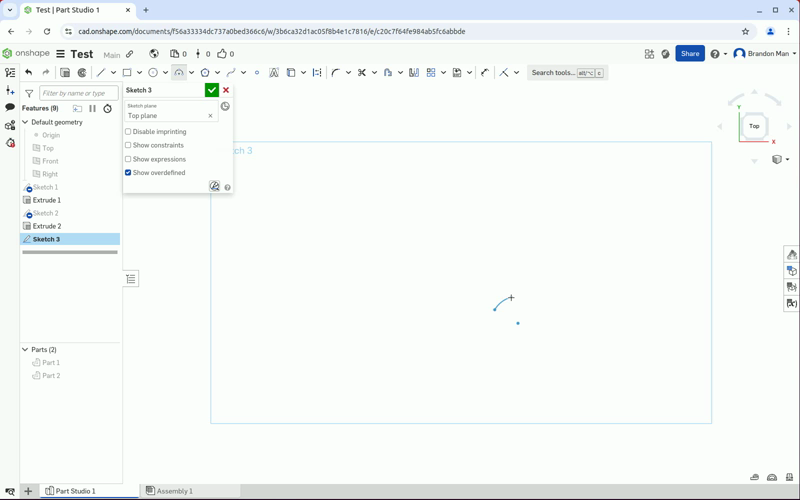
click(511, 297)
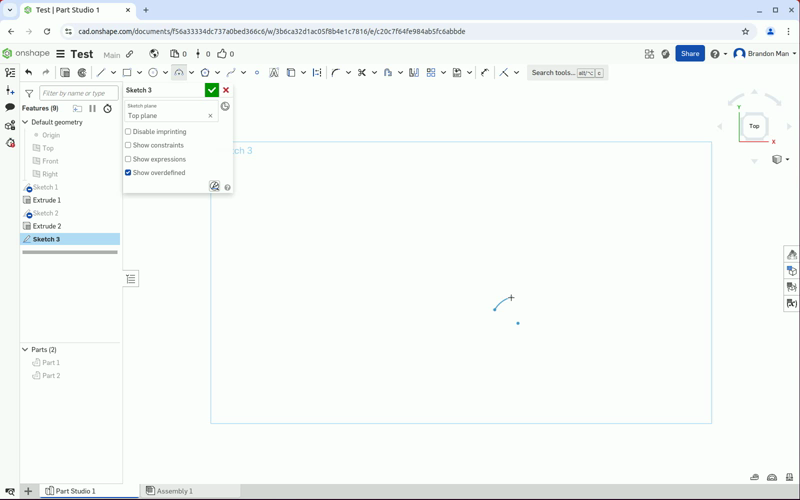
mouse_move(505, 306)
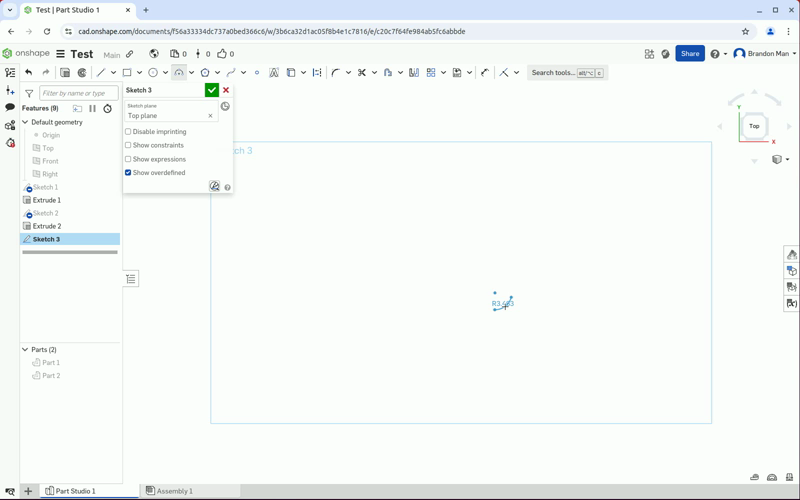
click(505, 306)
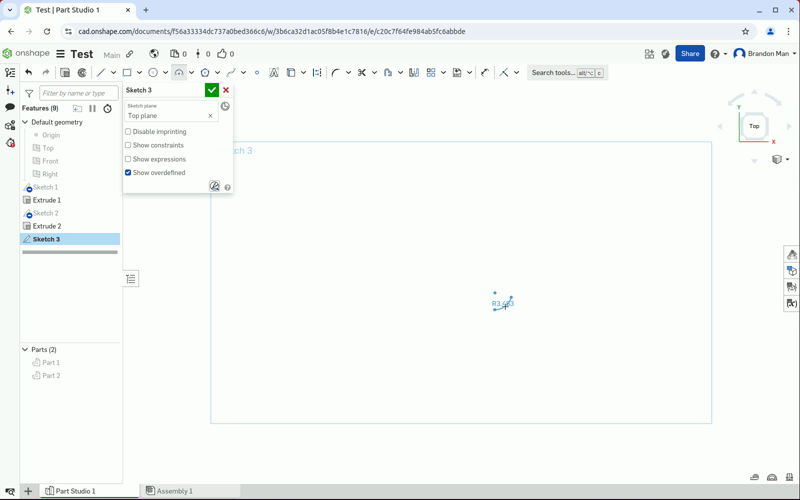
key_up(shift)
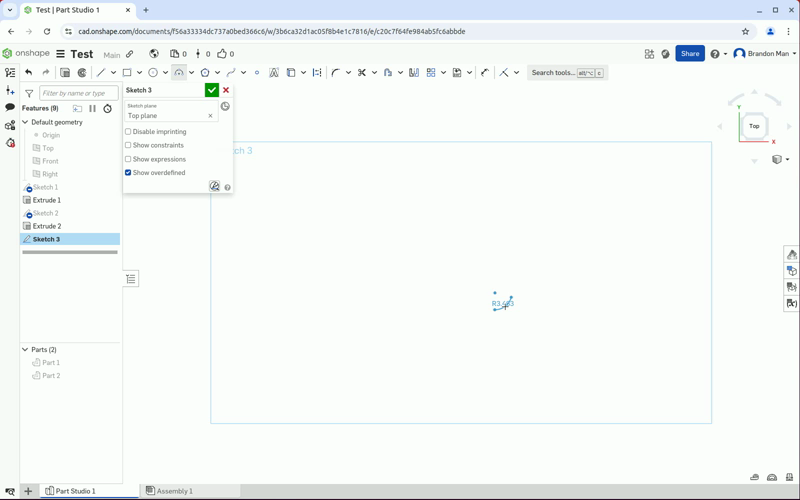
key(esc)
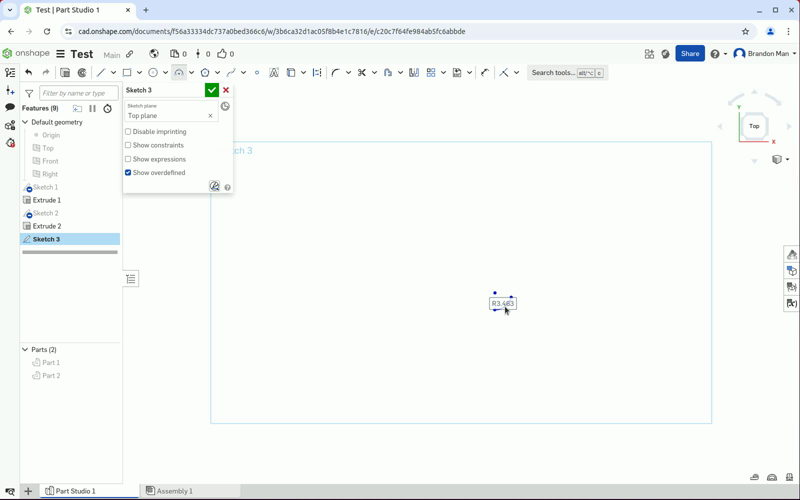
key(l)
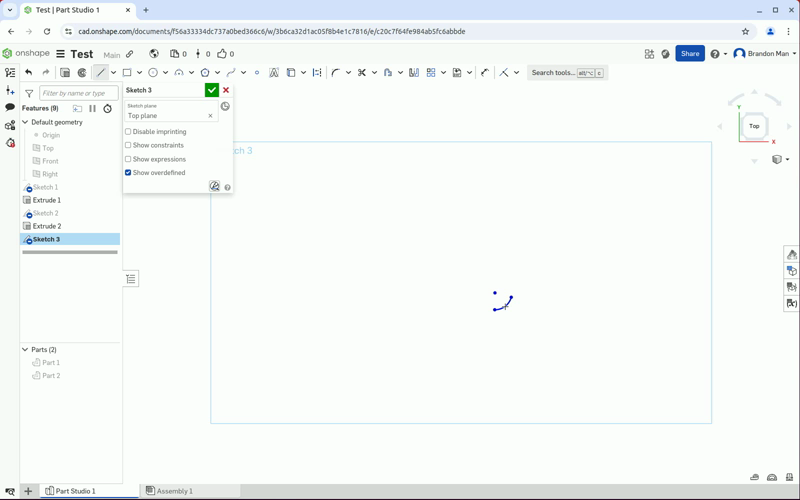
mouse_move(511, 297)
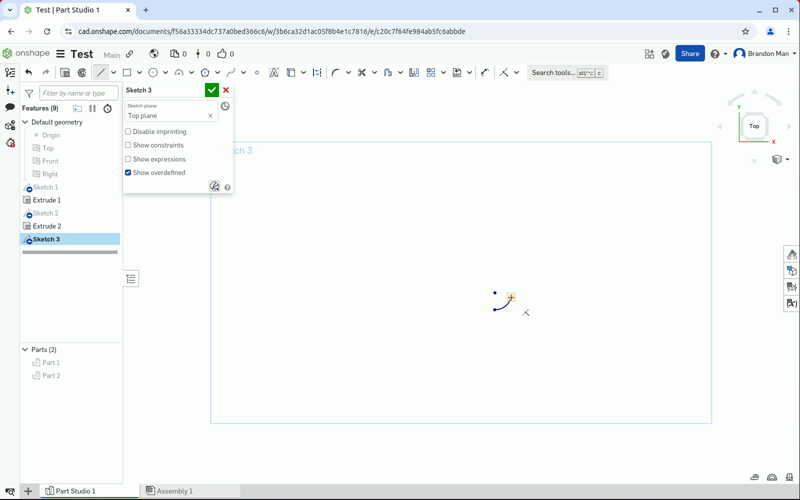
click(511, 297)
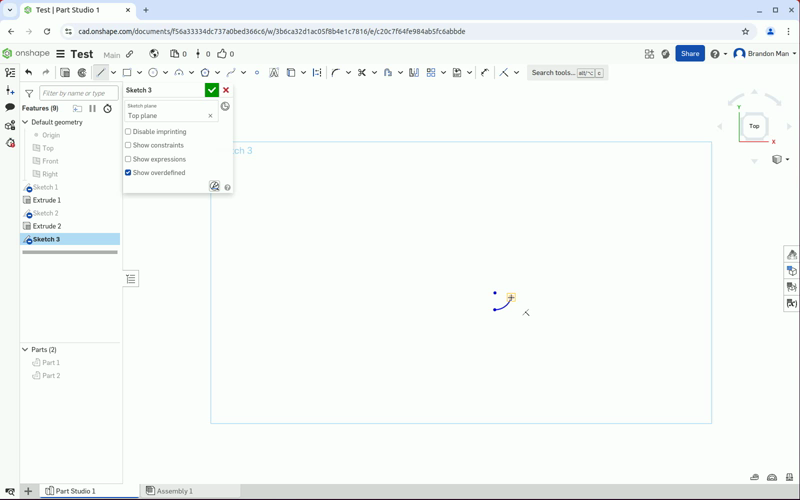
key_down(shift)
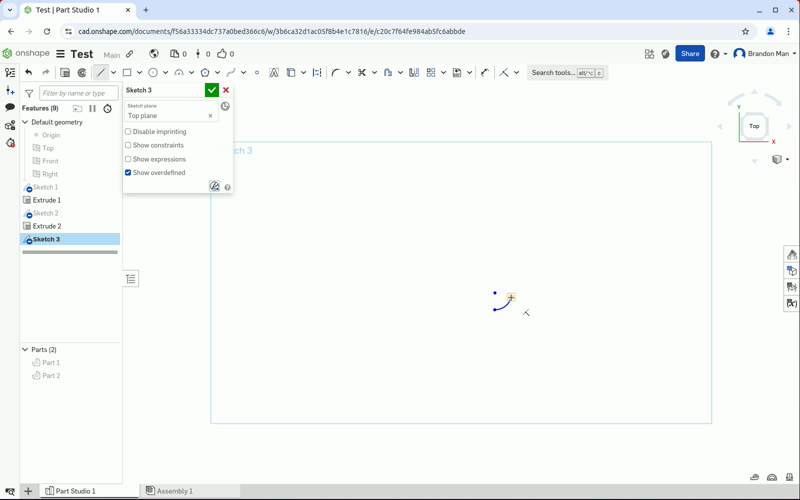
mouse_move(541, 297)
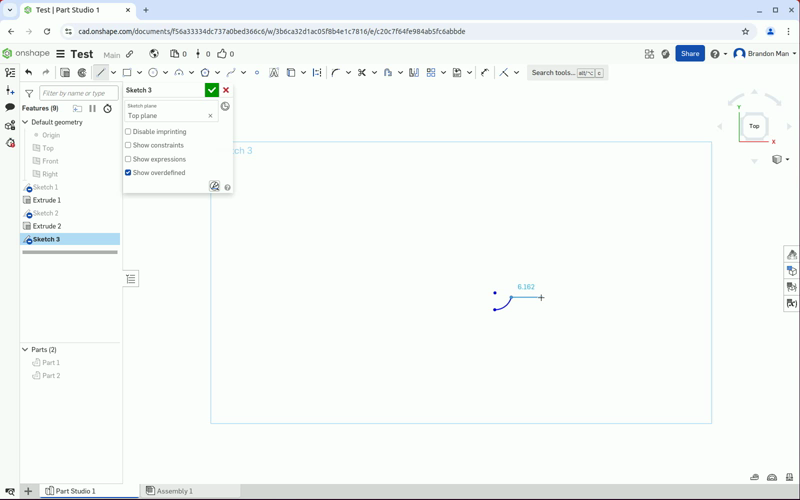
mouse_move(504, 297)
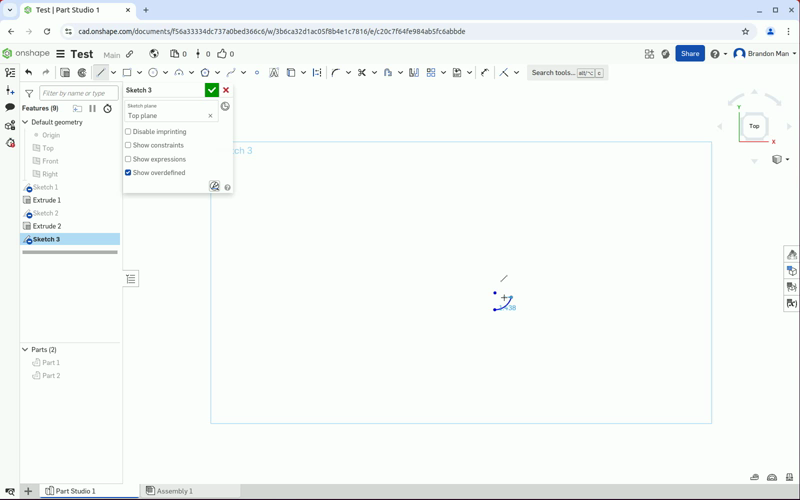
scroll(6)
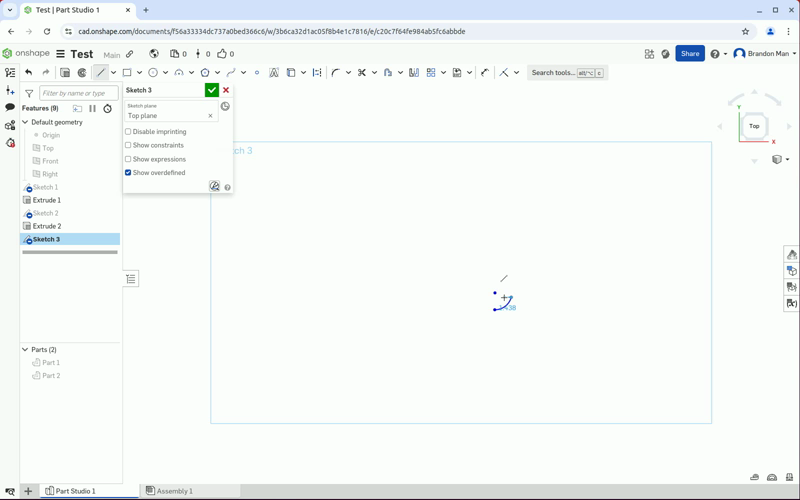
scroll(6)
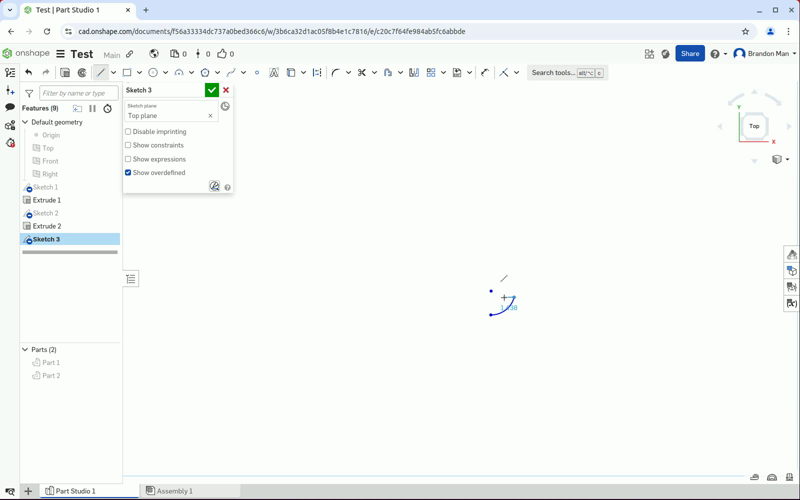
scroll(6)
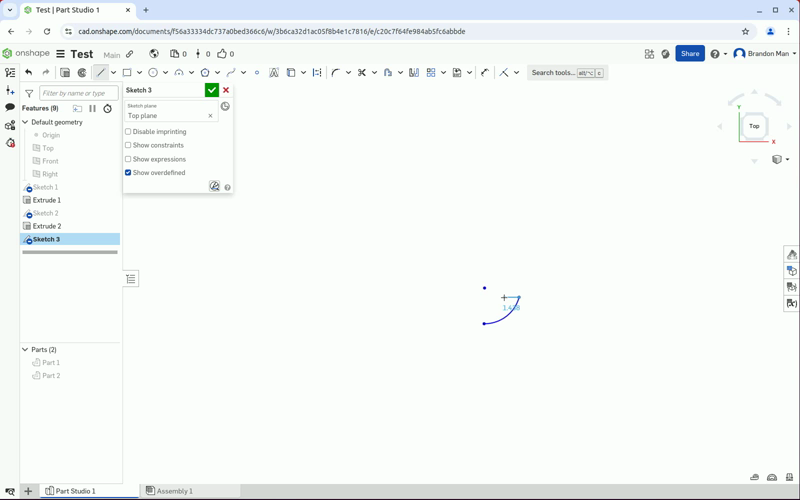
scroll(6)
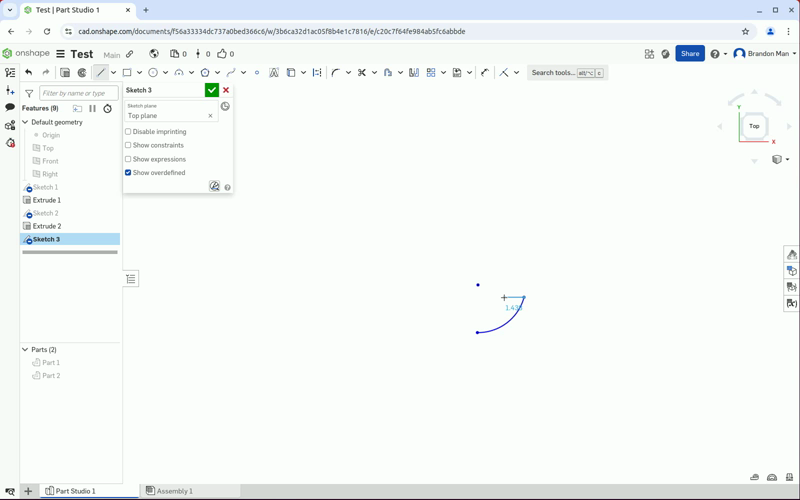
scroll(6)
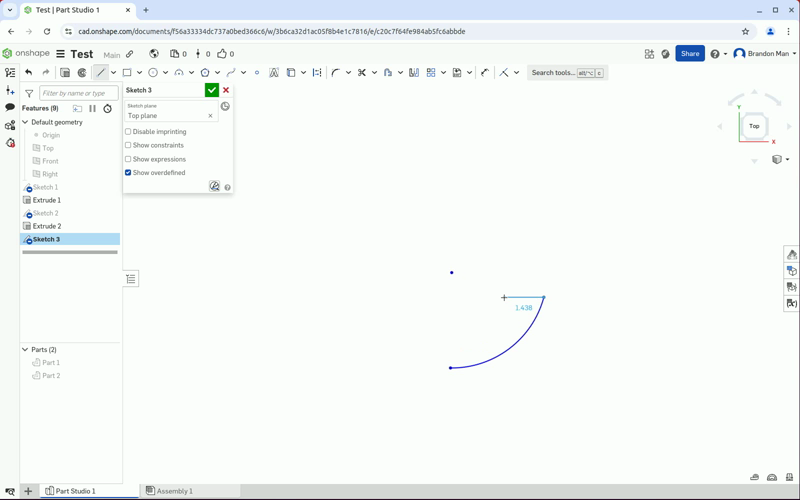
scroll(6)
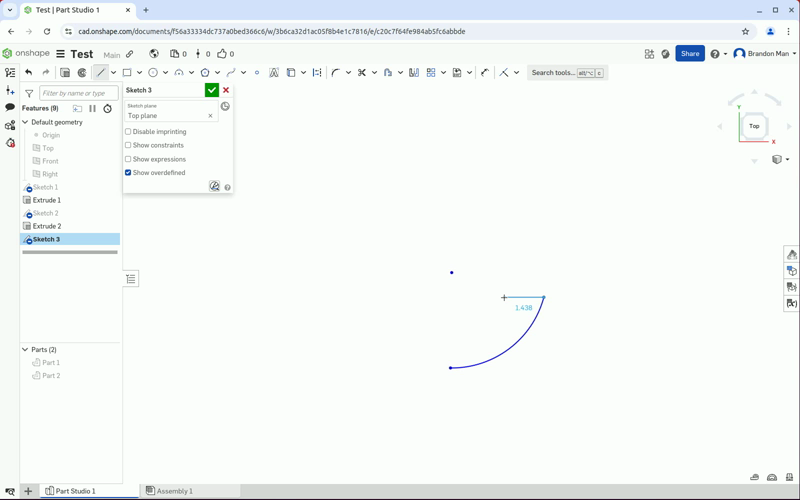
scroll(6)
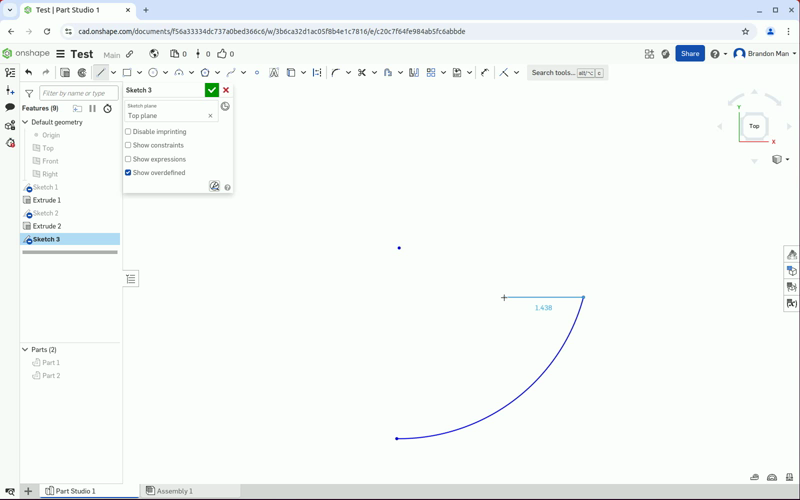
click(504, 297)
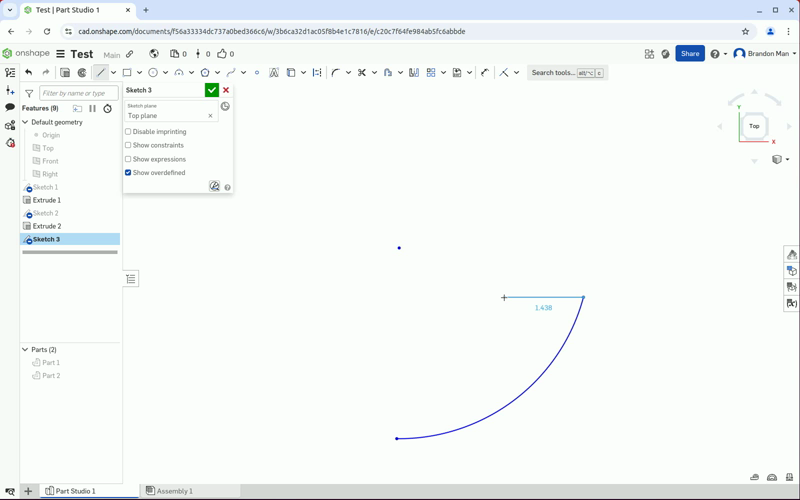
scroll(-6)
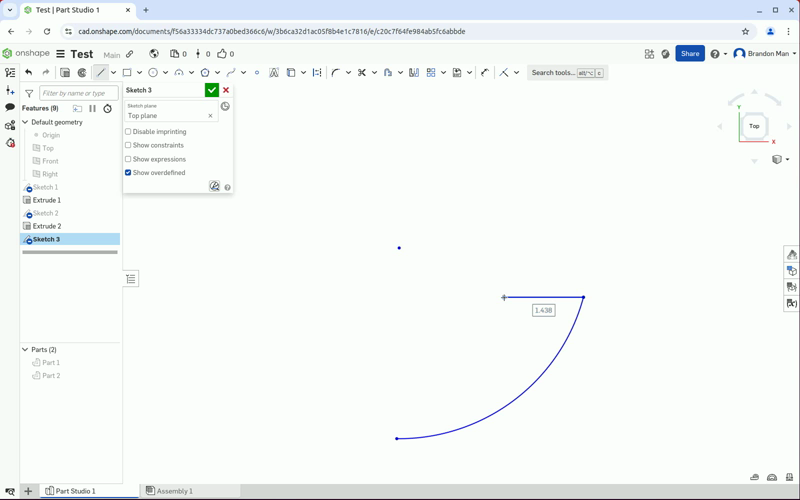
scroll(-6)
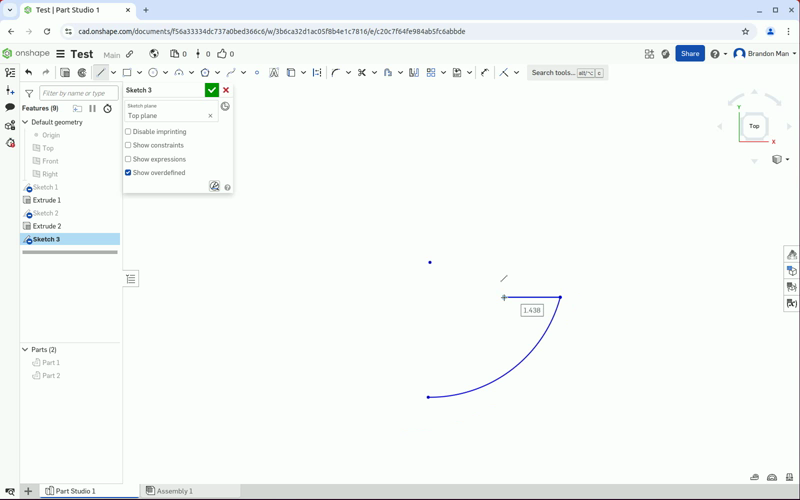
scroll(-6)
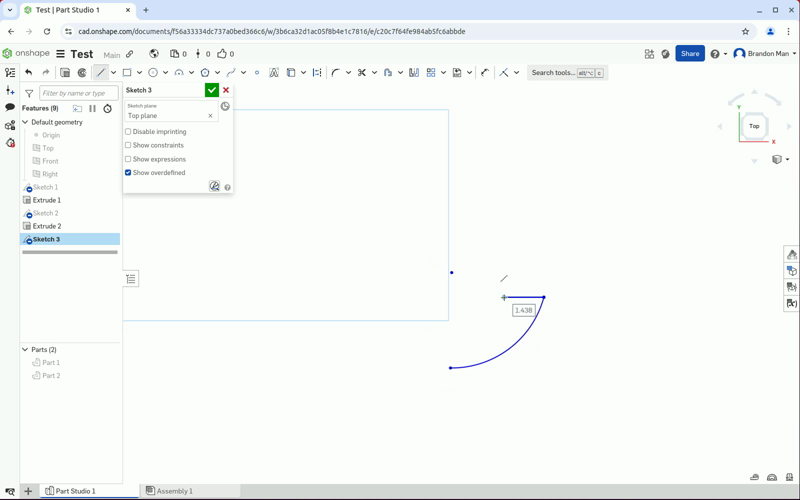
scroll(-6)
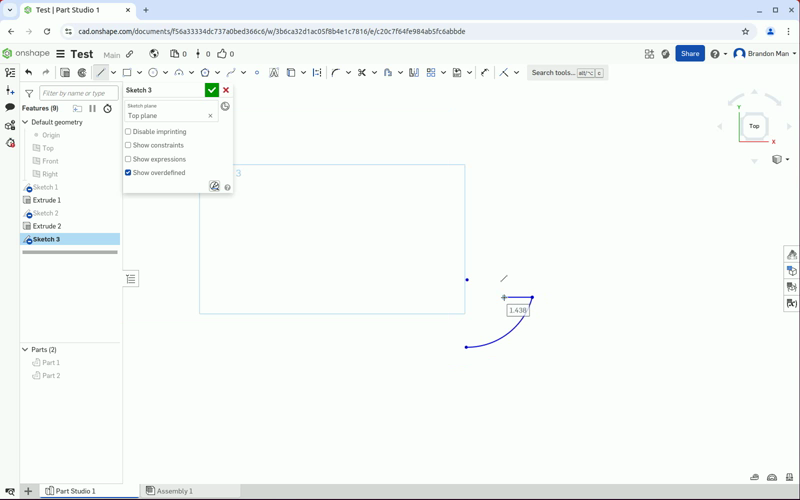
scroll(-6)
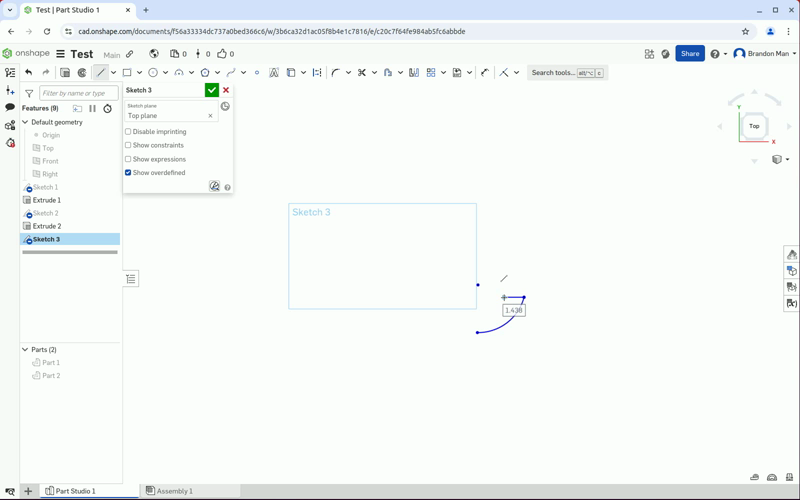
scroll(-6)
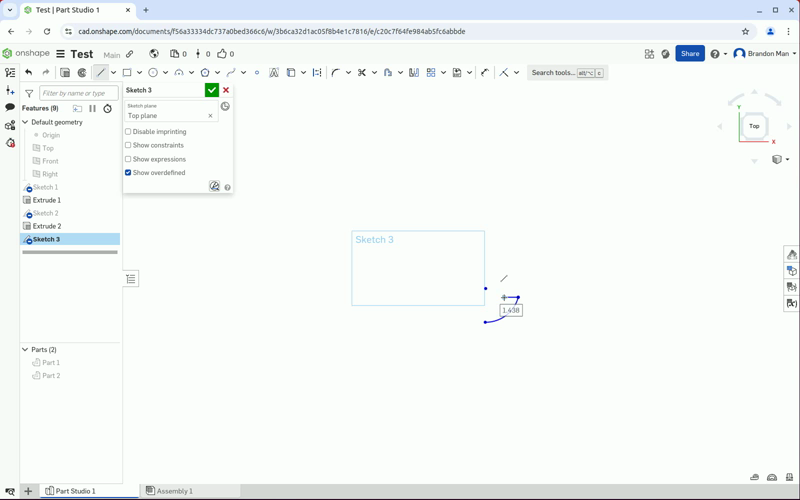
scroll(-6)
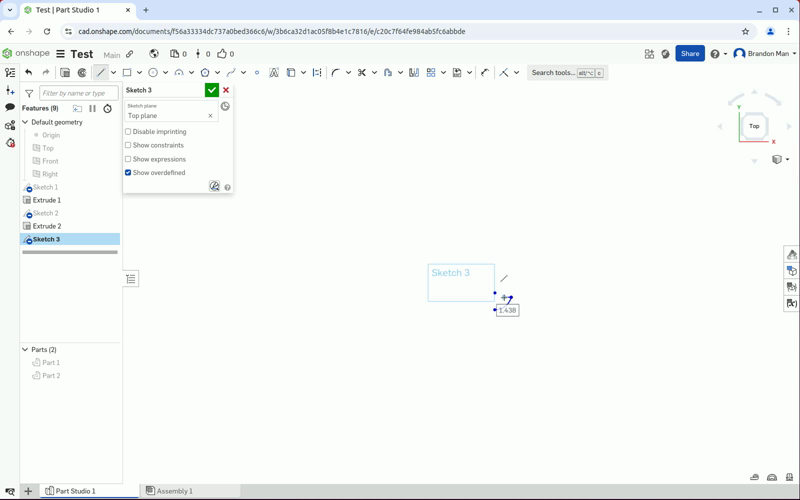
key_up(shift)
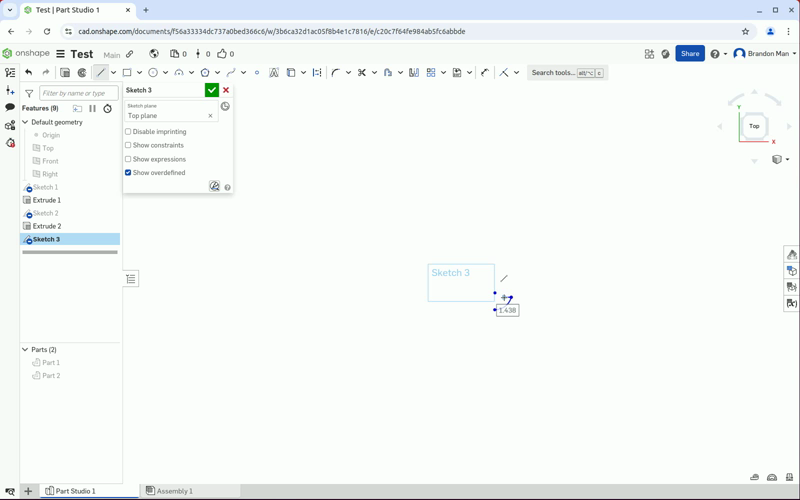
key(esc)
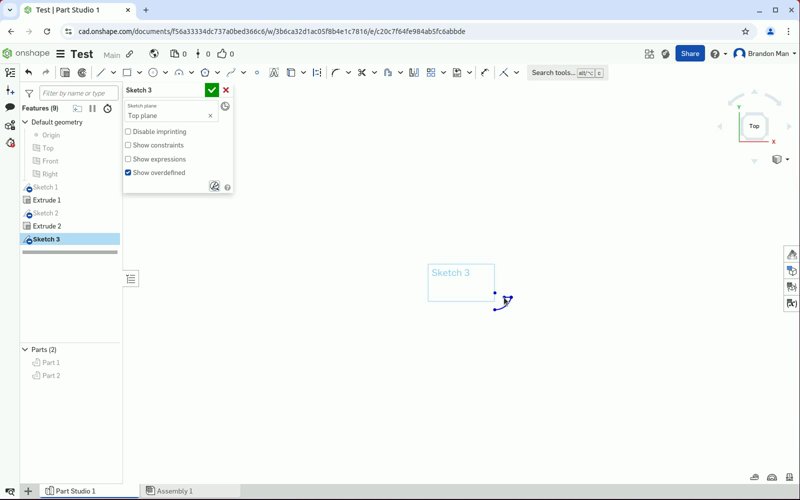
key(a)
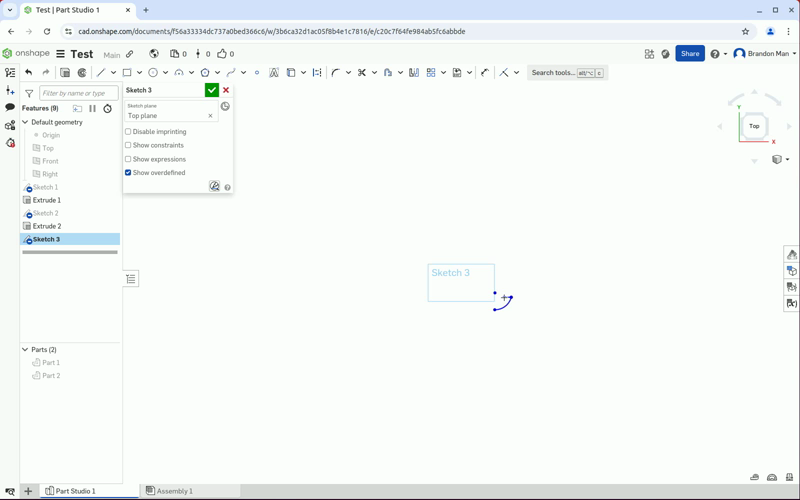
mouse_move(504, 297)
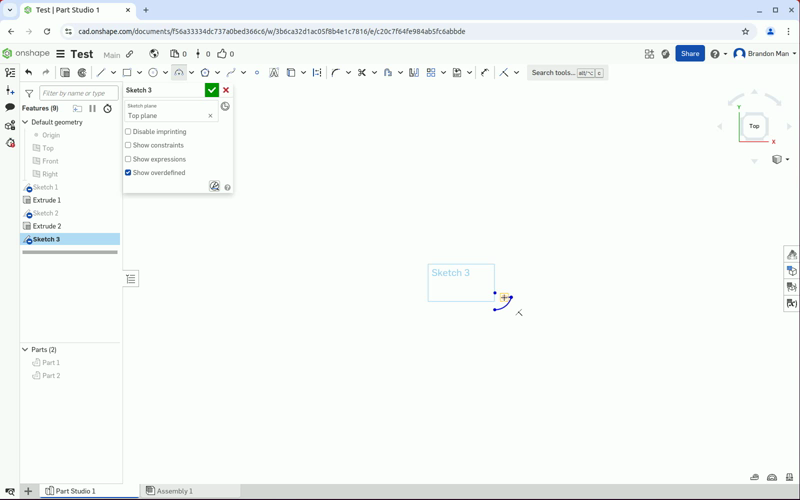
click(504, 297)
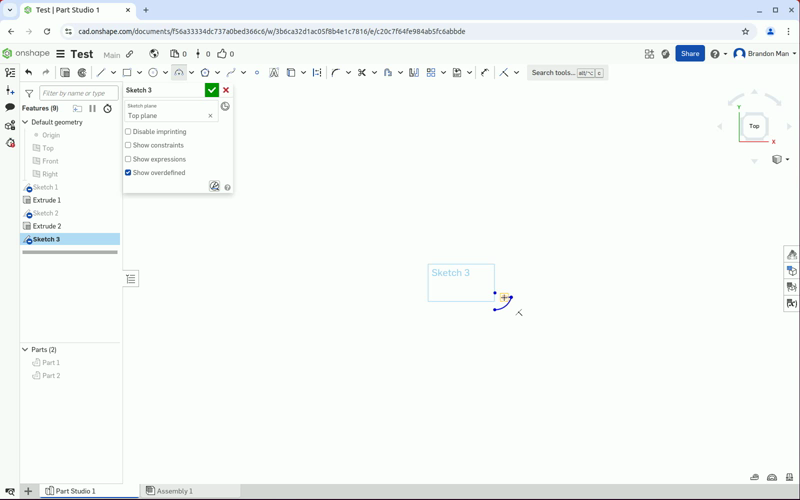
key_down(shift)
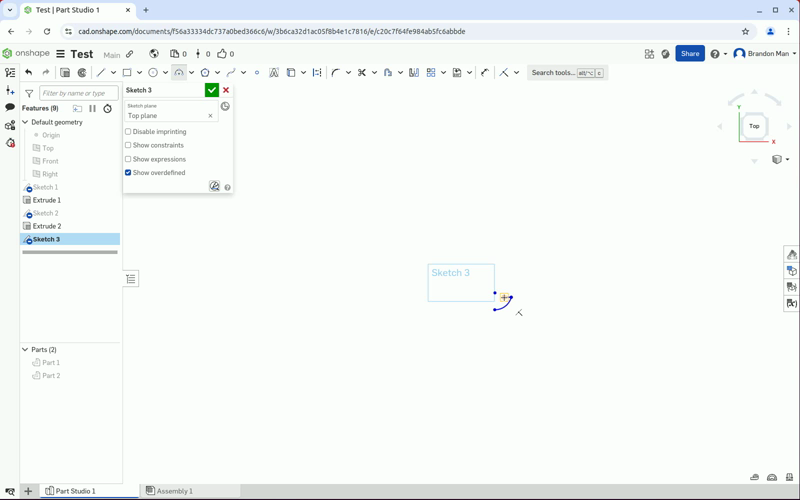
mouse_move(494, 306)
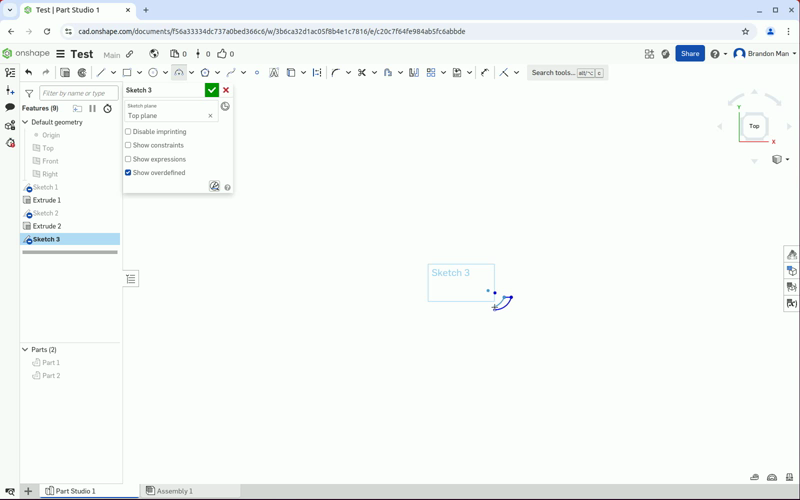
scroll(6)
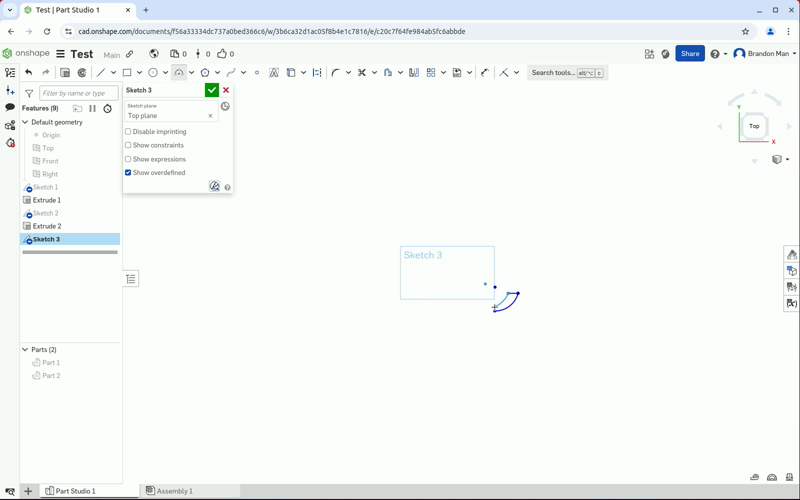
scroll(6)
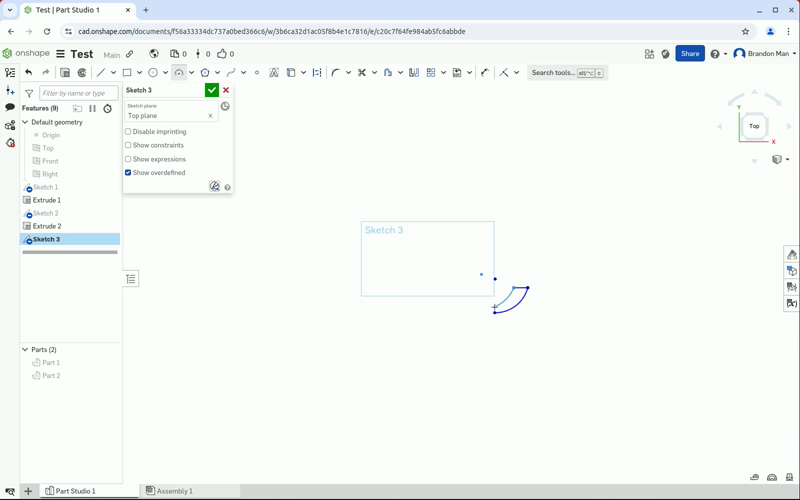
scroll(6)
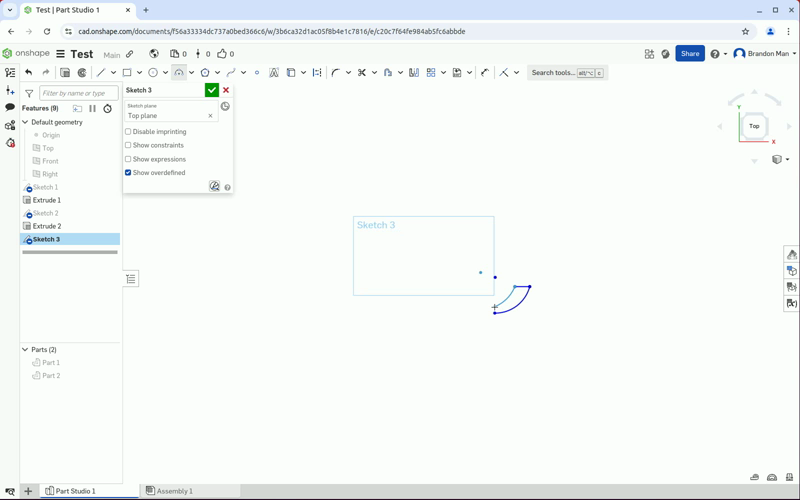
scroll(6)
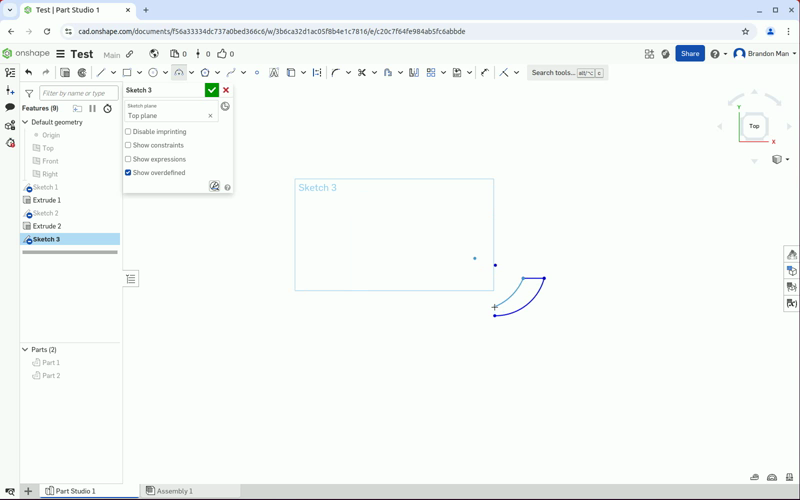
scroll(6)
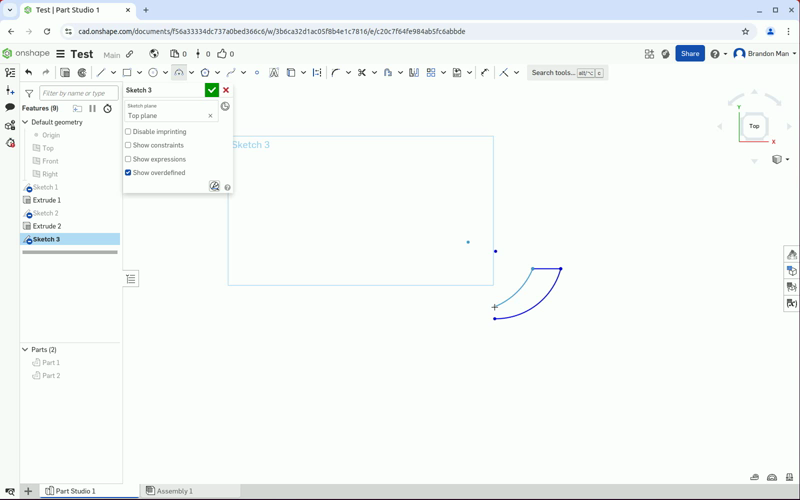
scroll(6)
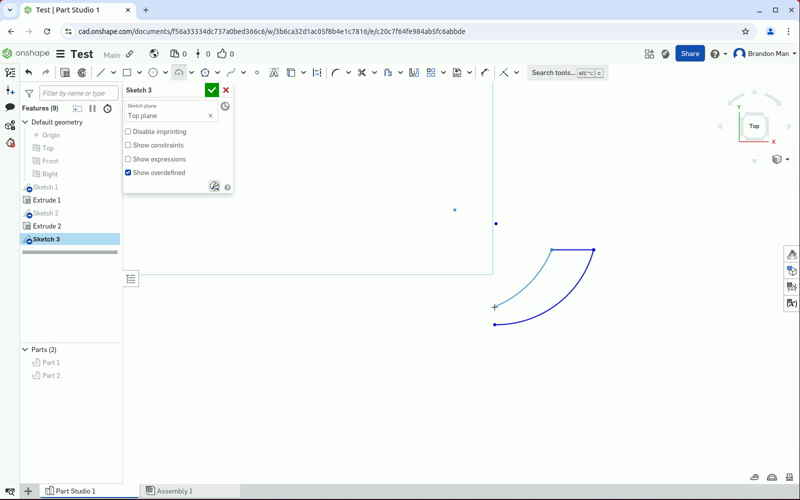
scroll(6)
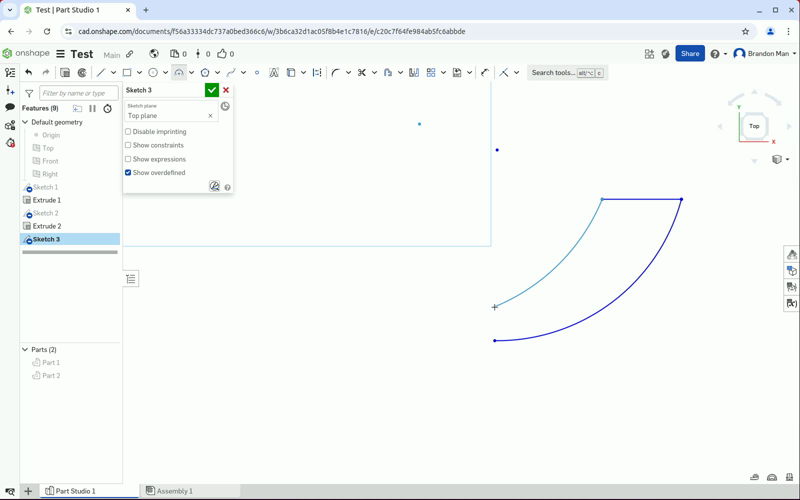
click(494, 306)
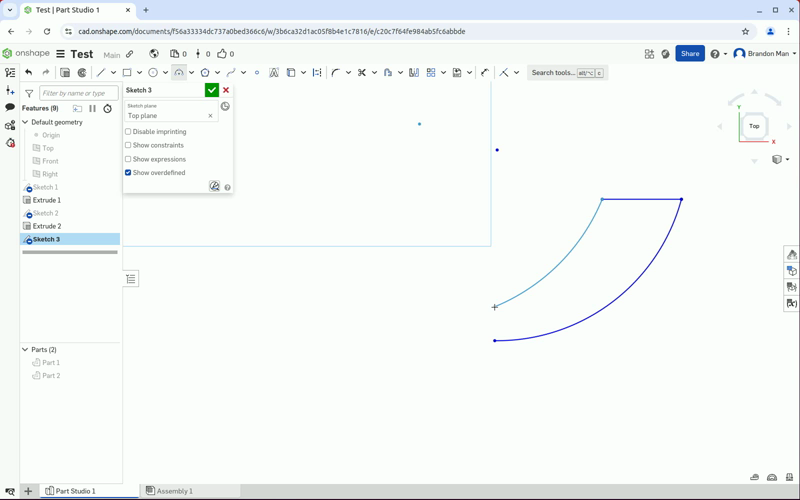
scroll(-6)
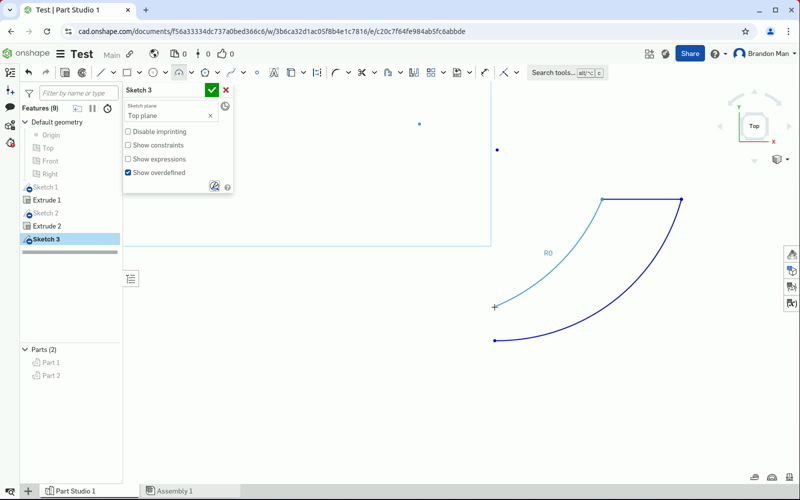
scroll(-6)
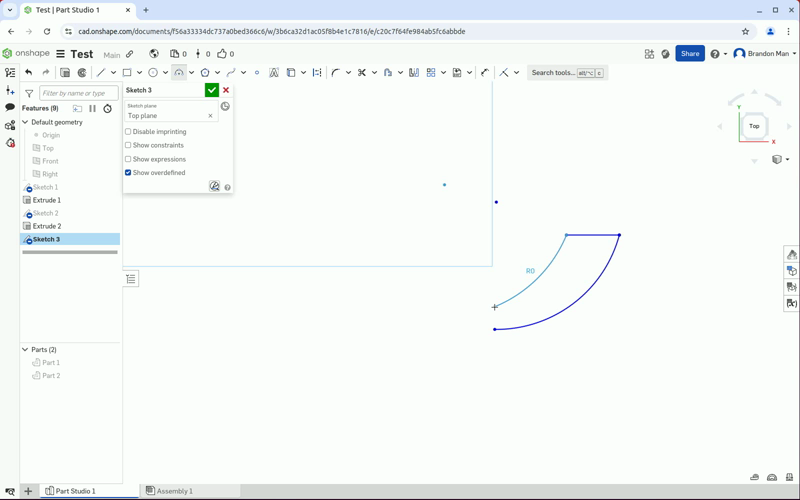
scroll(-6)
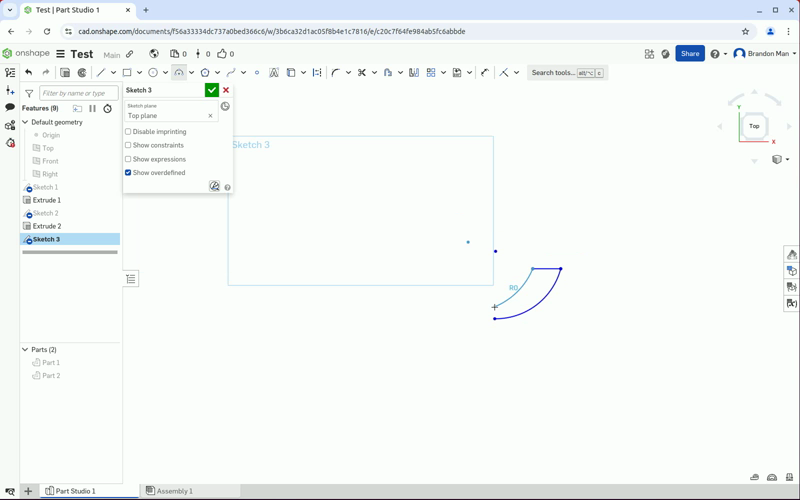
scroll(-6)
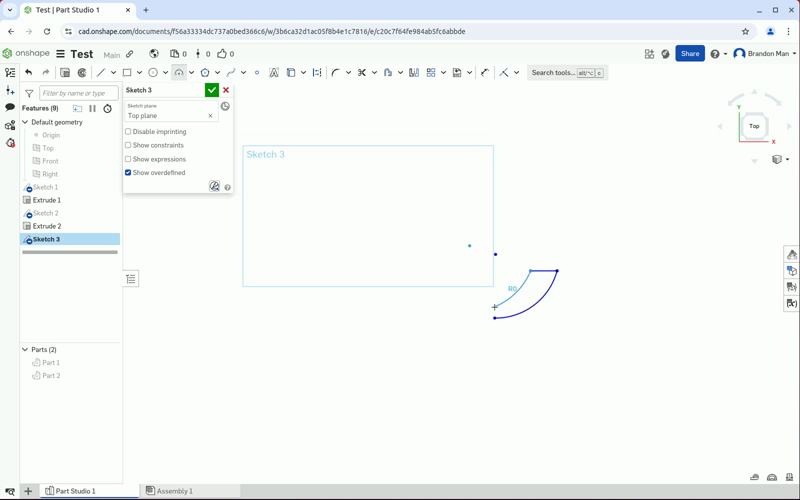
scroll(-6)
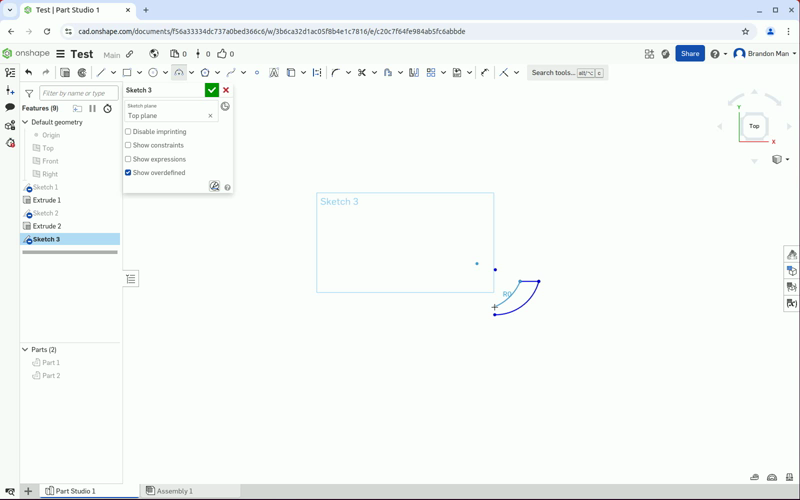
scroll(-6)
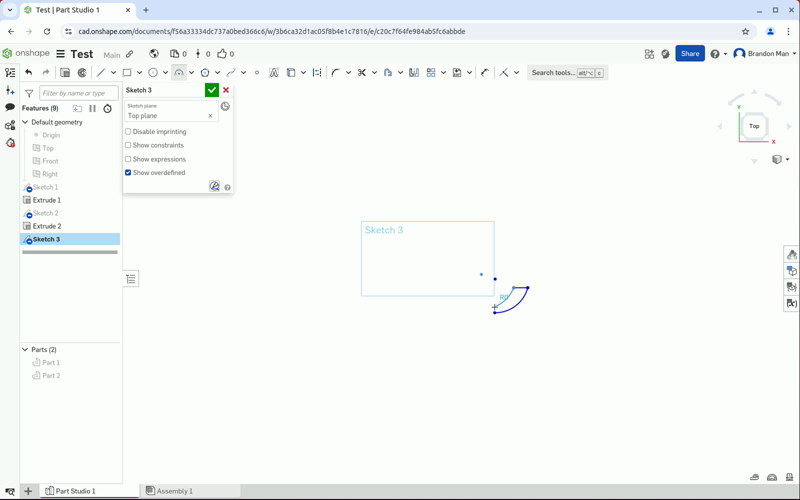
scroll(-6)
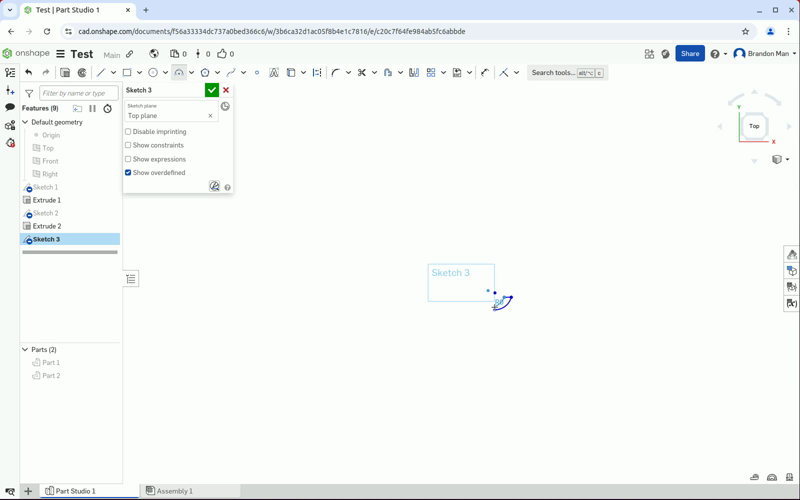
mouse_move(501, 303)
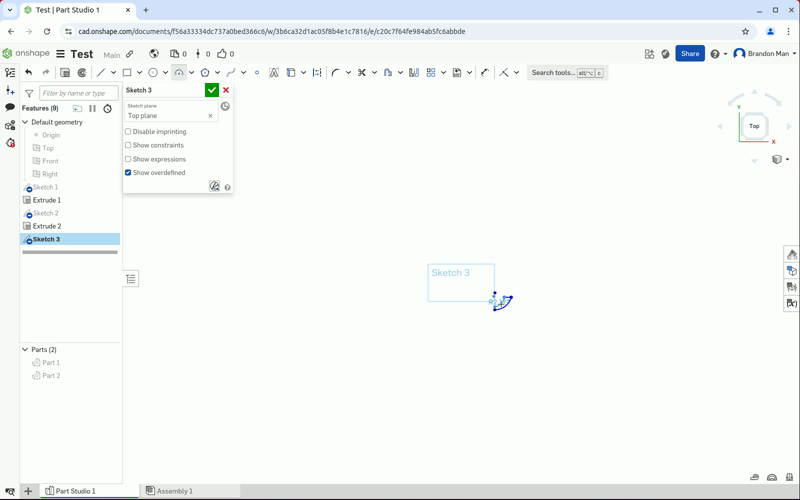
click(501, 303)
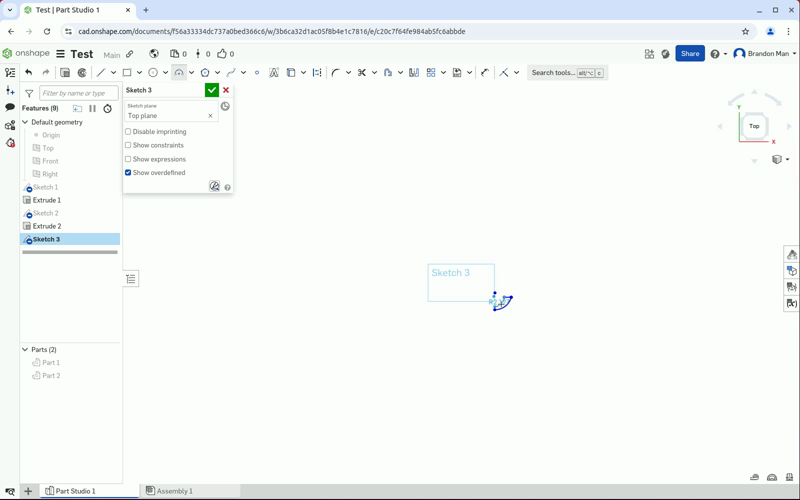
key_up(shift)
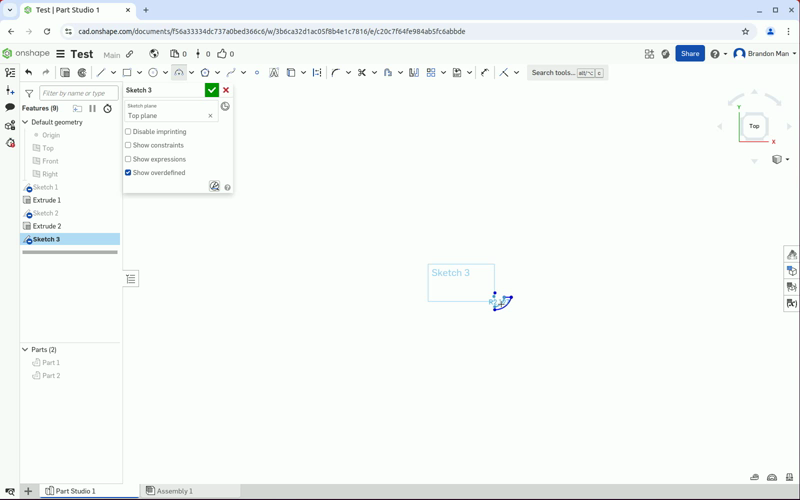
key(esc)
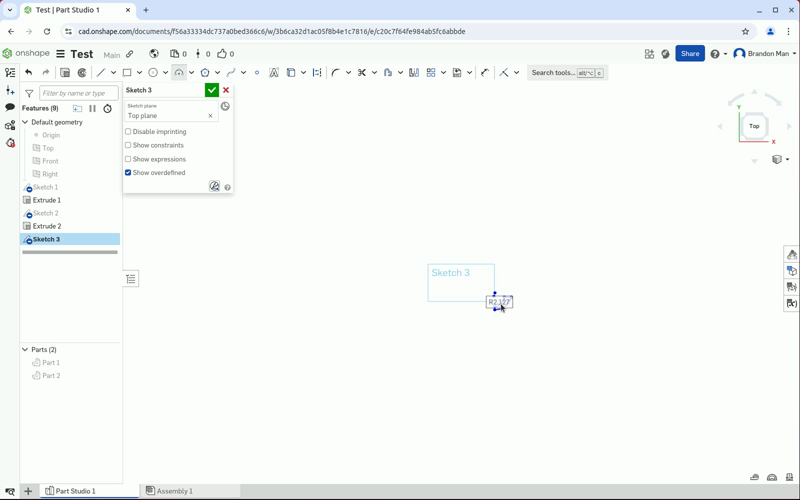
key(l)
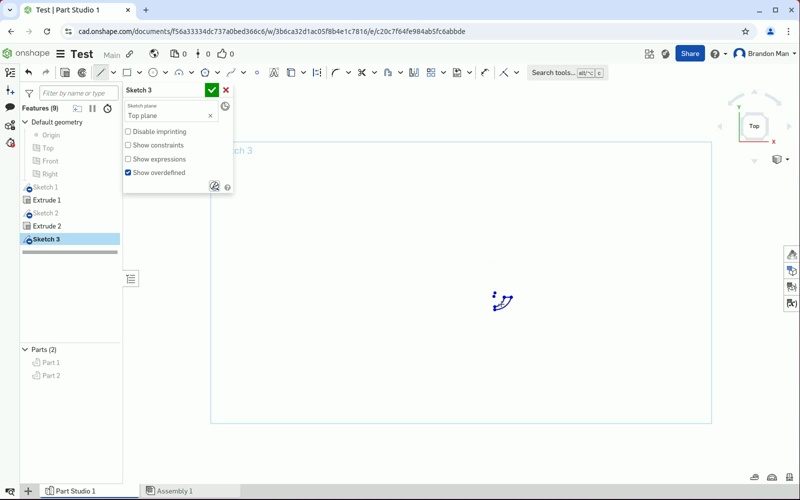
mouse_move(494, 306)
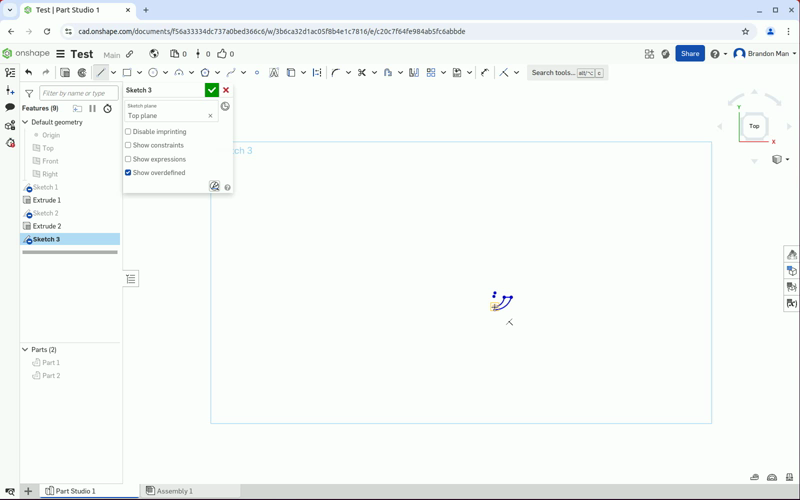
scroll(6)
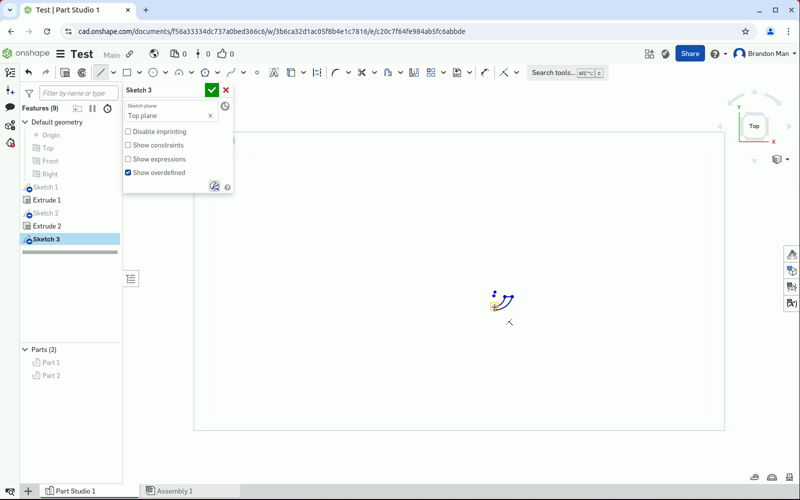
scroll(6)
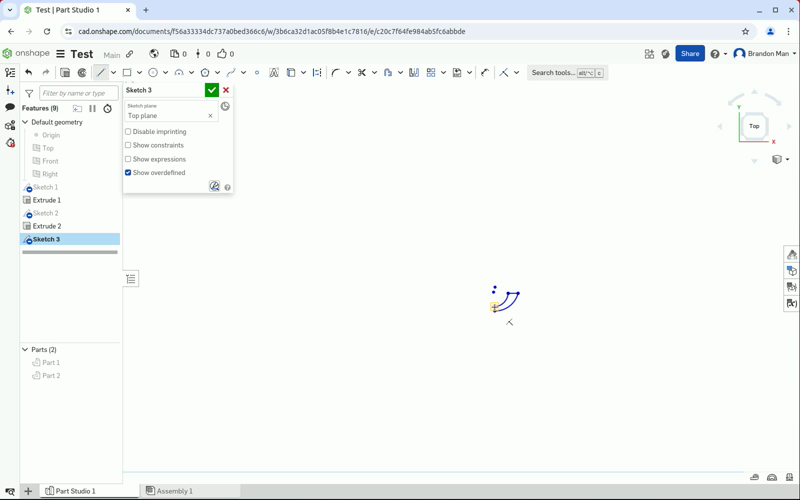
scroll(6)
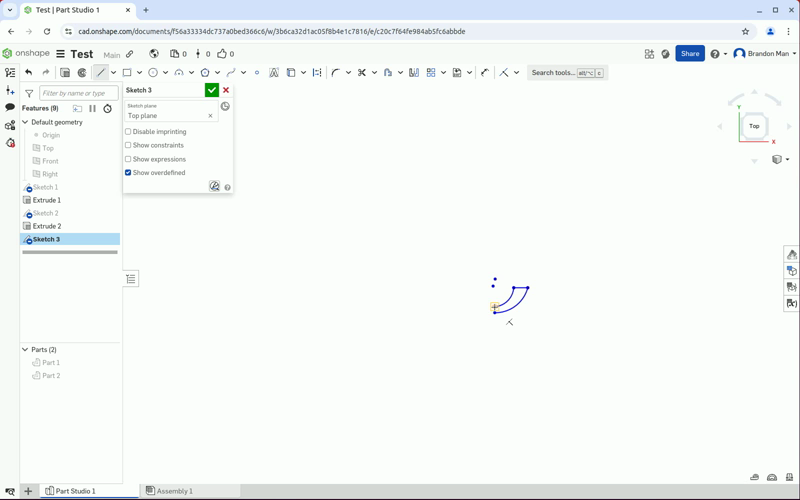
scroll(6)
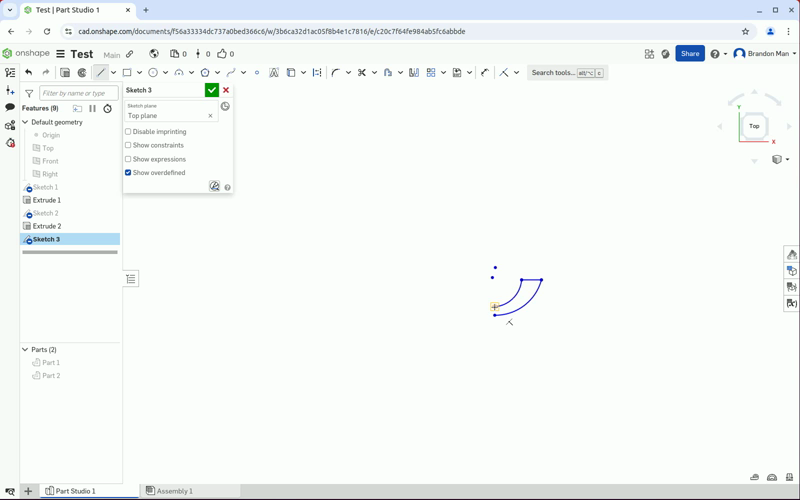
scroll(6)
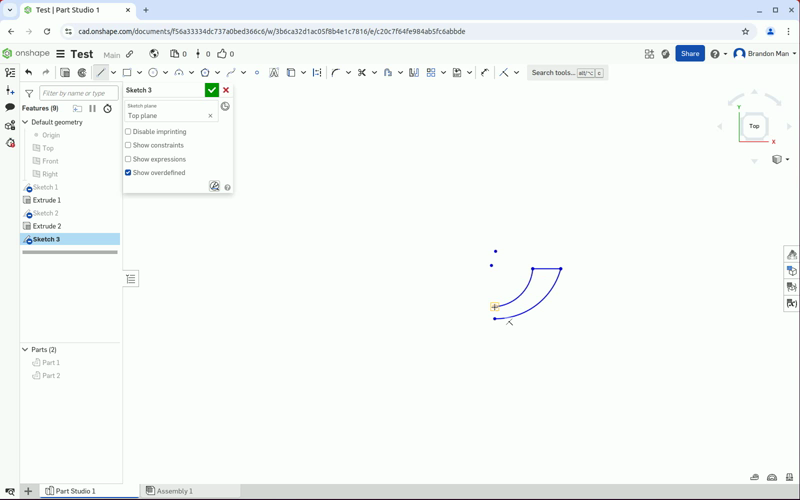
scroll(6)
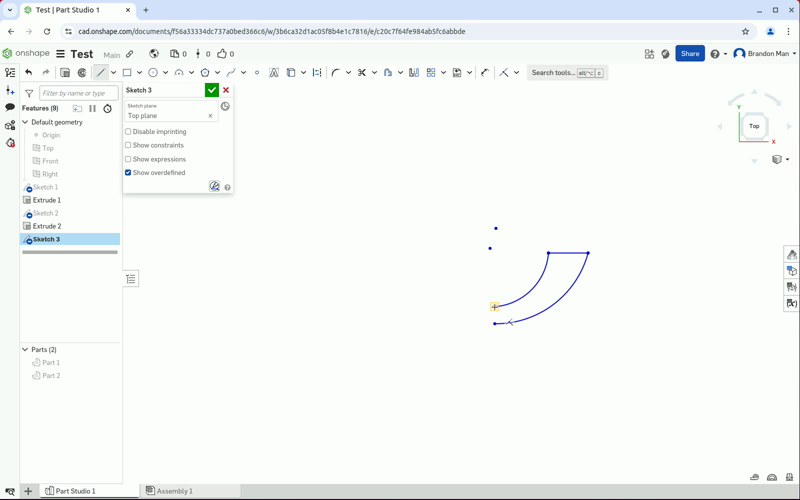
scroll(6)
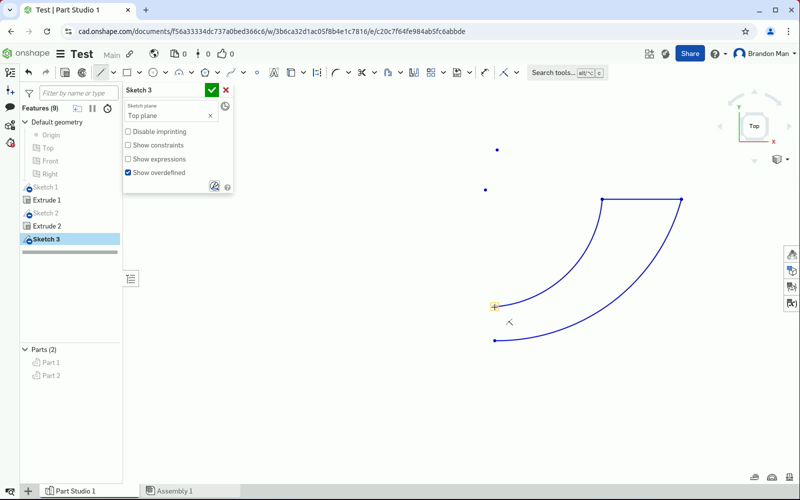
click(494, 306)
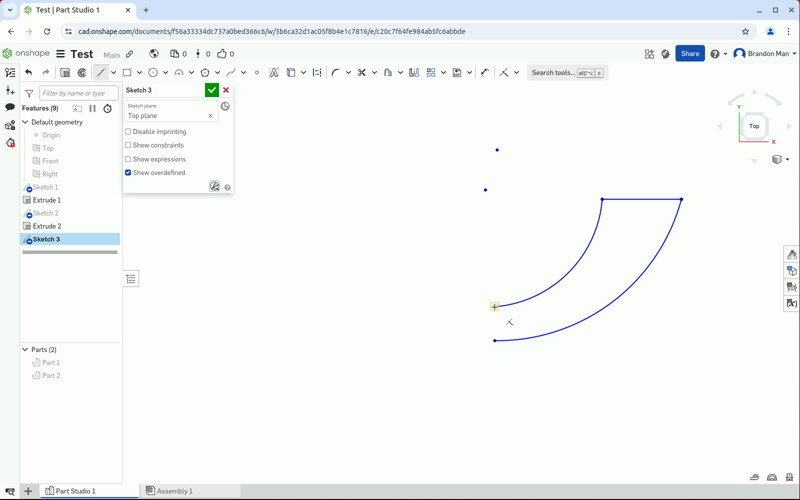
scroll(-6)
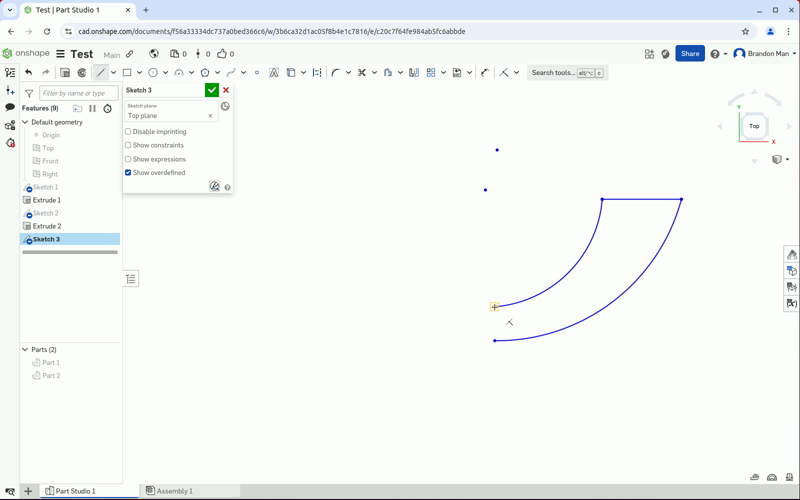
scroll(-6)
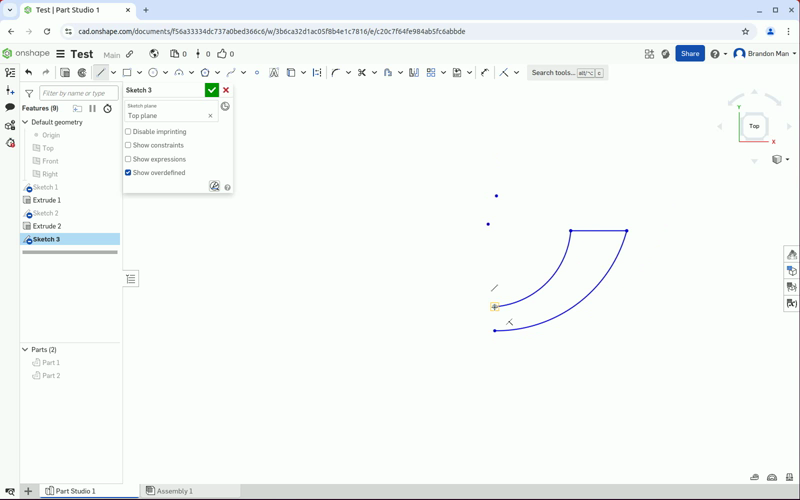
scroll(-6)
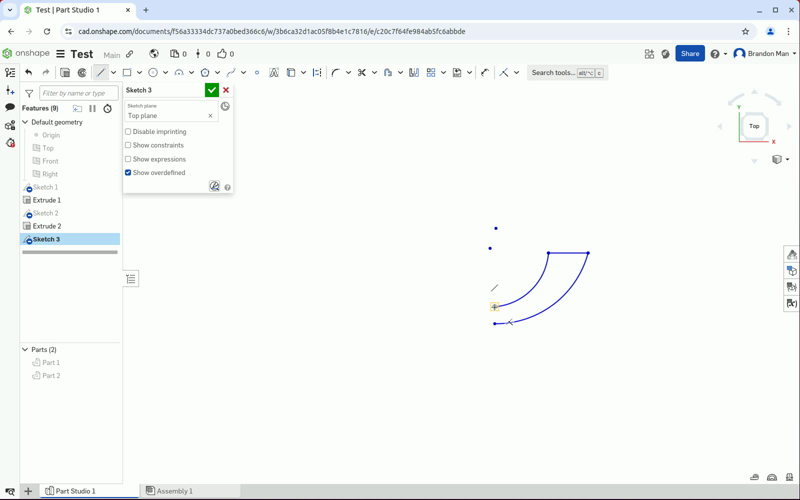
scroll(-6)
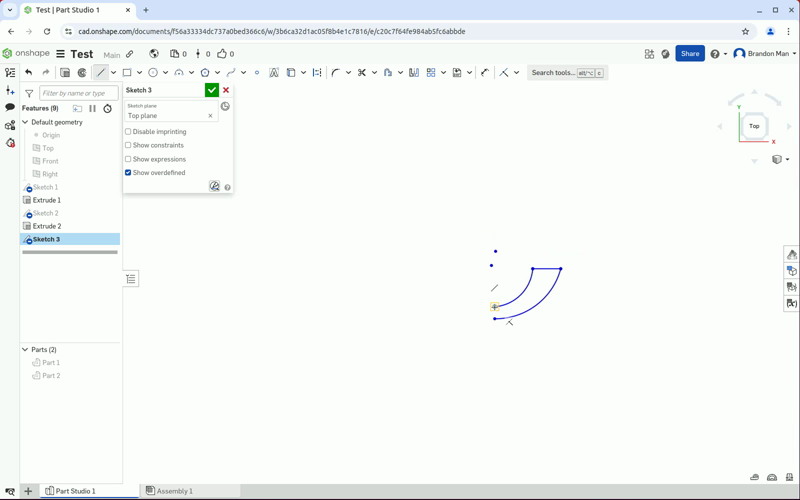
scroll(-6)
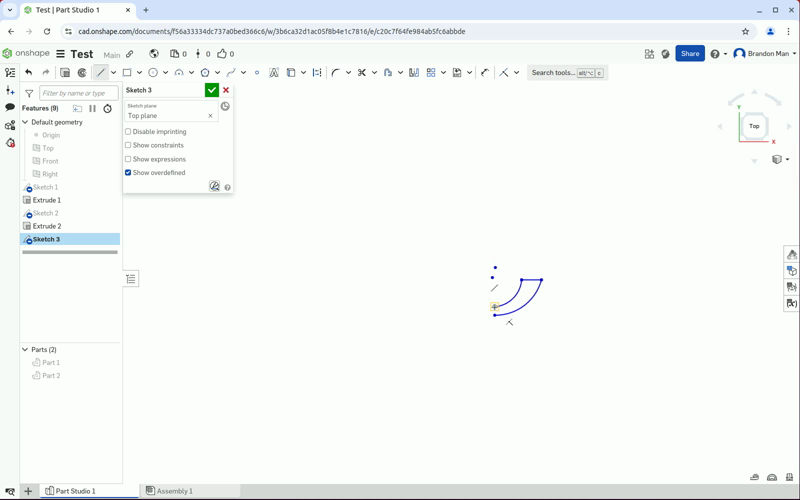
scroll(-6)
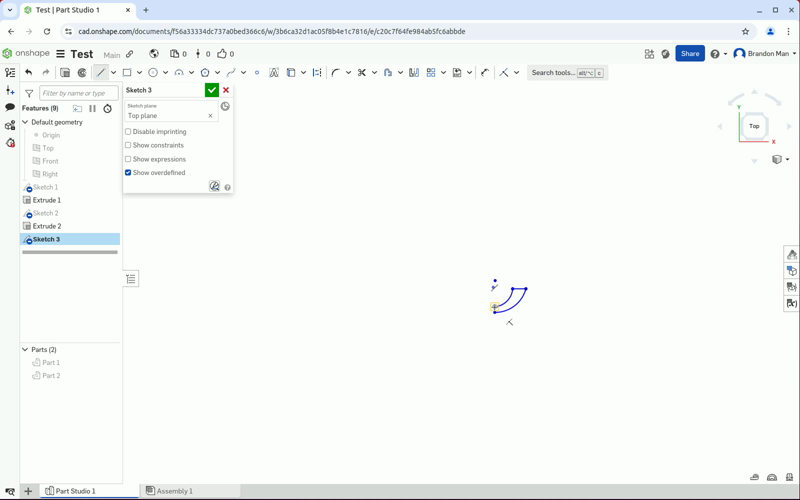
scroll(-6)
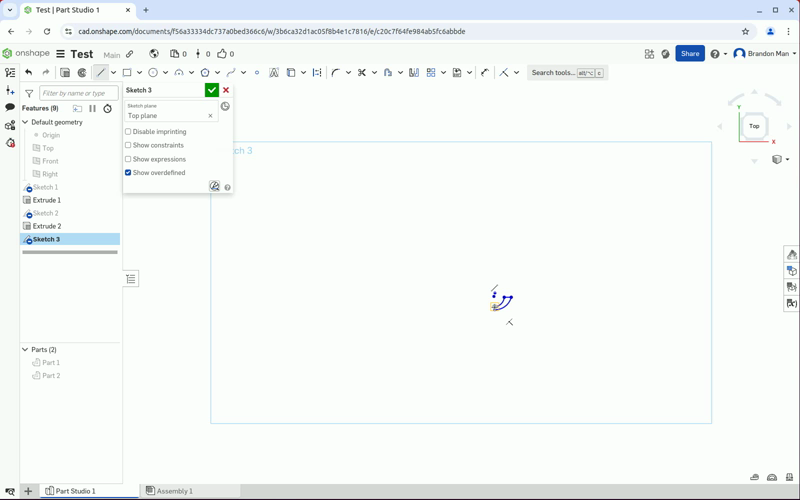
mouse_move(524, 306)
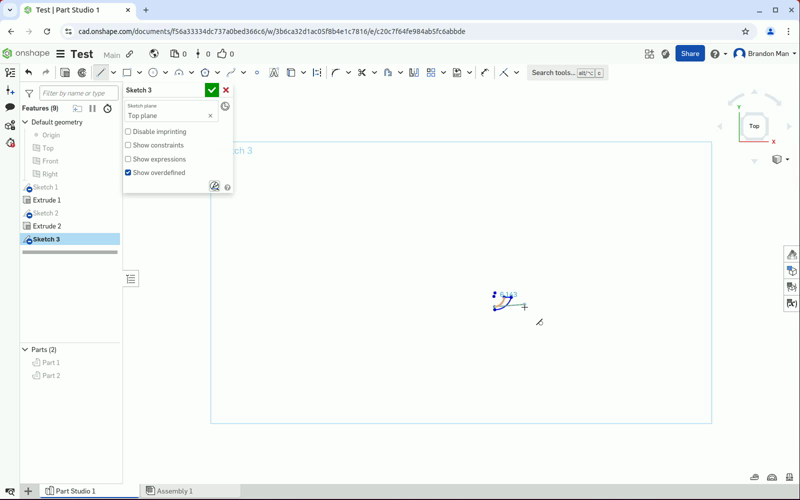
key_down(shift)
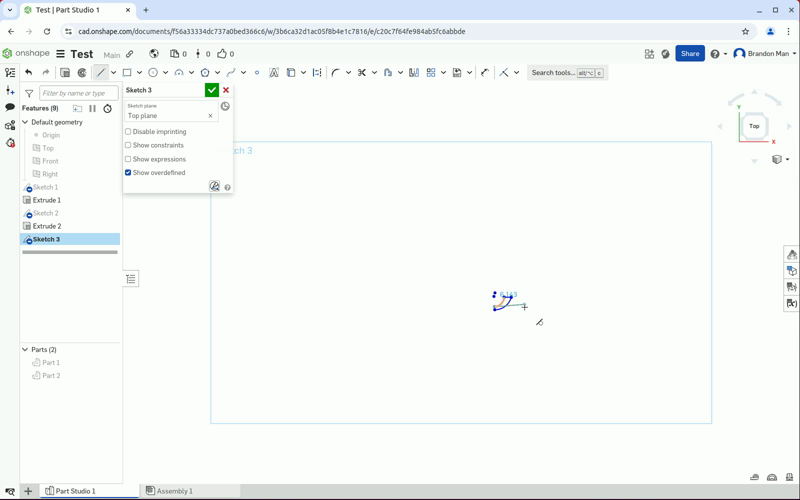
mouse_move(494, 309)
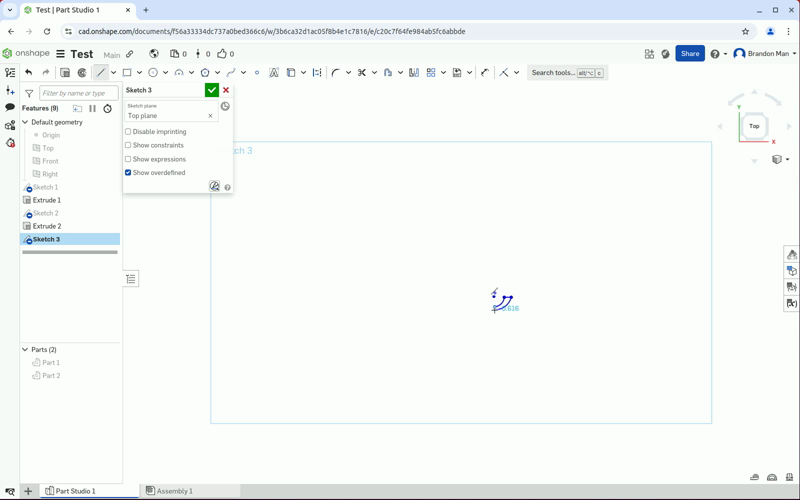
scroll(6)
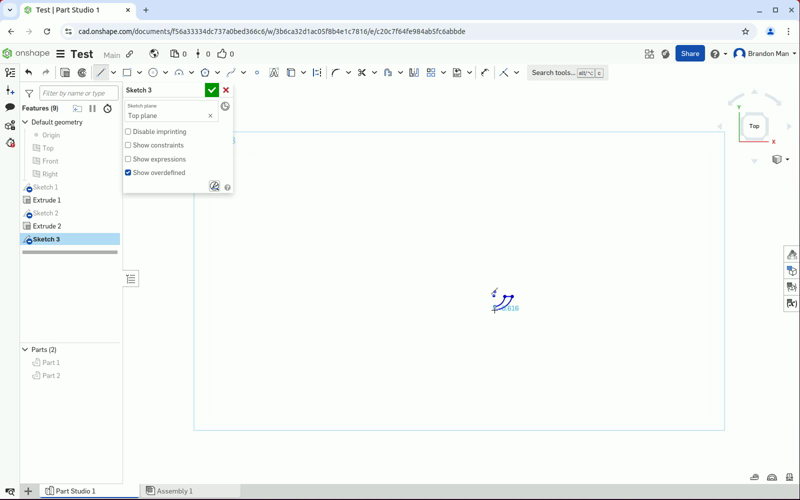
scroll(6)
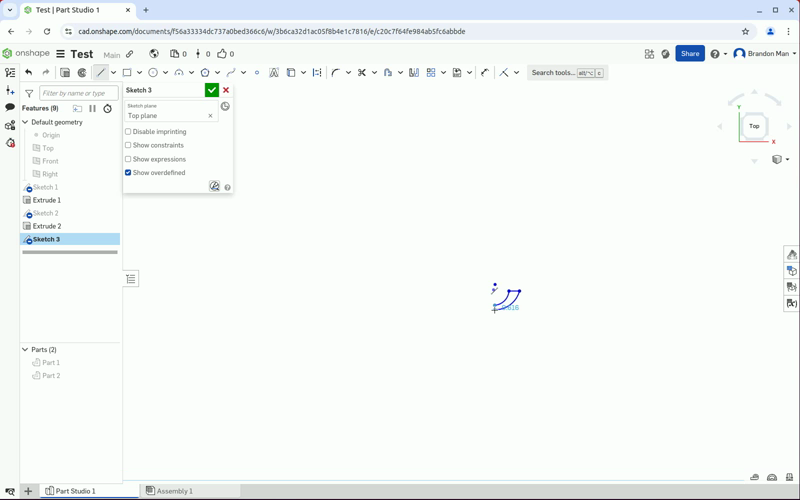
scroll(6)
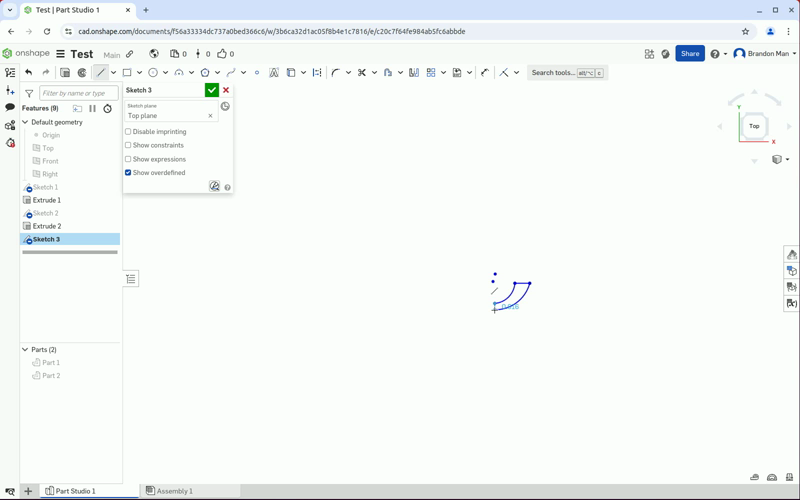
scroll(6)
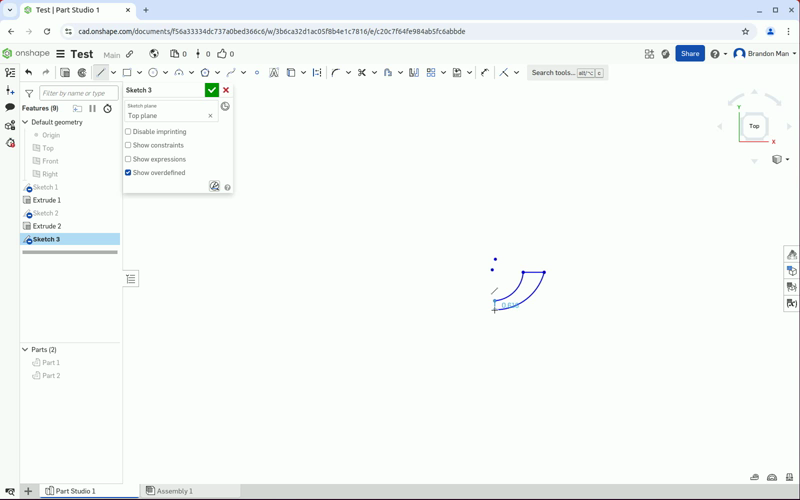
scroll(6)
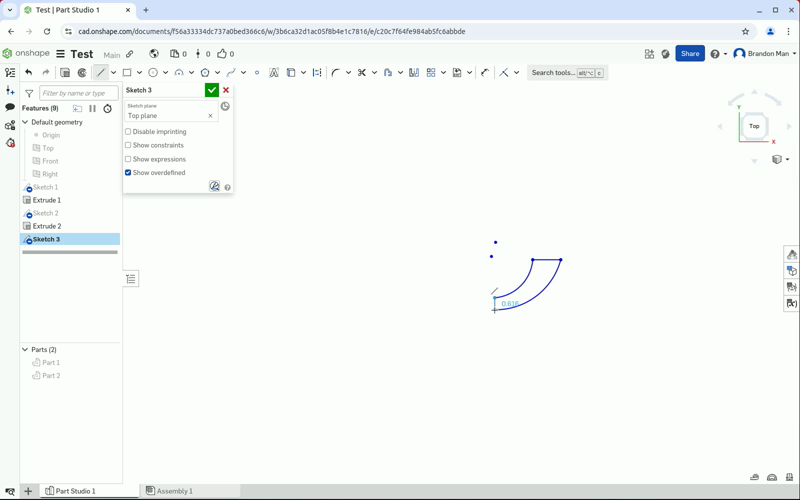
scroll(6)
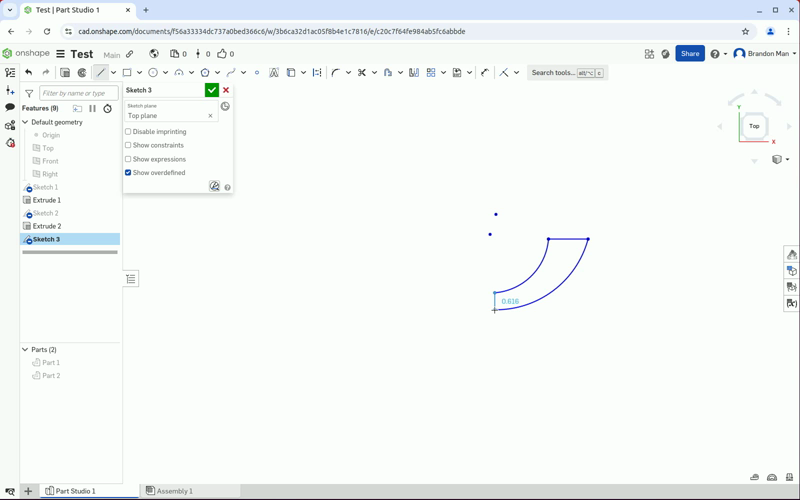
scroll(6)
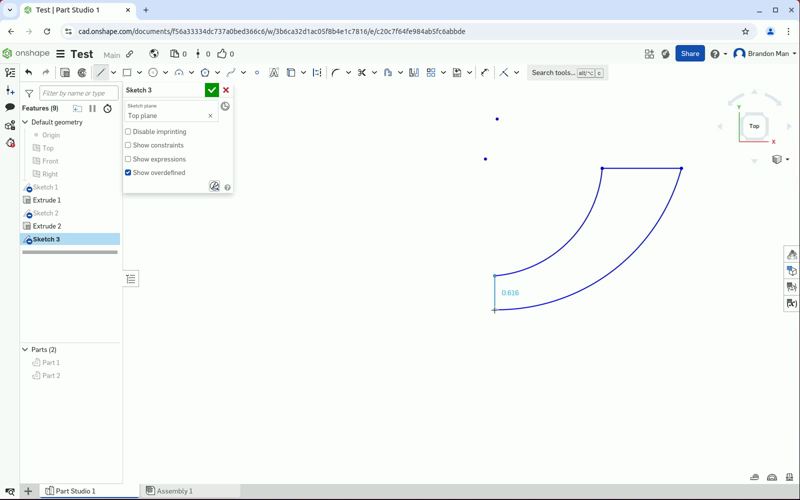
key_up(shift)
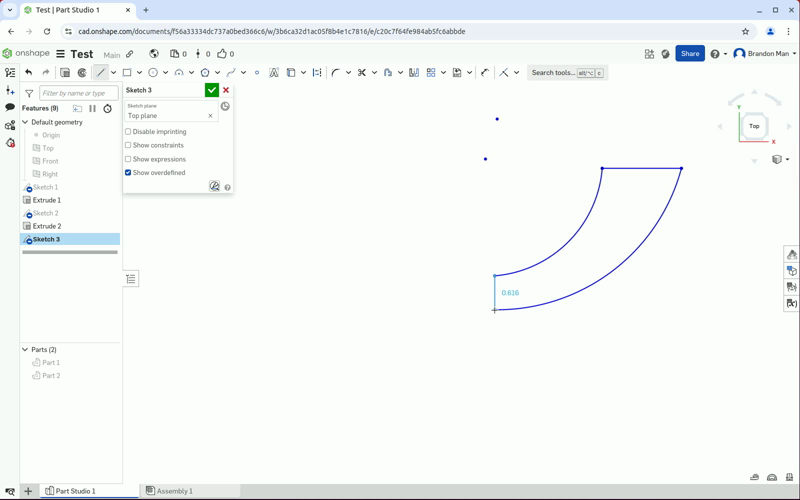
click(494, 309)
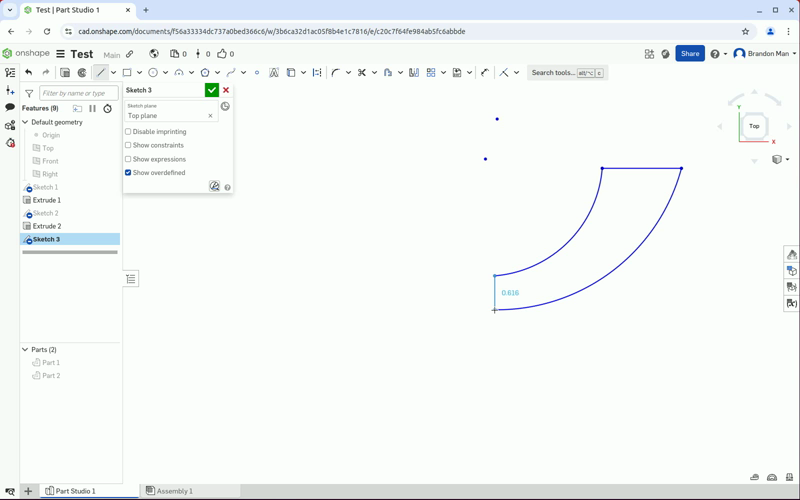
scroll(-6)
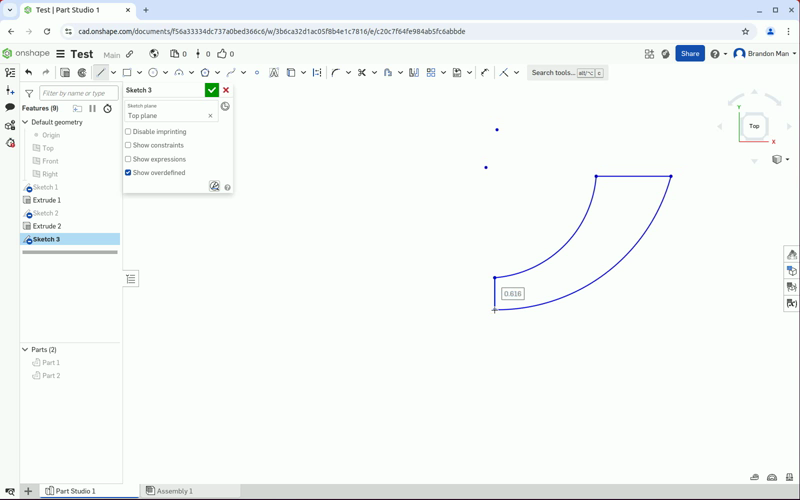
scroll(-6)
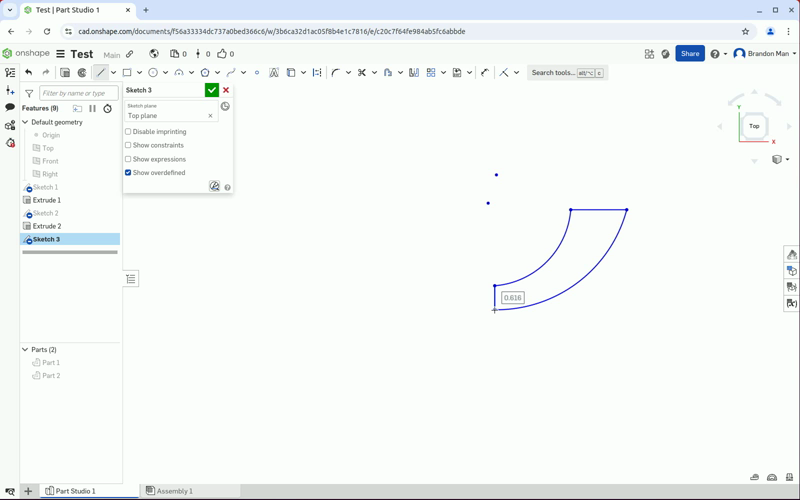
scroll(-6)
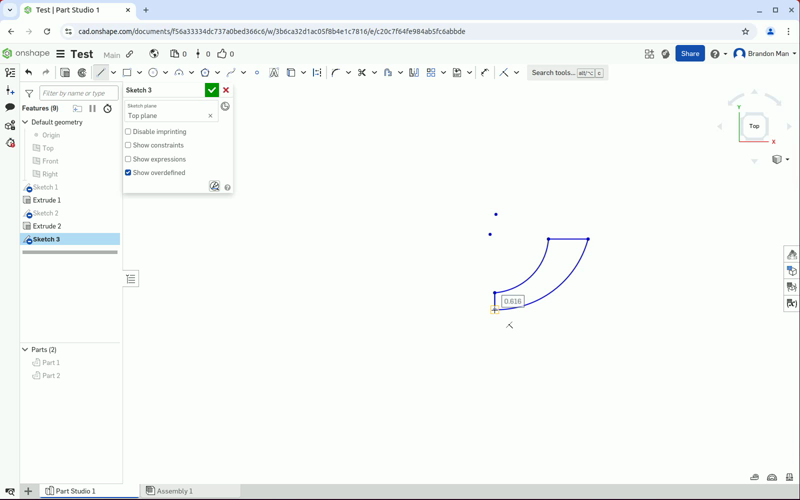
scroll(-6)
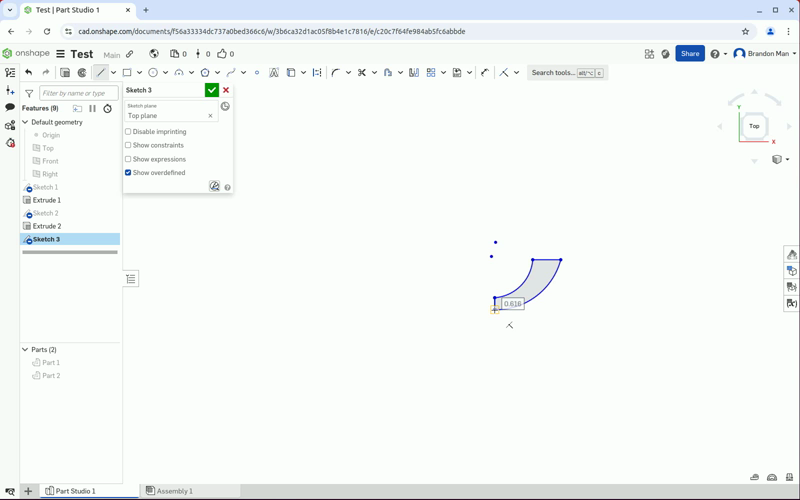
scroll(-6)
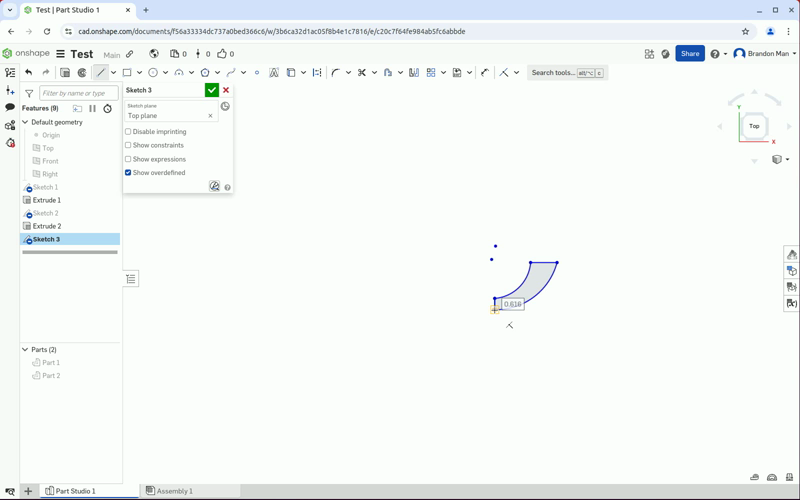
scroll(-6)
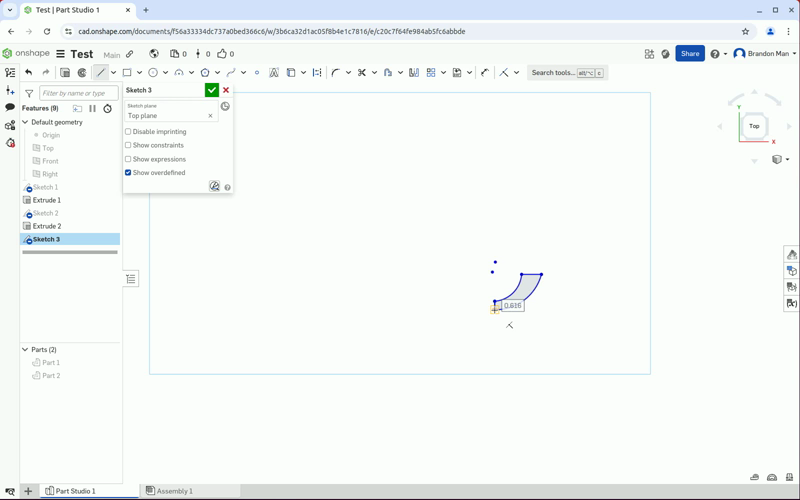
scroll(-6)
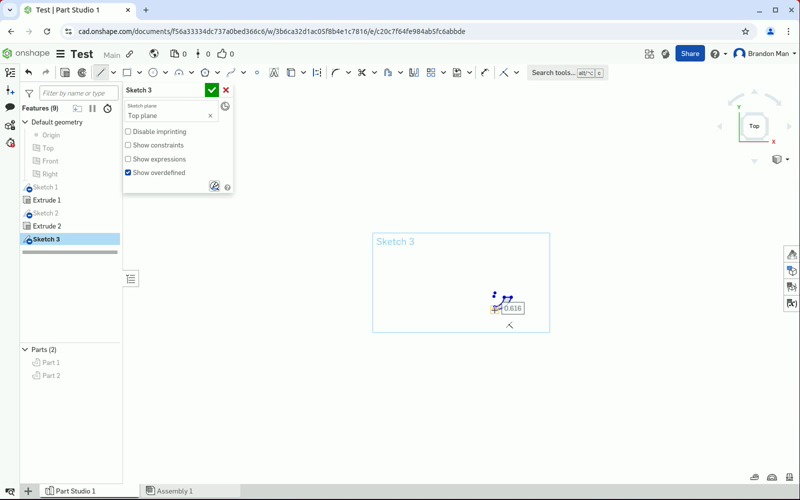
key(esc)
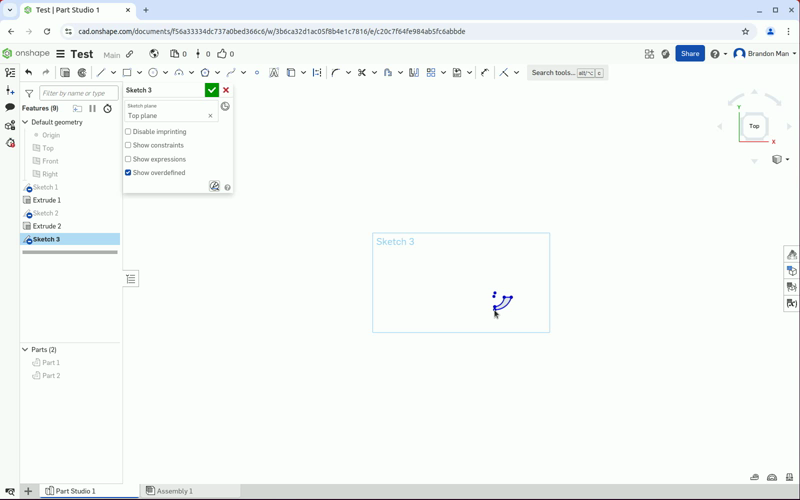
mouse_move(500, 306)
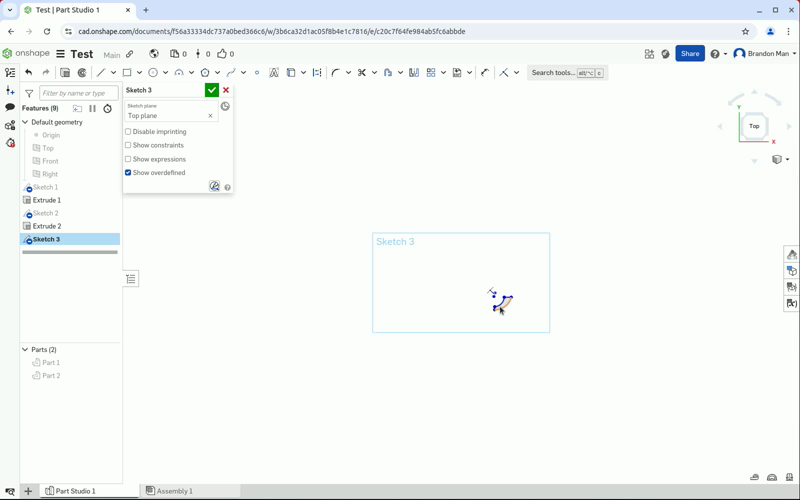
scroll(6)
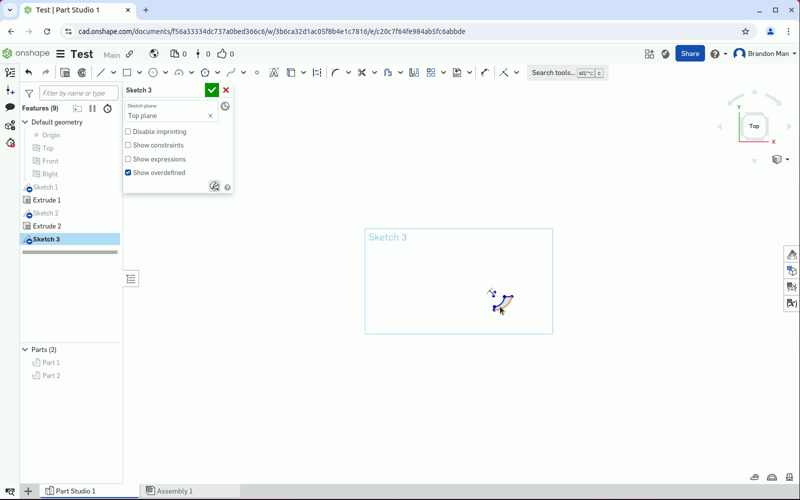
scroll(6)
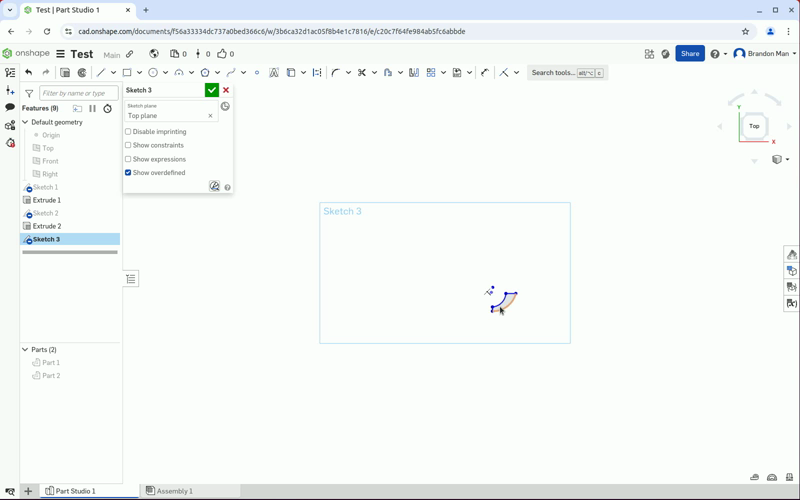
scroll(6)
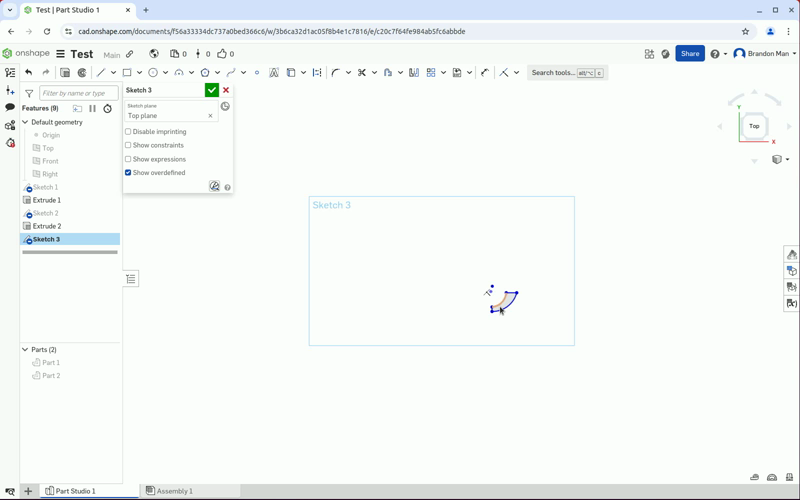
scroll(6)
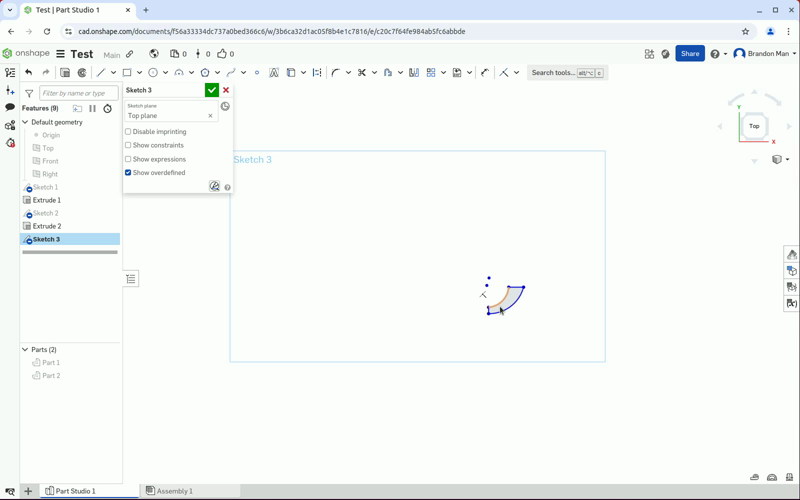
scroll(6)
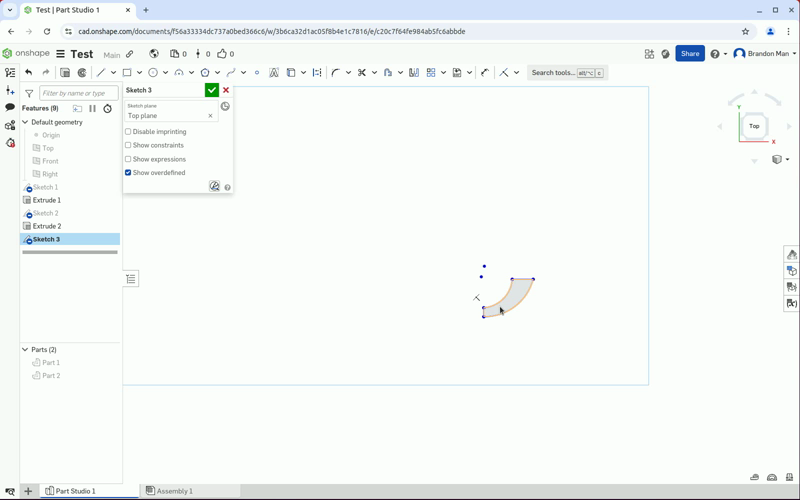
scroll(6)
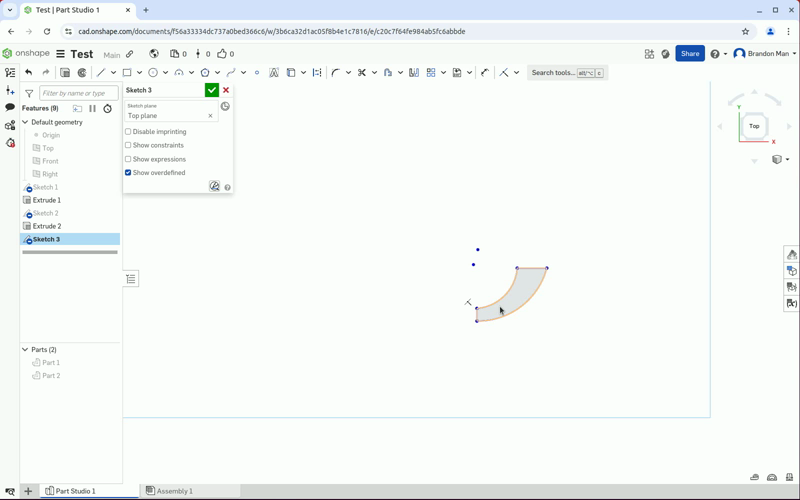
scroll(6)
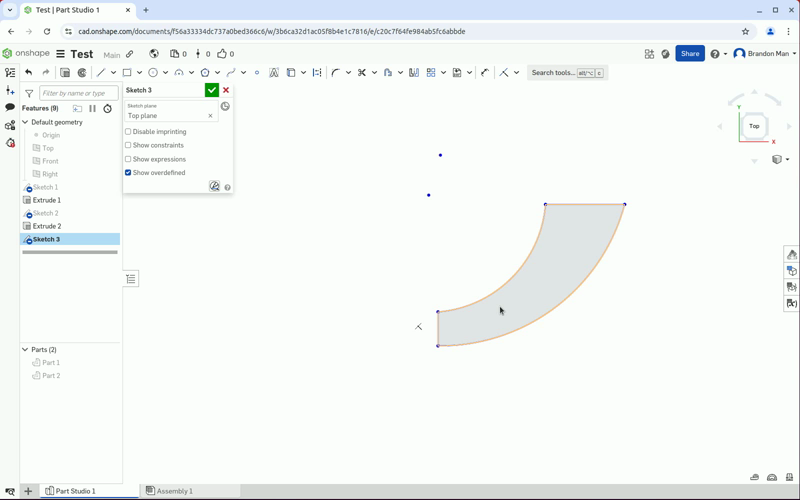
click(500, 306)
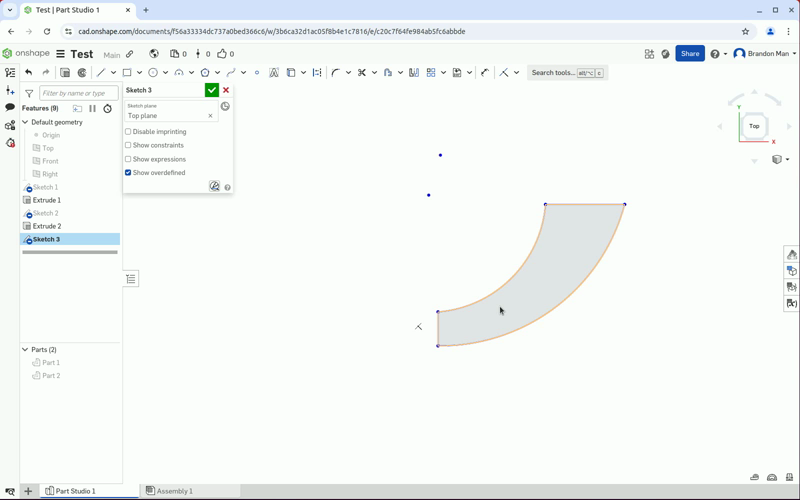
scroll(-6)
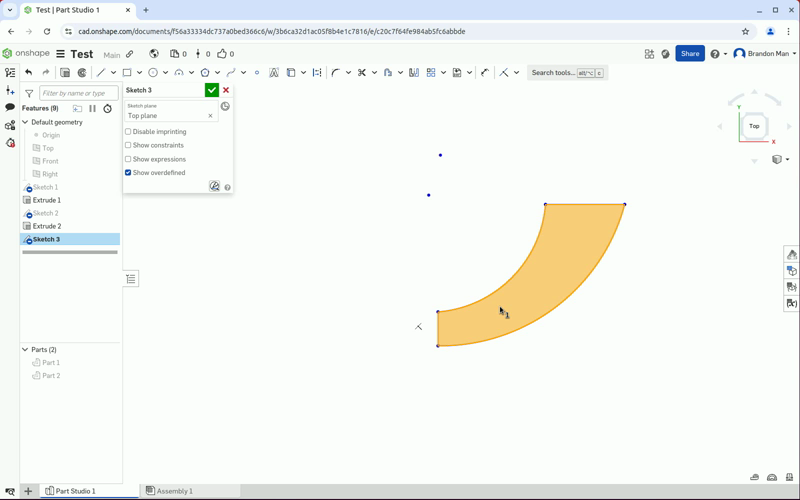
scroll(-6)
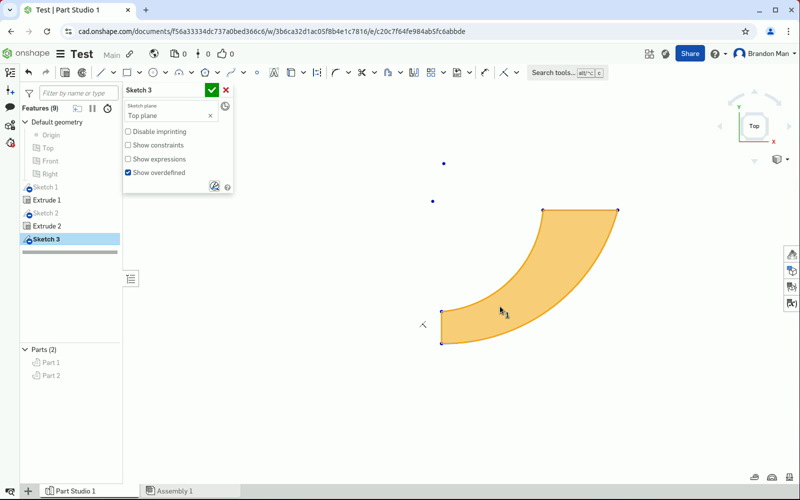
scroll(-6)
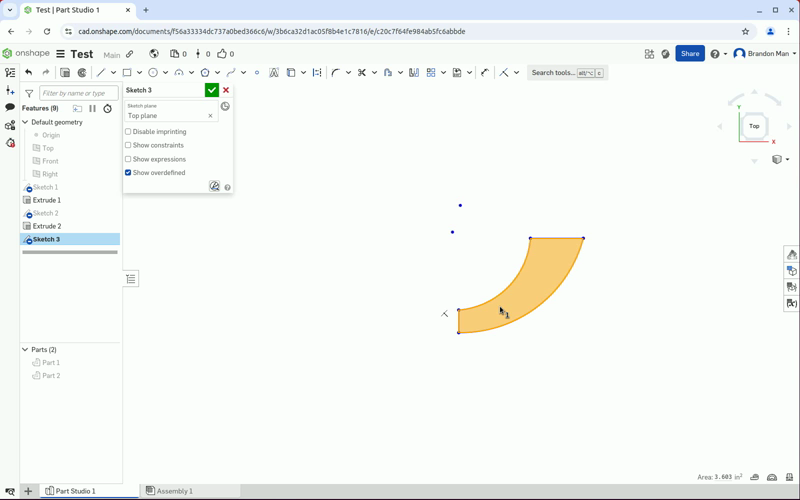
scroll(-6)
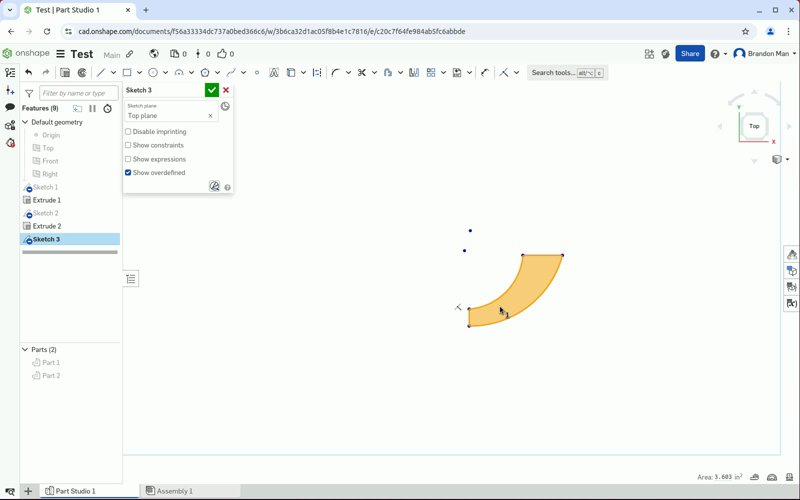
scroll(-6)
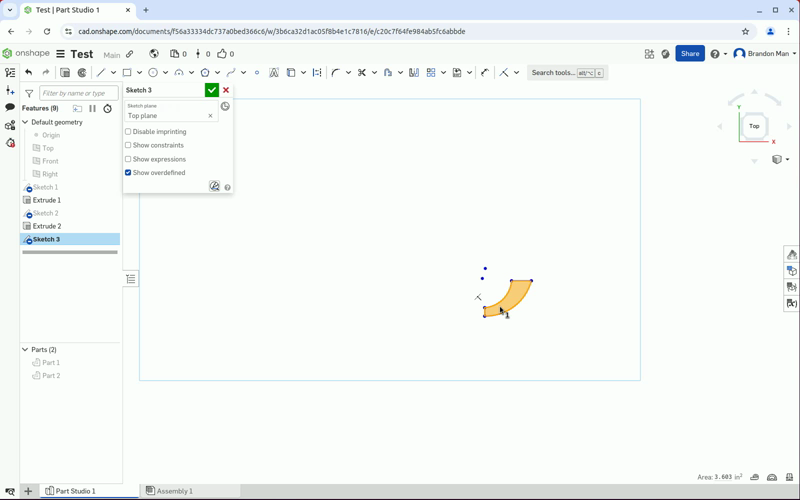
scroll(-6)
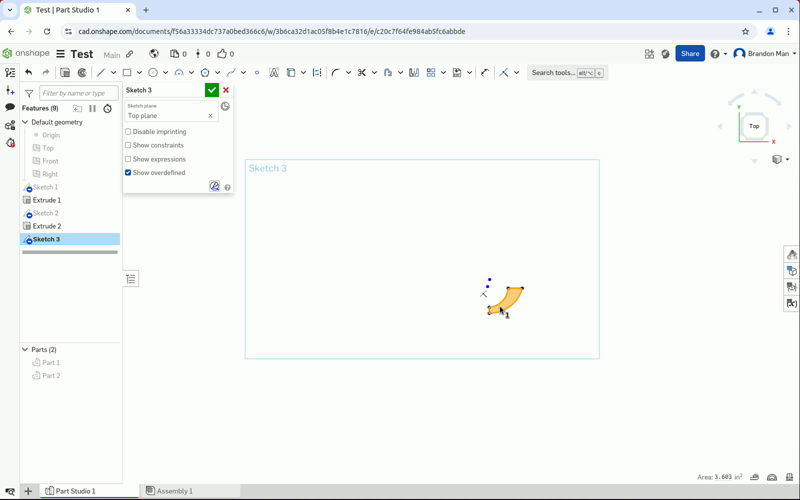
scroll(-6)
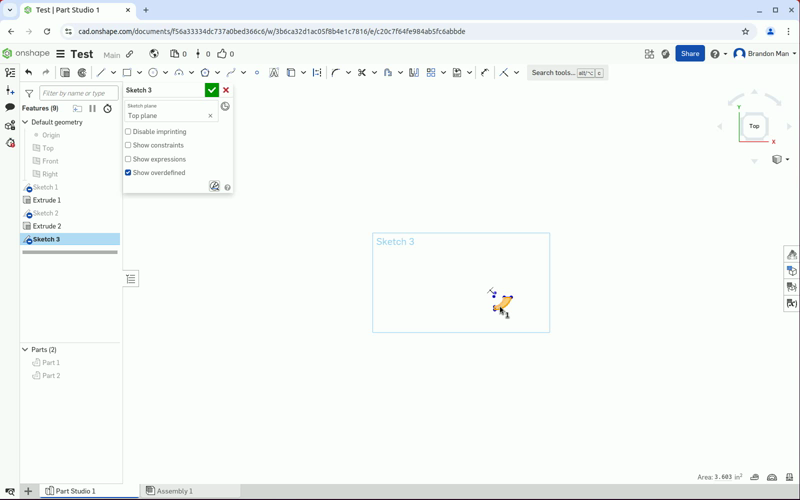
mouse_move(73, 352)
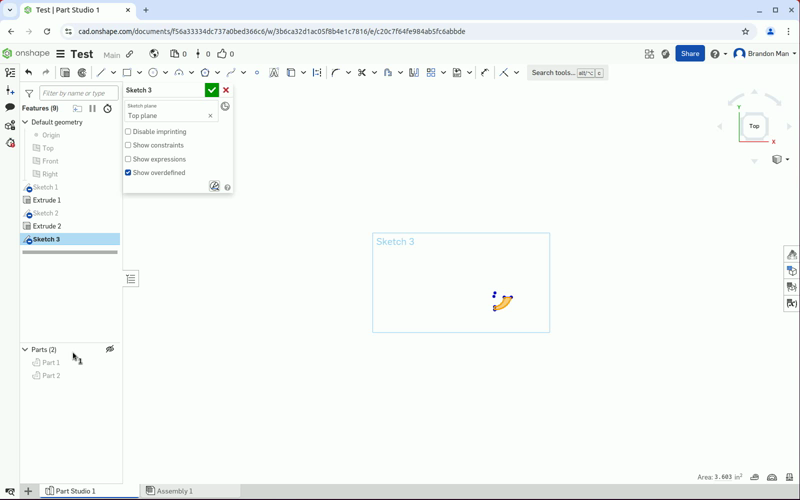
key(shift+y)
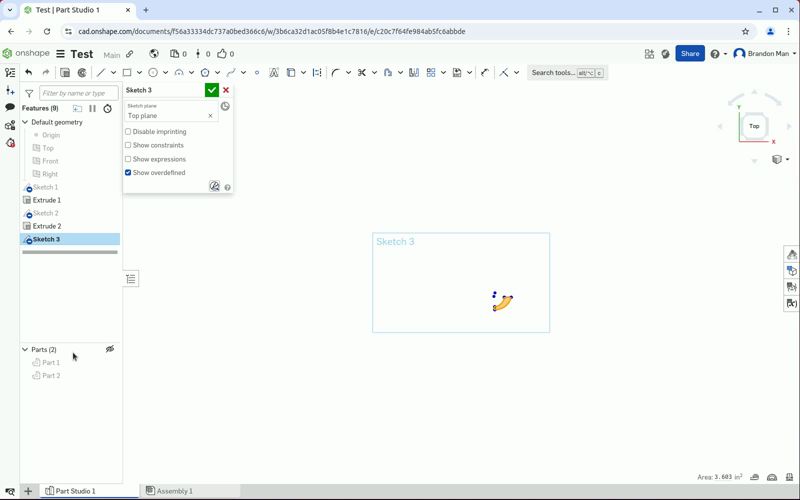
key(shift+e)
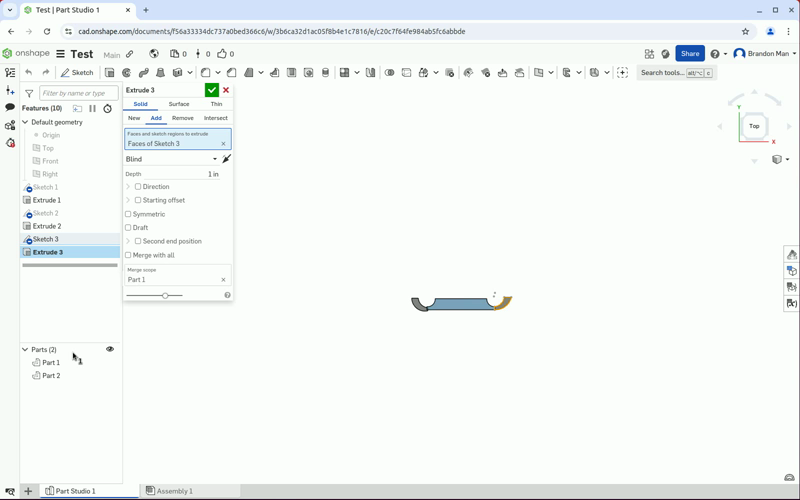
mouse_move(143, 106)
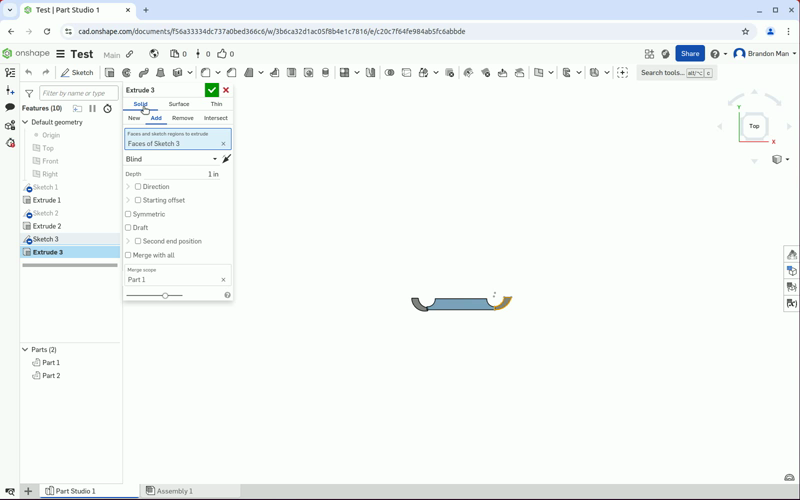
click(143, 106)
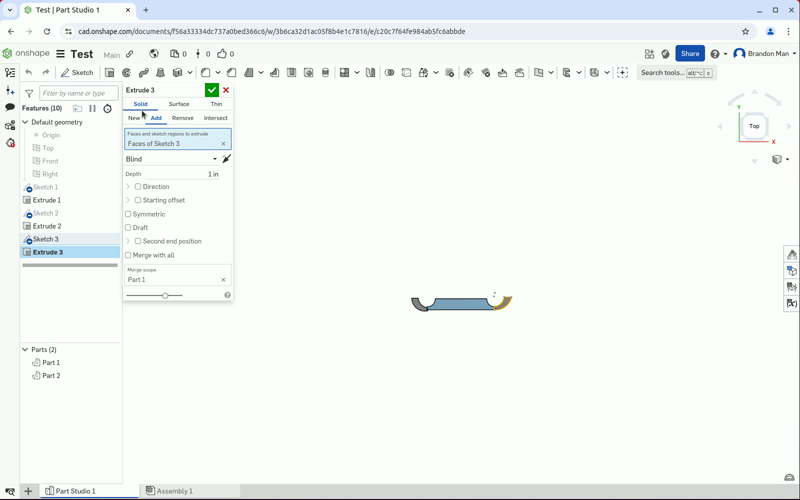
mouse_move(137, 120)
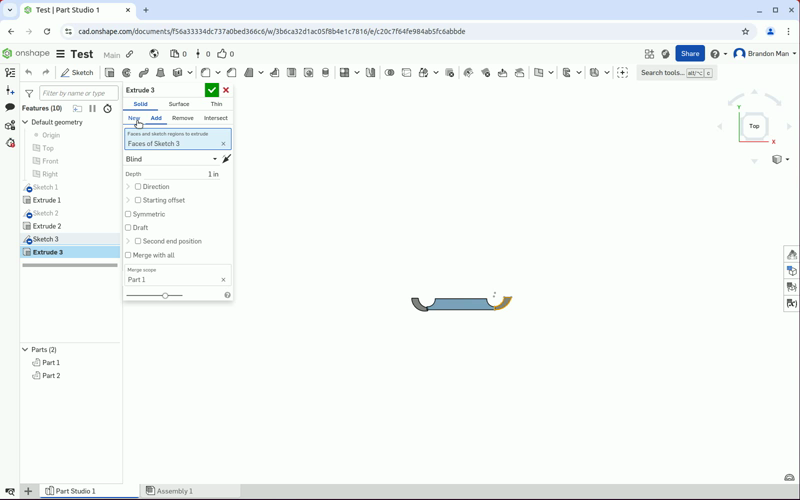
click(137, 120)
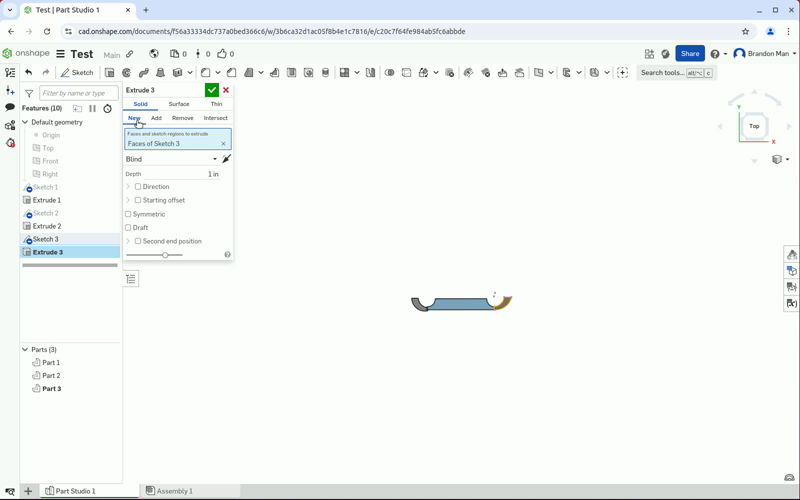
key(tab, 4)
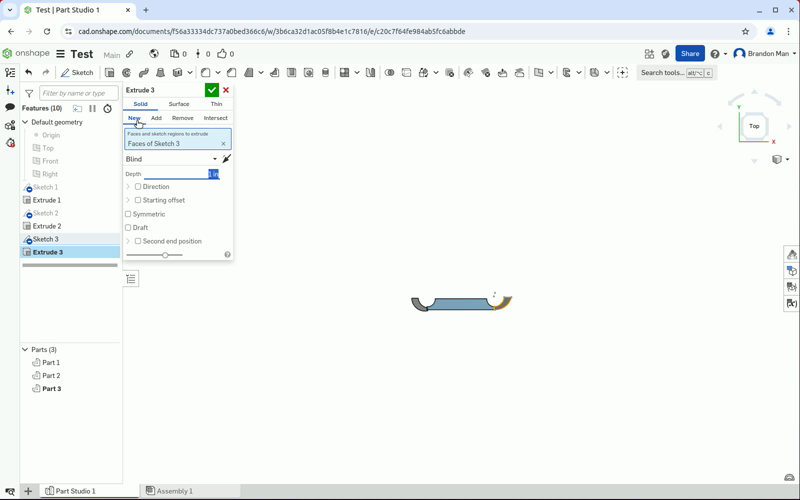
text(3.851)
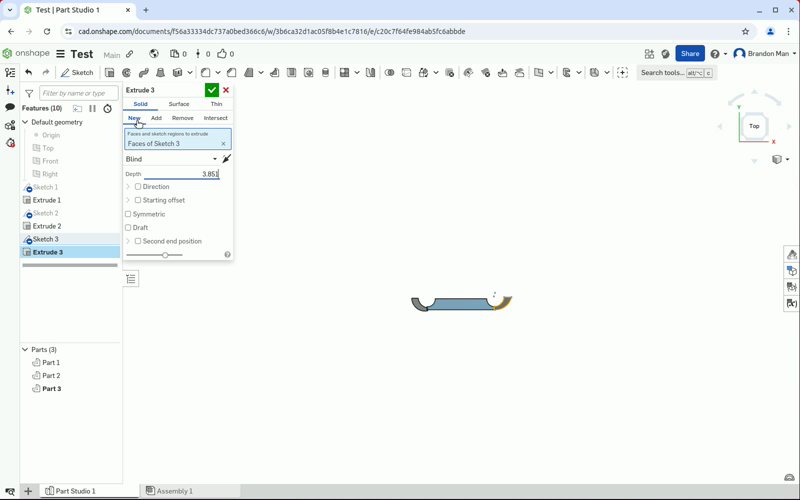
key(enter)
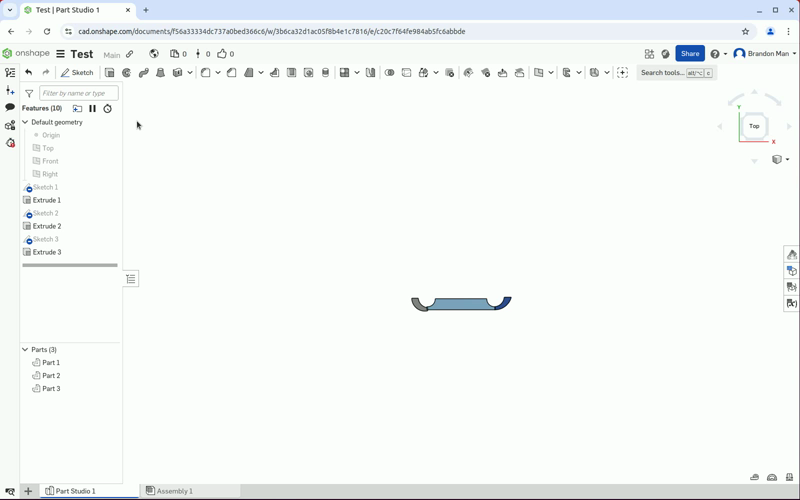
key(shift+h)
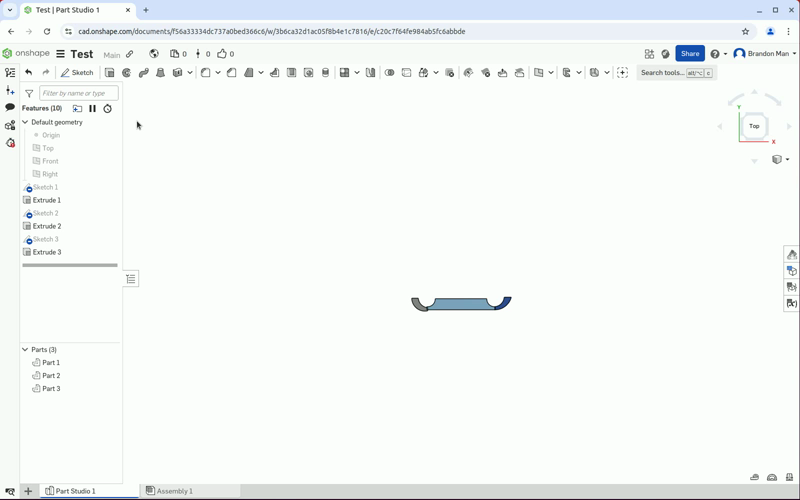
key(shift+h)
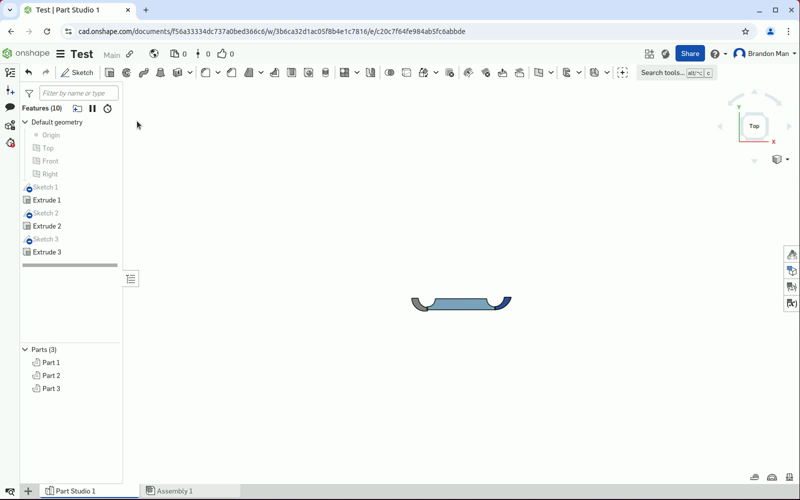
mouse_move(73, 189)
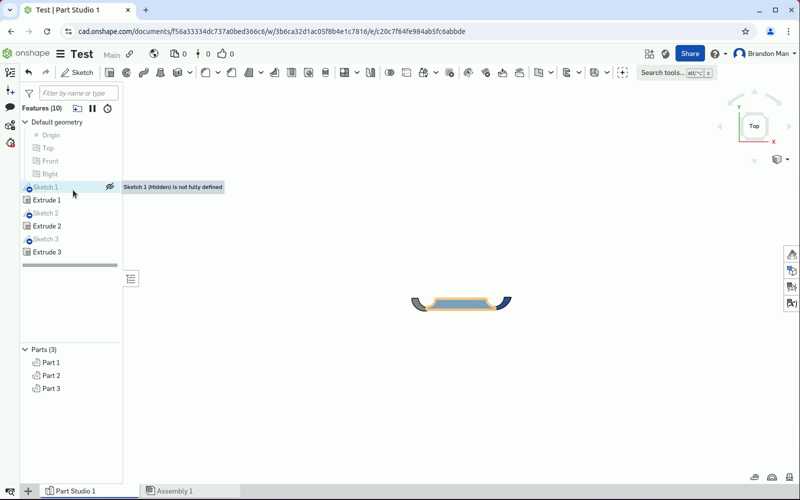
click(73, 189)
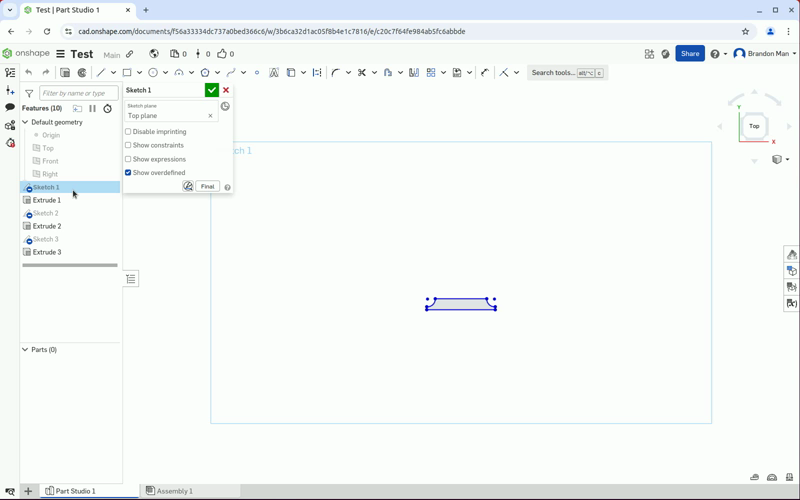
mouse_move(229, 92)
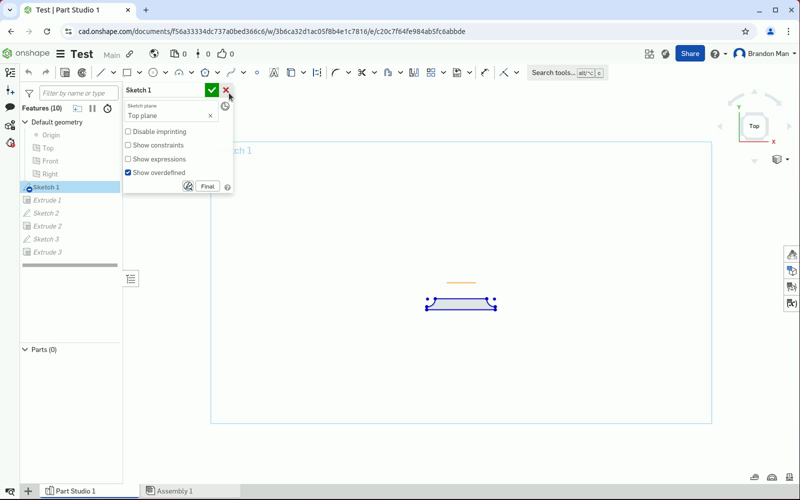
click(229, 92)
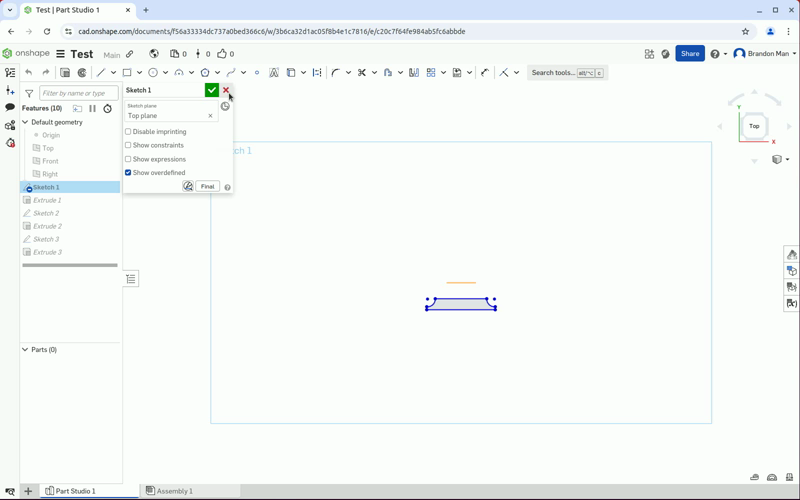
key(shift+s)
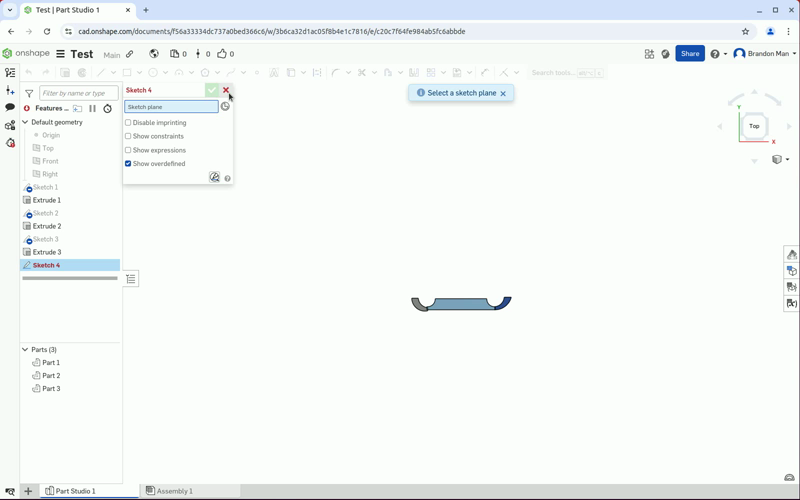
mouse_move(73, 150)
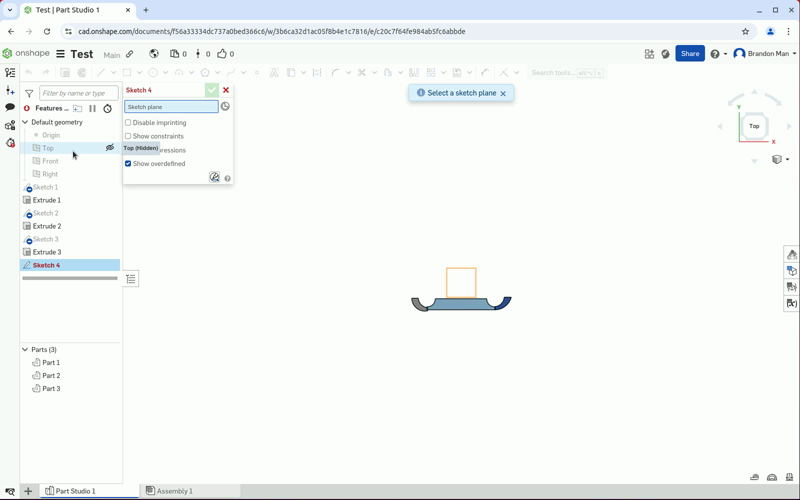
click(73, 150)
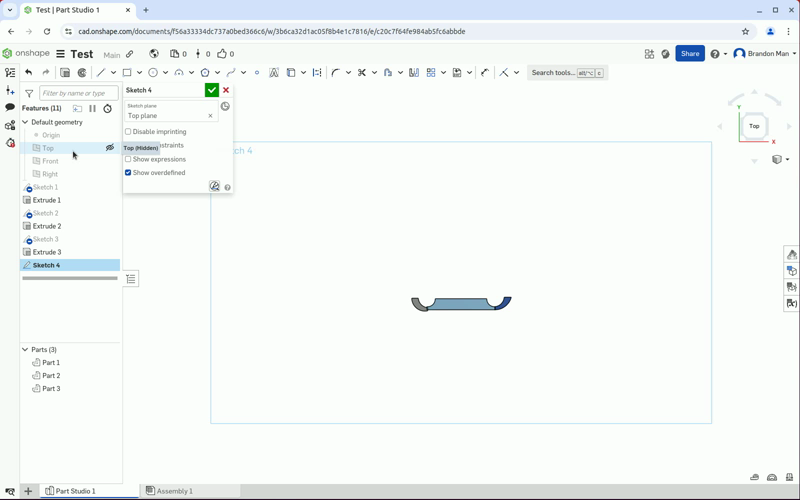
mouse_move(73, 352)
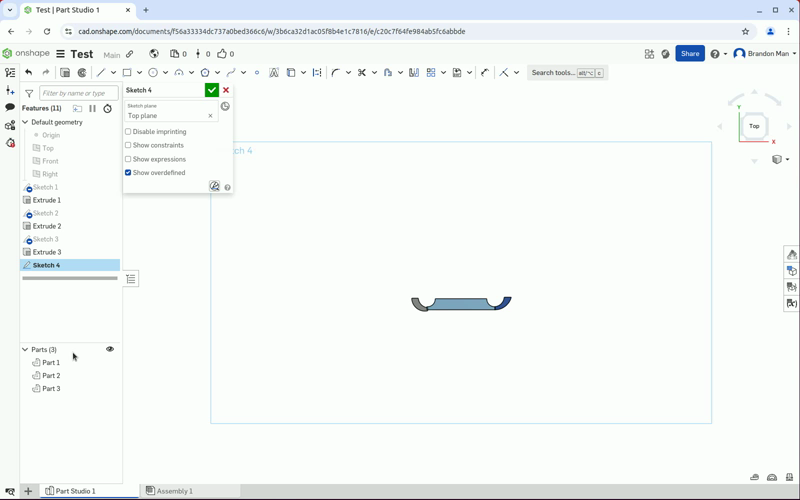
key(y)
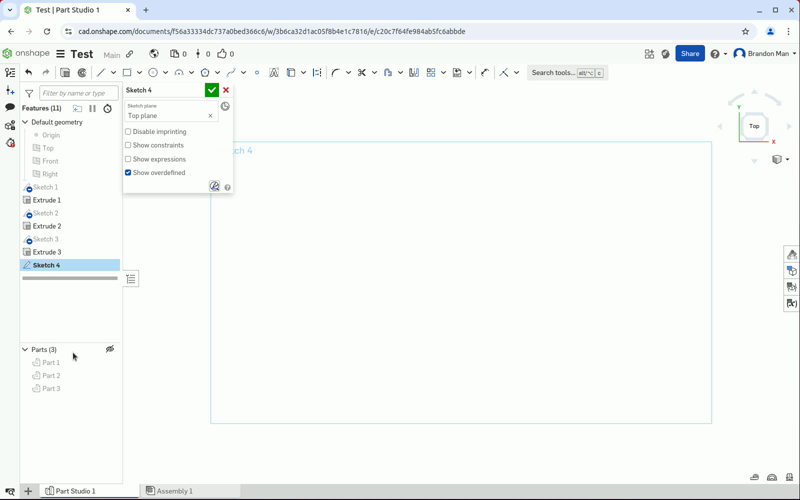
key(l)
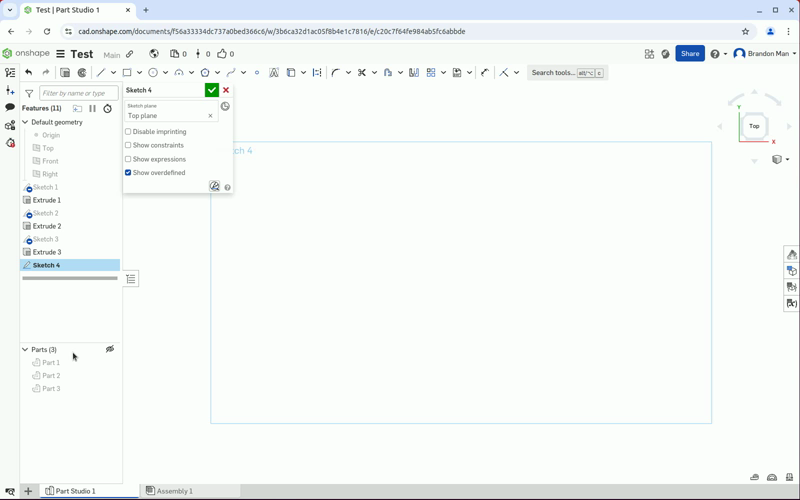
key_down(shift)
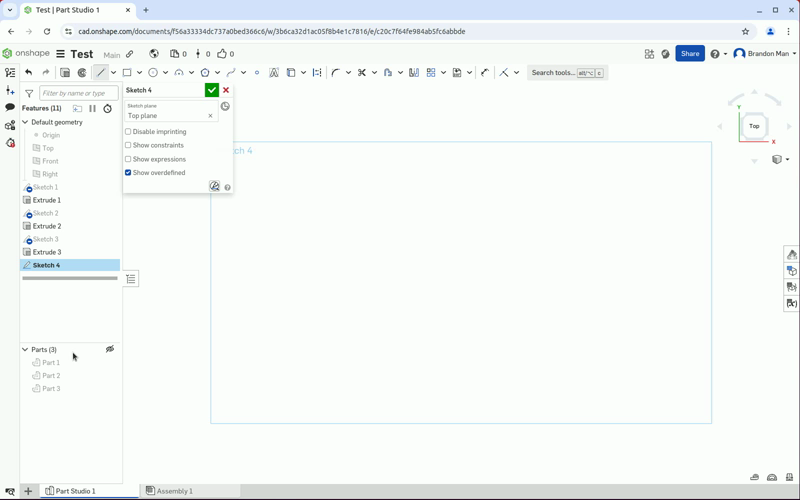
mouse_move(411, 298)
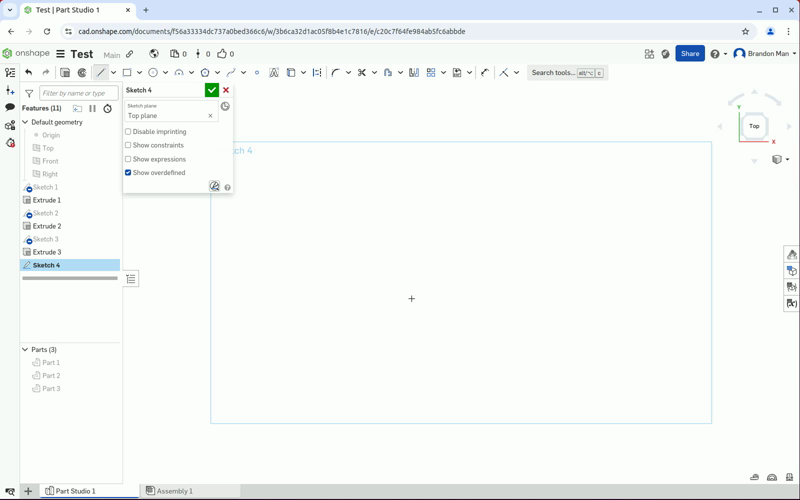
click(411, 298)
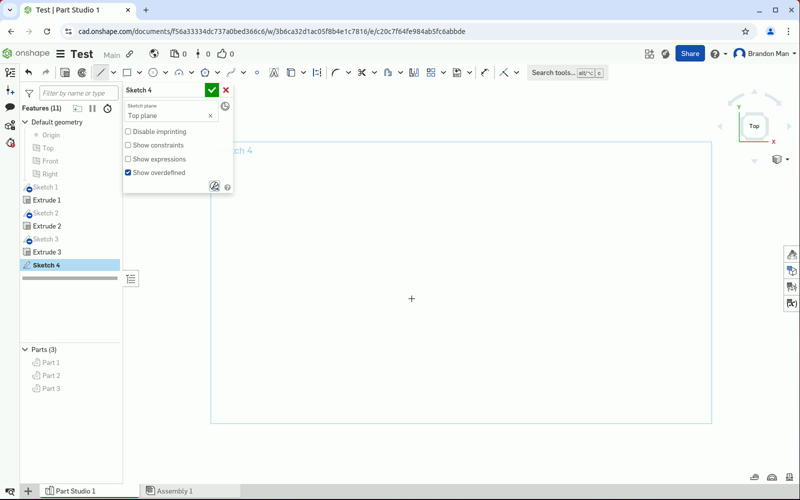
key_up(shift)
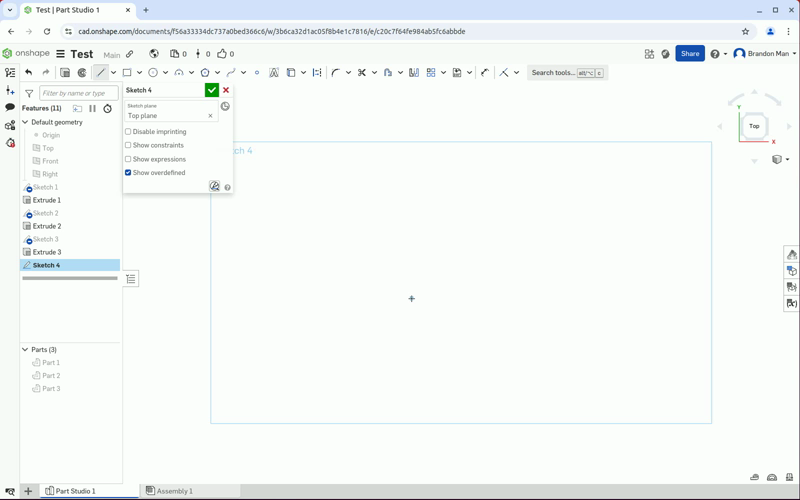
key_down(shift)
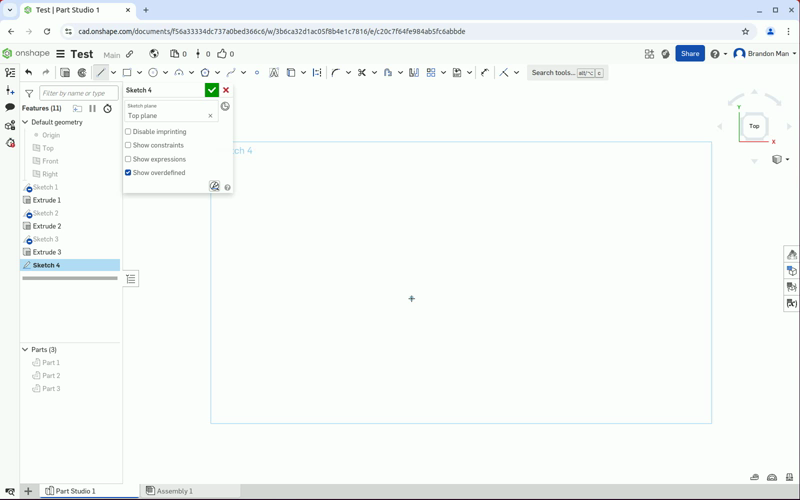
mouse_move(441, 298)
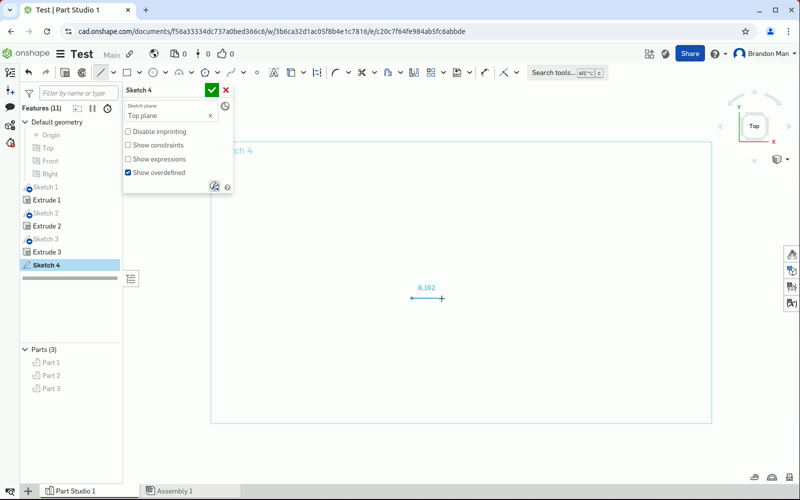
mouse_move(417, 298)
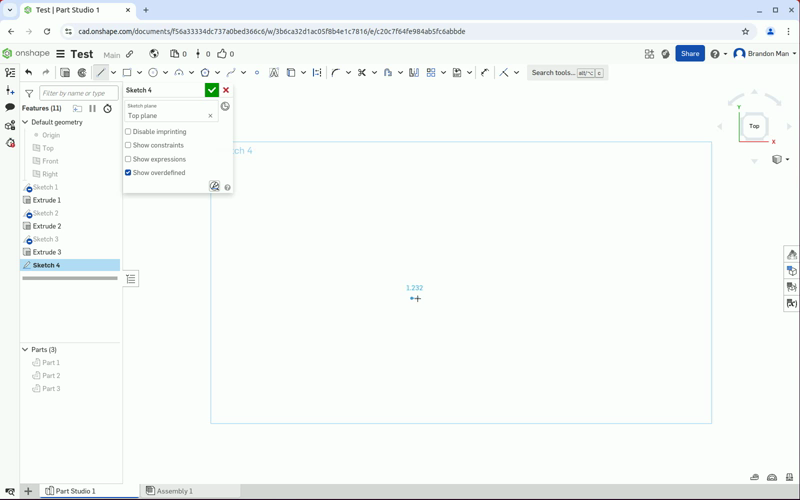
scroll(6)
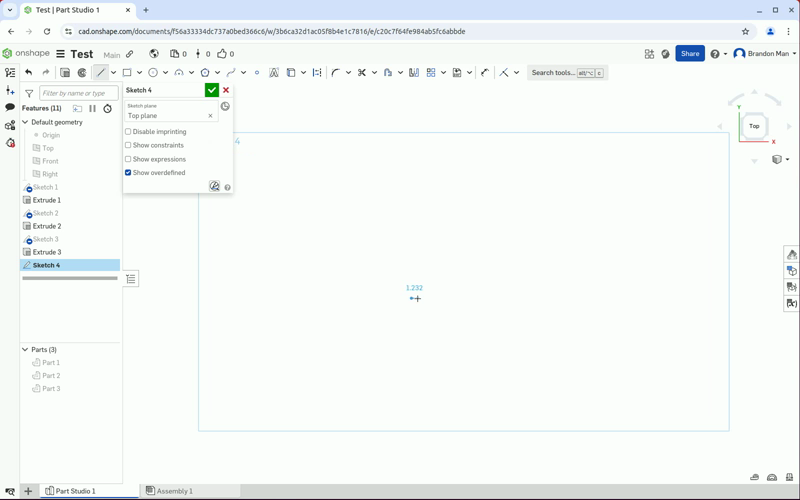
scroll(6)
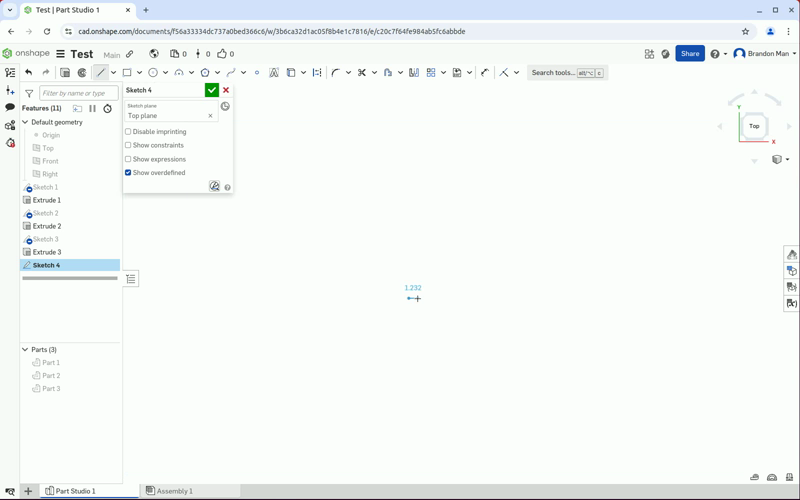
scroll(6)
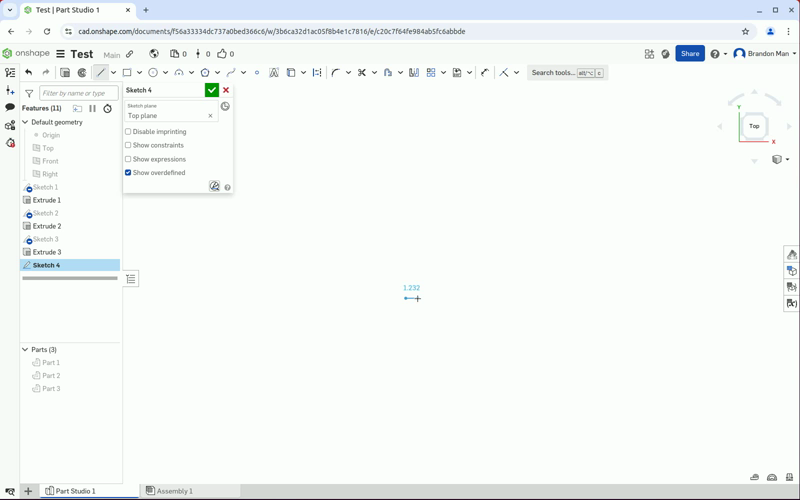
scroll(6)
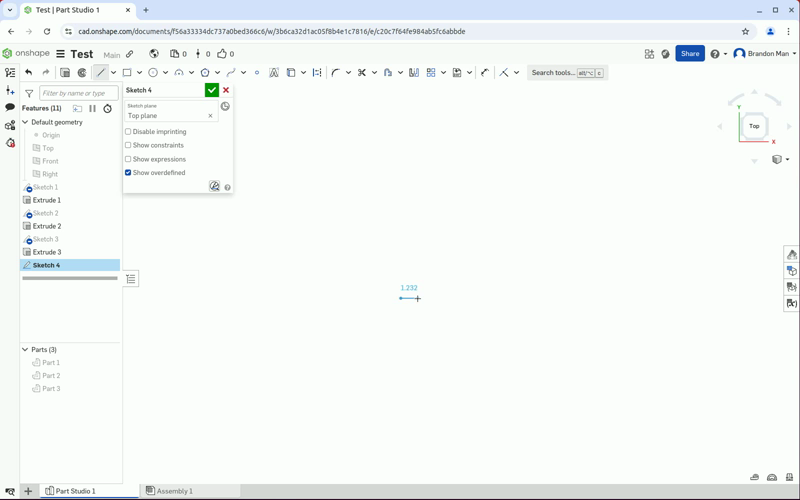
scroll(6)
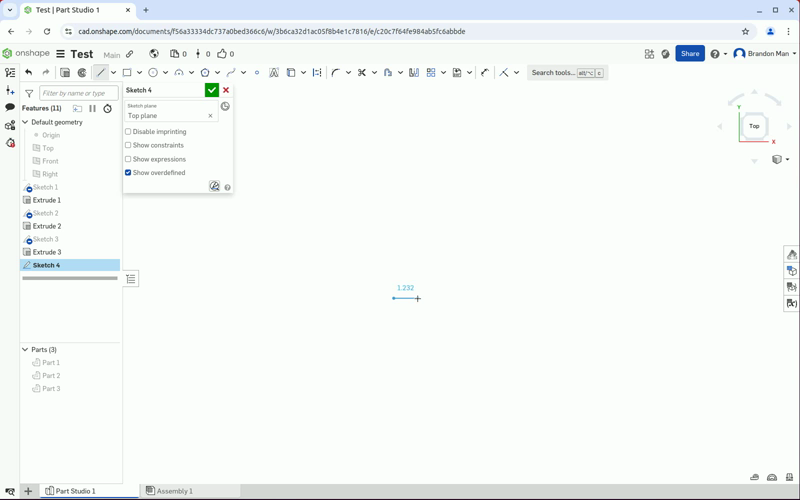
scroll(6)
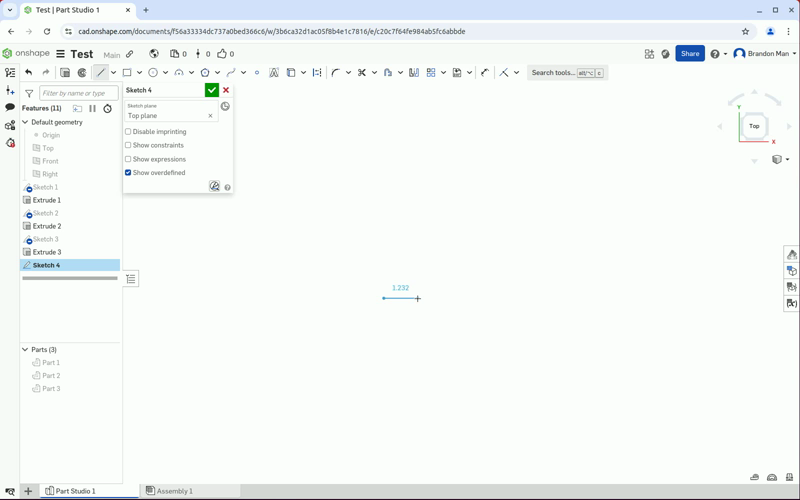
scroll(6)
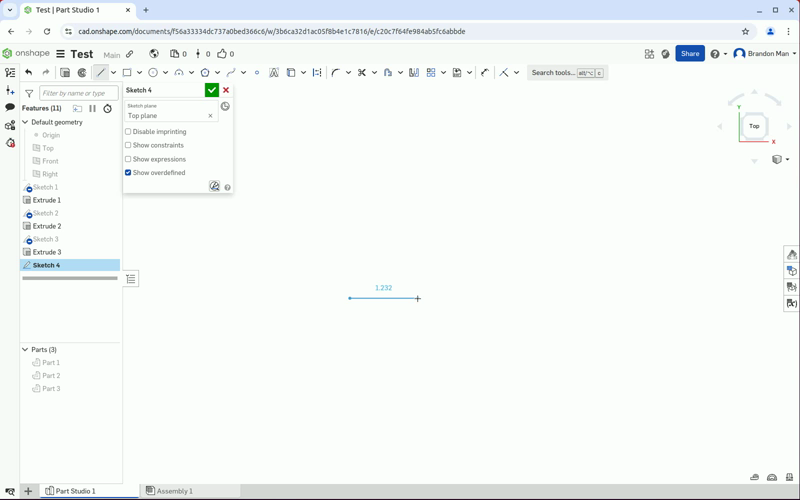
click(417, 298)
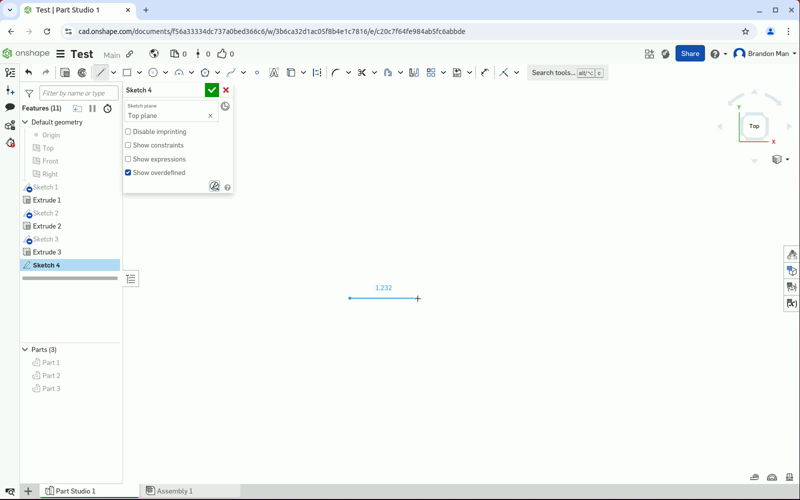
scroll(-6)
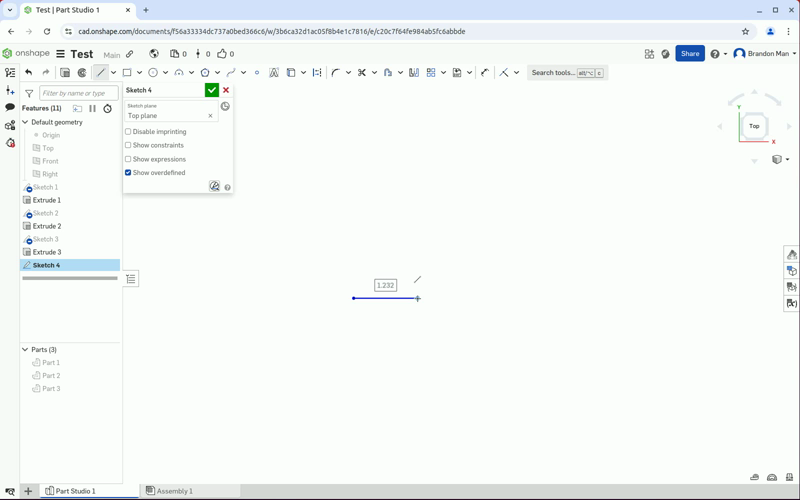
scroll(-6)
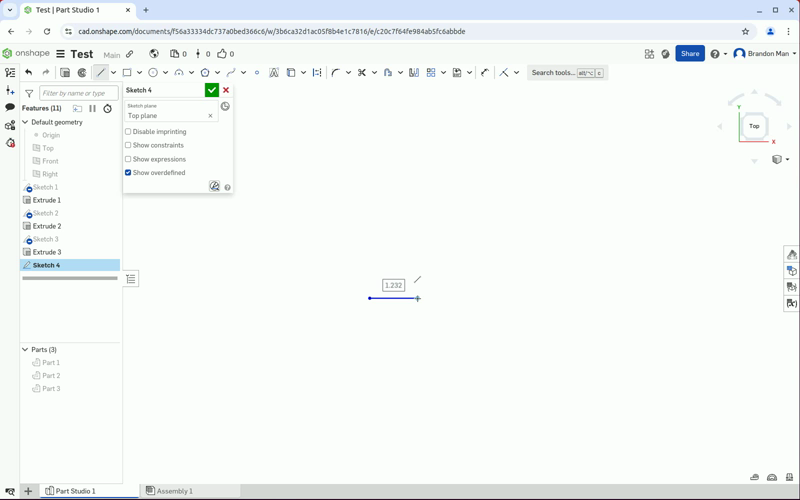
scroll(-6)
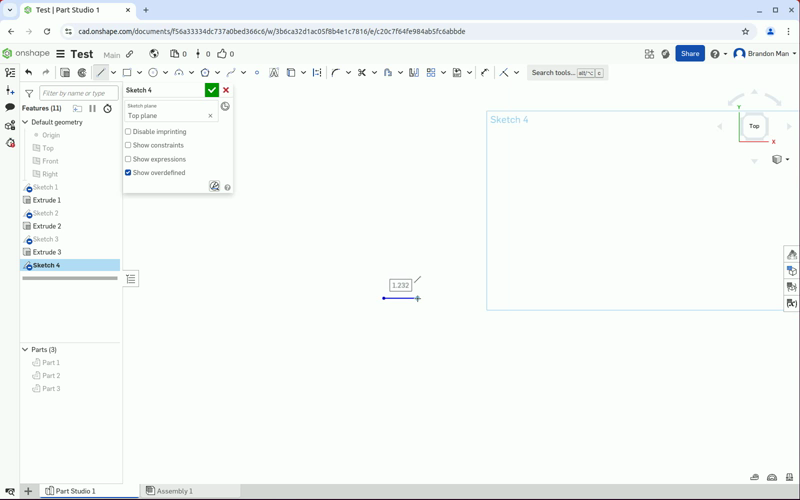
scroll(-6)
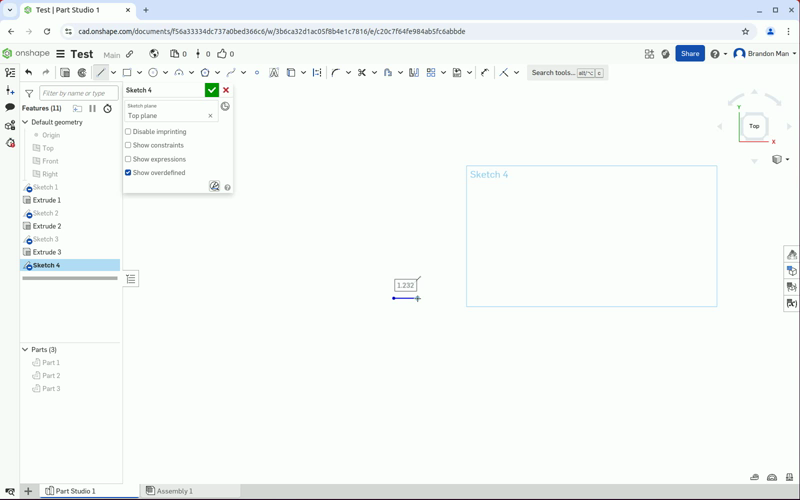
scroll(-6)
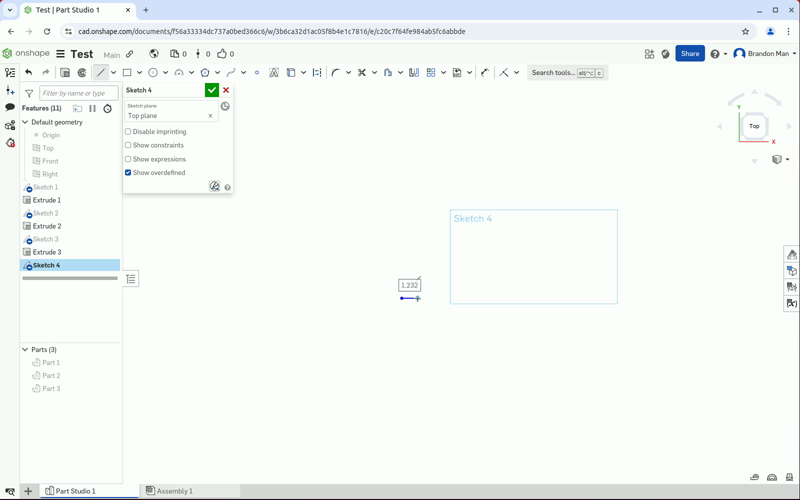
scroll(-6)
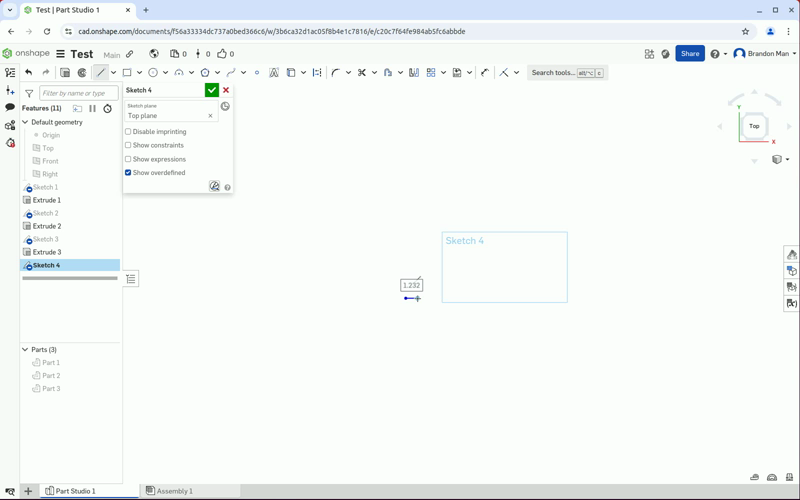
scroll(-6)
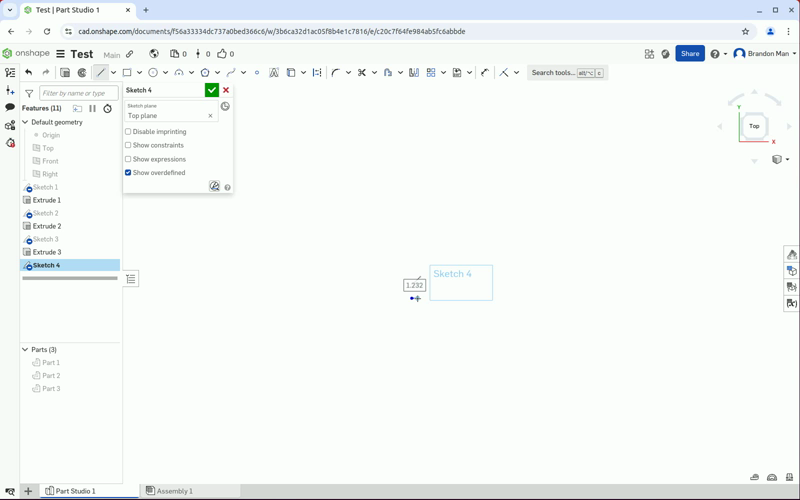
key_up(shift)
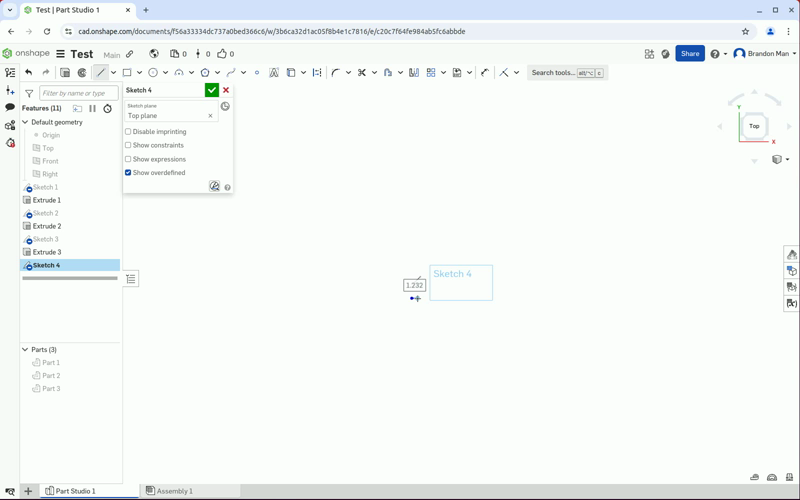
key(esc)
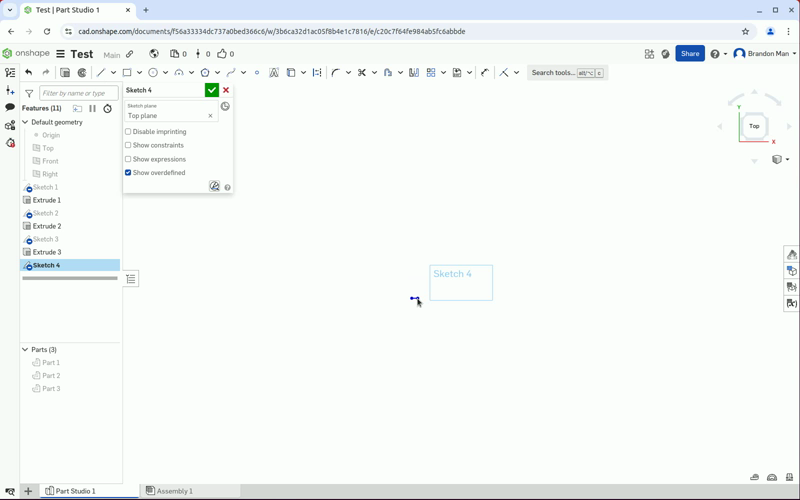
key(a)
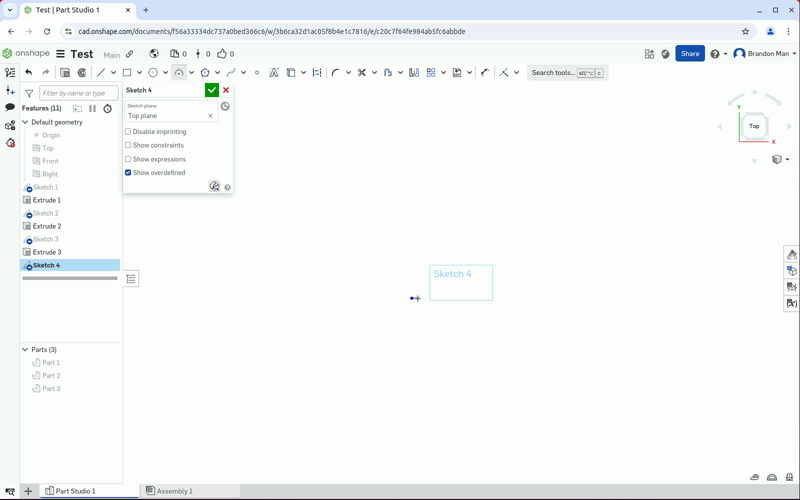
mouse_move(417, 298)
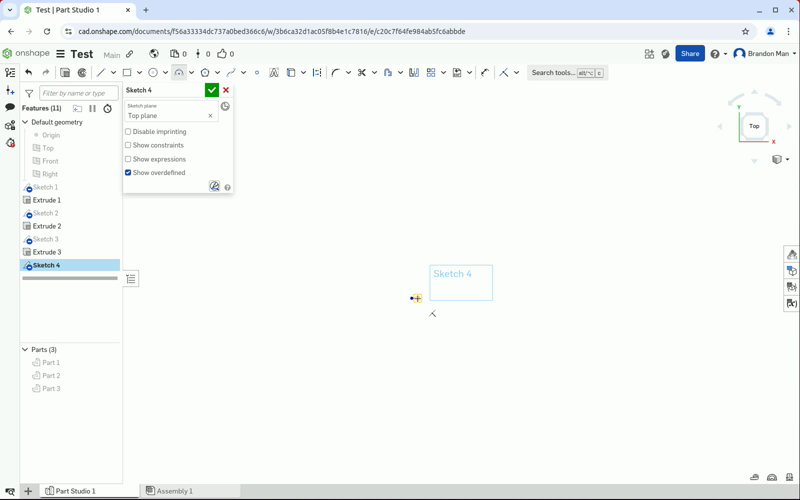
click(417, 298)
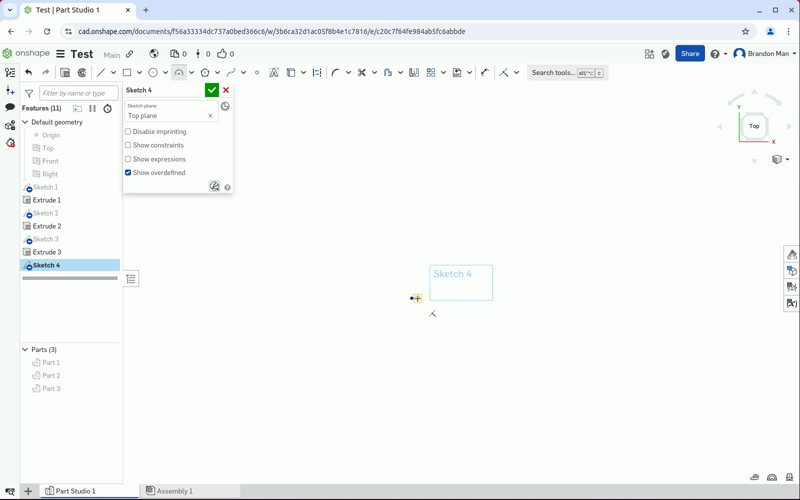
key_down(shift)
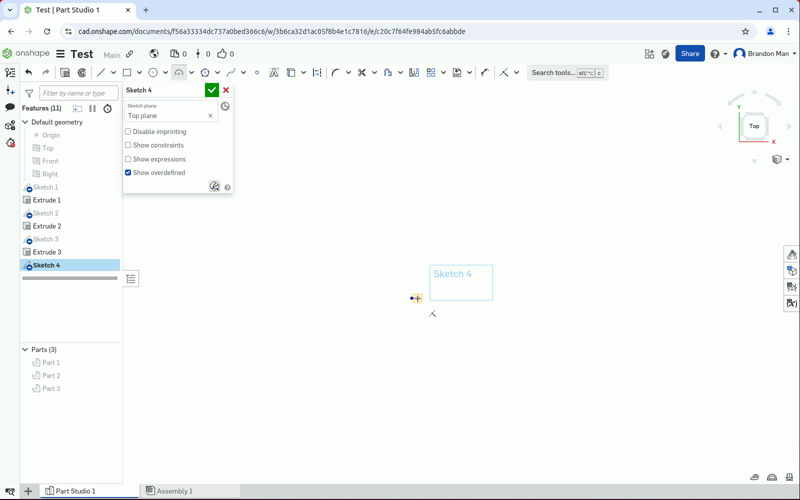
mouse_move(434, 298)
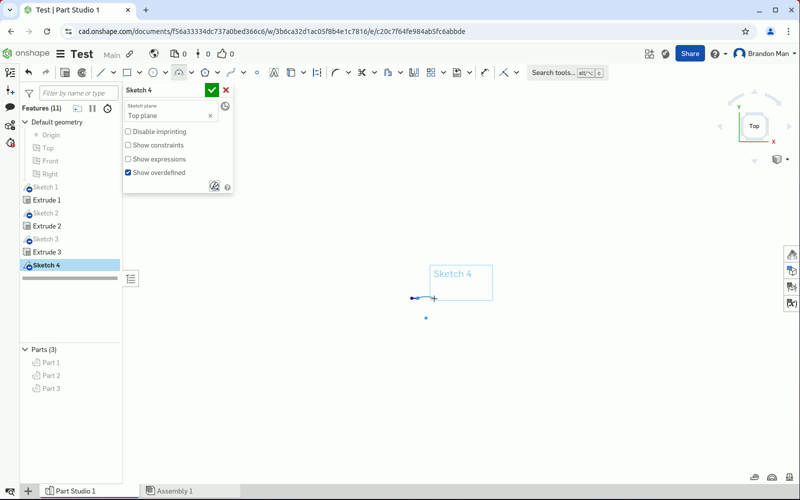
click(434, 298)
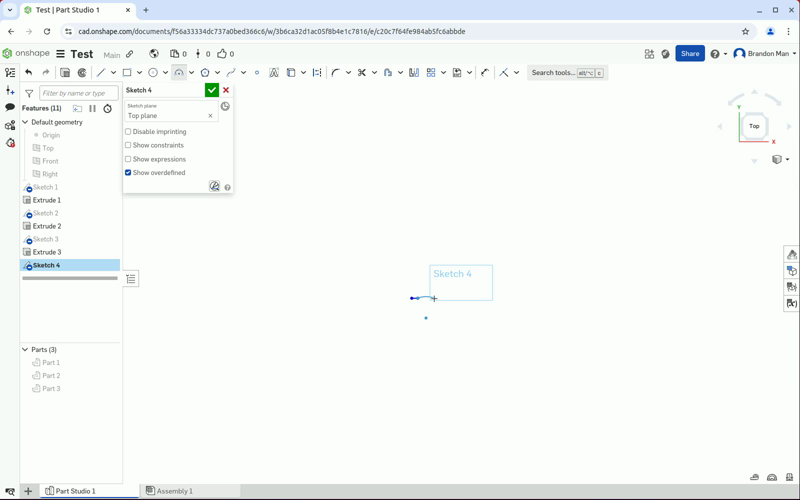
mouse_move(426, 306)
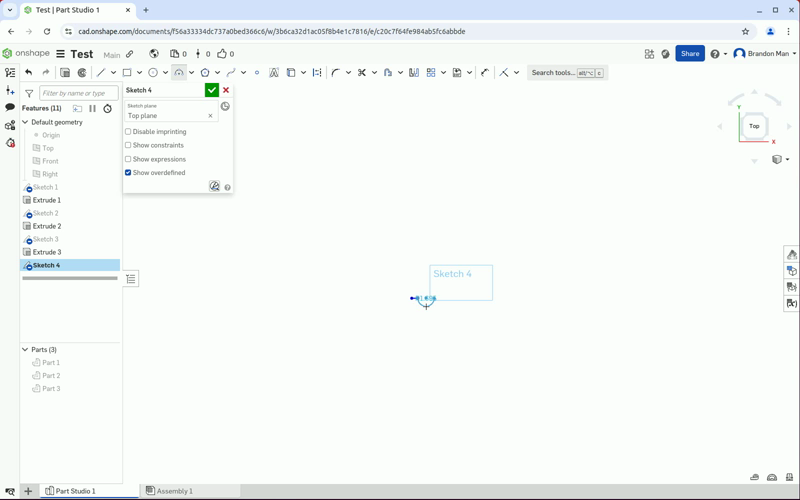
click(426, 306)
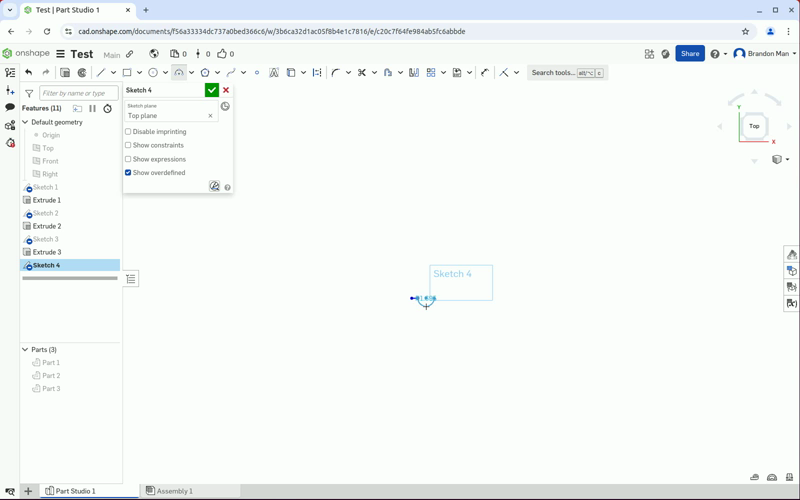
key_up(shift)
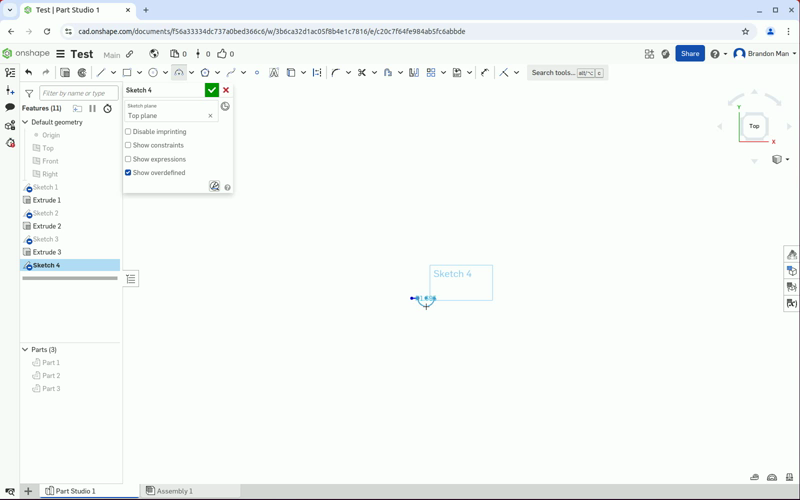
key(esc)
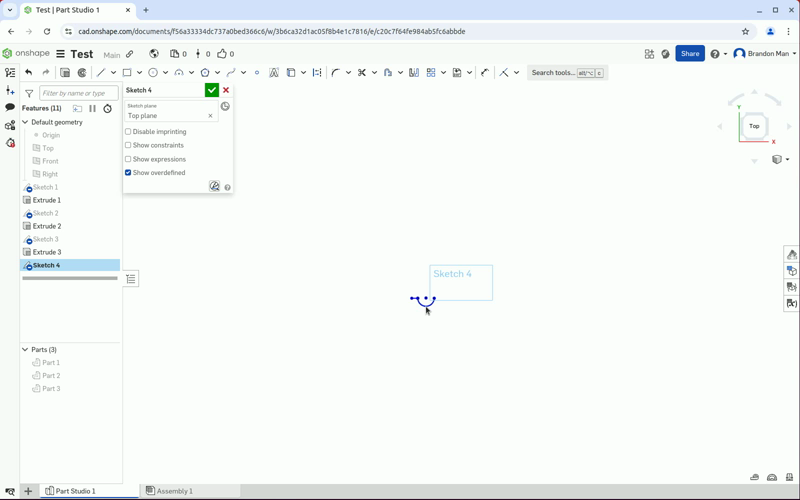
key(l)
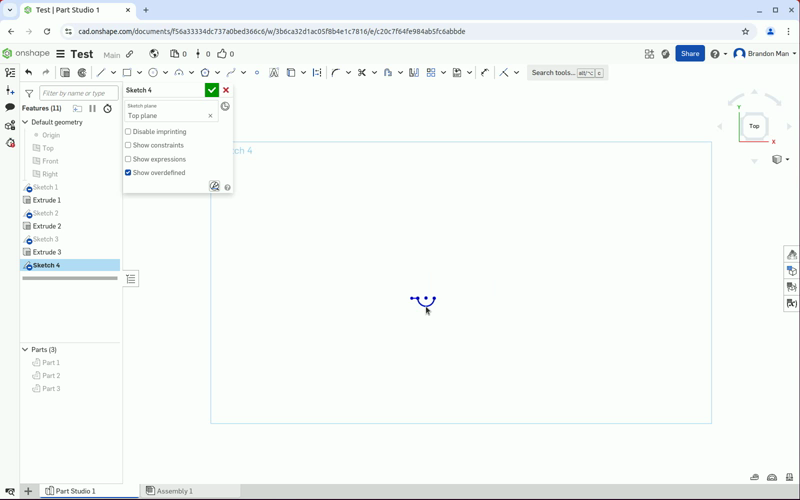
mouse_move(434, 298)
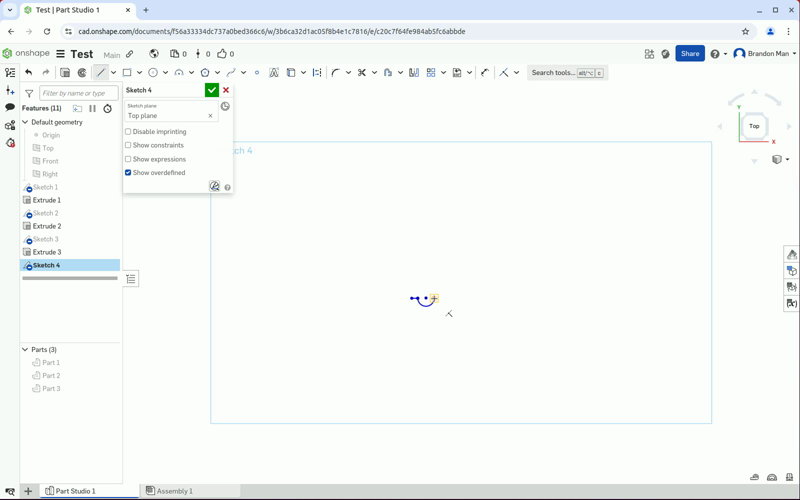
click(434, 298)
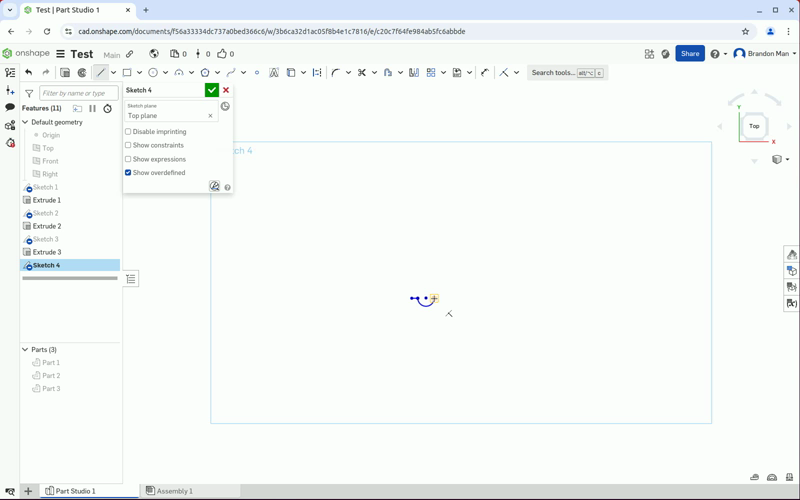
key_down(shift)
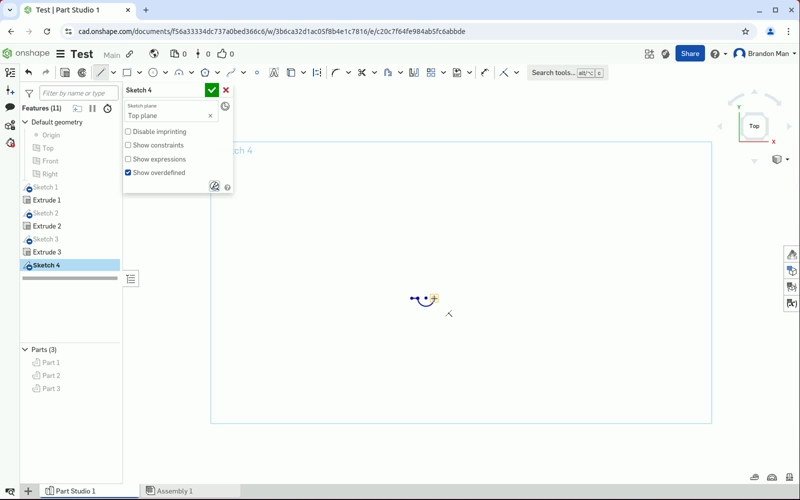
mouse_move(464, 298)
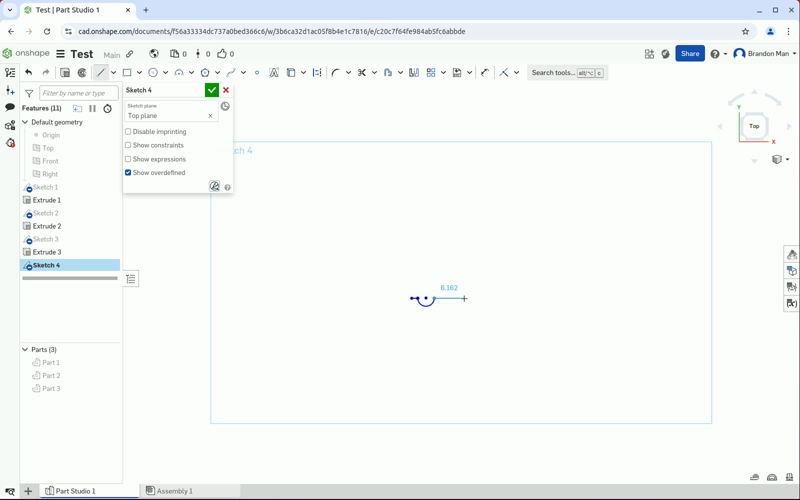
mouse_move(486, 298)
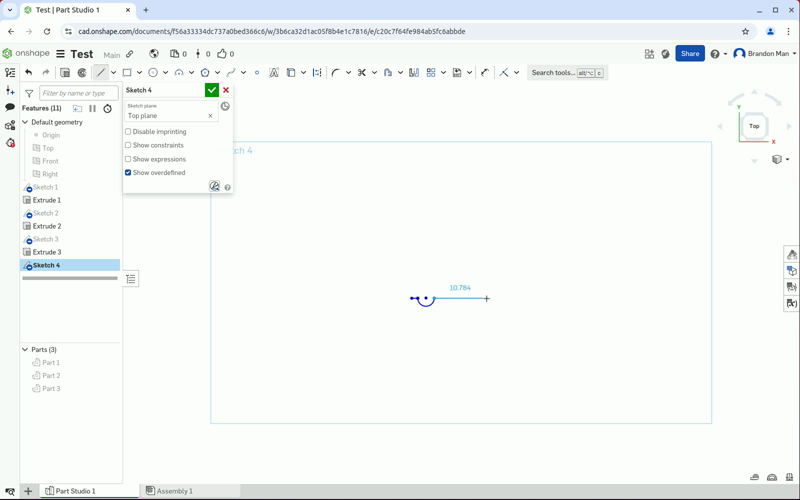
click(486, 298)
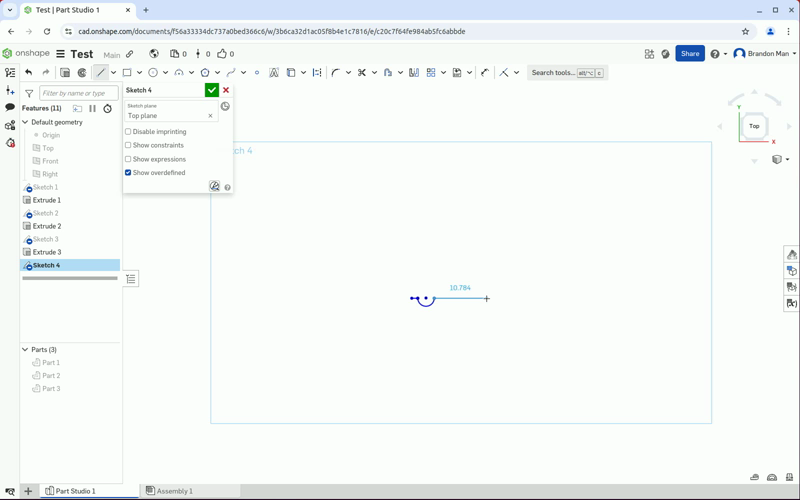
key_up(shift)
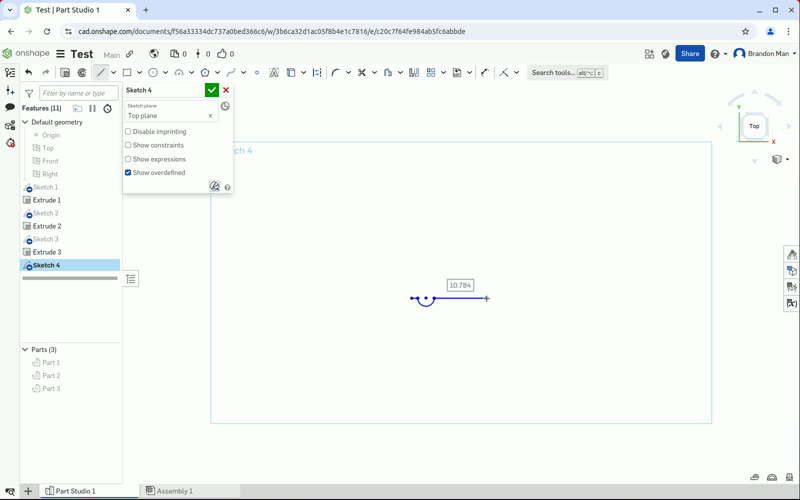
key(esc)
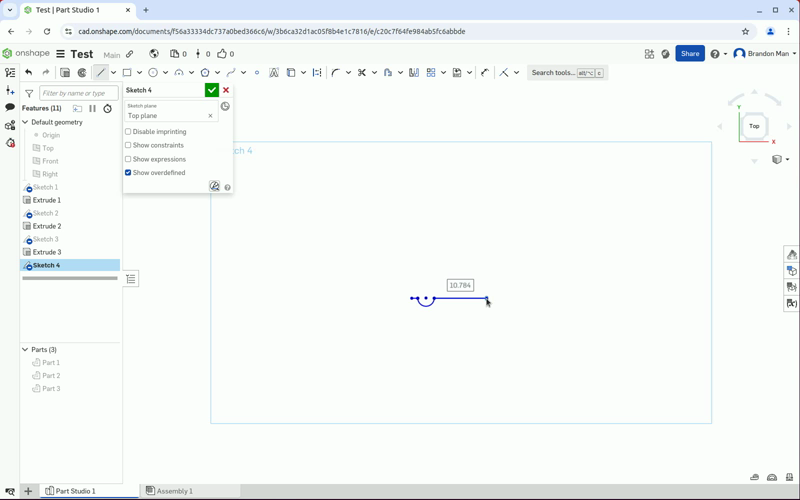
key(a)
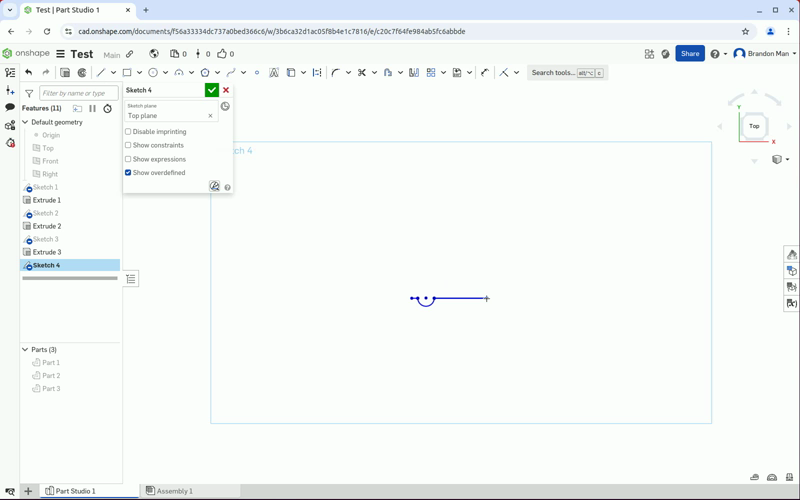
mouse_move(486, 298)
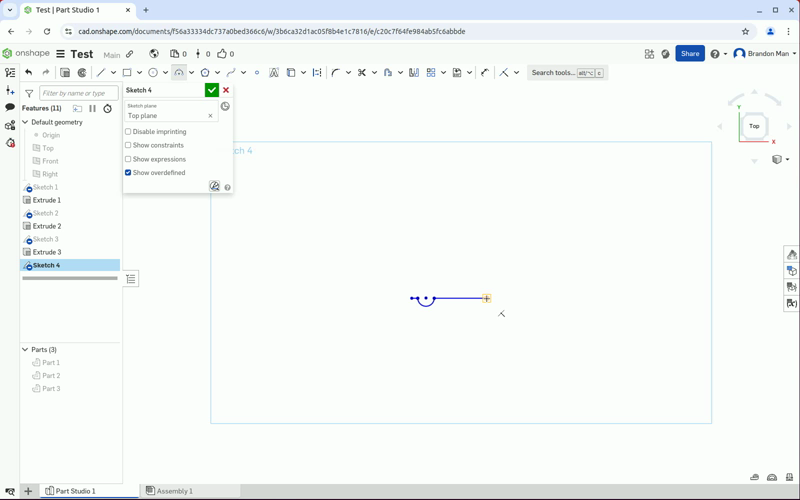
click(486, 298)
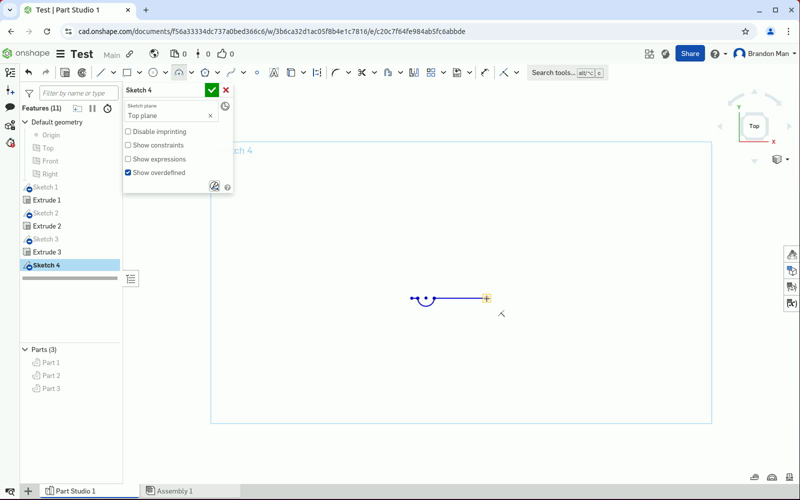
key_down(shift)
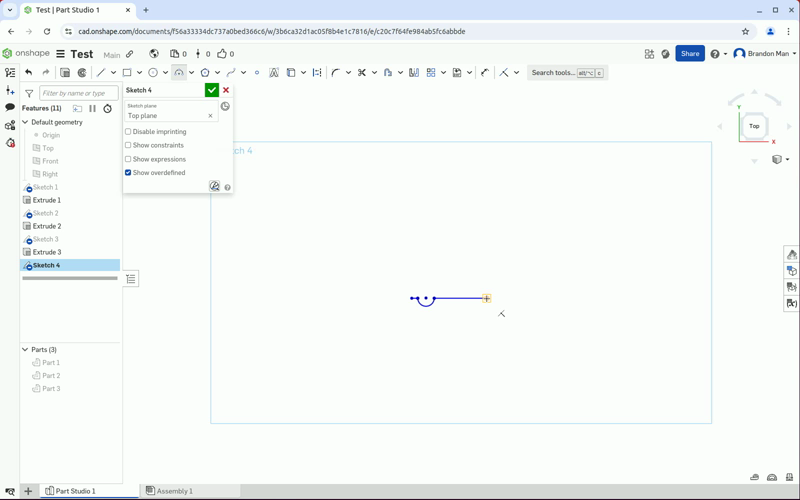
mouse_move(502, 298)
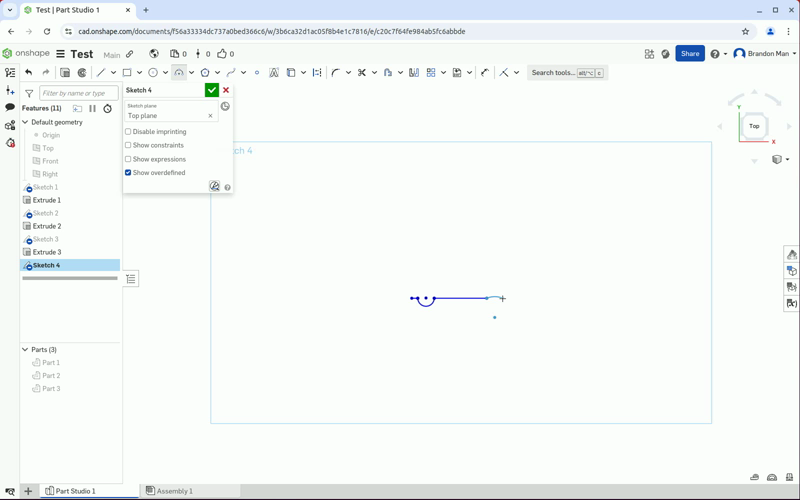
click(502, 298)
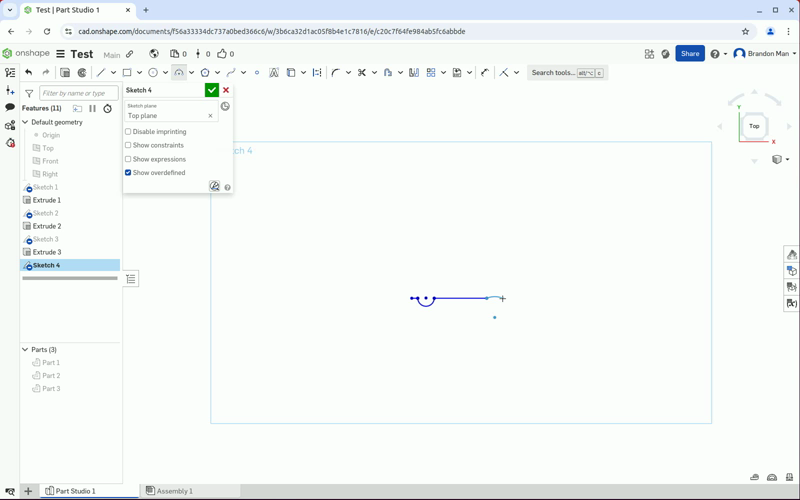
mouse_move(494, 306)
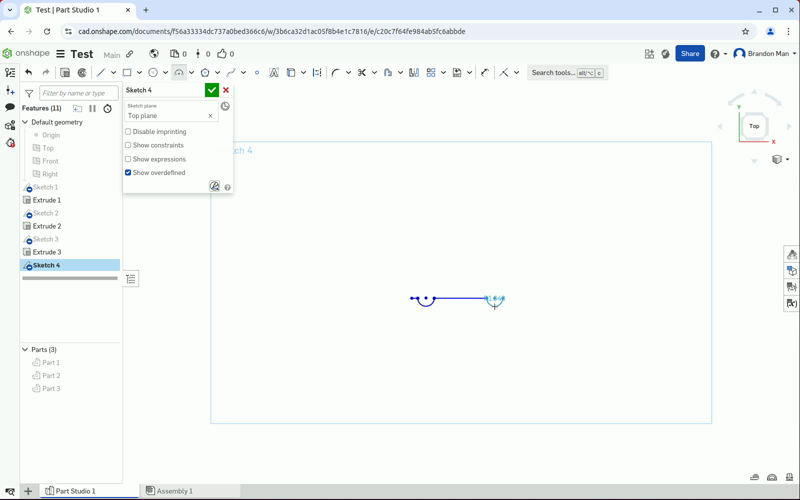
click(494, 306)
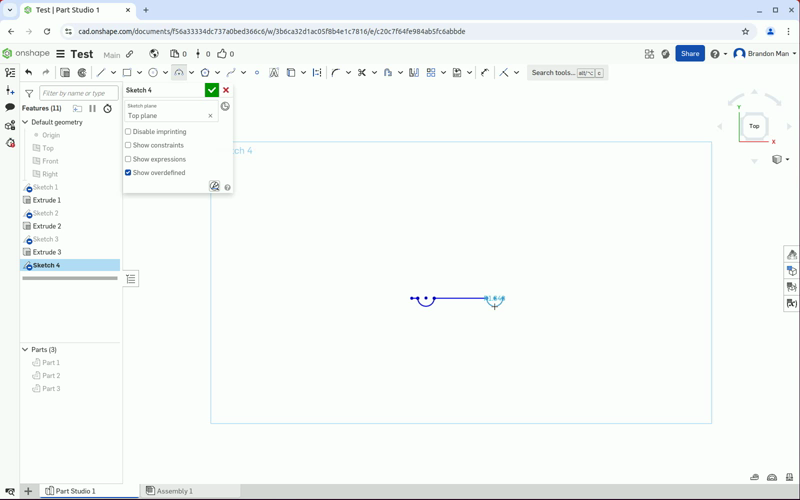
key_up(shift)
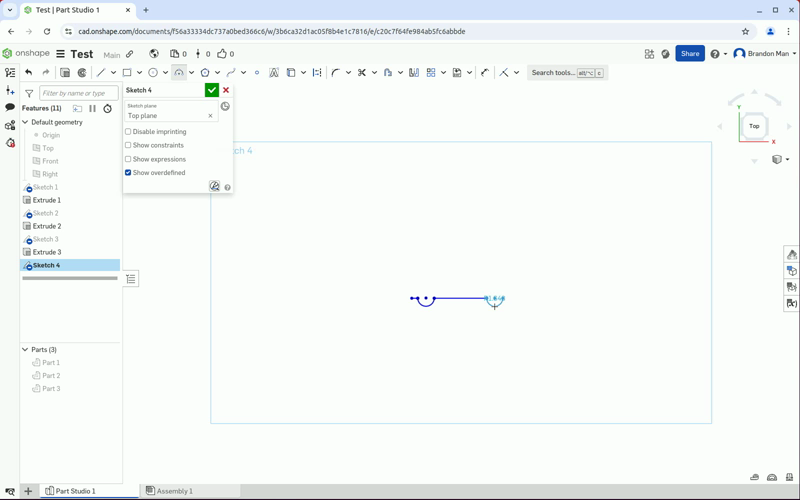
key(esc)
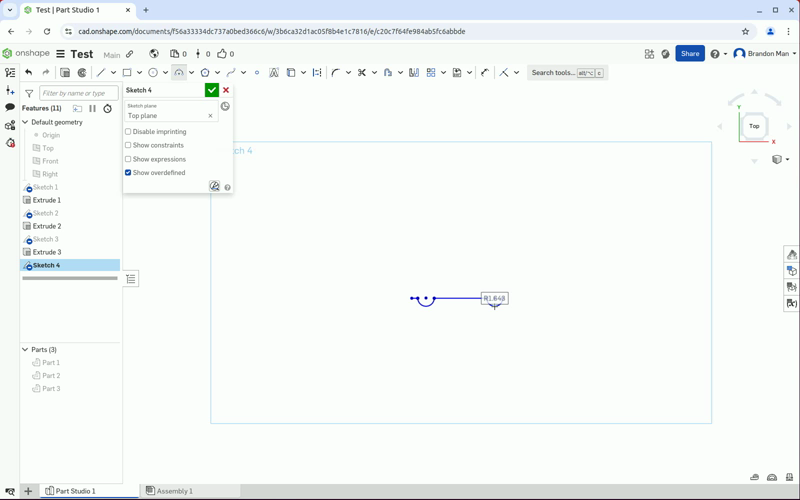
key(l)
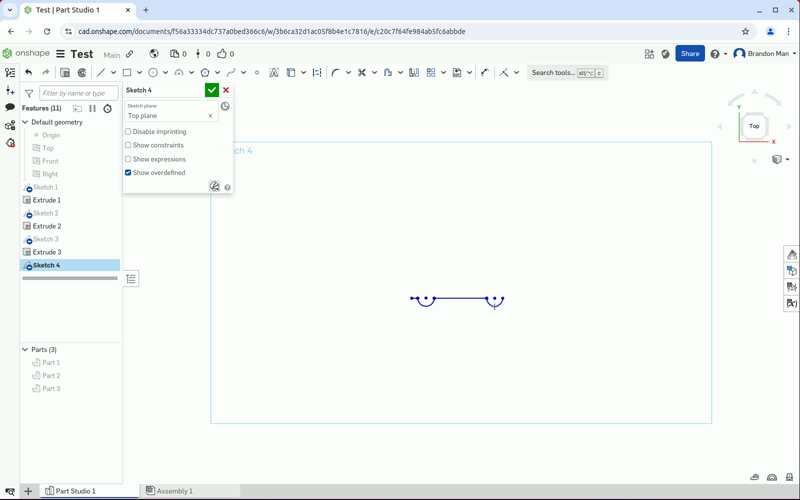
mouse_move(502, 298)
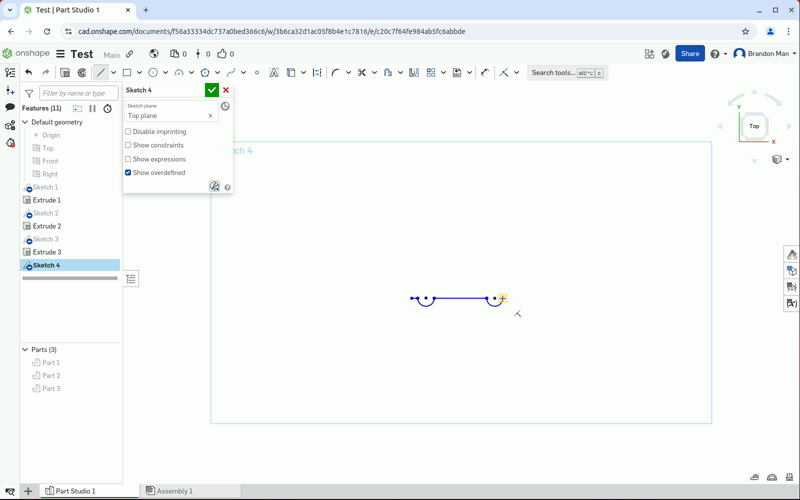
click(502, 298)
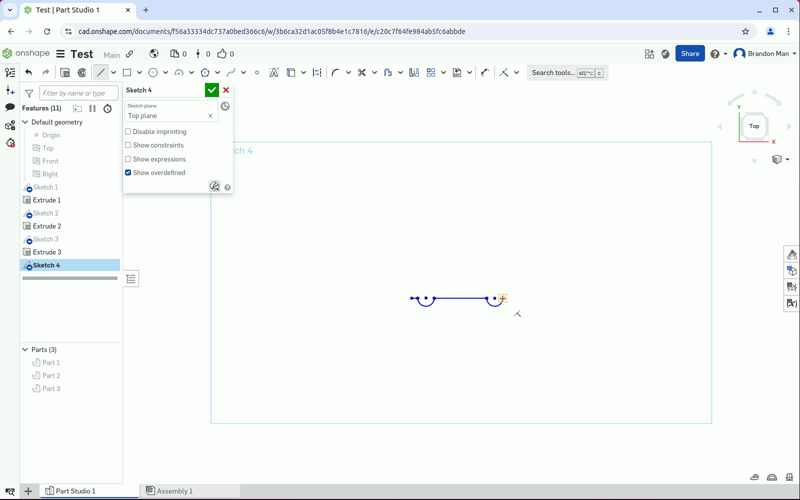
key_down(shift)
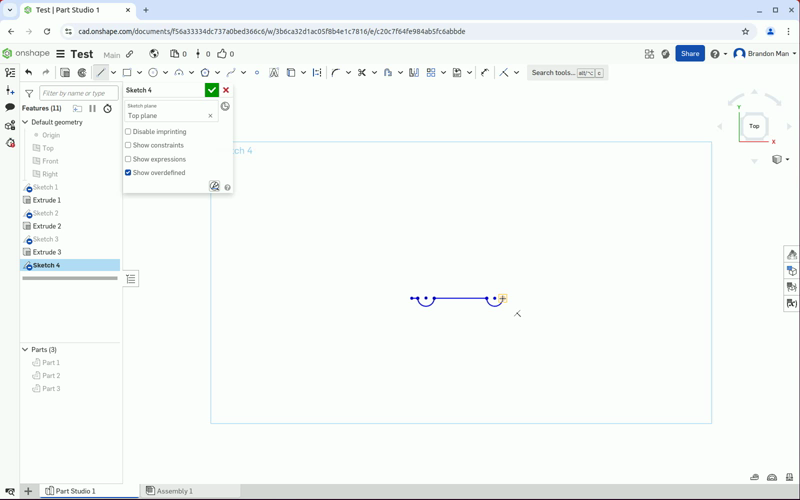
mouse_move(532, 298)
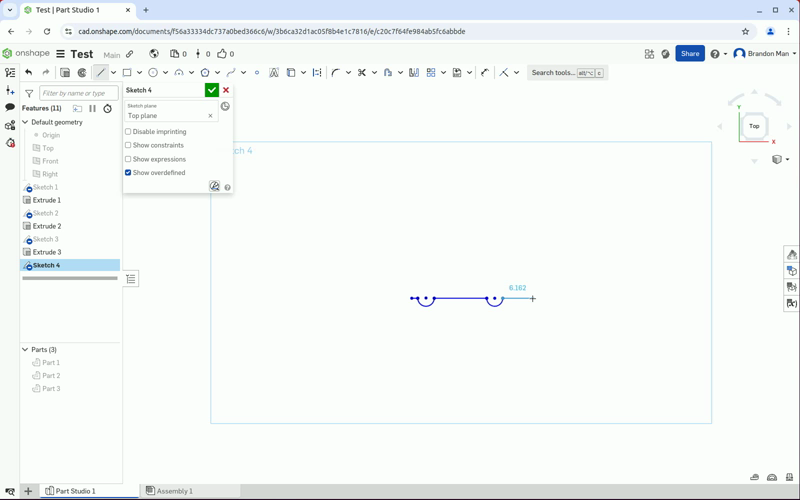
mouse_move(509, 298)
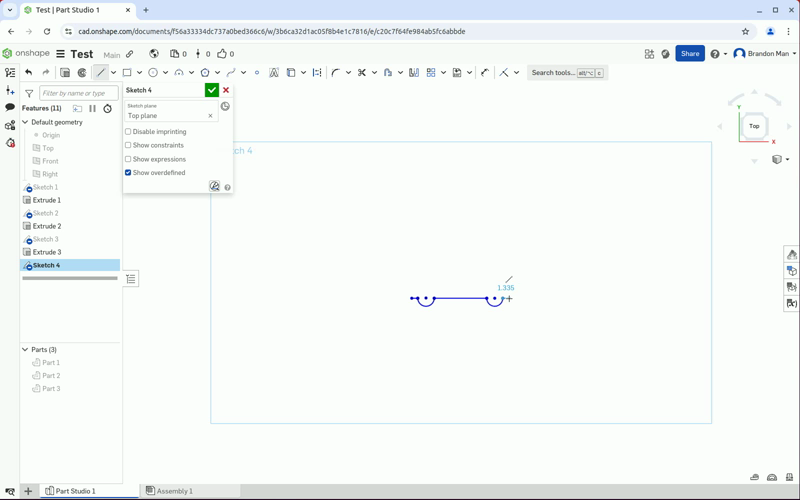
scroll(6)
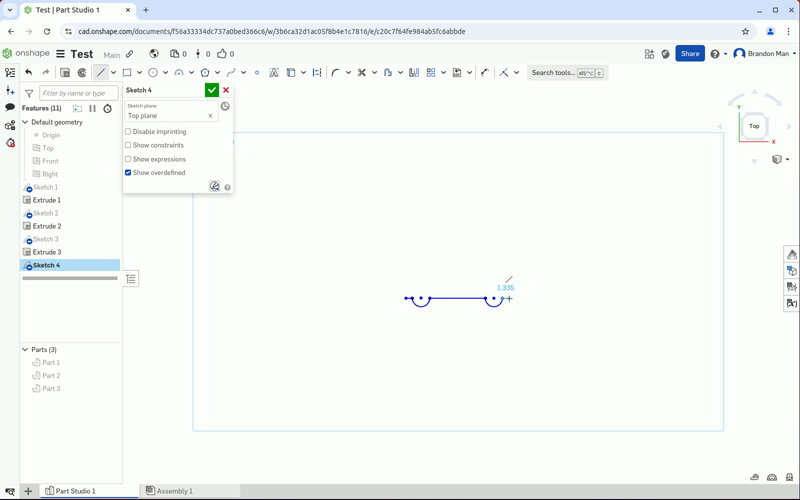
scroll(6)
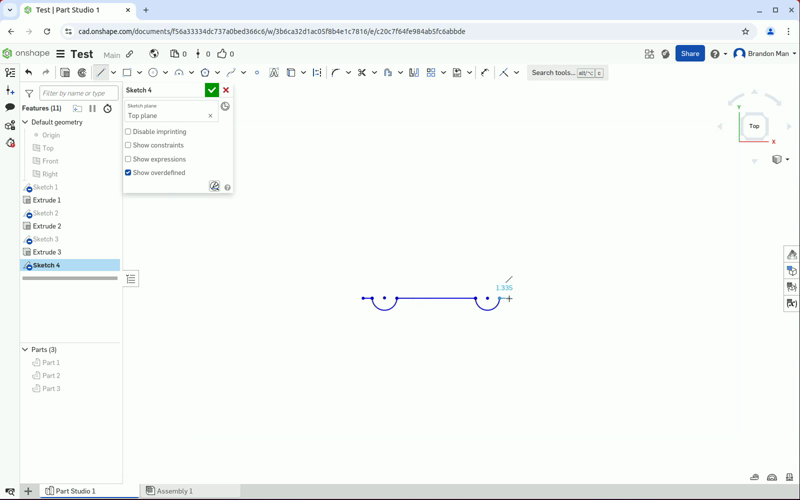
scroll(6)
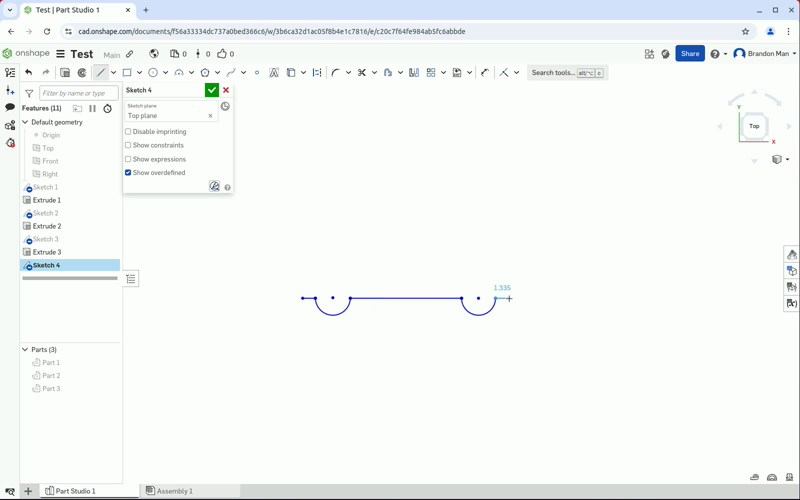
scroll(6)
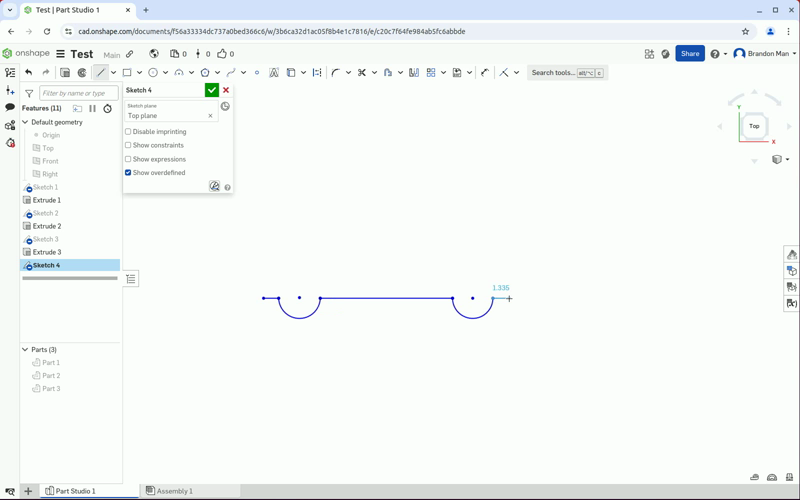
scroll(6)
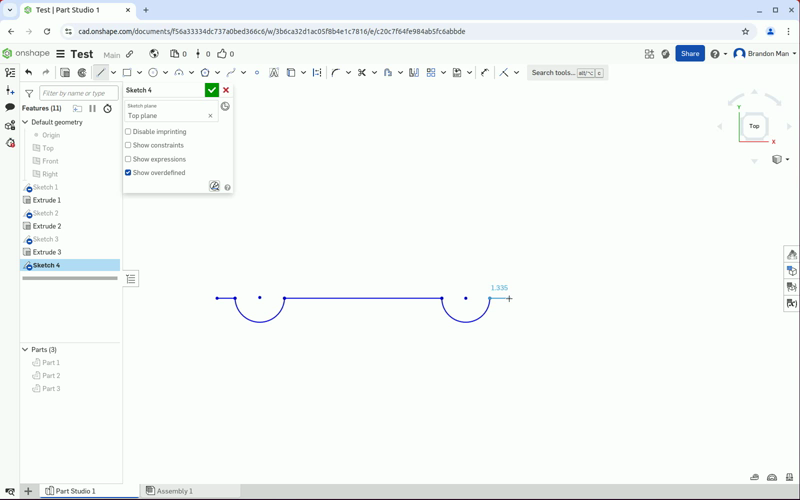
scroll(6)
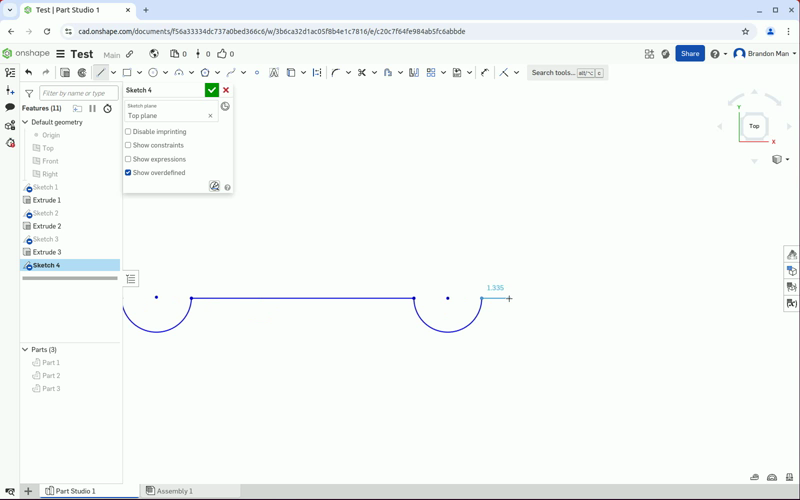
scroll(6)
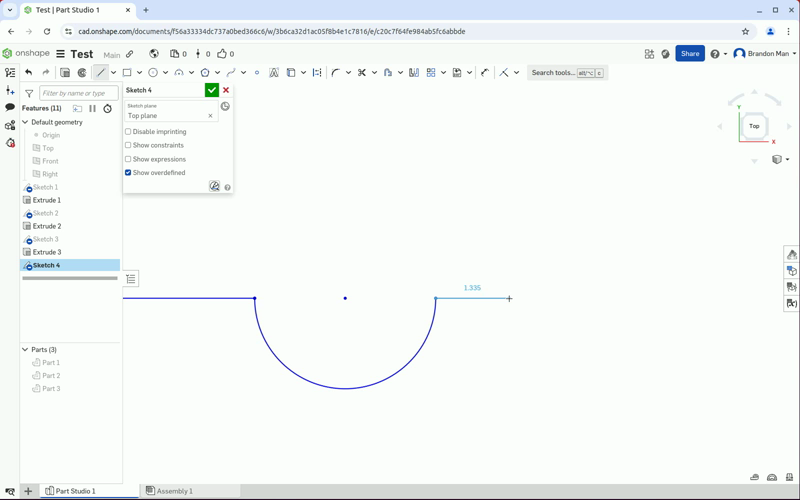
click(509, 298)
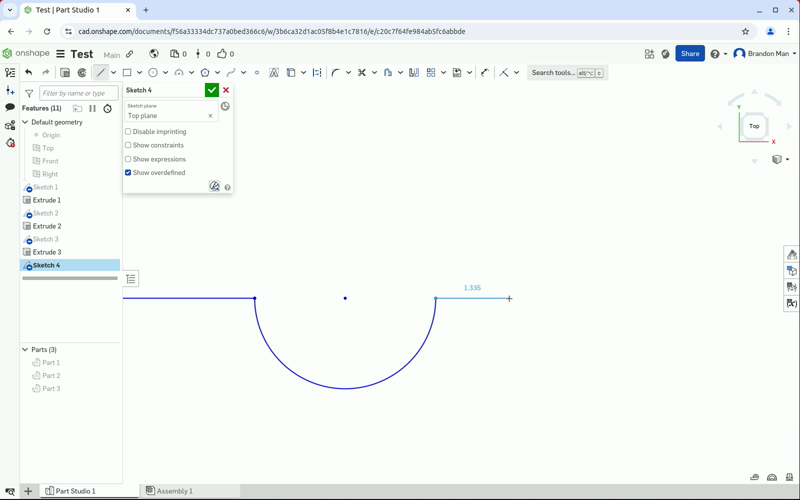
scroll(-6)
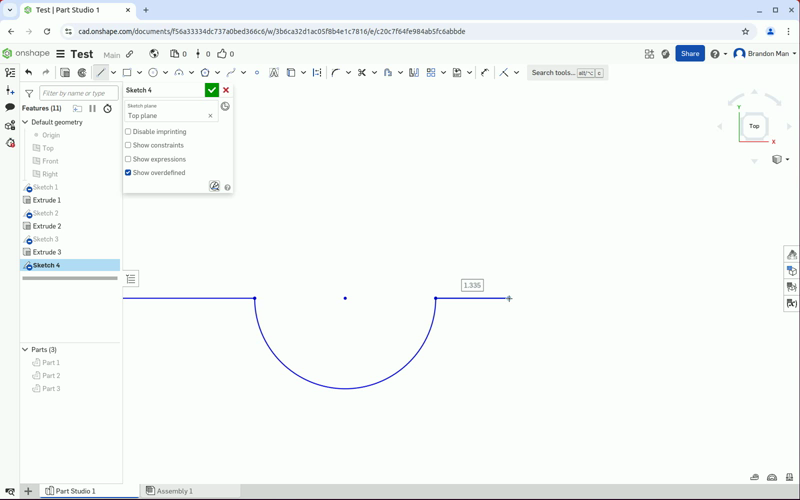
scroll(-6)
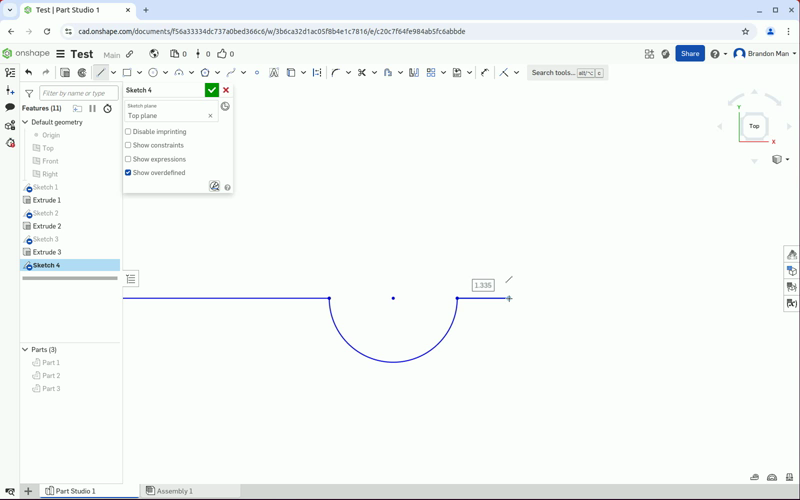
scroll(-6)
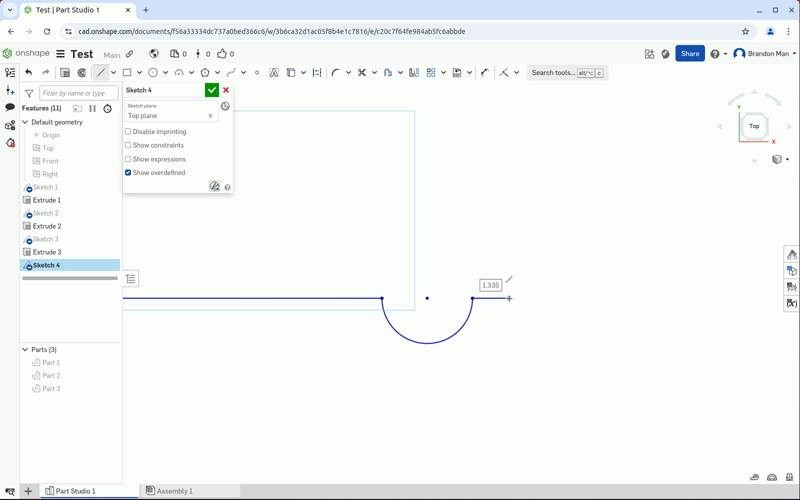
scroll(-6)
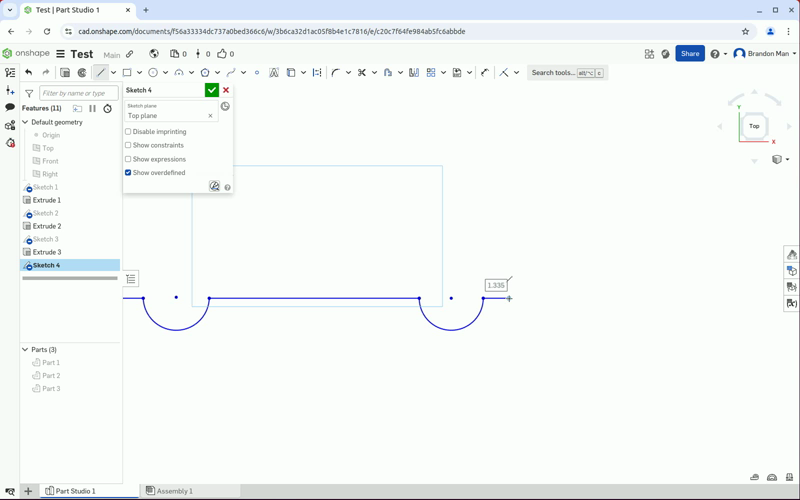
scroll(-6)
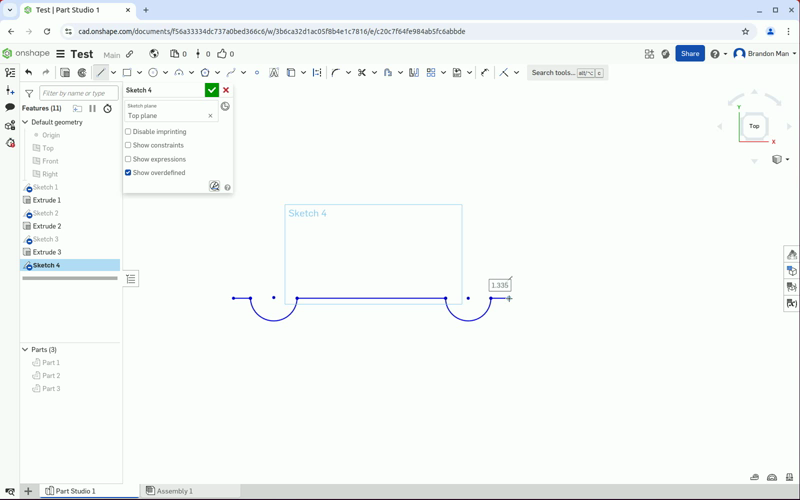
scroll(-6)
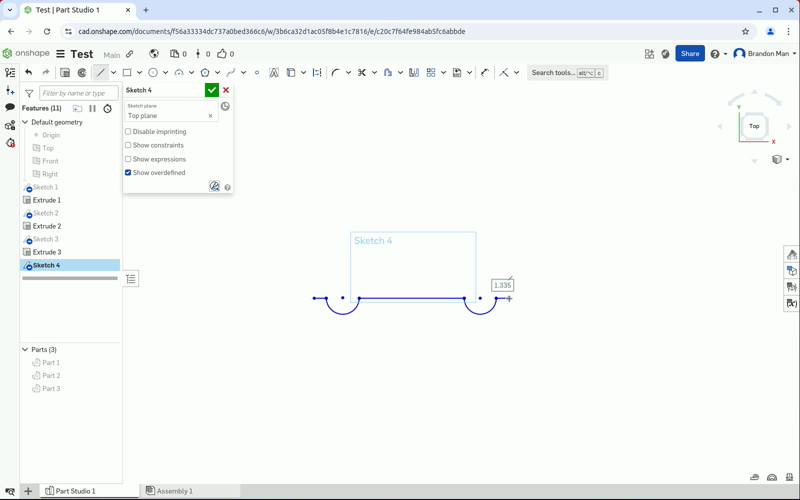
scroll(-6)
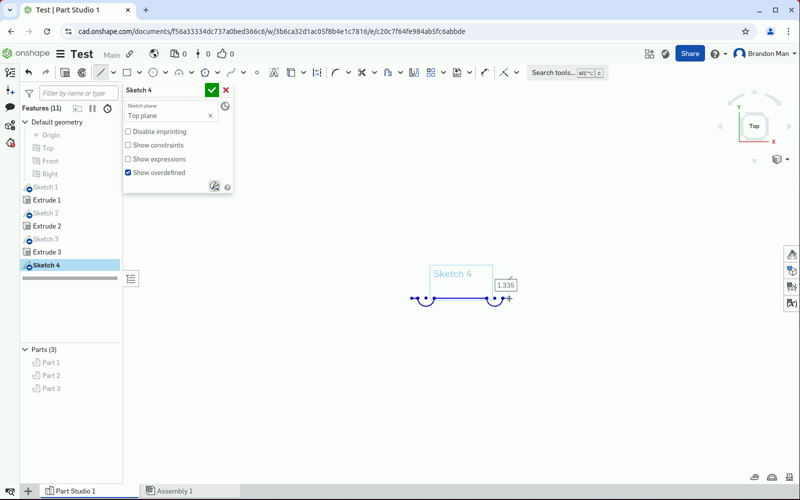
key_up(shift)
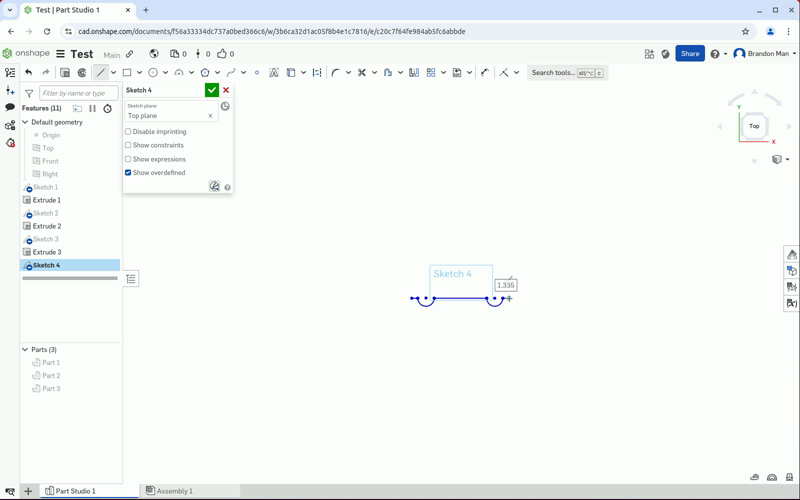
key_down(shift)
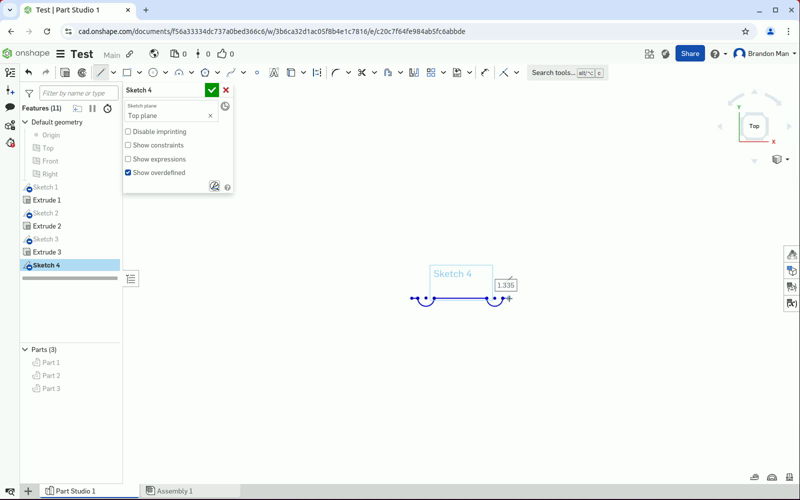
mouse_move(539, 298)
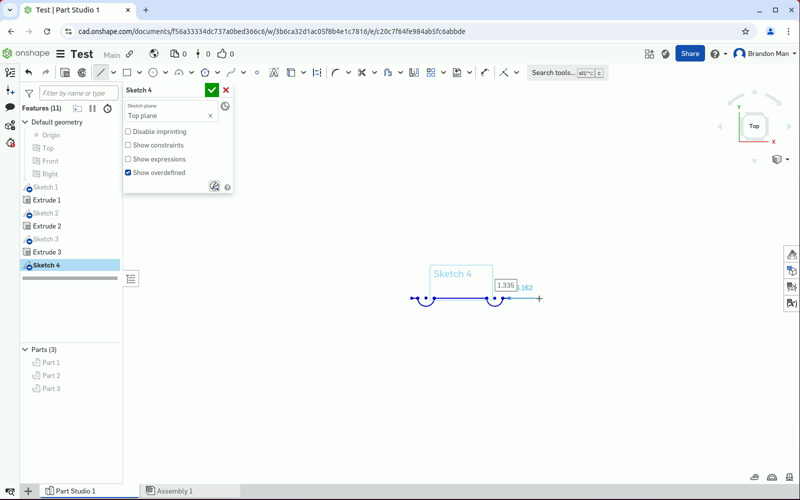
mouse_move(509, 267)
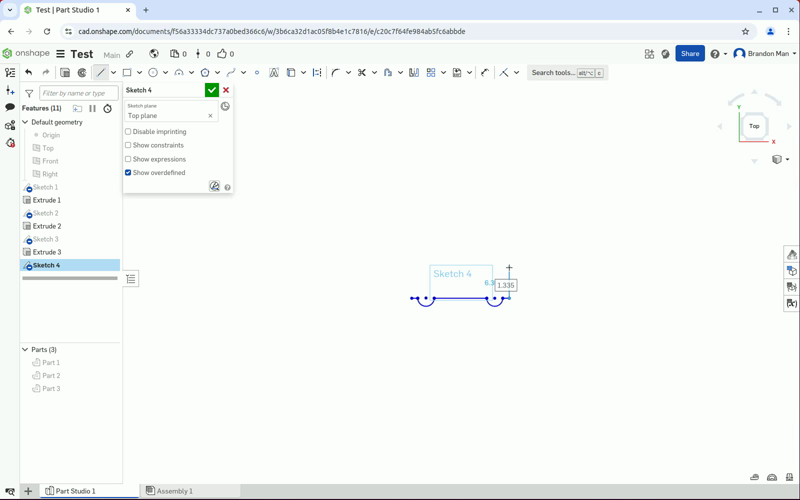
click(509, 267)
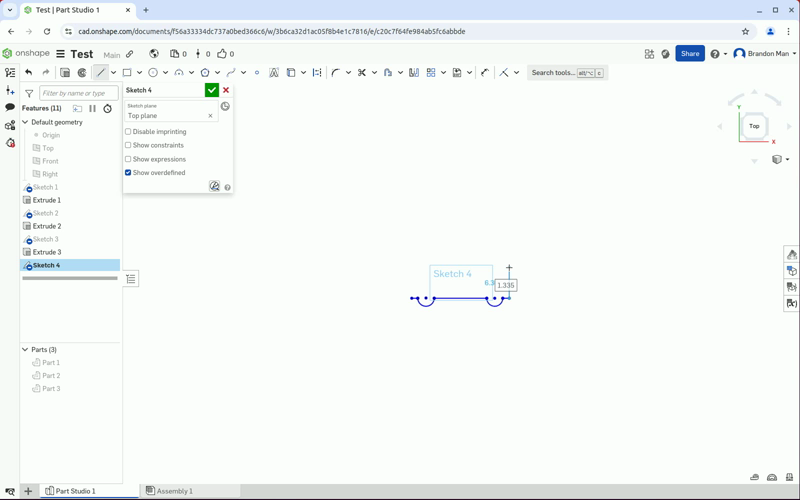
key_up(shift)
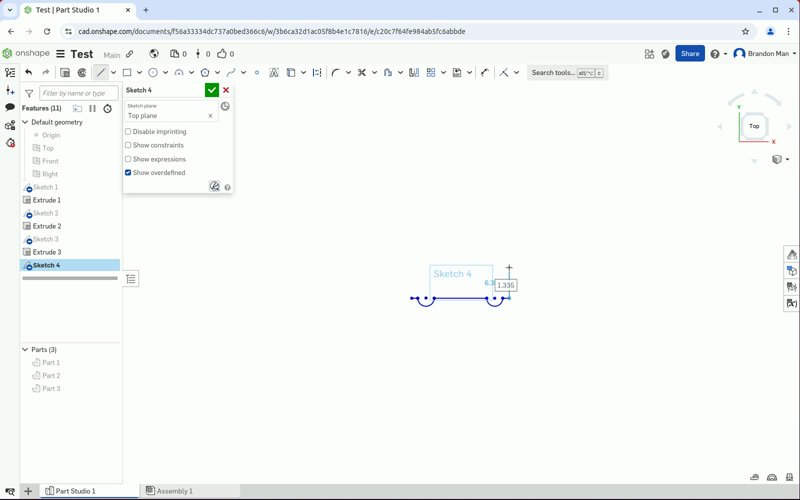
key_down(shift)
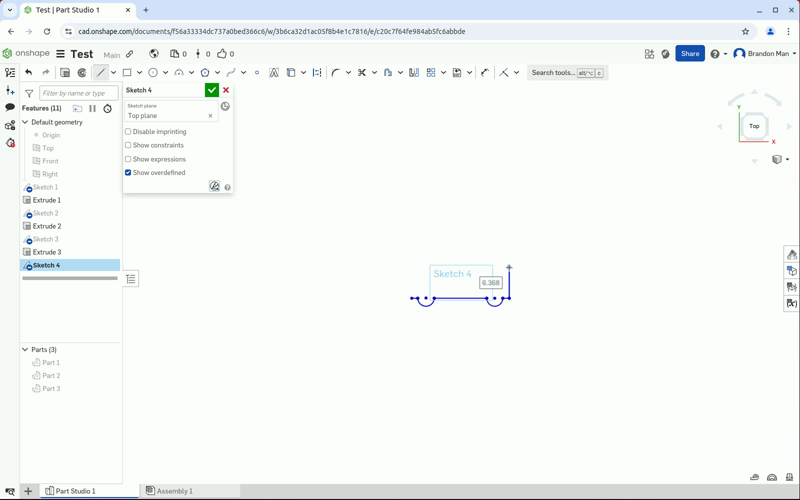
mouse_move(411, 267)
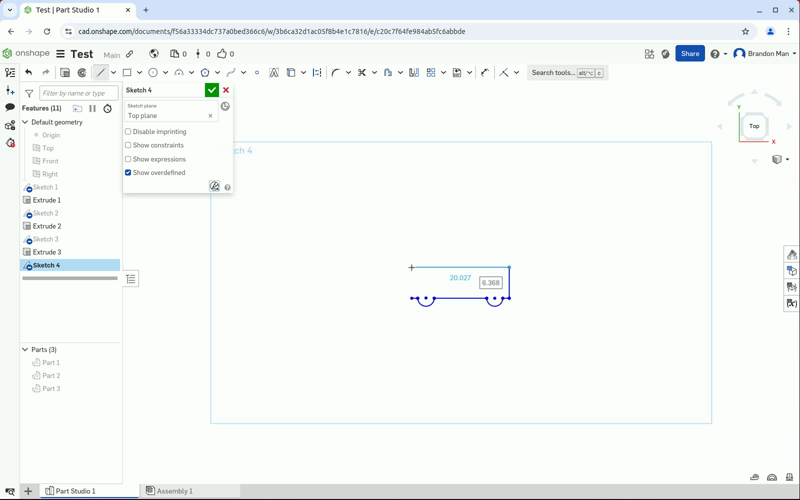
click(411, 267)
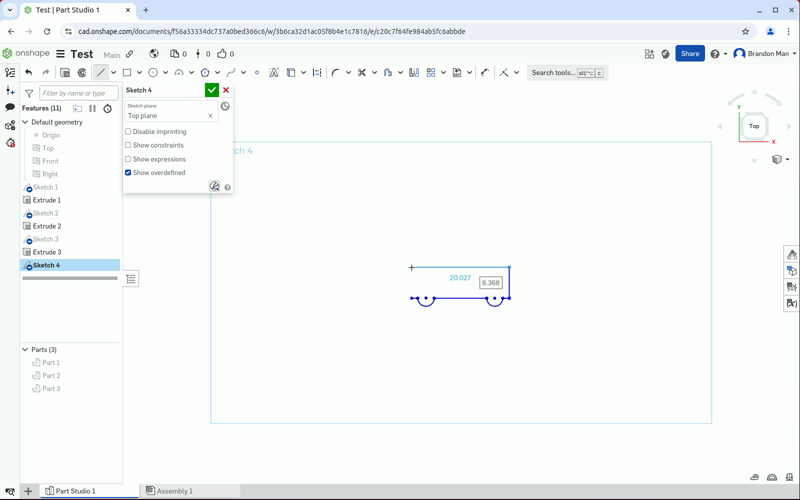
key_up(shift)
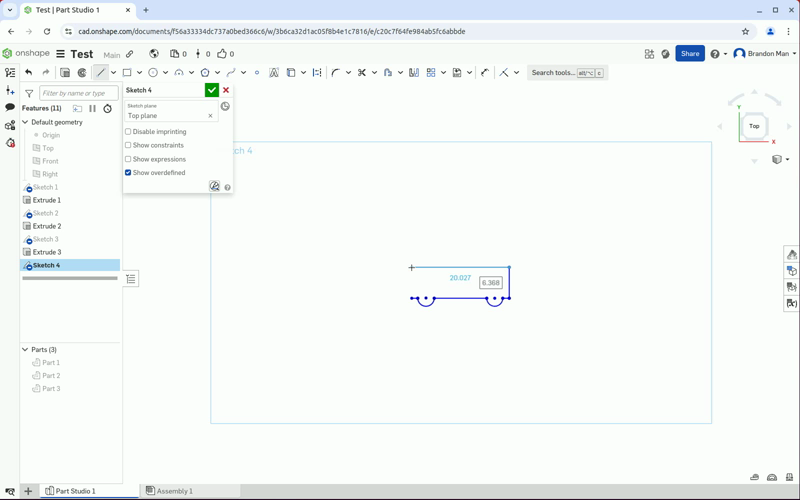
mouse_move(441, 267)
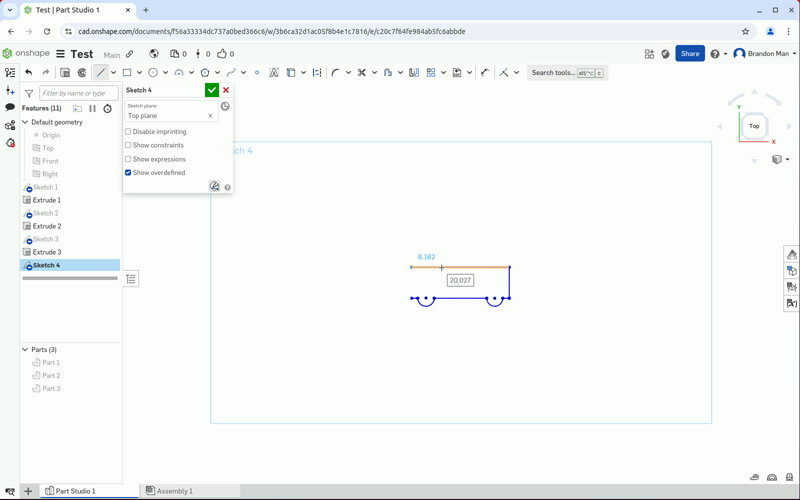
key_down(shift)
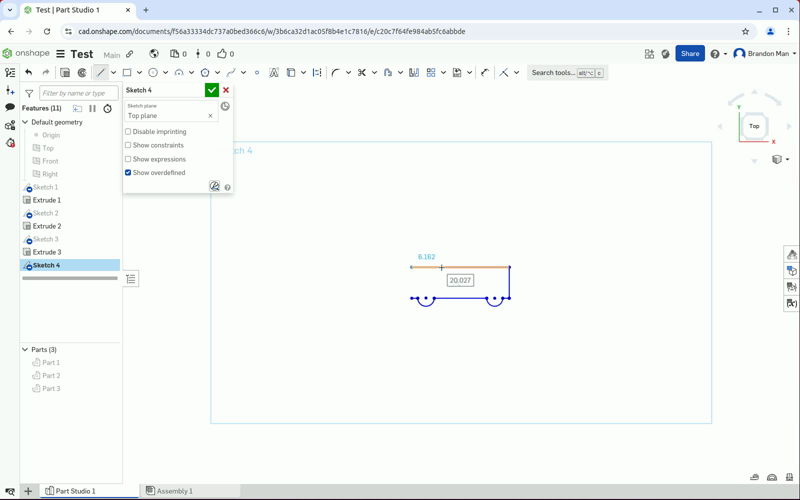
mouse_move(411, 298)
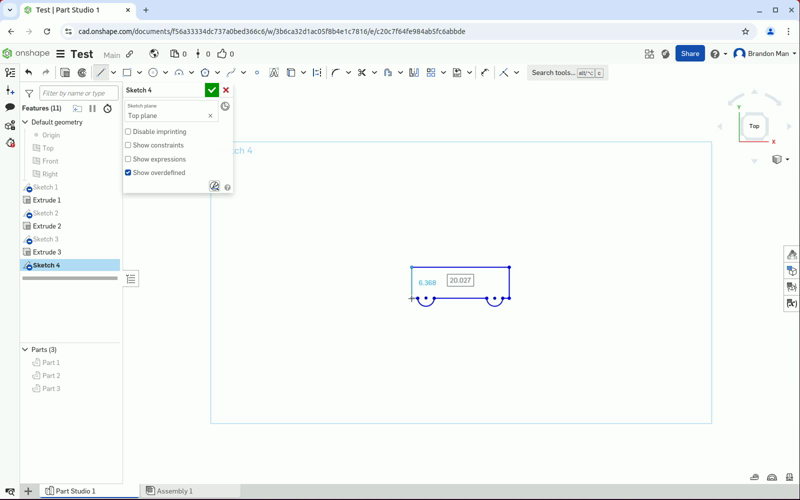
key_up(shift)
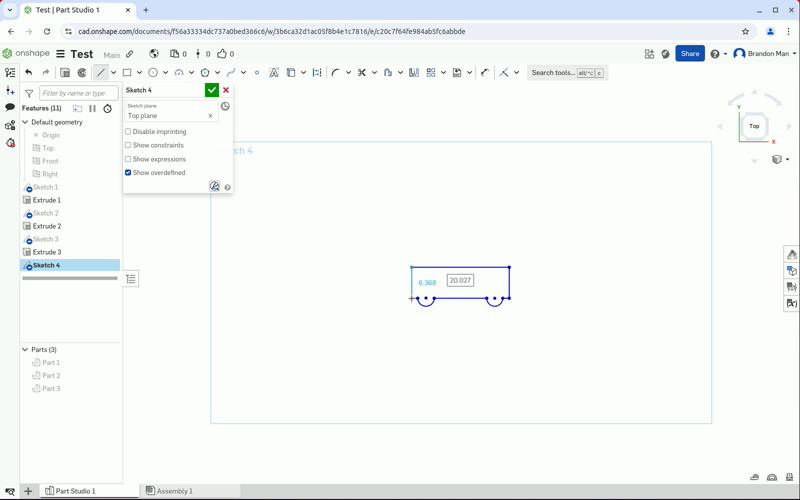
click(411, 298)
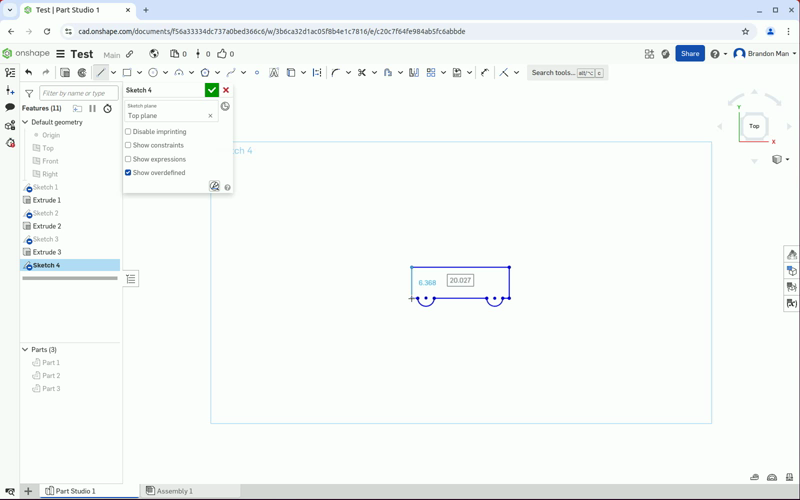
key(esc)
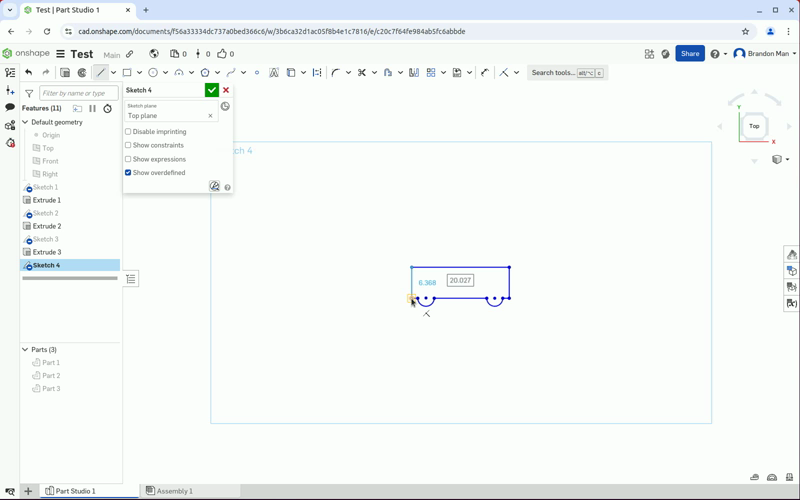
mouse_move(484, 293)
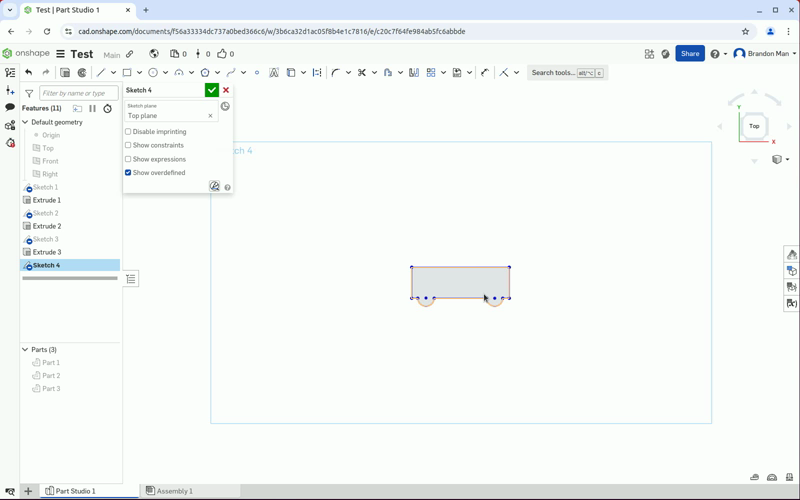
scroll(6)
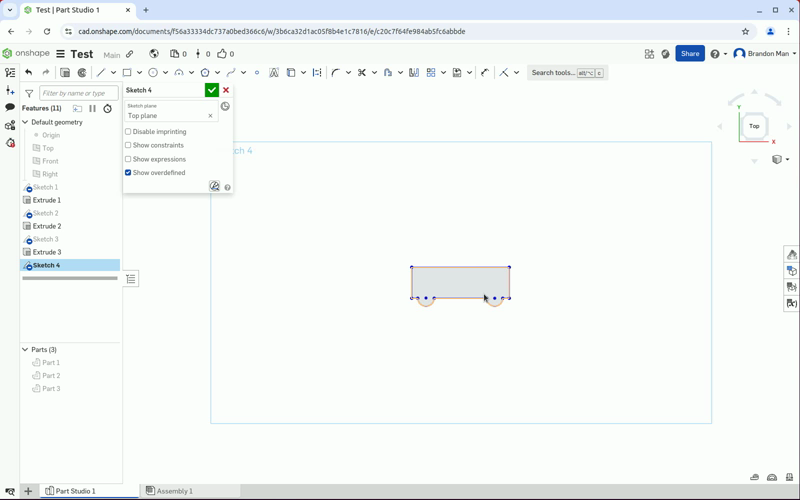
scroll(6)
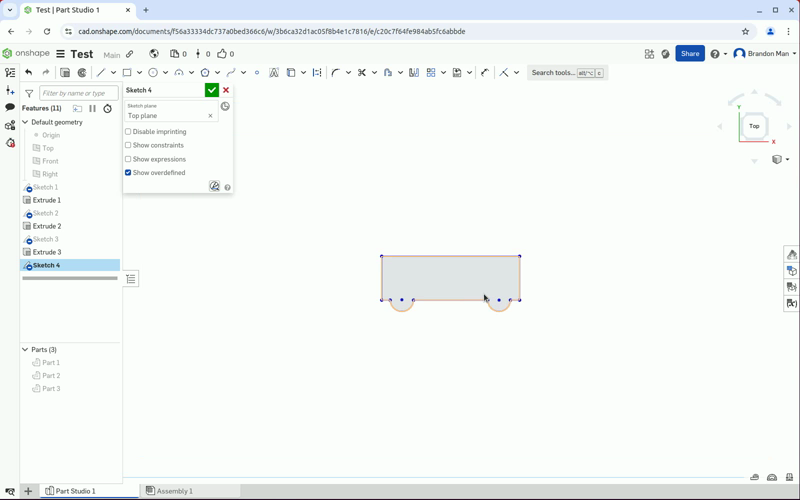
scroll(6)
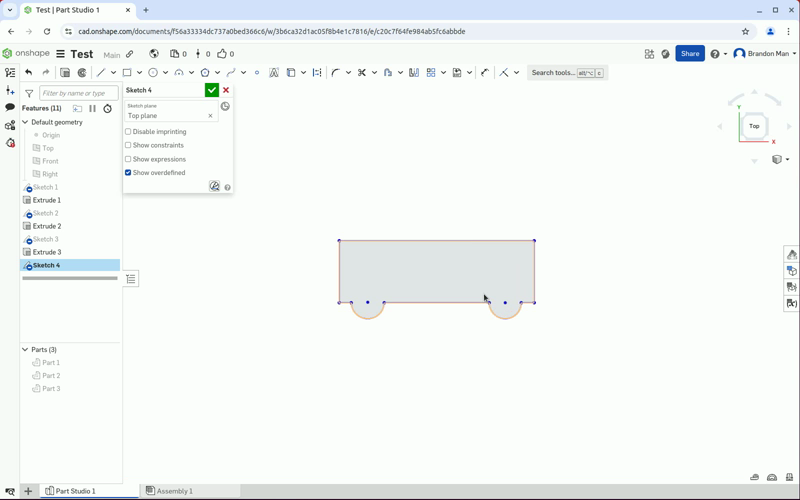
scroll(6)
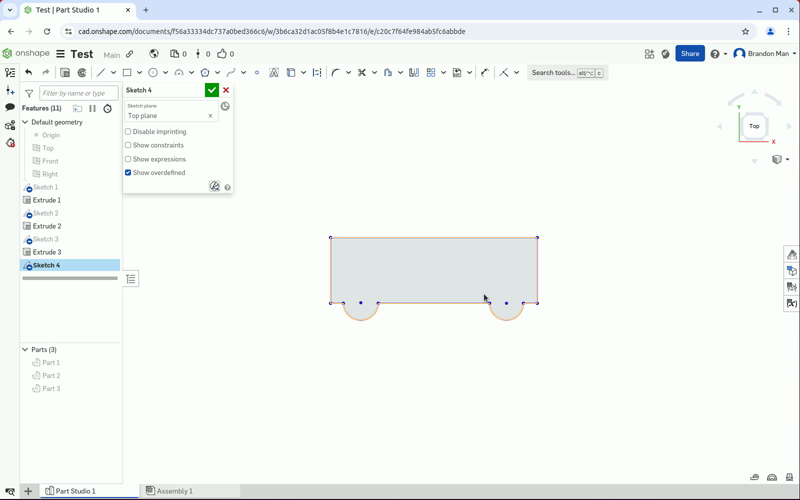
scroll(6)
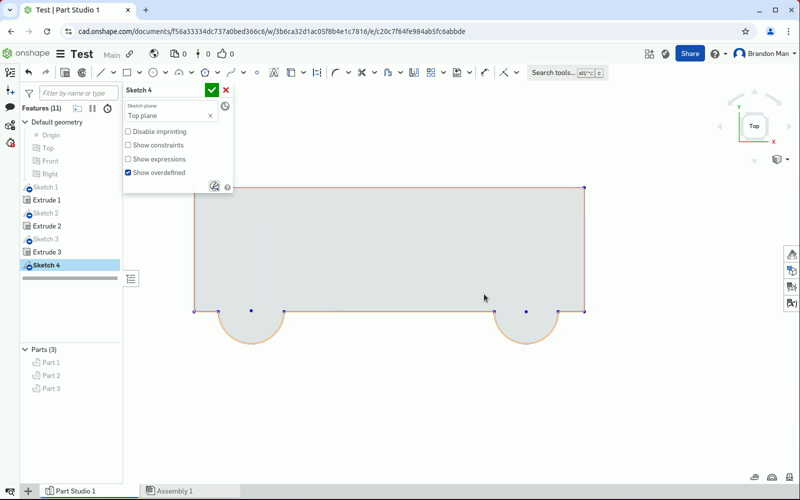
scroll(6)
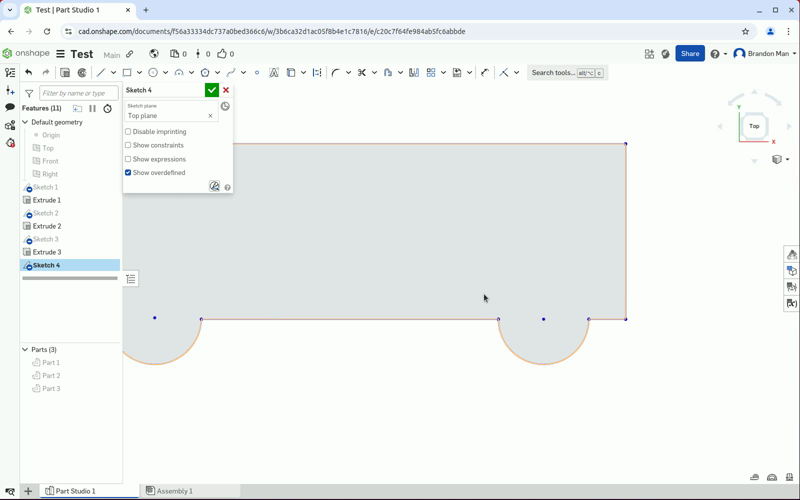
scroll(6)
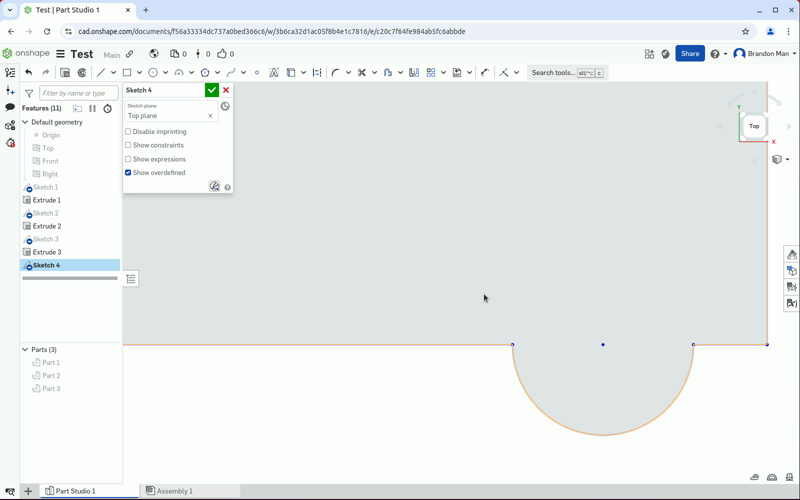
click(484, 293)
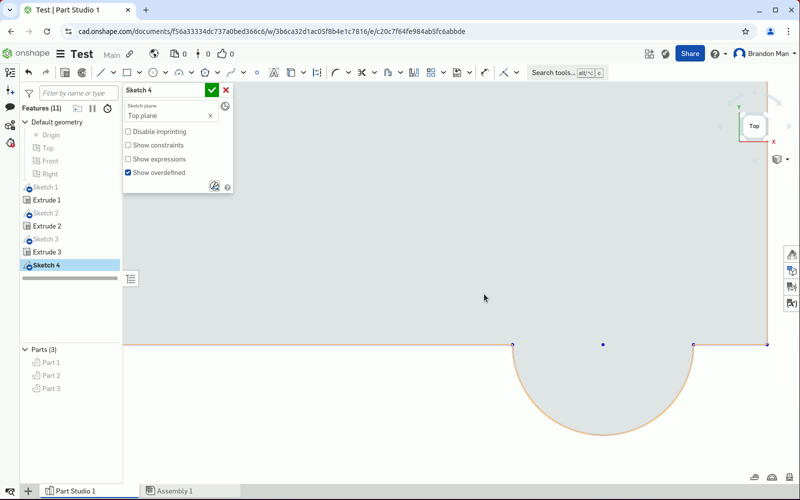
scroll(-6)
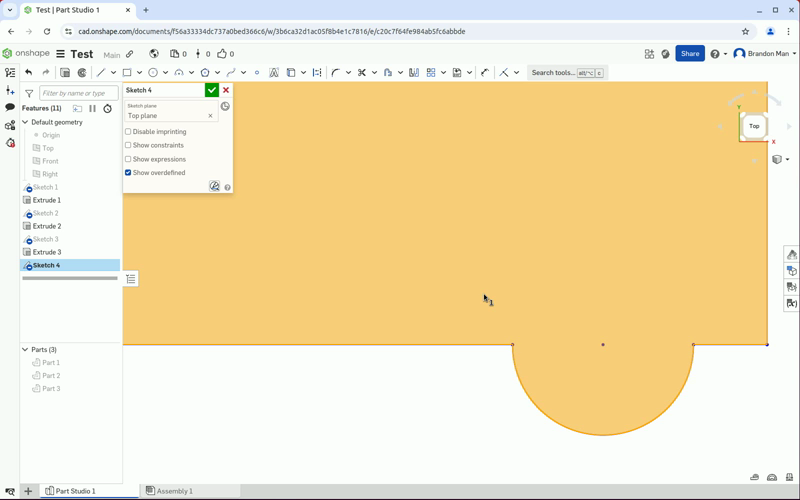
scroll(-6)
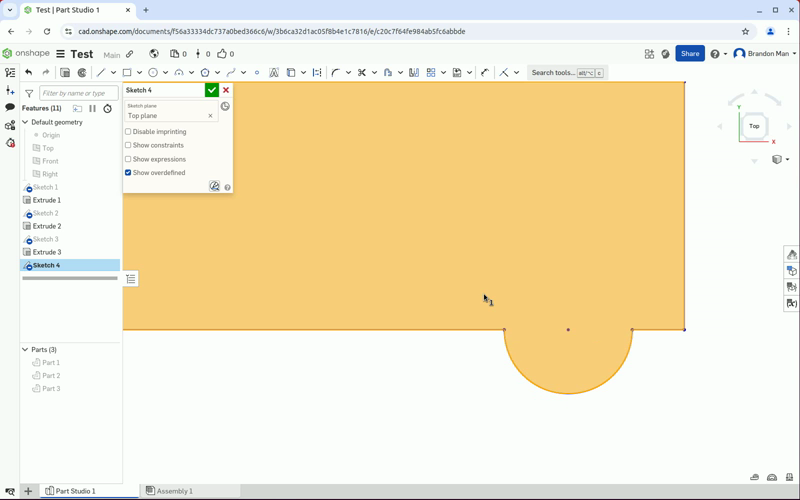
scroll(-6)
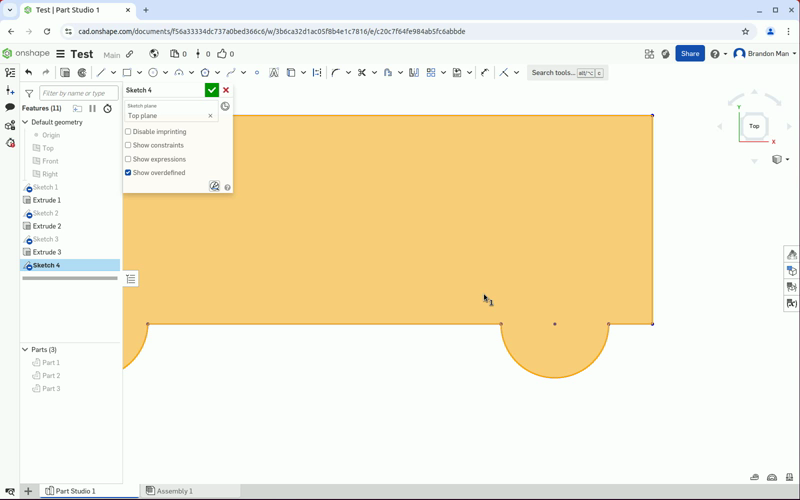
scroll(-6)
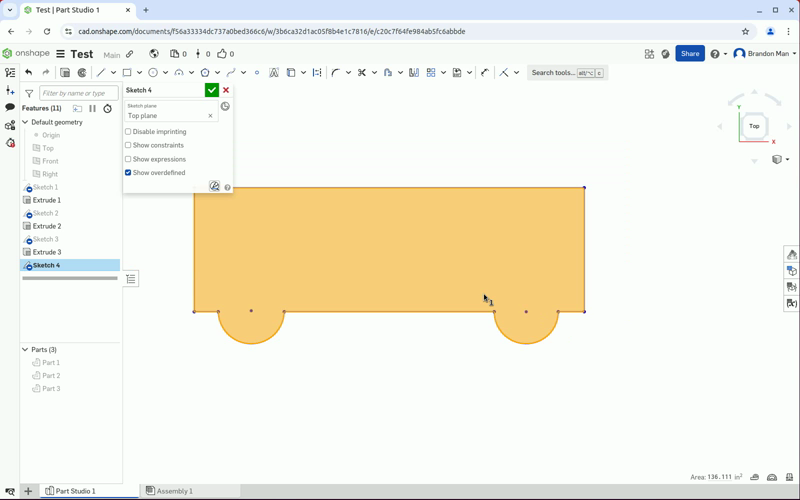
scroll(-6)
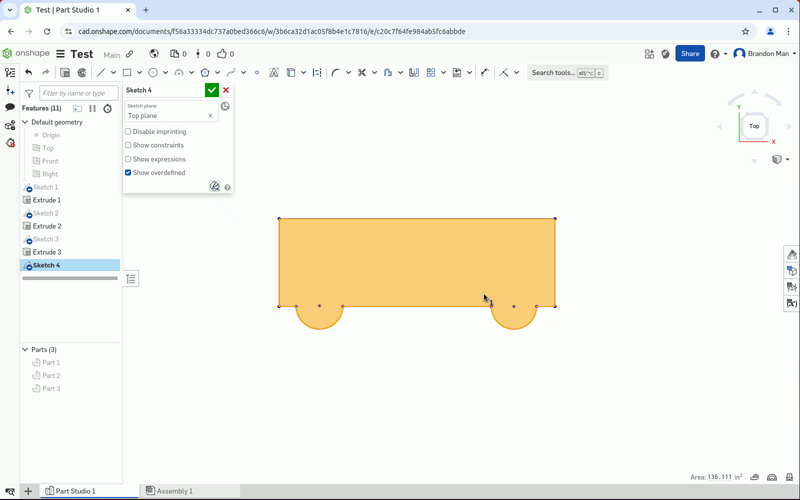
scroll(-6)
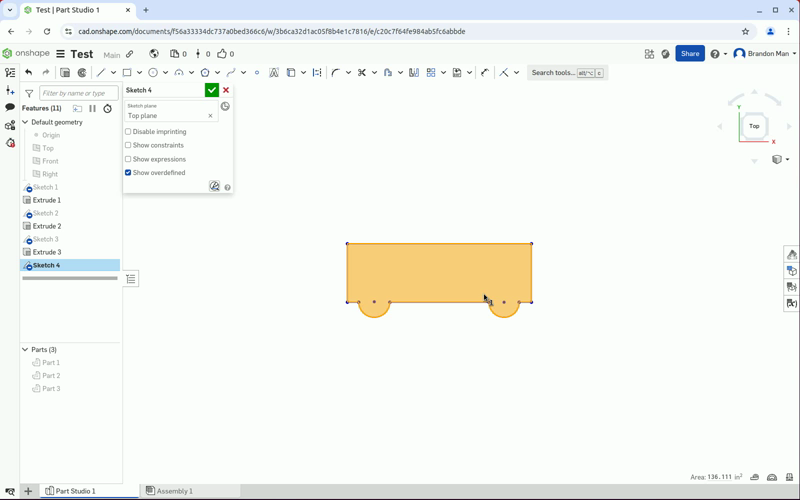
scroll(-6)
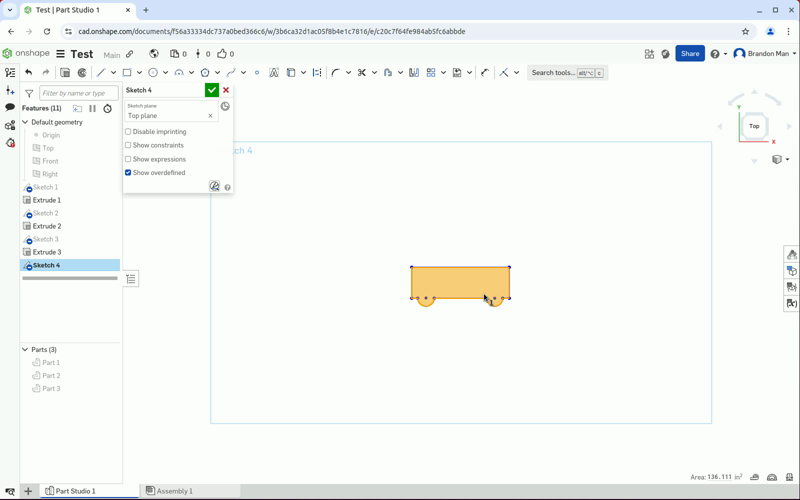
mouse_move(73, 352)
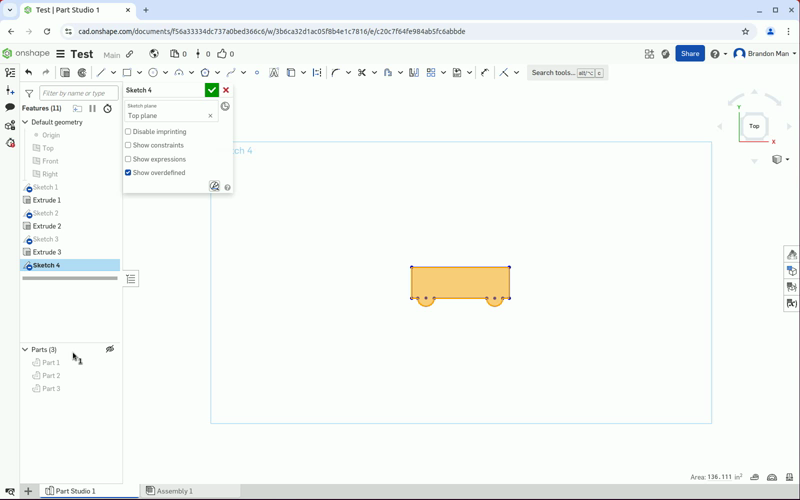
key(shift+y)
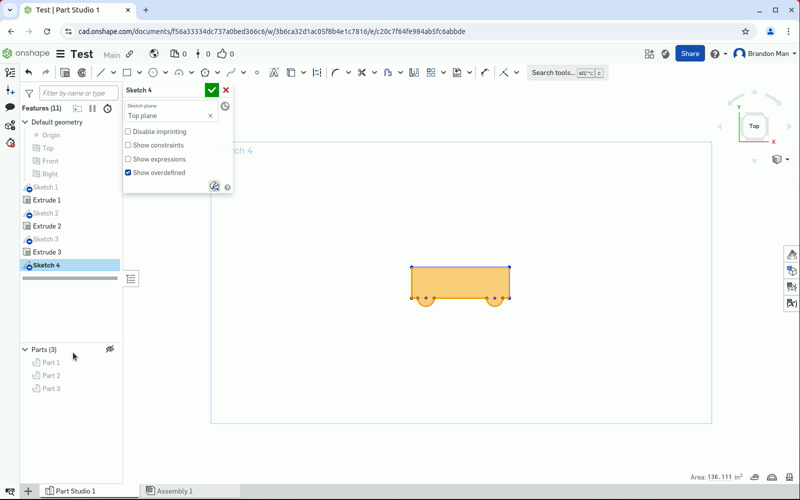
key(shift+e)
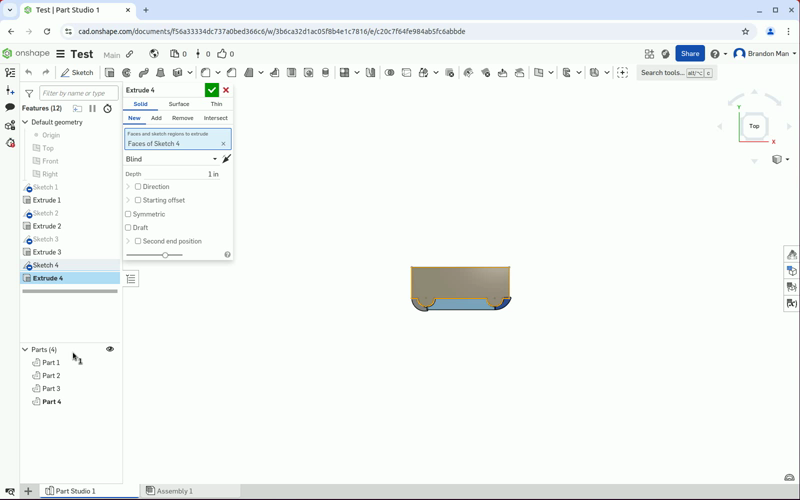
mouse_move(143, 106)
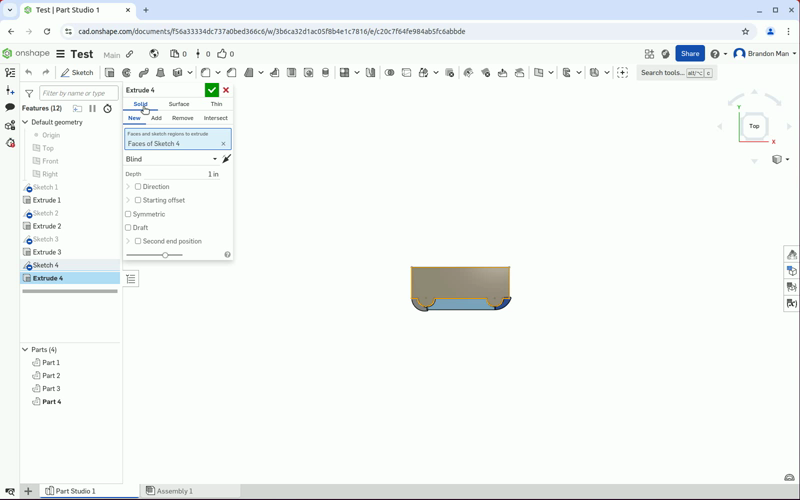
click(143, 106)
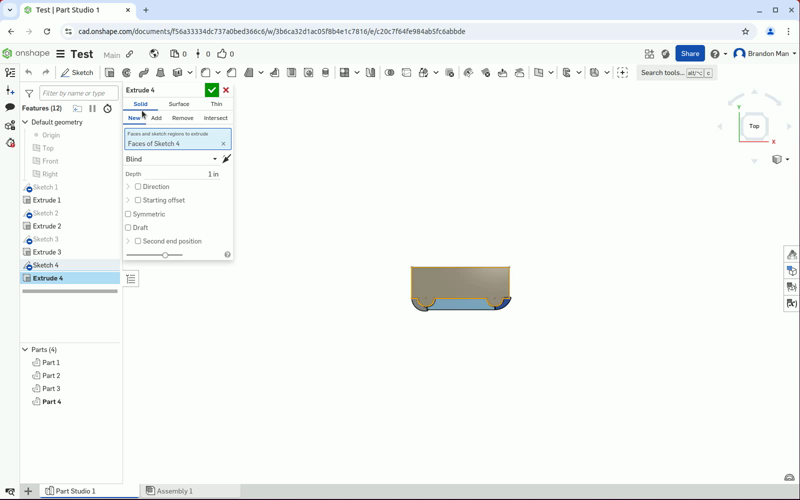
mouse_move(137, 120)
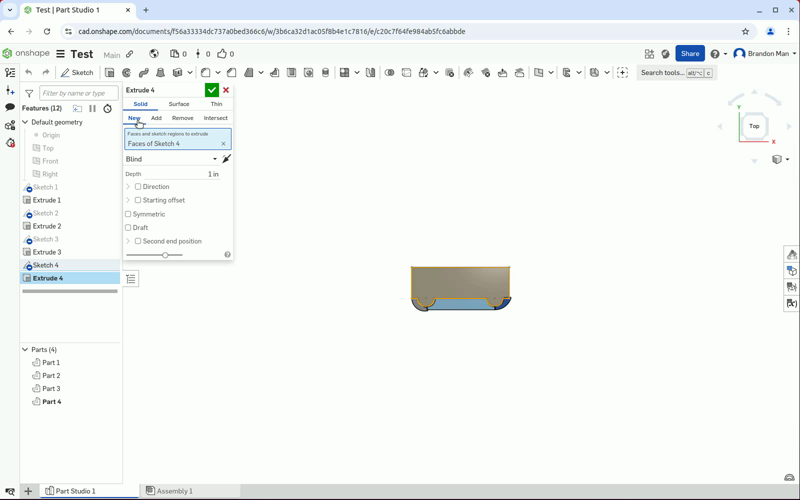
click(137, 120)
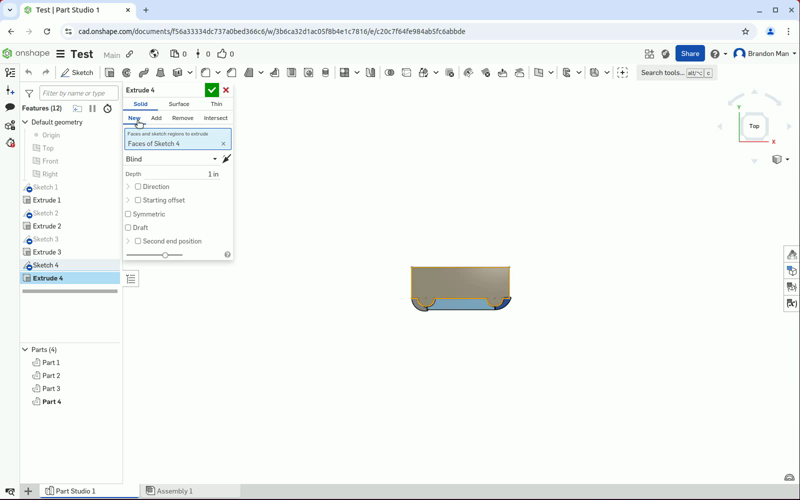
key(tab, 4)
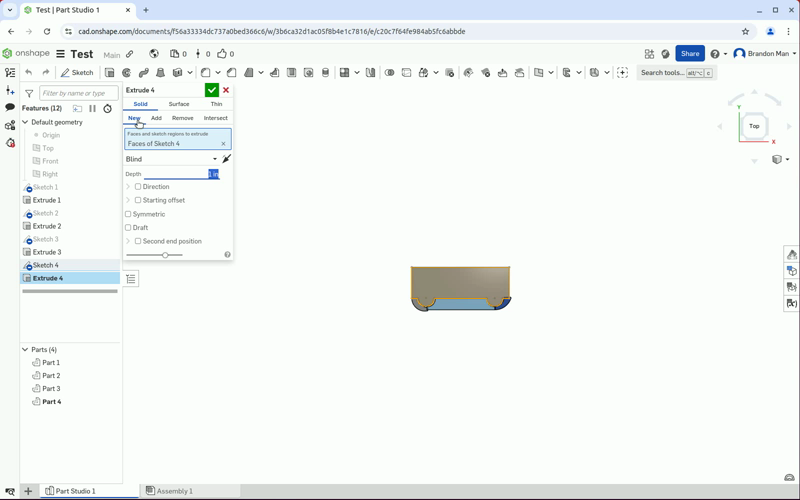
text(3.851)
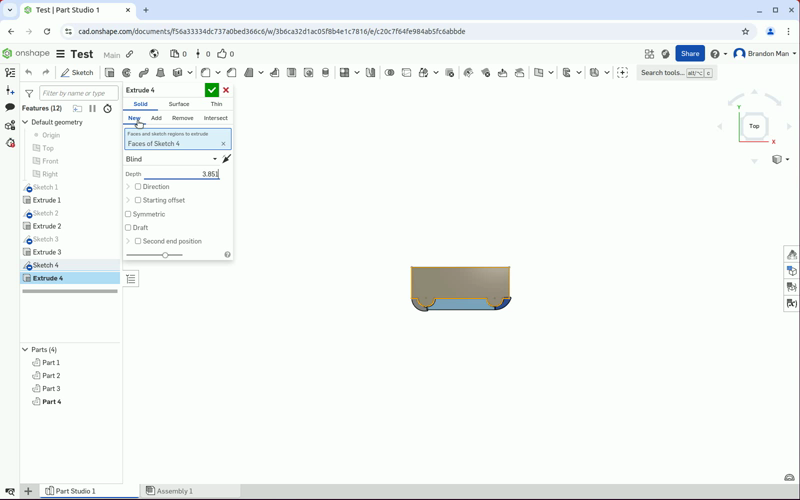
key(enter)
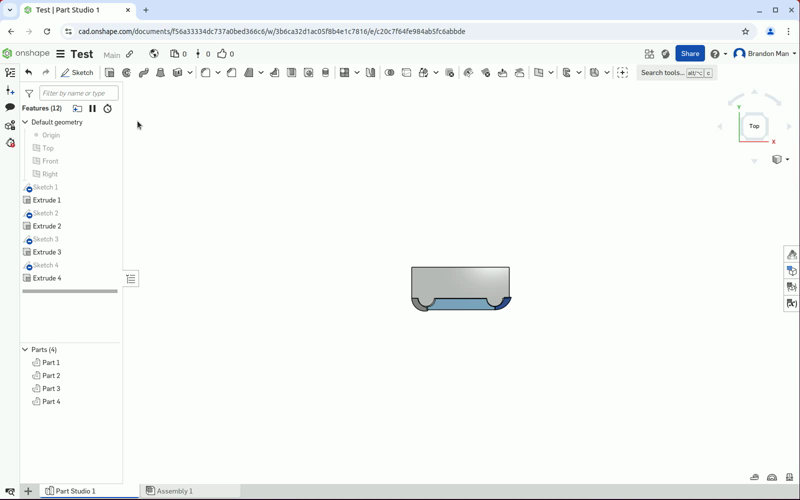
key(shift+h)
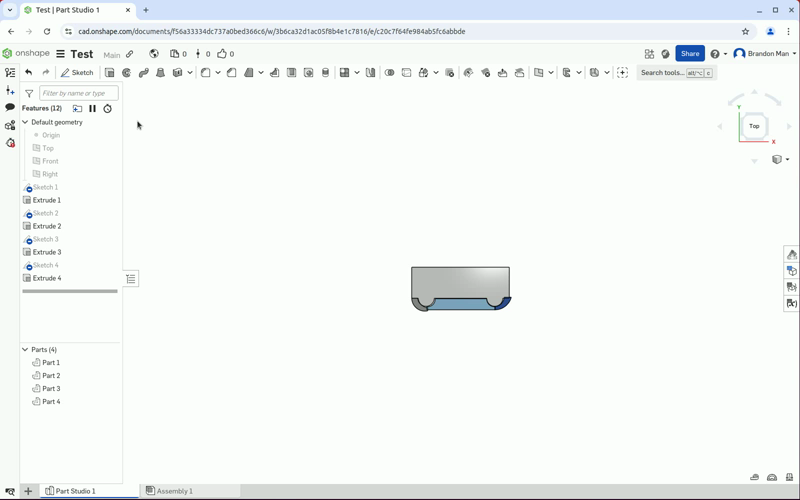
key(shift+h)
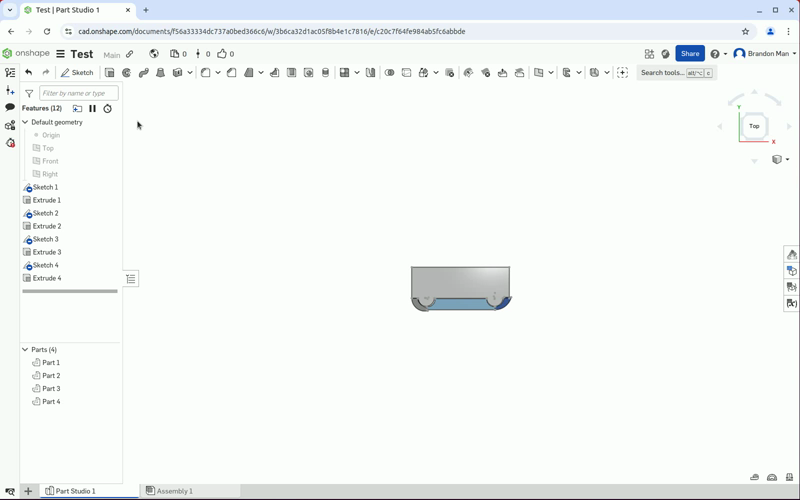
key(shift+7)
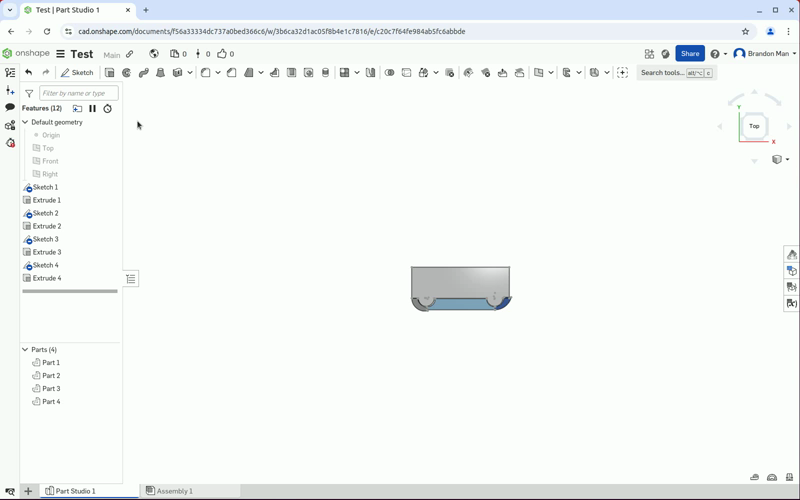
key(up, 3)
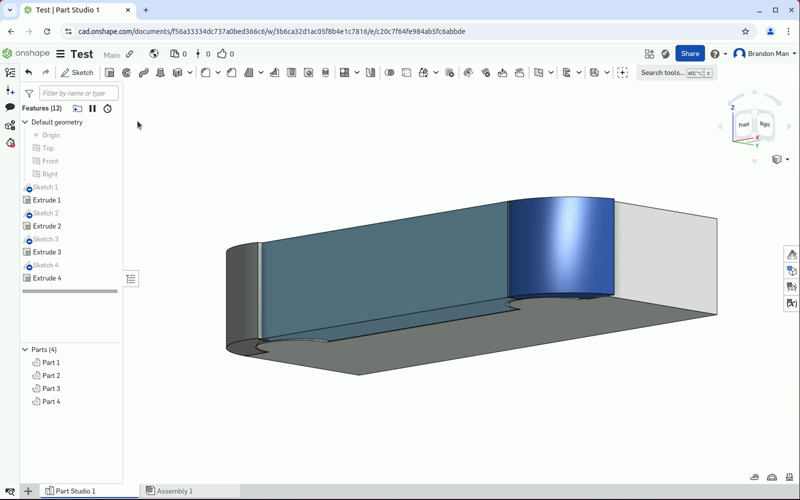
key(left, 3)
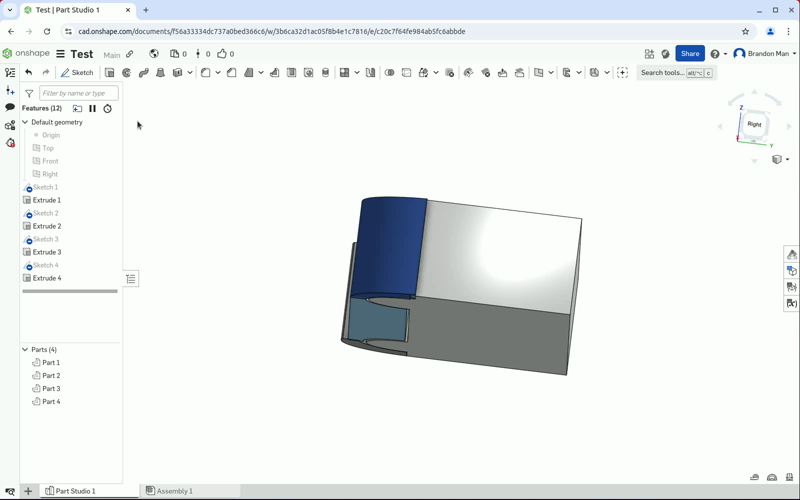
key(right, 3)
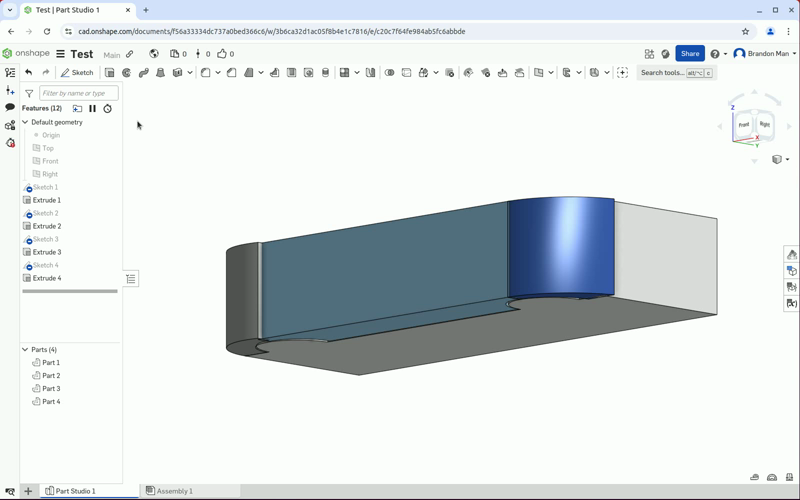
key(down, 3)
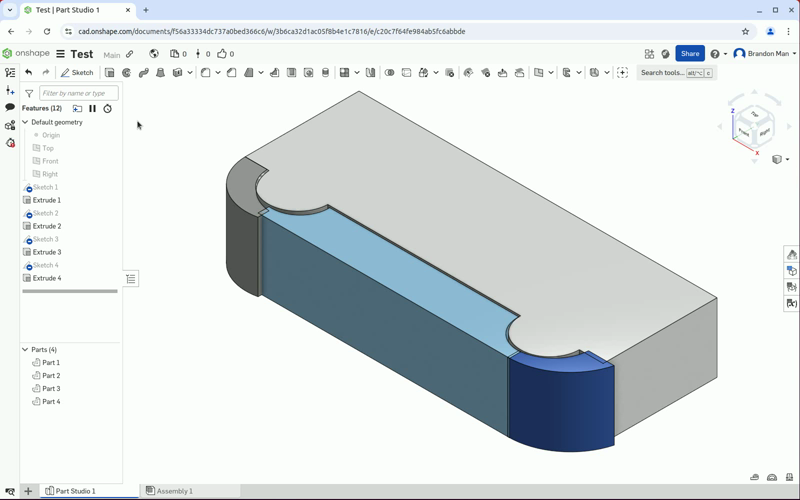
mouse_move(73, 189)
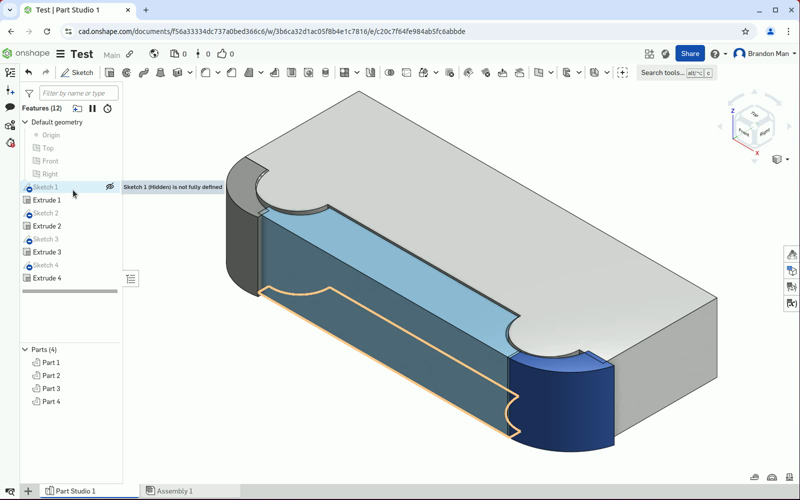
click(73, 189)